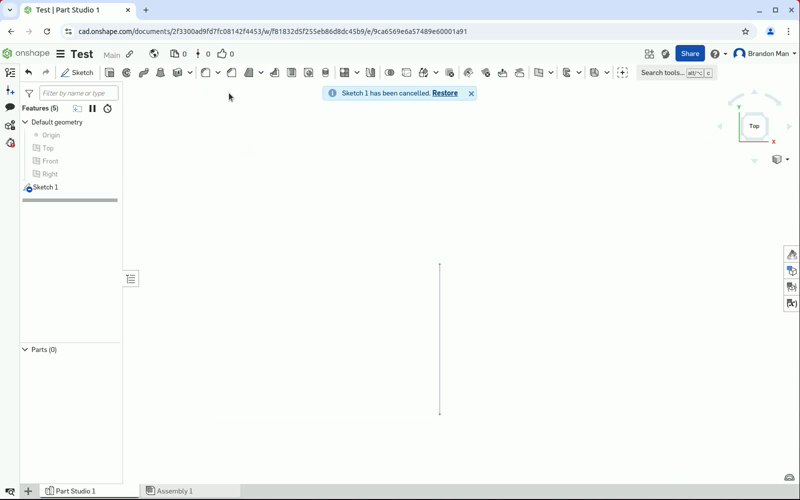
key(shift+h)
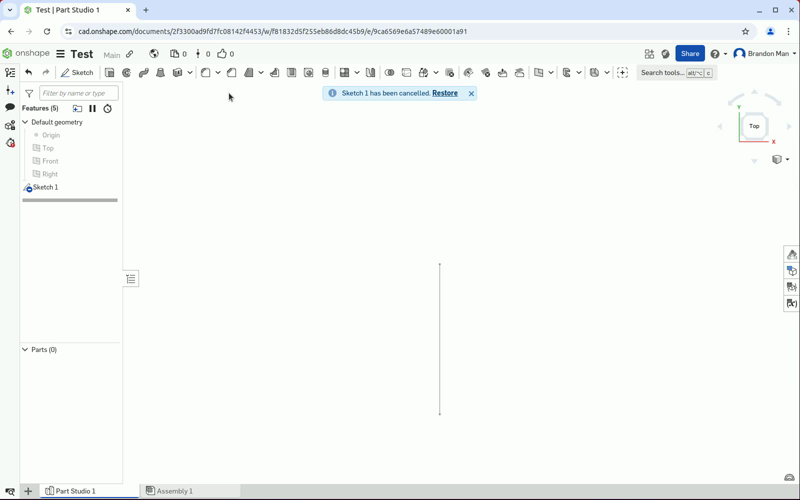
key(shift+s)
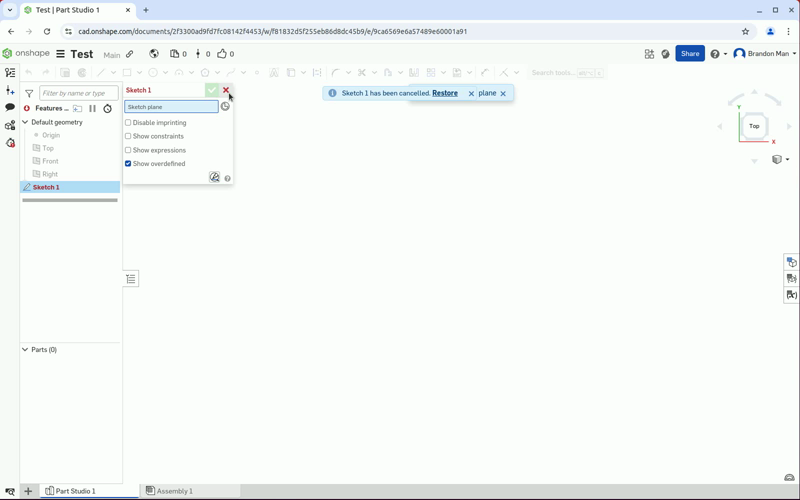
mouse_move(73, 150)
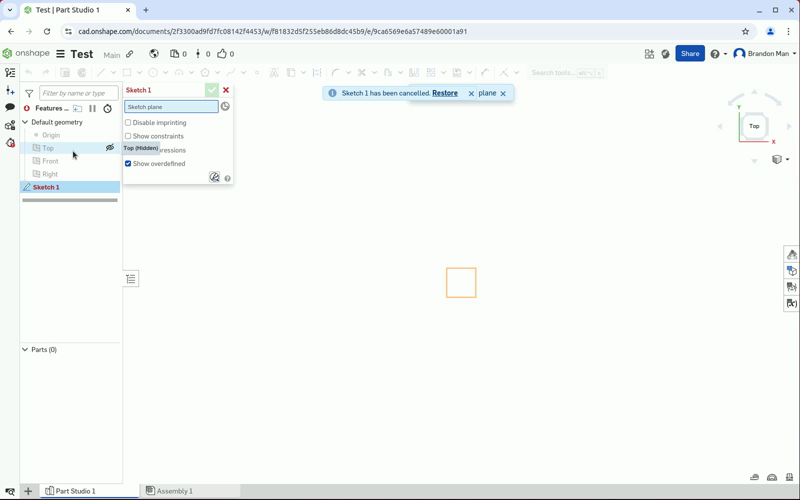
click(73, 150)
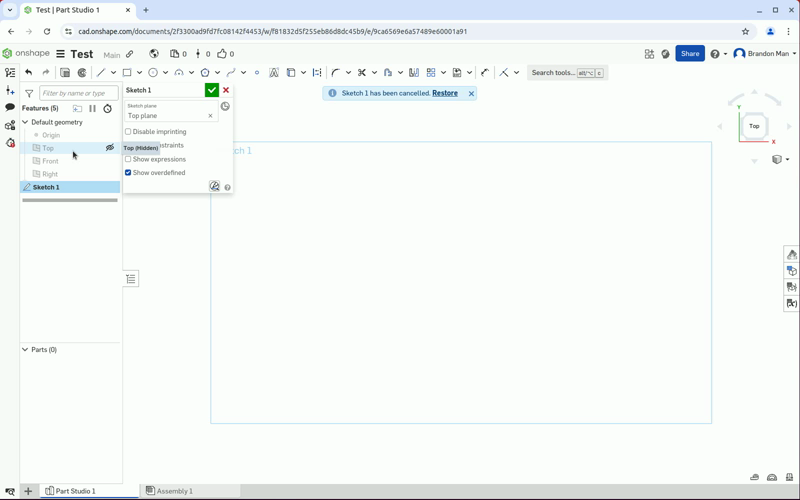
mouse_move(73, 352)
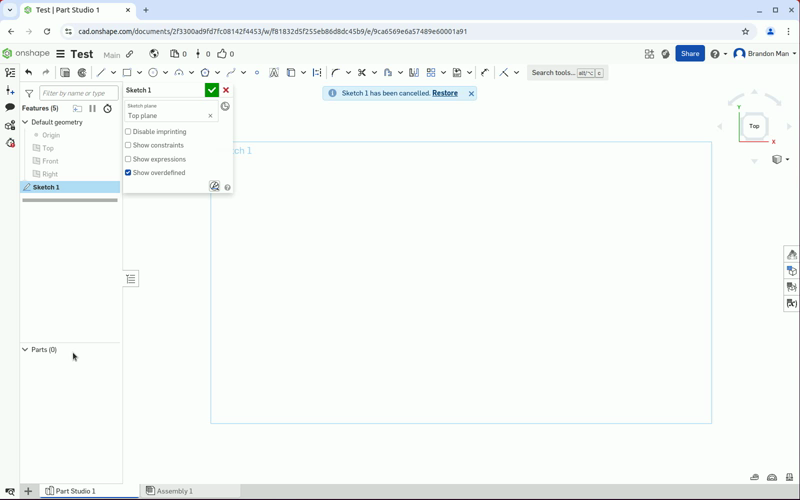
key(y)
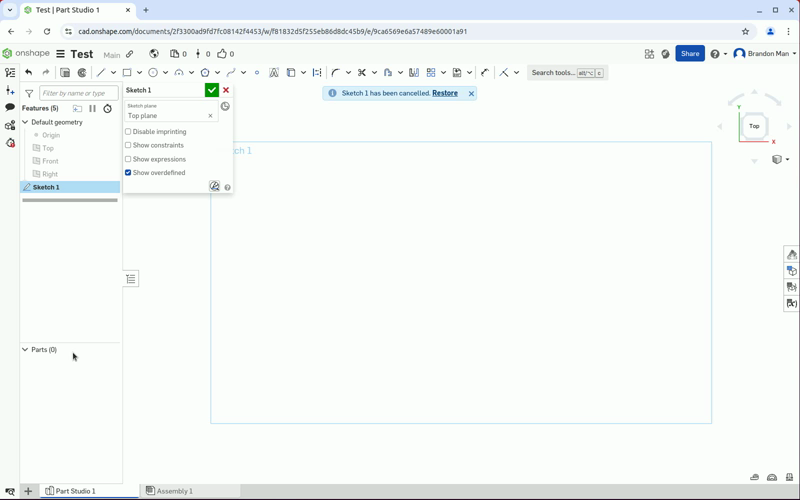
key(l)
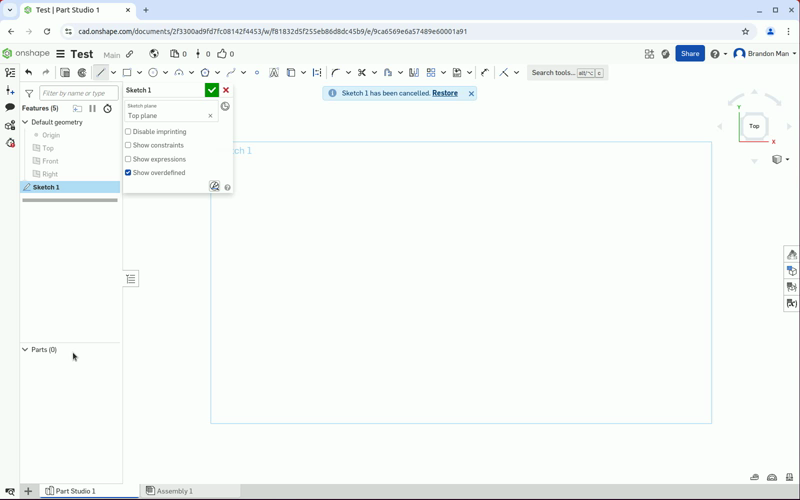
key_down(shift)
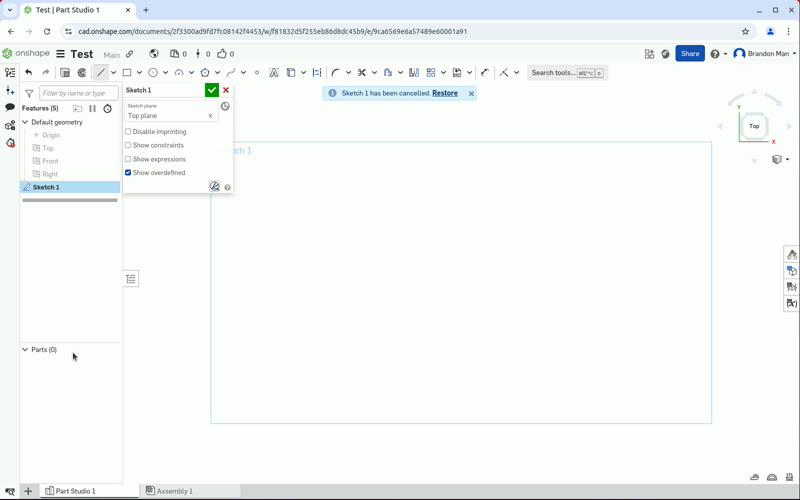
mouse_move(494, 251)
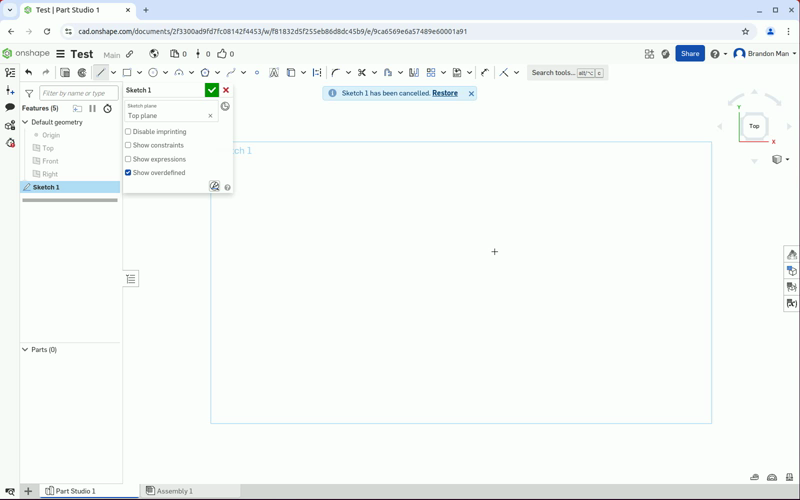
click(494, 251)
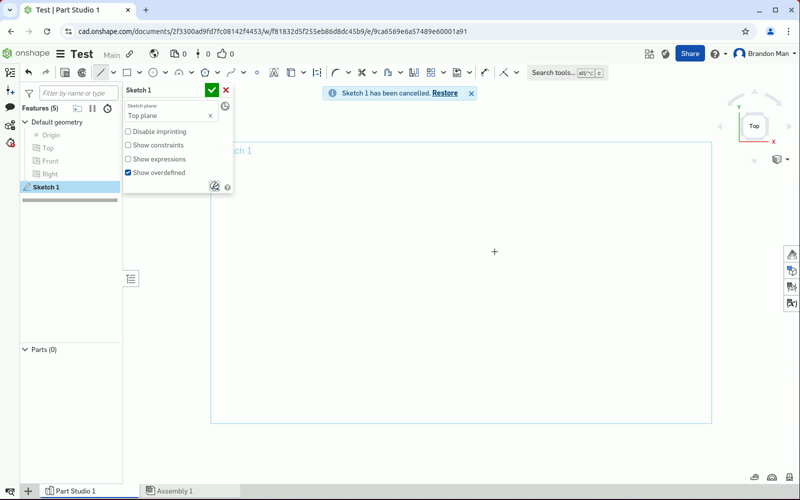
key_up(shift)
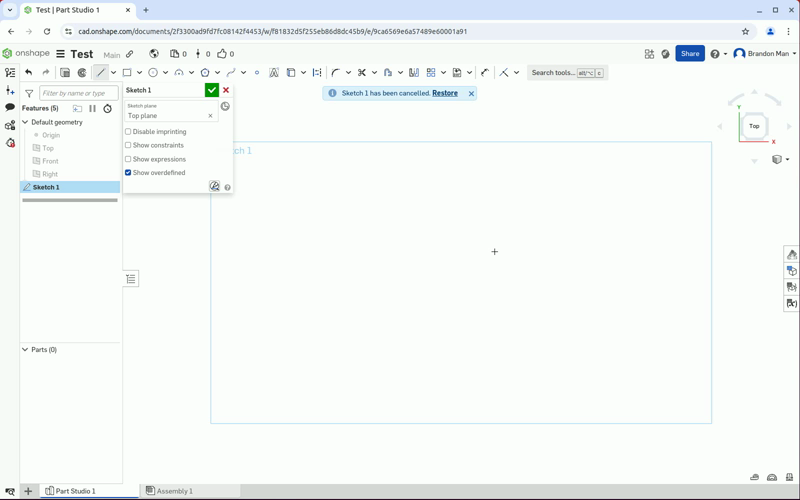
key_down(shift)
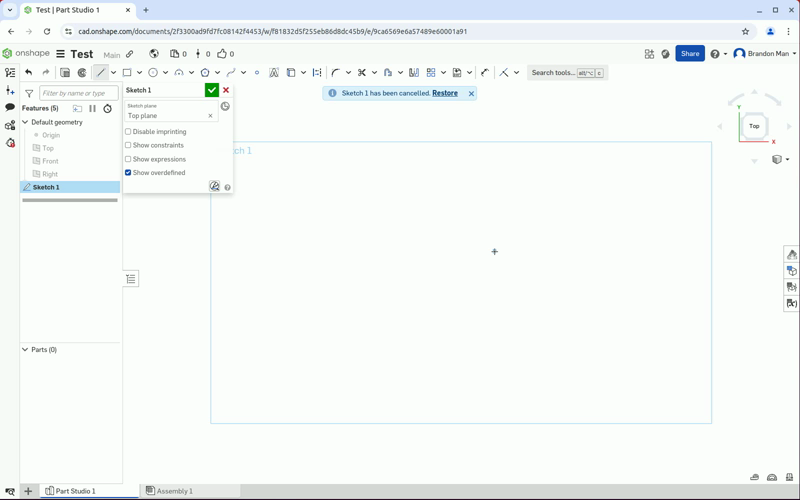
mouse_move(524, 251)
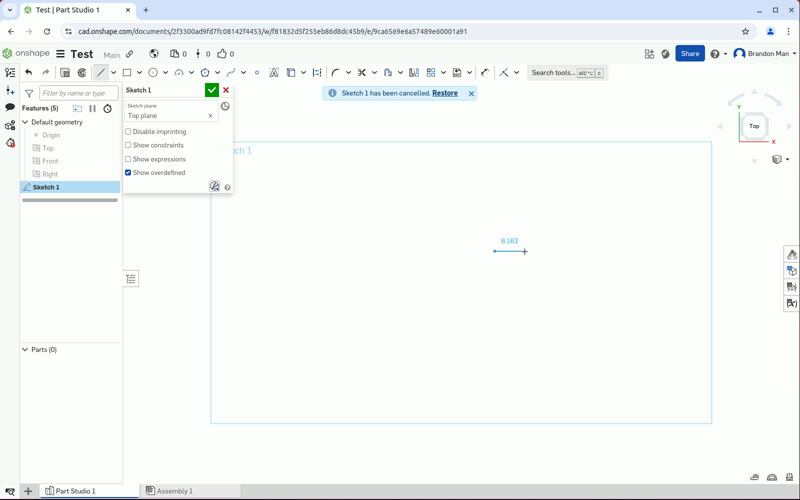
mouse_move(518, 251)
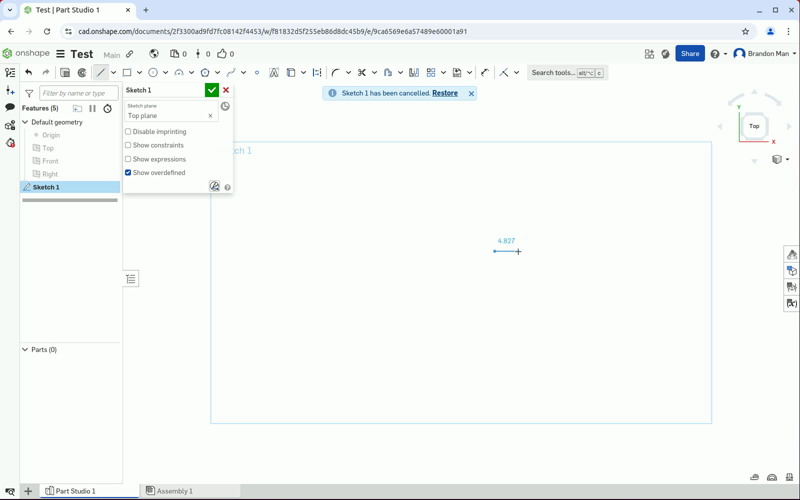
click(518, 251)
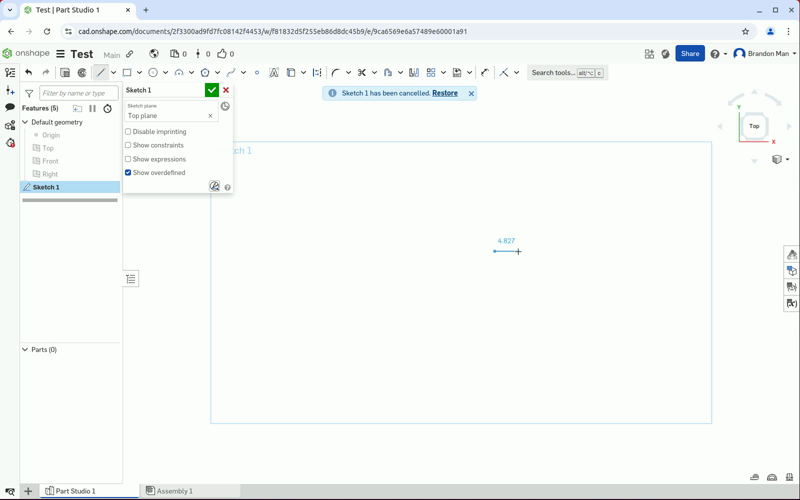
key_up(shift)
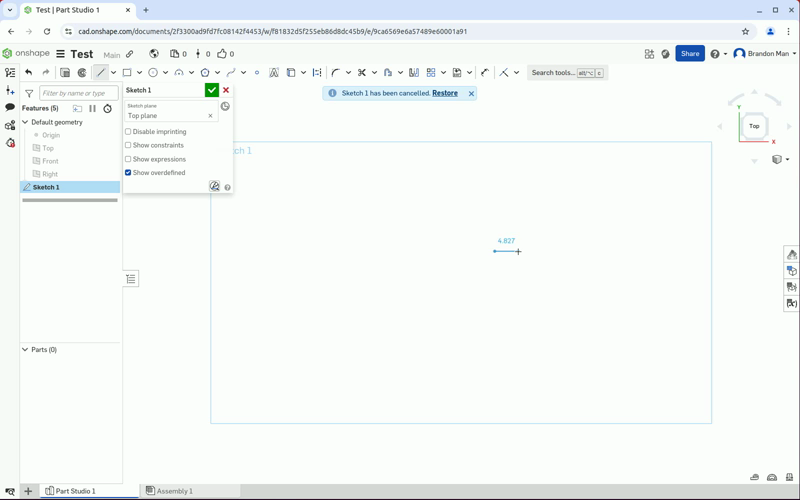
key_down(shift)
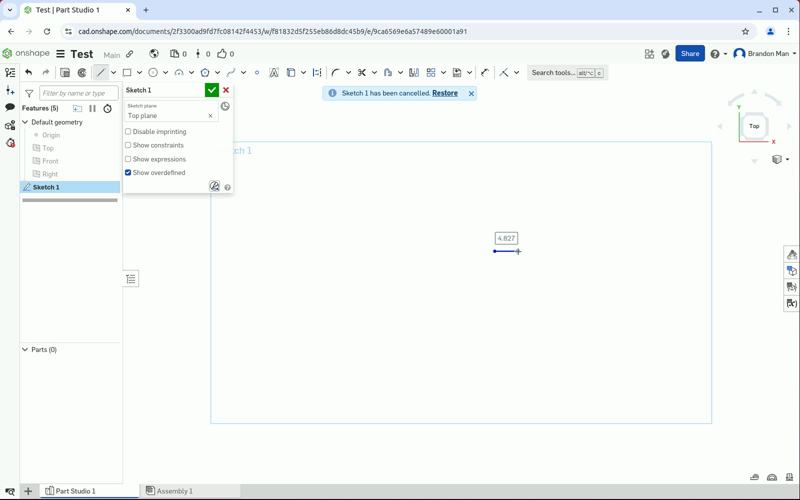
mouse_move(548, 251)
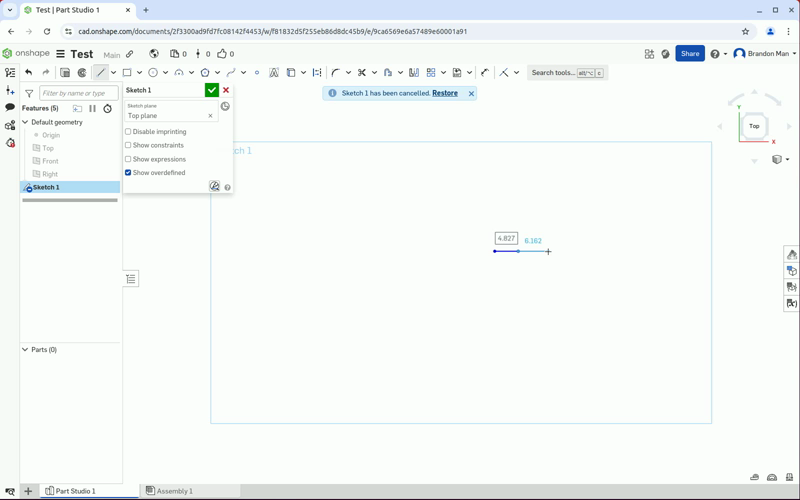
mouse_move(518, 240)
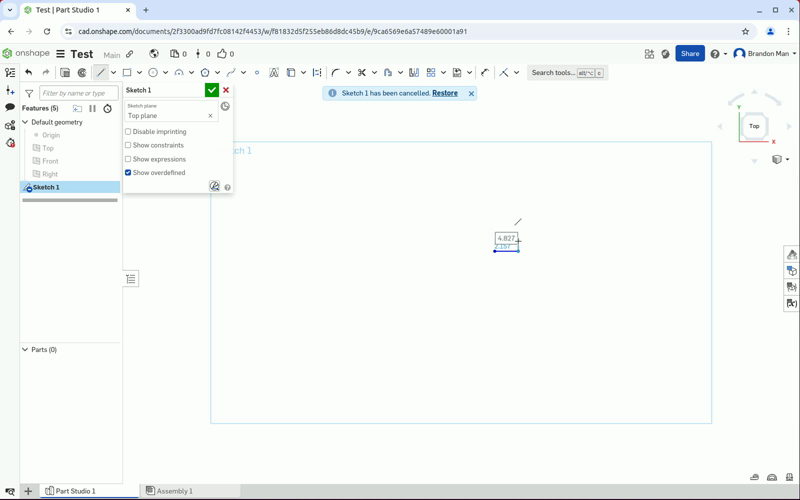
click(518, 240)
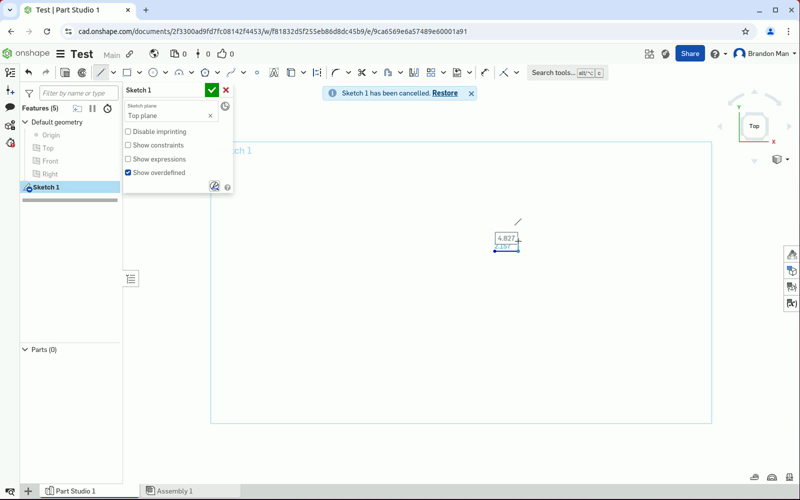
key_up(shift)
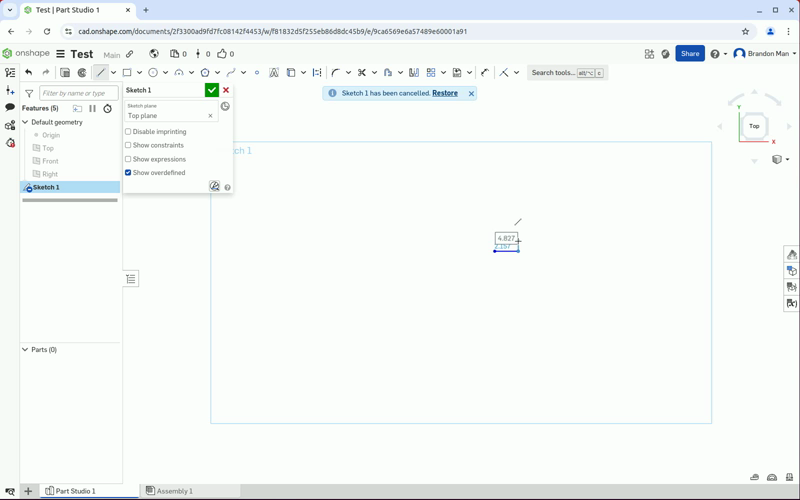
key_down(shift)
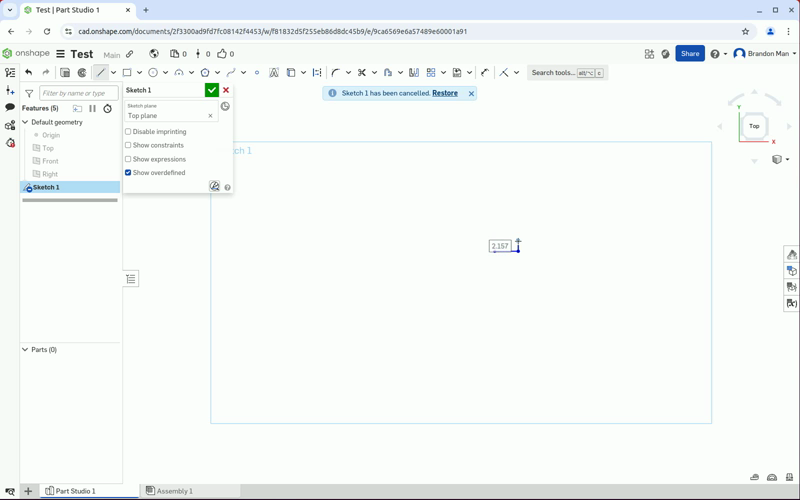
mouse_move(548, 240)
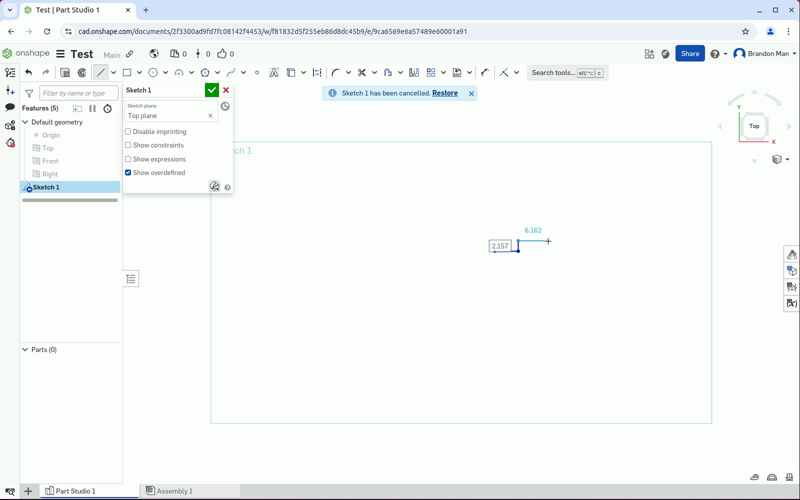
mouse_move(494, 240)
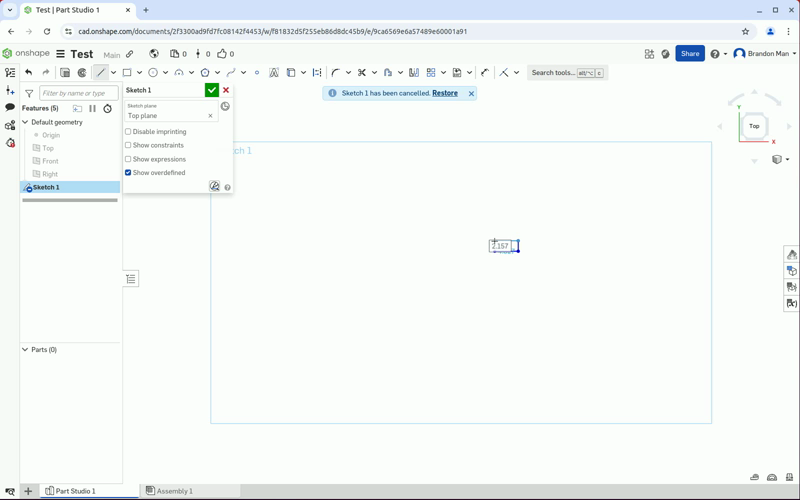
click(494, 240)
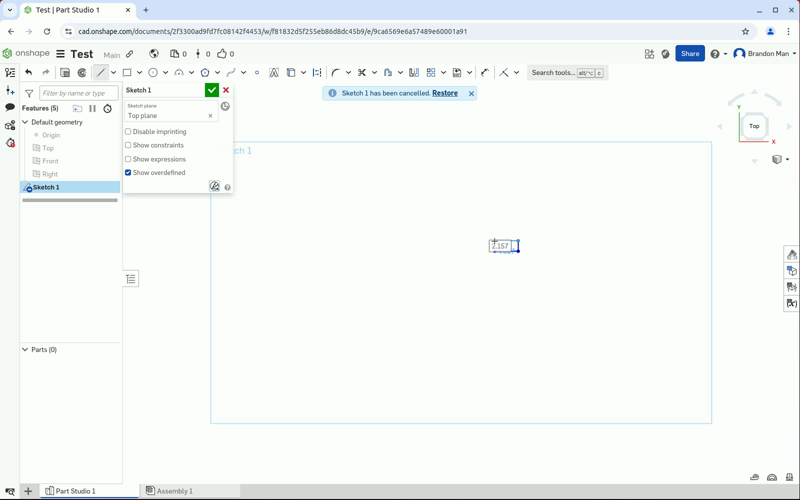
key_up(shift)
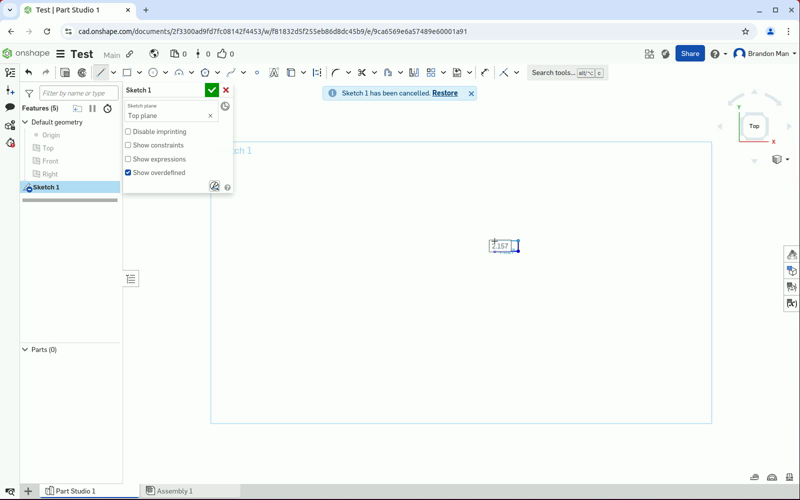
mouse_move(524, 240)
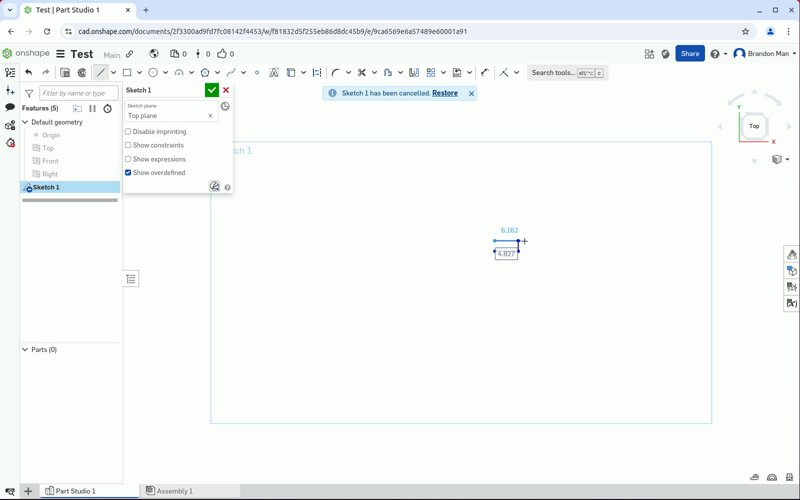
key_down(shift)
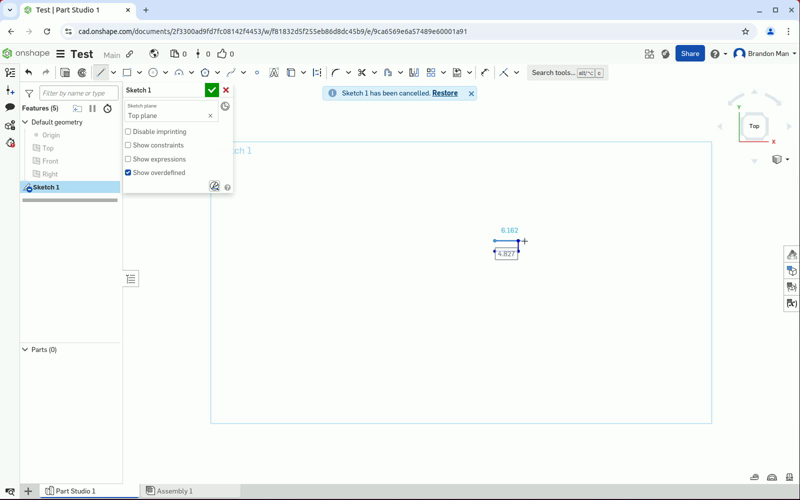
mouse_move(494, 251)
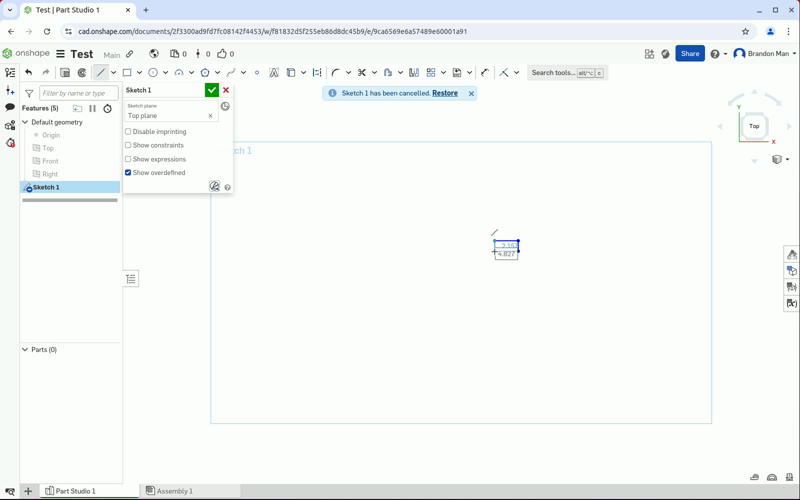
key_up(shift)
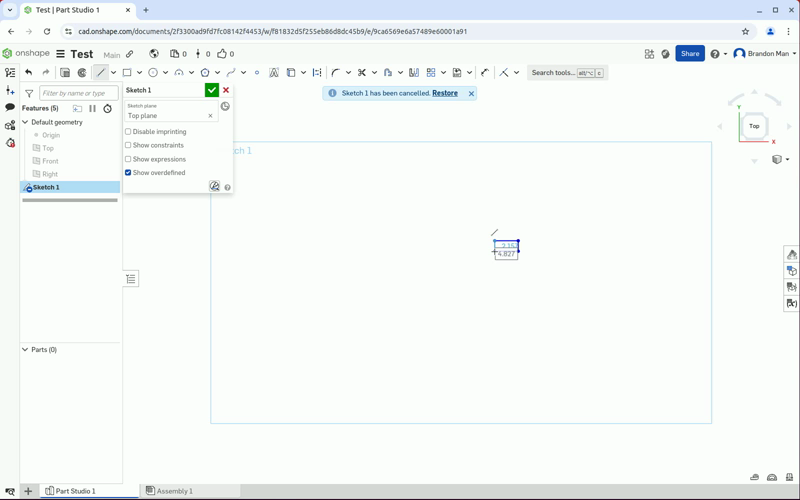
click(494, 251)
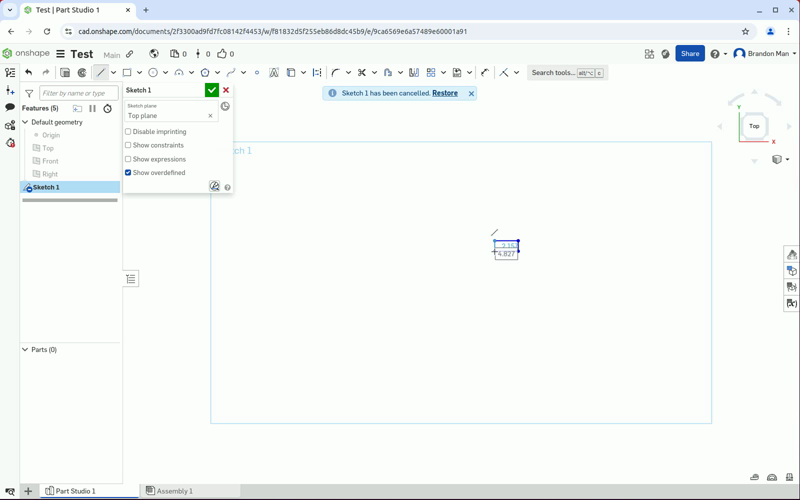
key(esc)
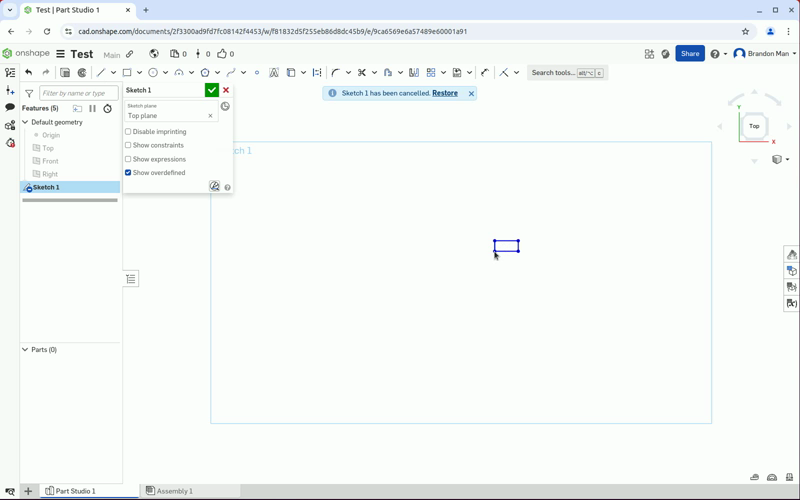
mouse_move(517, 247)
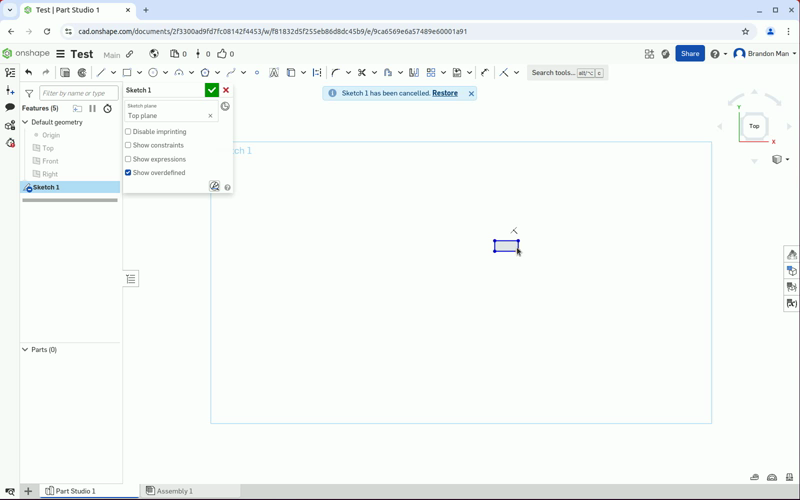
scroll(6)
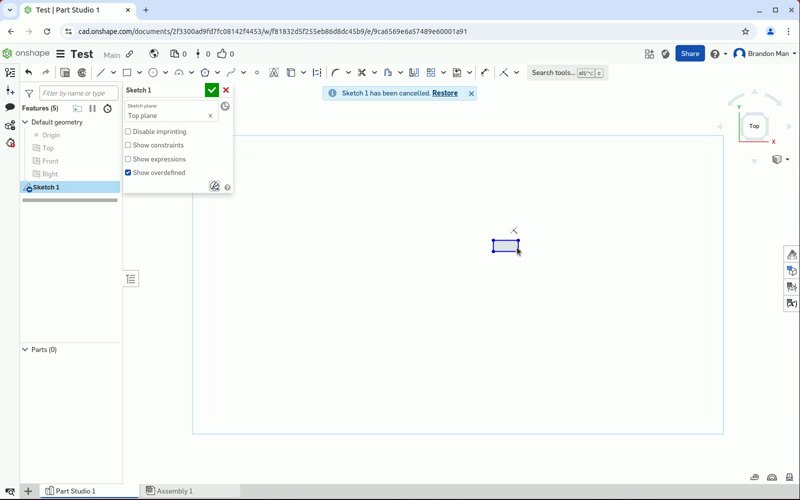
scroll(6)
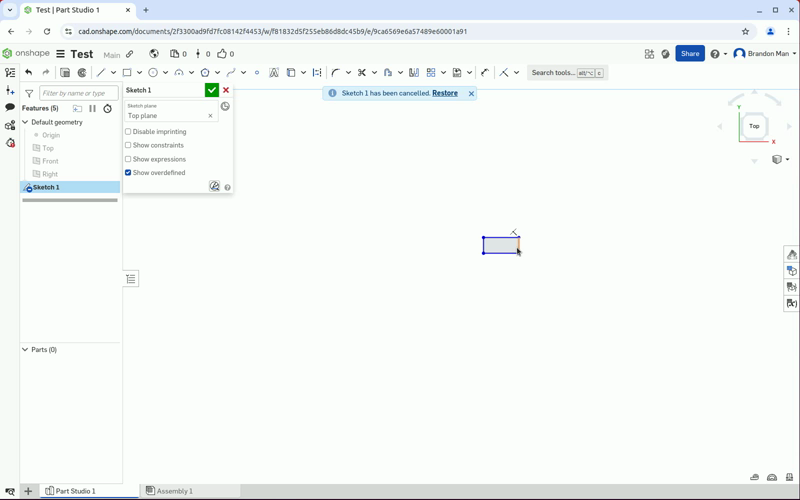
scroll(6)
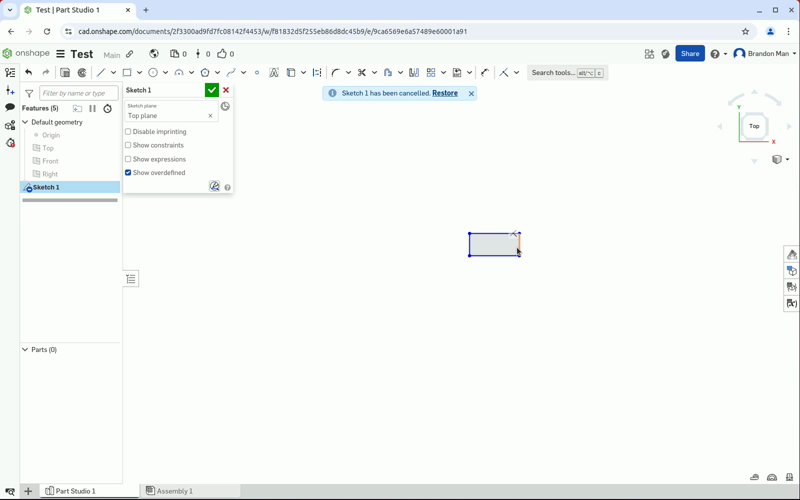
scroll(6)
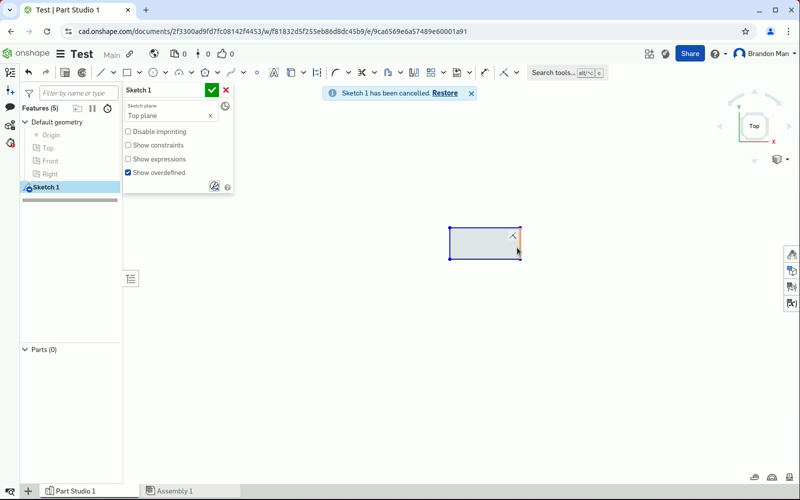
scroll(6)
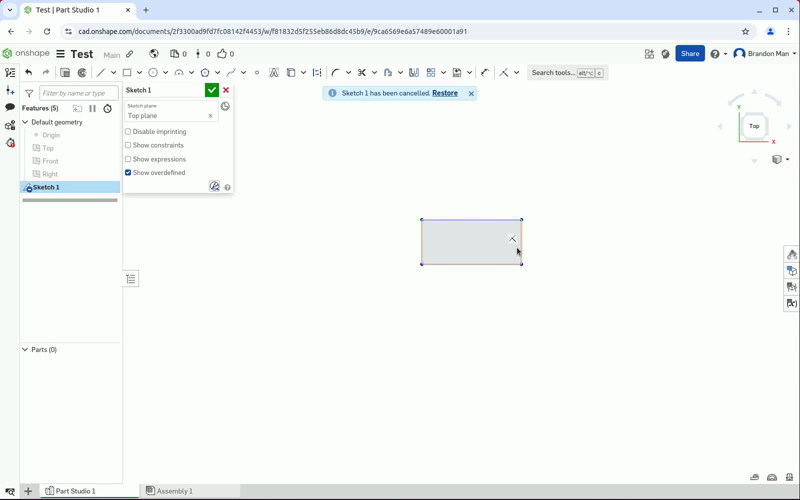
scroll(6)
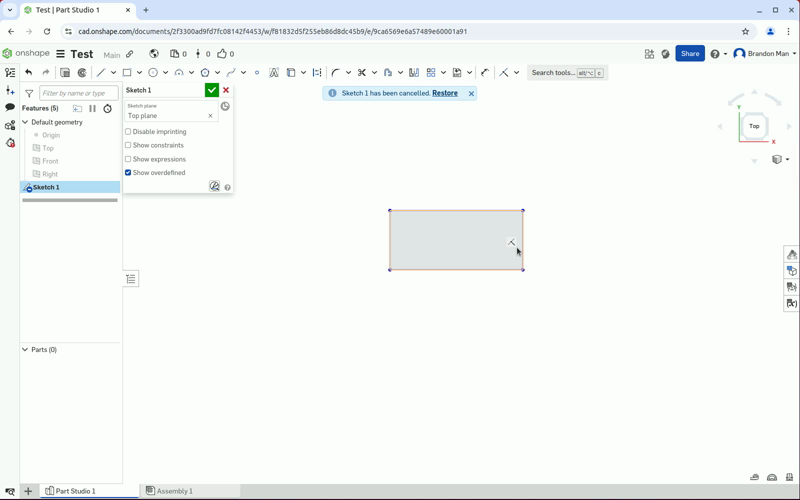
scroll(6)
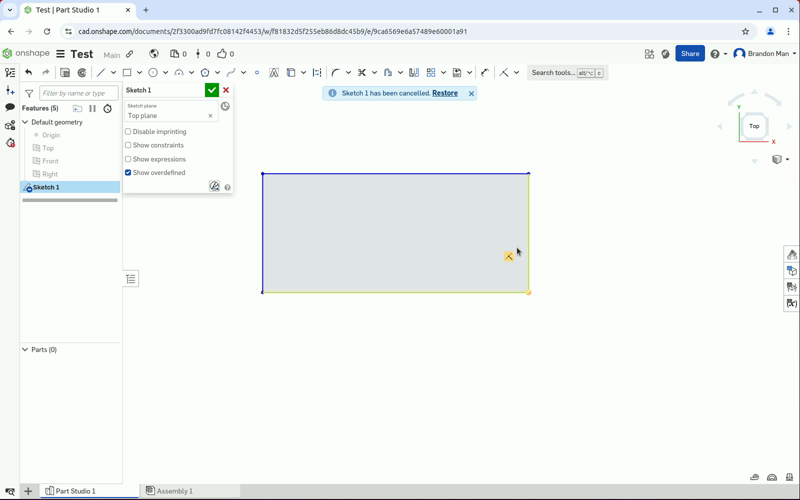
click(517, 247)
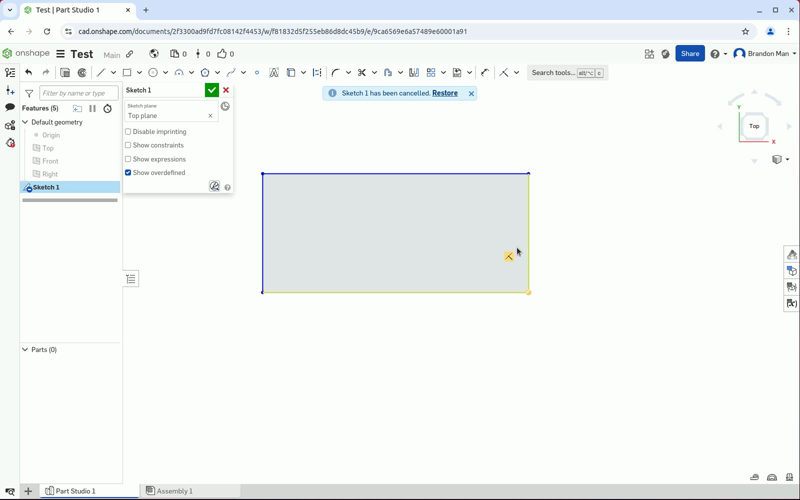
scroll(-6)
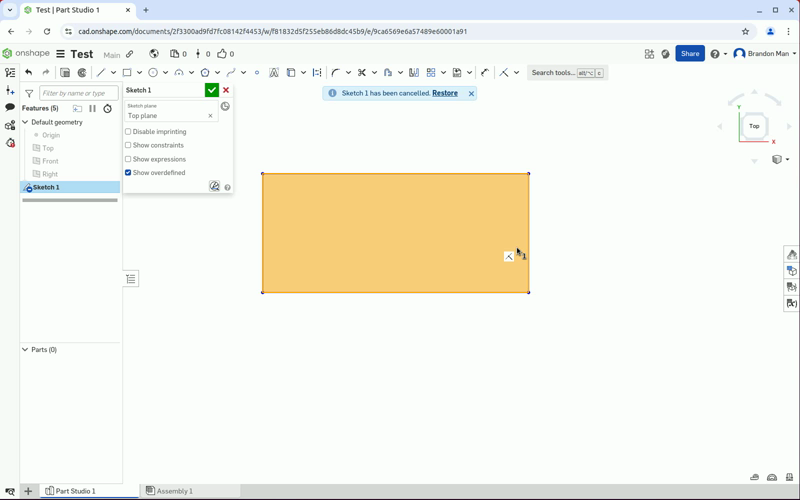
scroll(-6)
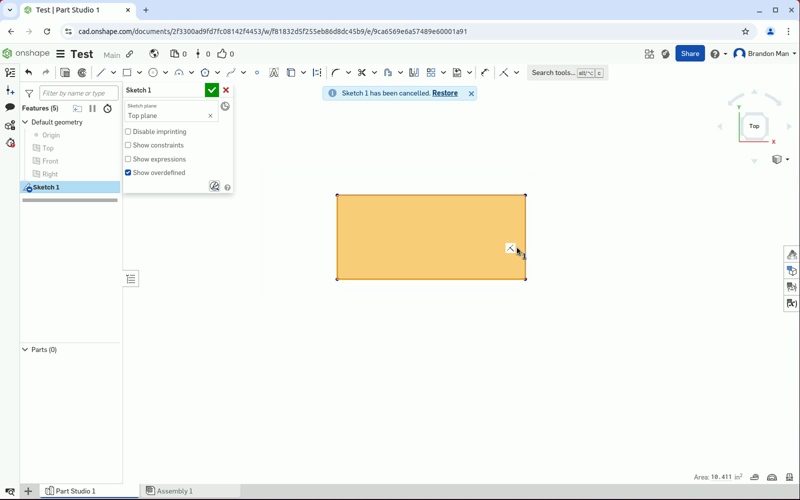
scroll(-6)
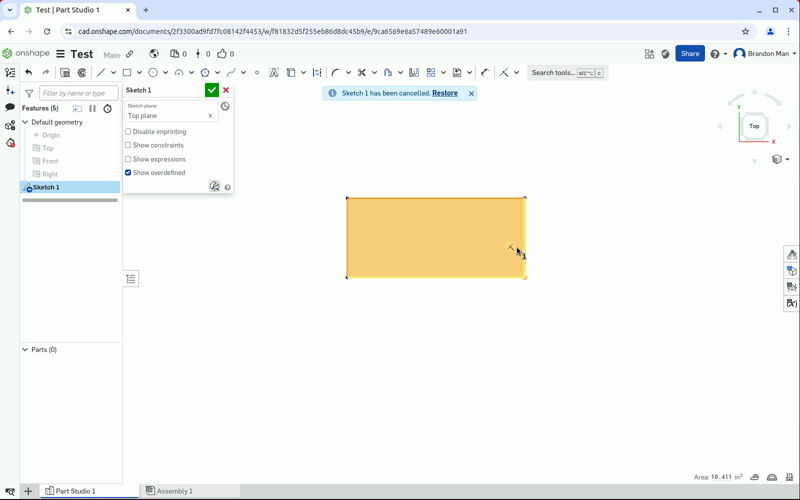
scroll(-6)
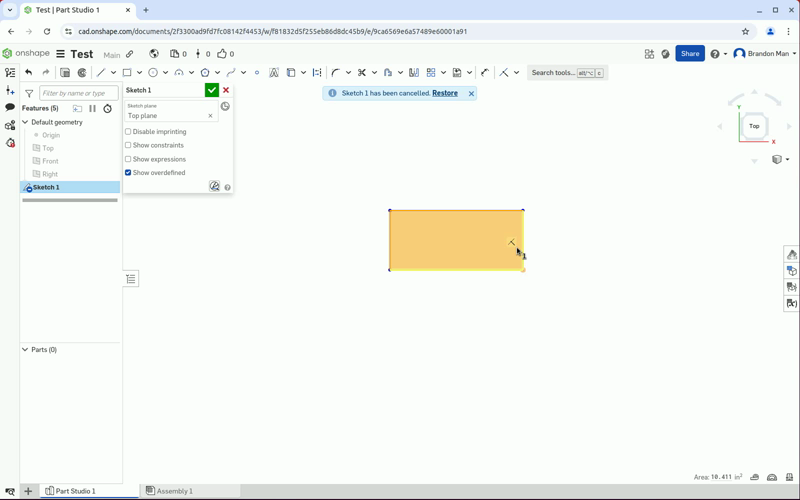
scroll(-6)
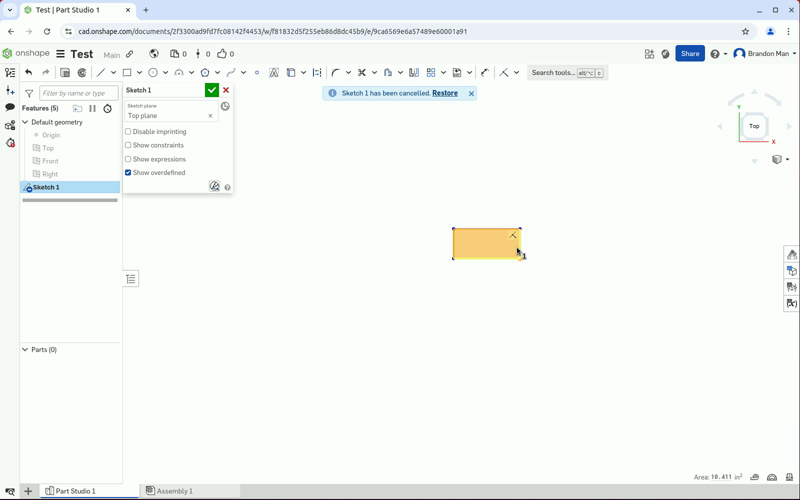
scroll(-6)
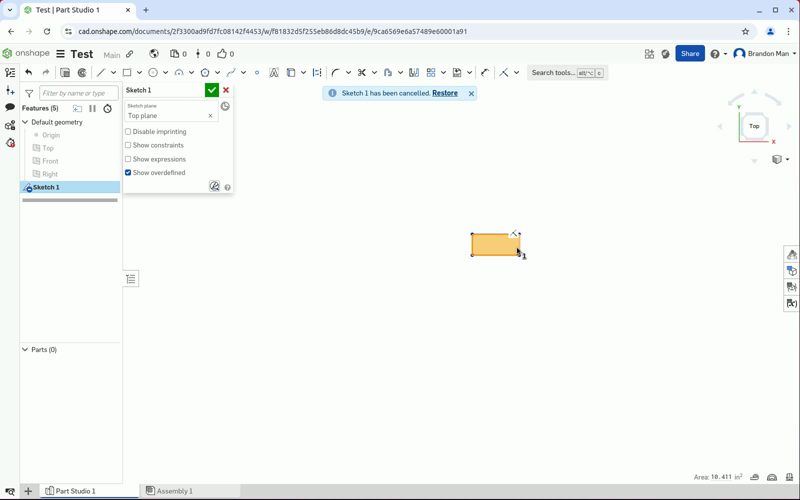
scroll(-6)
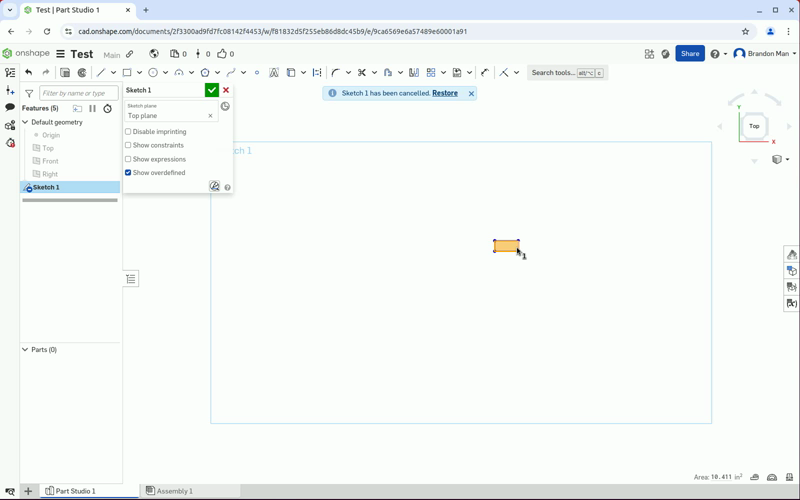
mouse_move(73, 352)
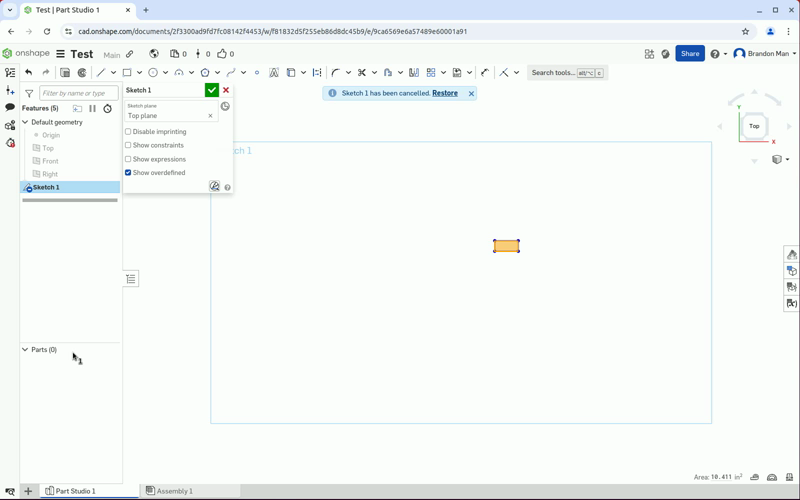
key(shift+y)
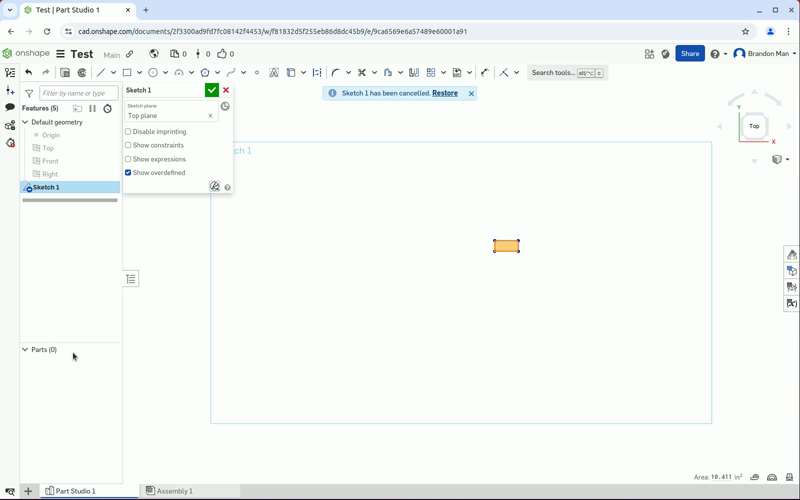
key(shift+e)
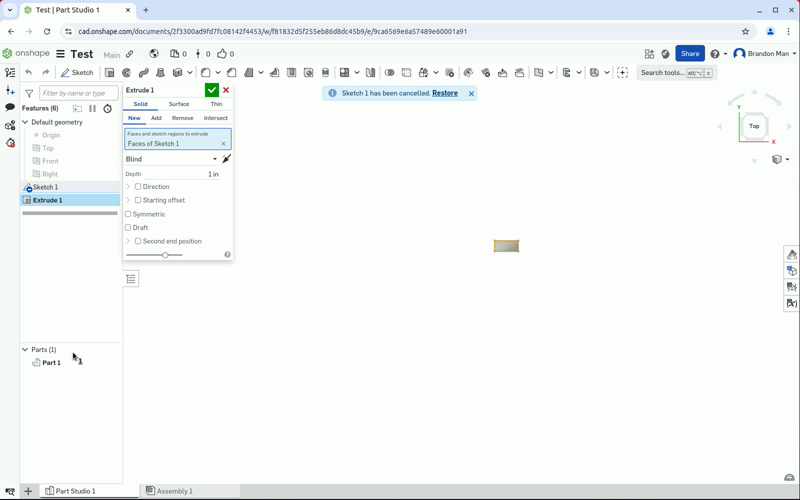
mouse_move(143, 106)
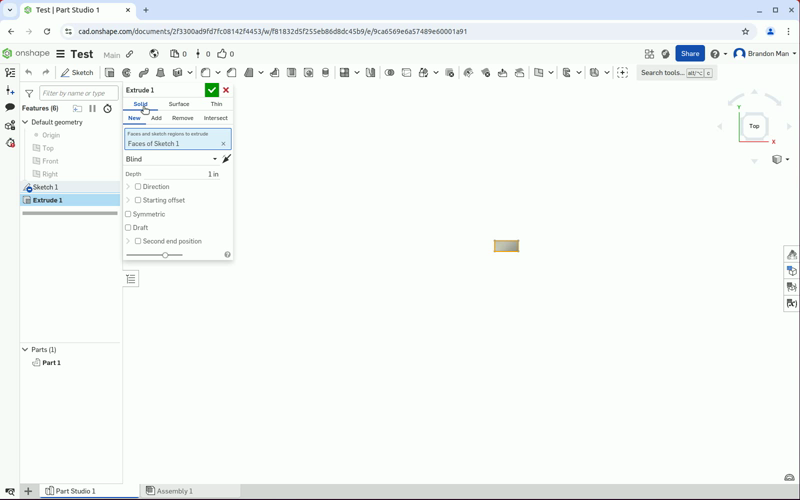
click(143, 106)
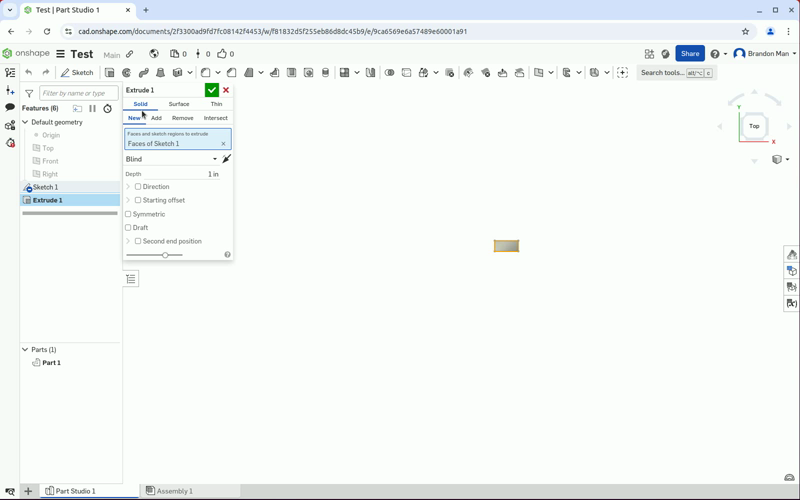
mouse_move(137, 120)
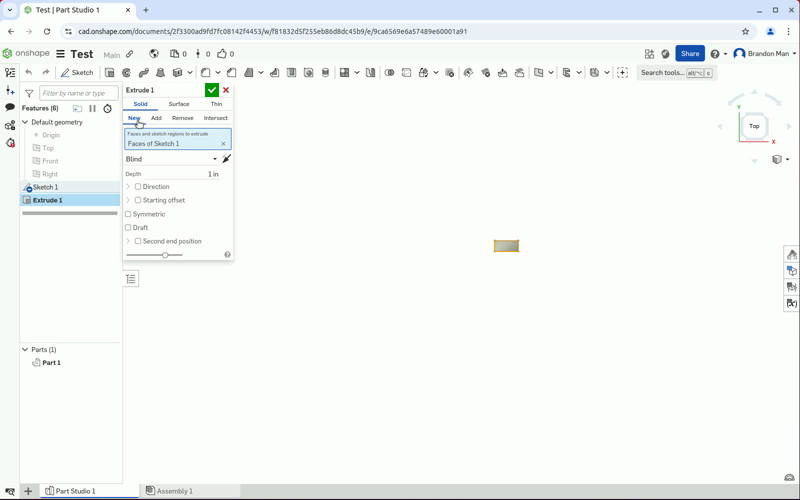
click(137, 120)
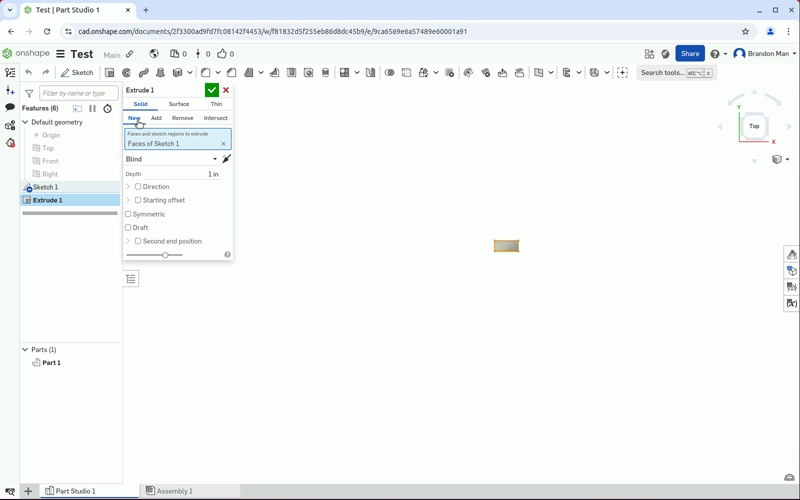
key(tab, 4)
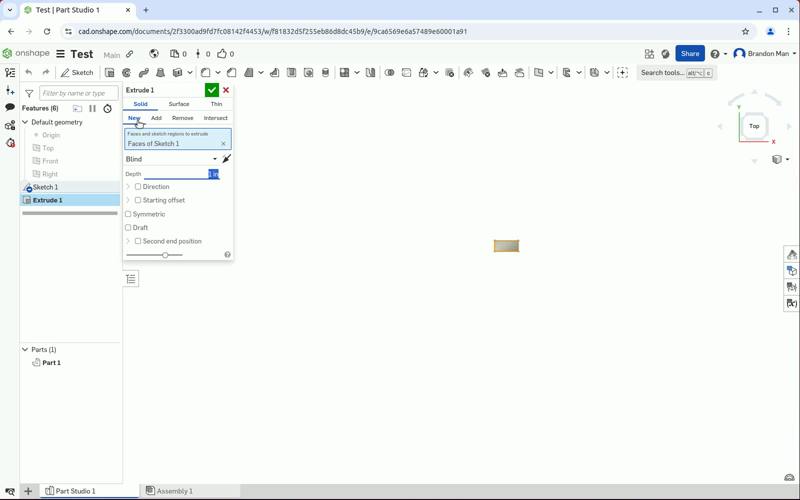
text(2.166)
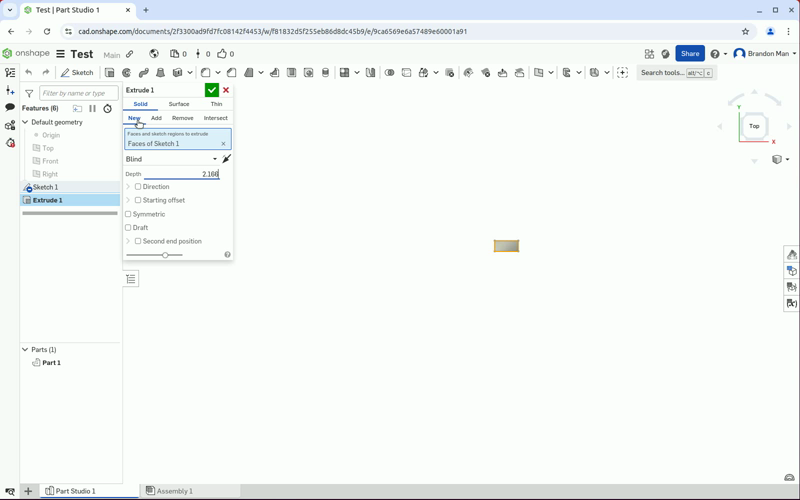
key(enter)
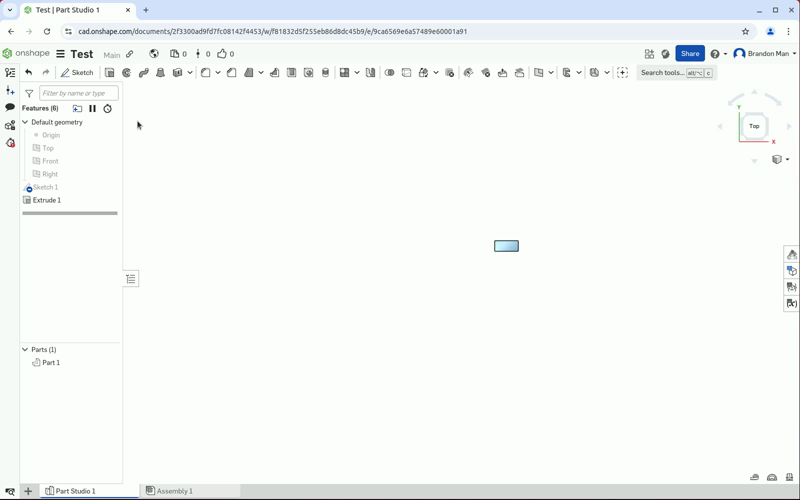
key(shift+h)
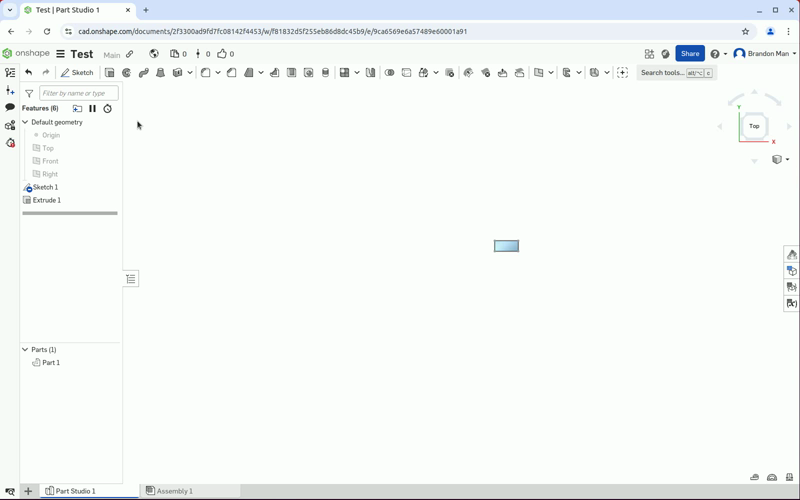
key(shift+h)
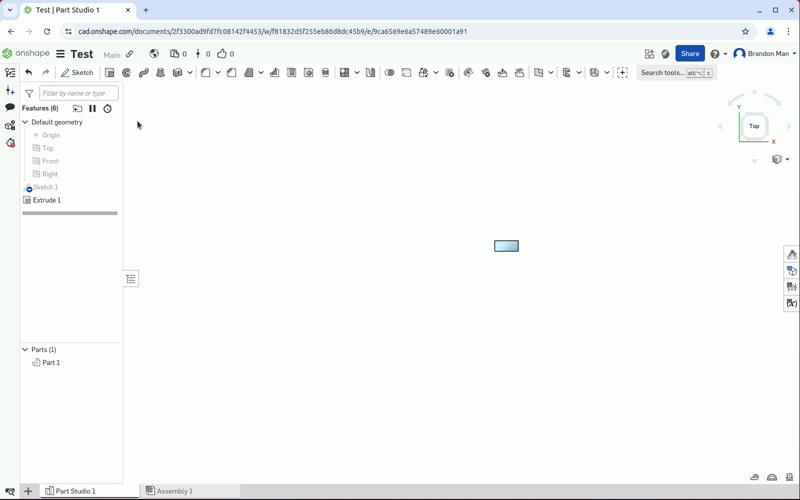
mouse_move(73, 189)
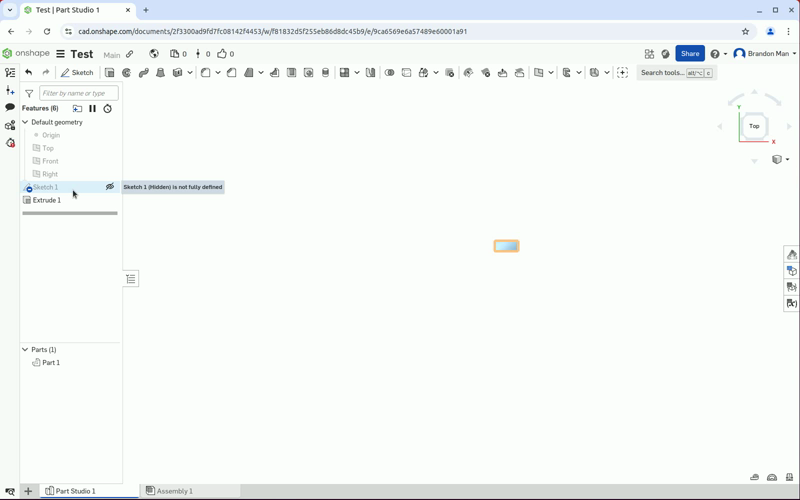
click(73, 189)
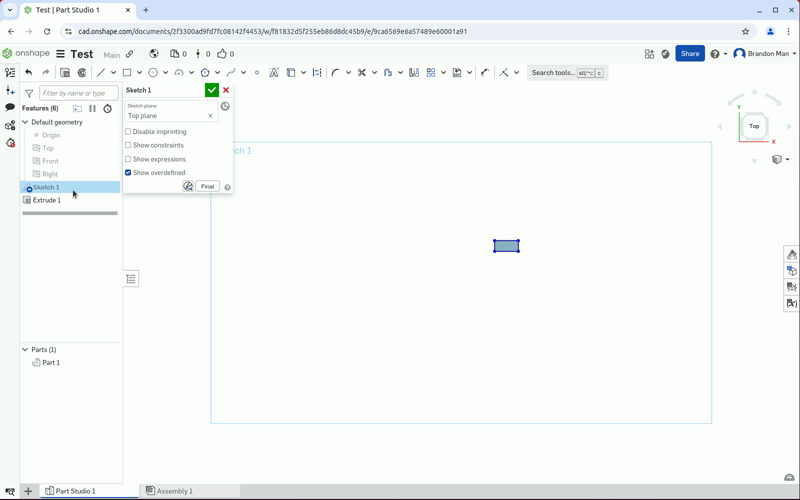
mouse_move(229, 92)
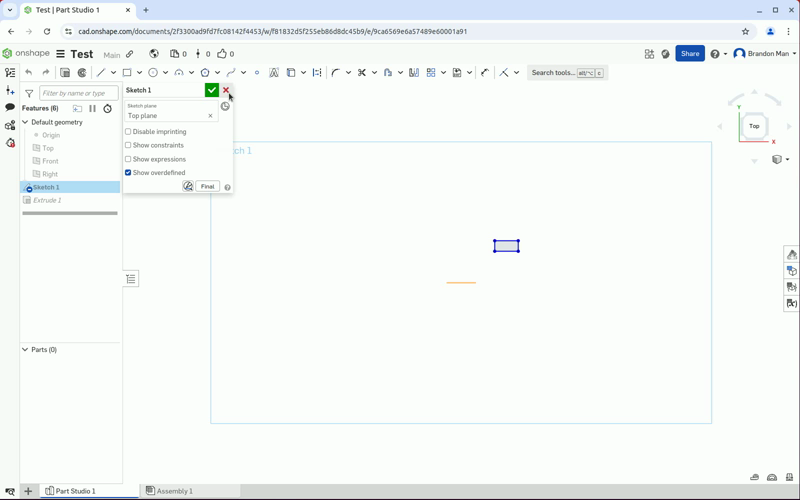
click(229, 92)
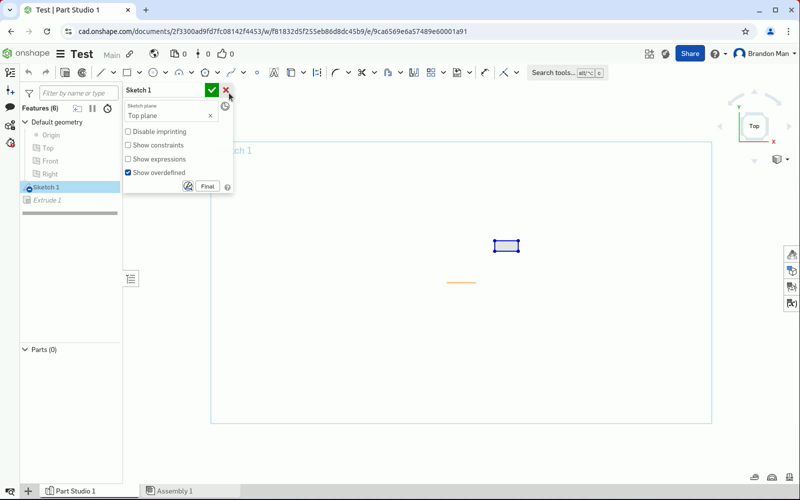
key(shift+s)
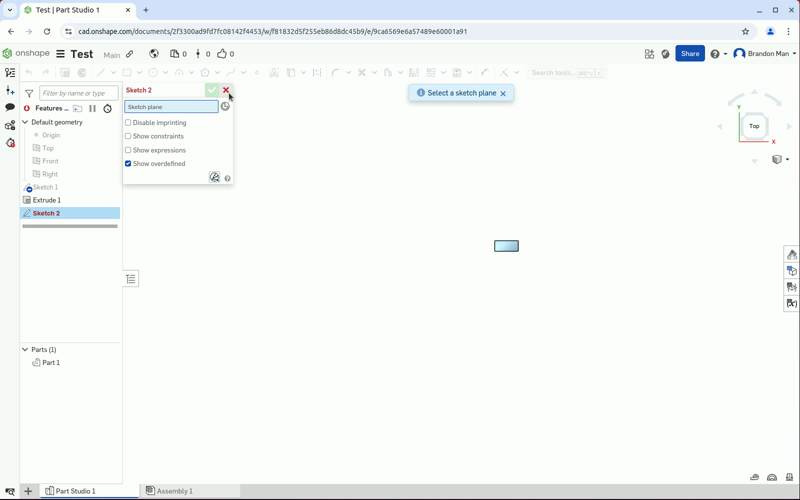
mouse_move(73, 150)
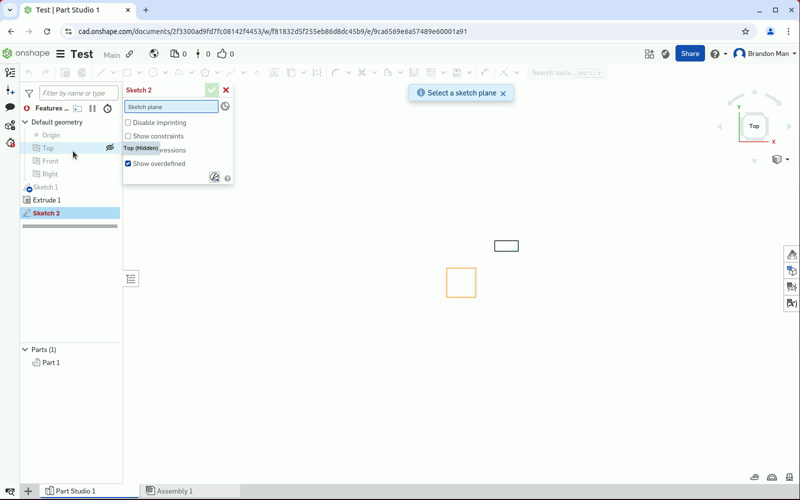
click(73, 150)
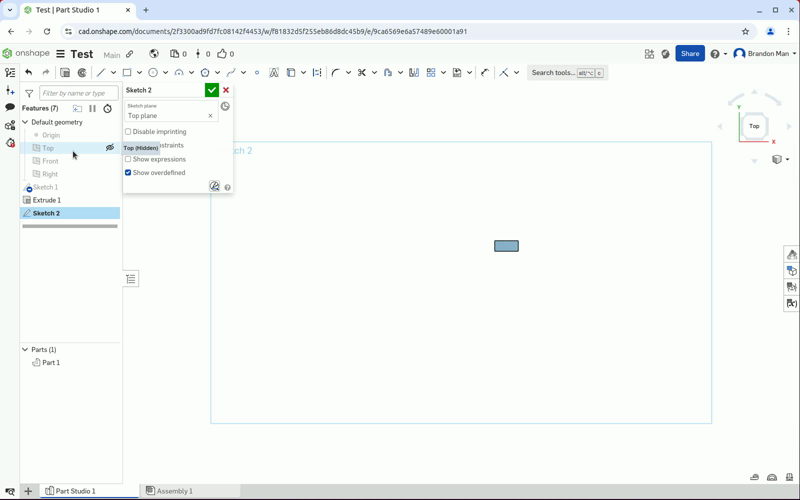
mouse_move(73, 352)
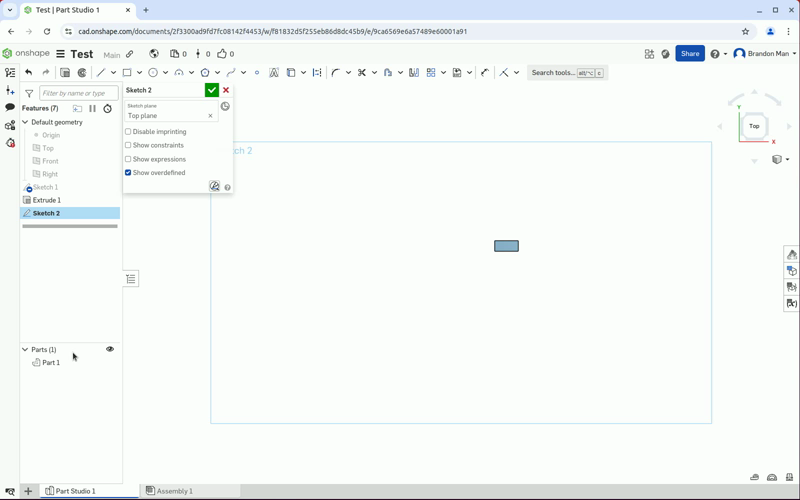
key(y)
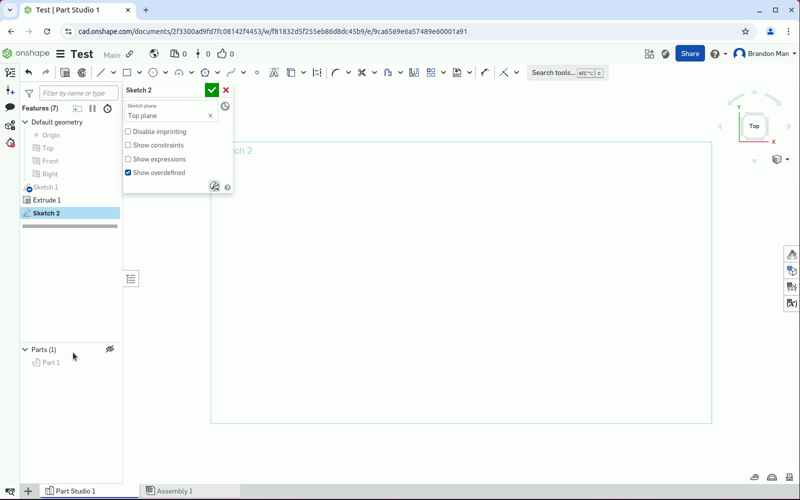
key(l)
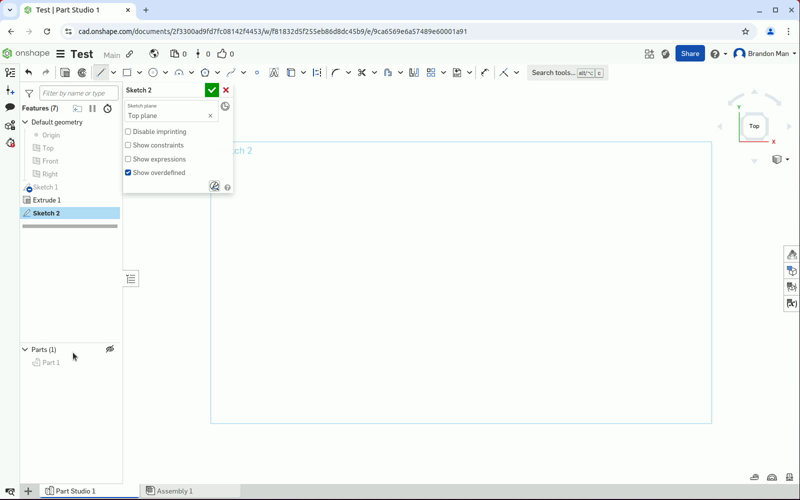
key_down(shift)
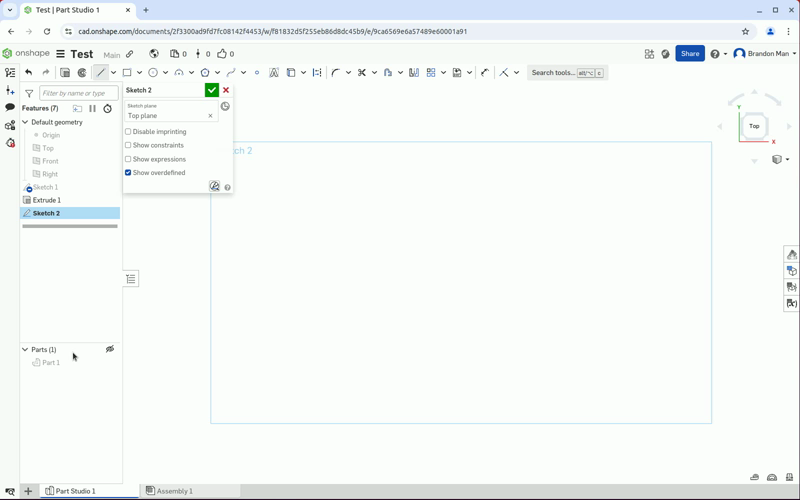
mouse_move(404, 251)
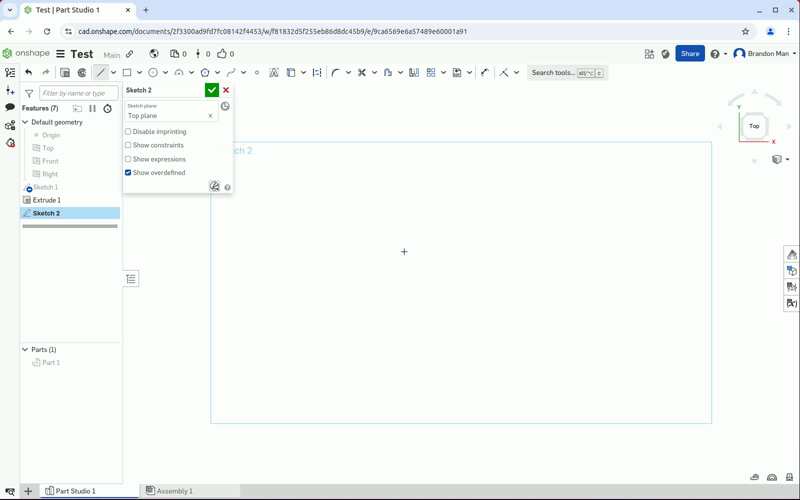
click(404, 251)
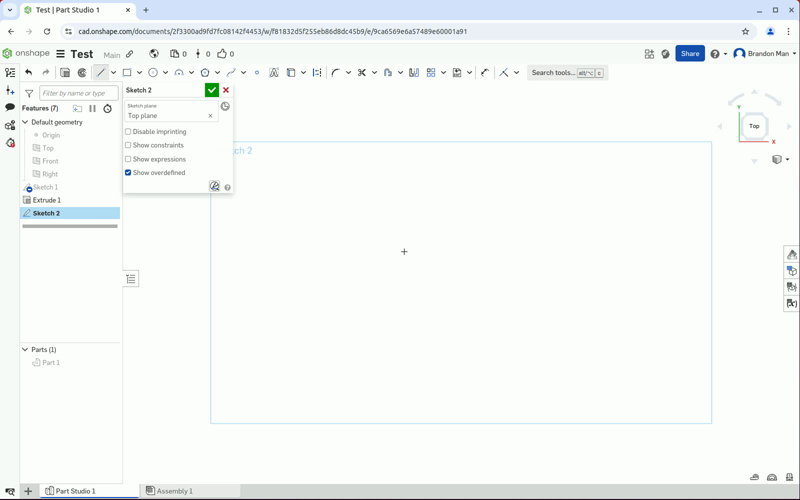
key_up(shift)
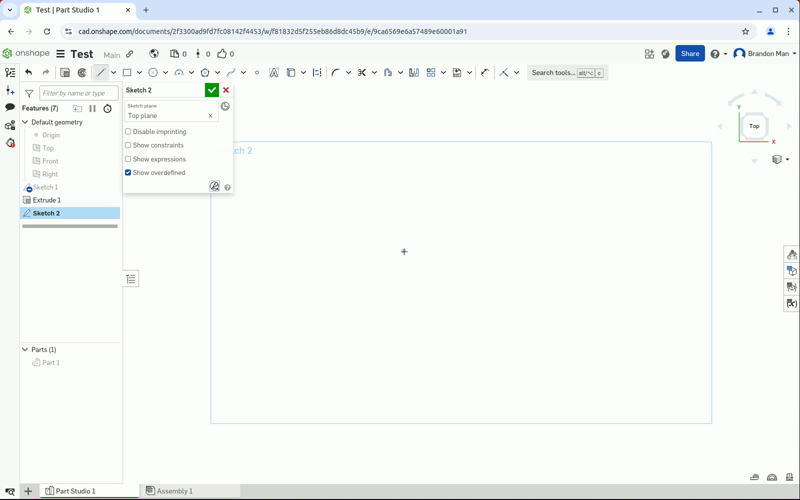
key_down(shift)
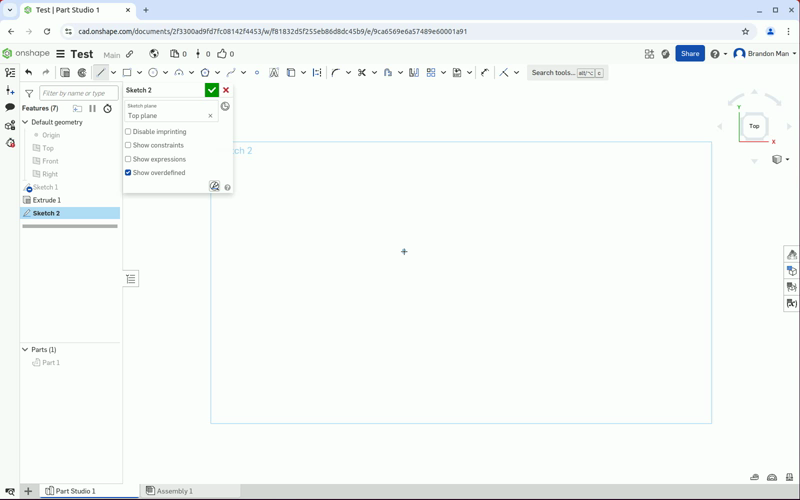
mouse_move(434, 251)
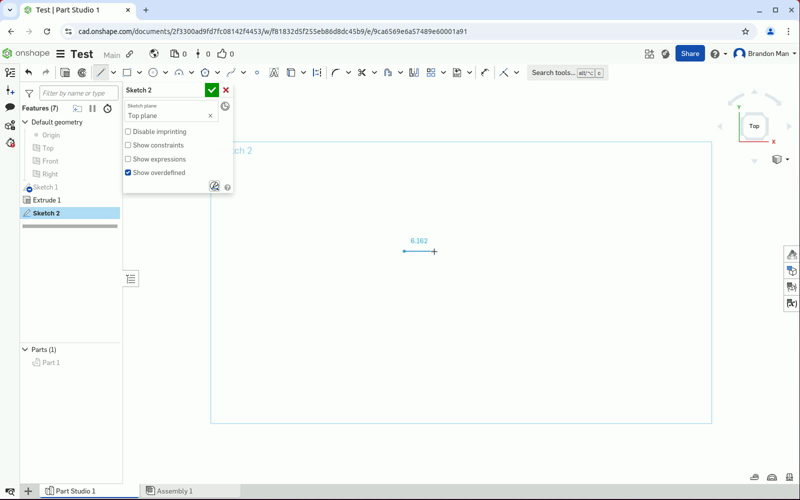
mouse_move(427, 251)
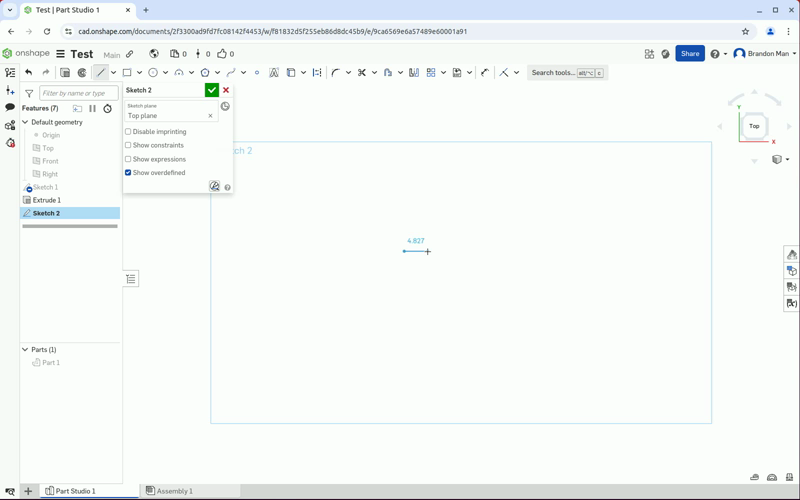
click(427, 251)
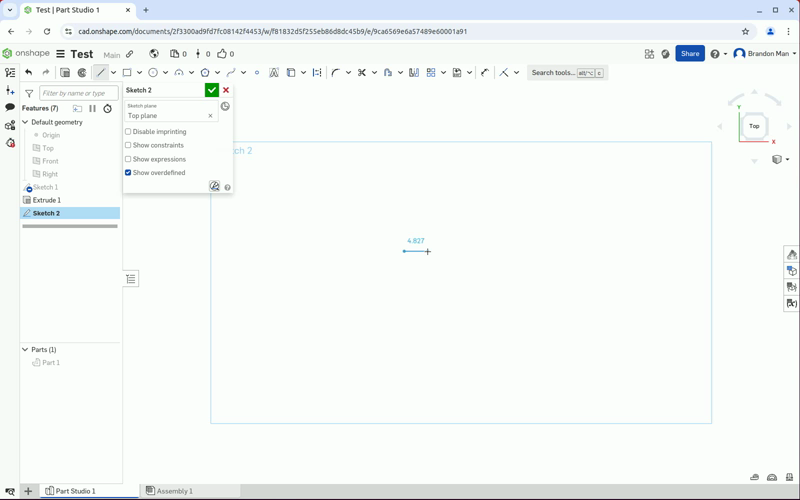
key_up(shift)
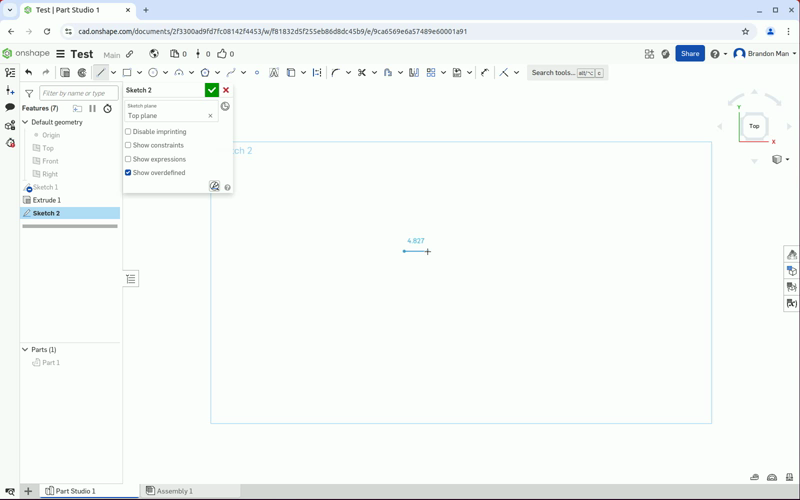
key_down(shift)
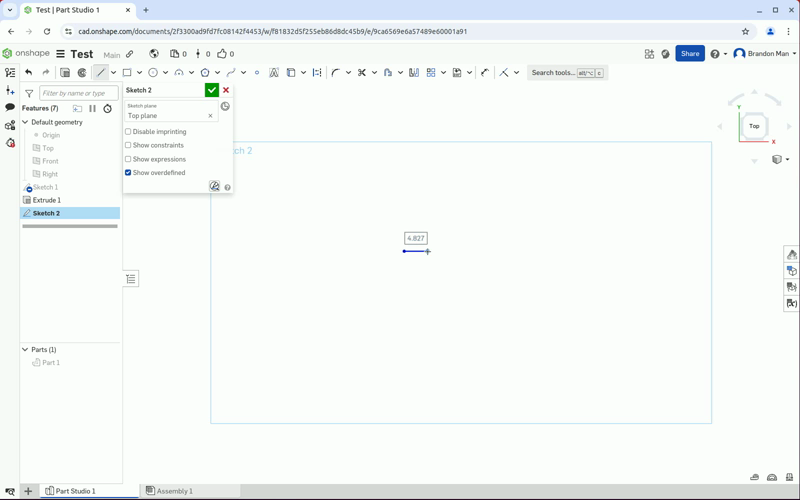
mouse_move(457, 251)
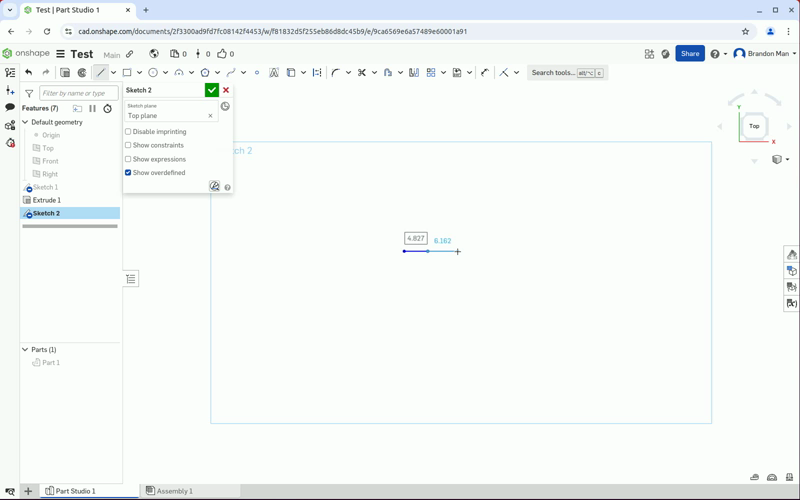
mouse_move(427, 240)
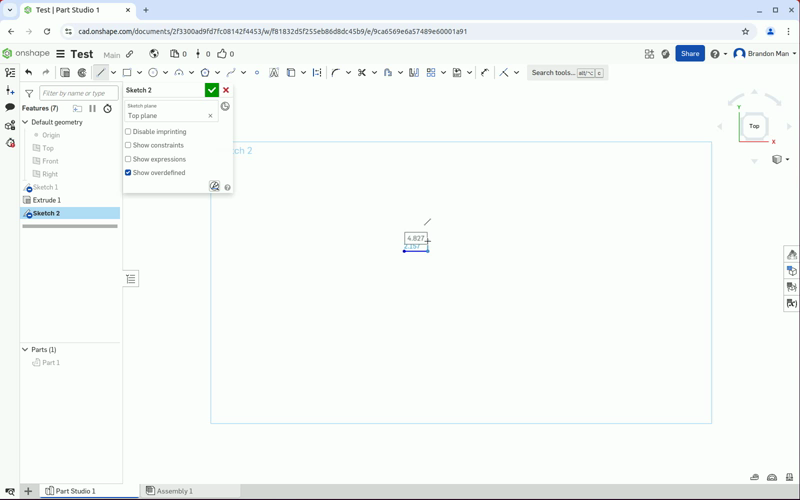
click(427, 240)
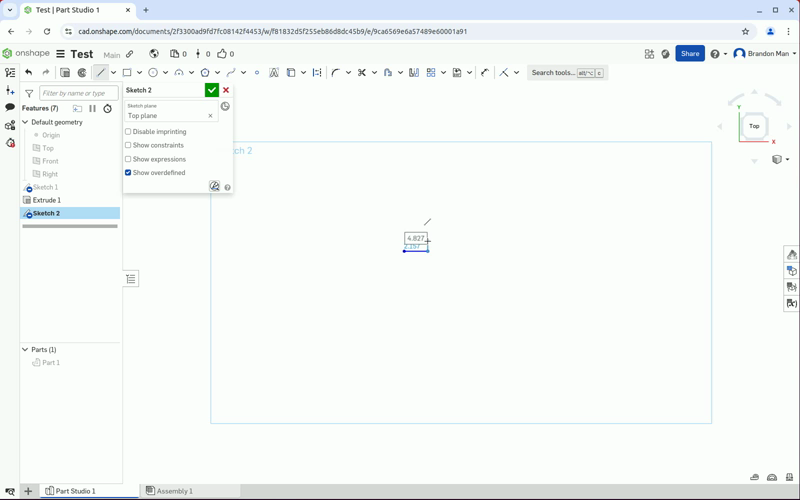
key_up(shift)
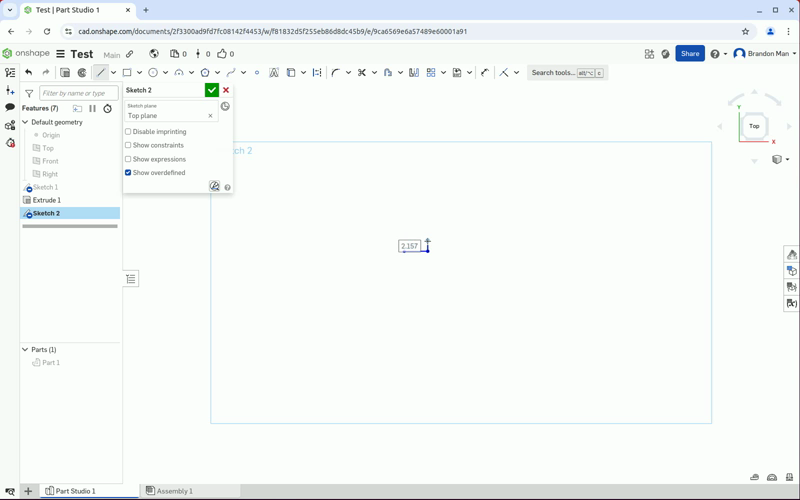
key_down(shift)
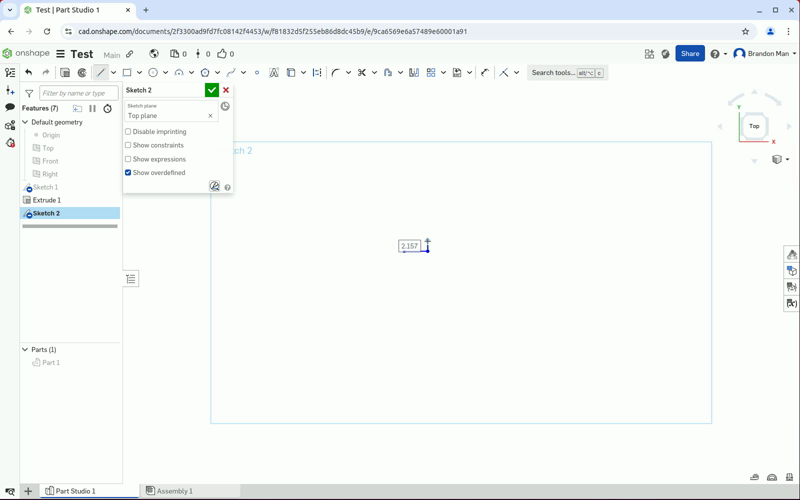
mouse_move(457, 240)
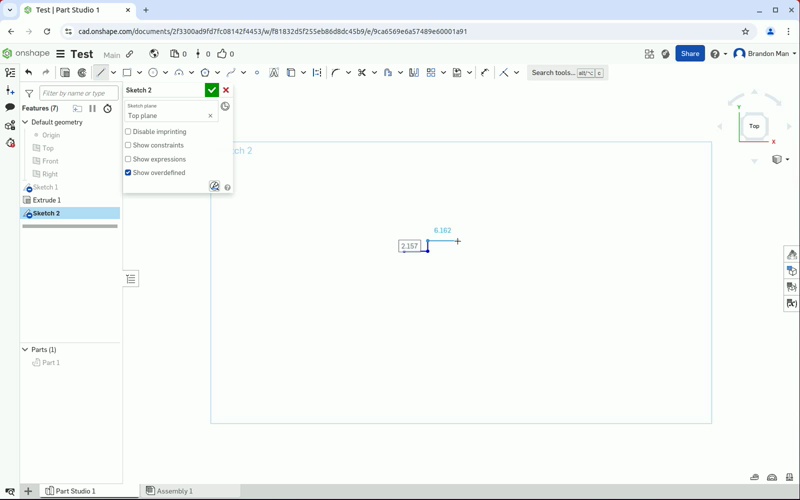
mouse_move(404, 240)
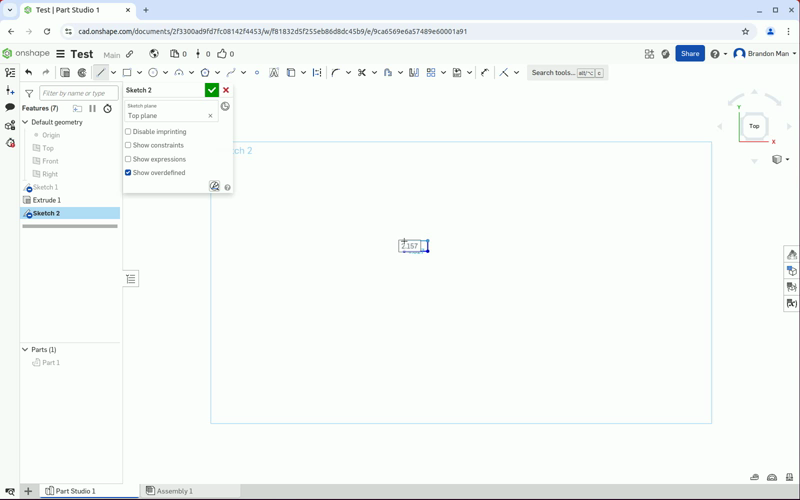
click(404, 240)
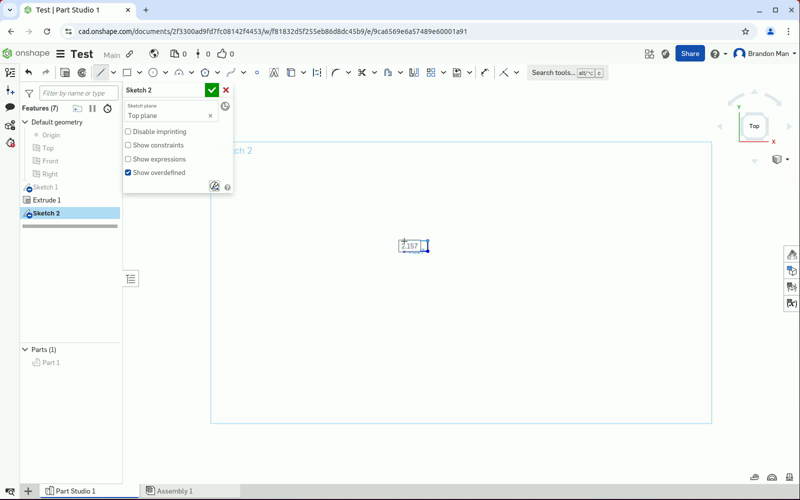
key_up(shift)
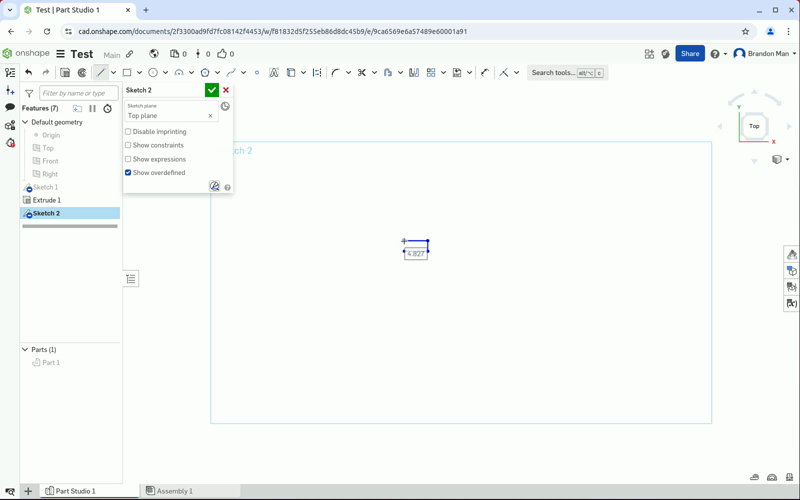
mouse_move(434, 240)
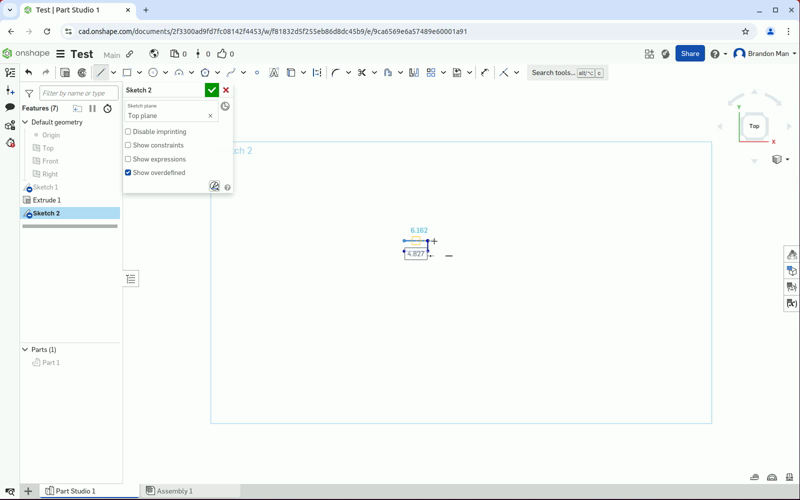
key_down(shift)
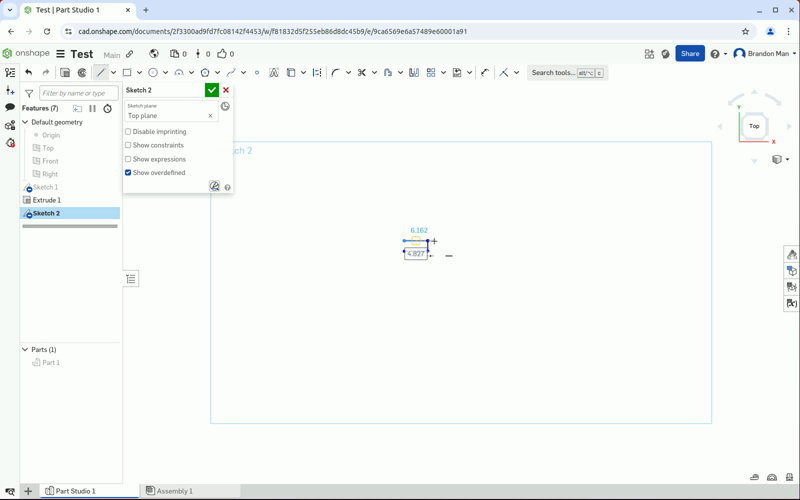
mouse_move(404, 251)
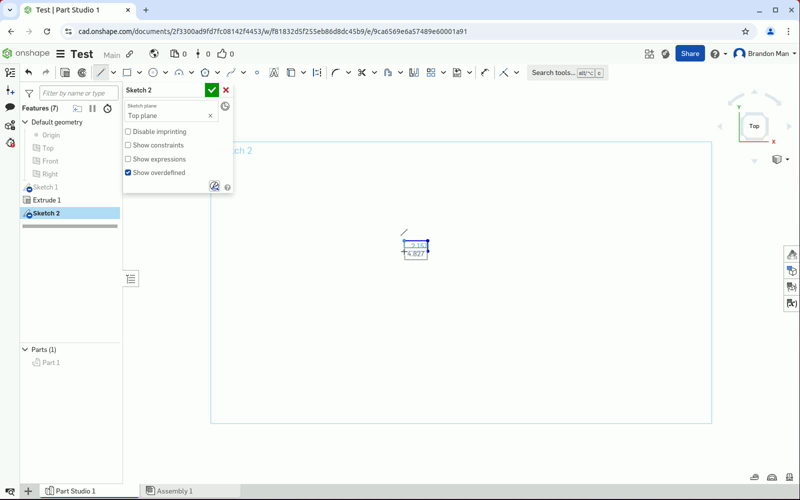
key_up(shift)
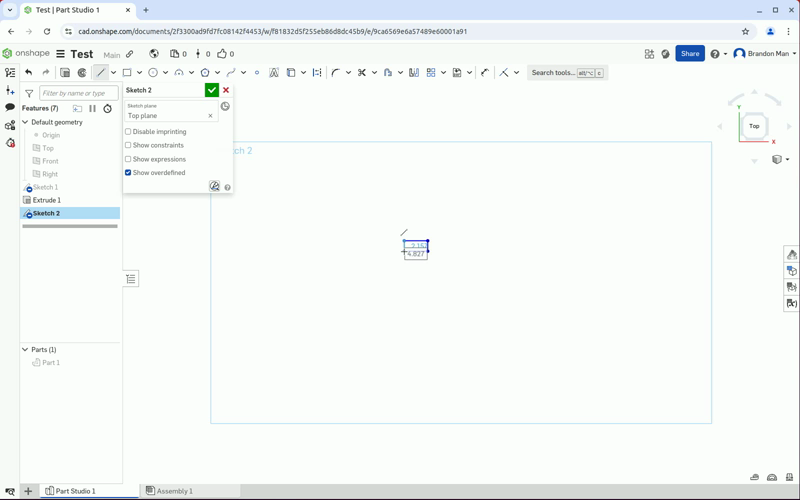
click(404, 251)
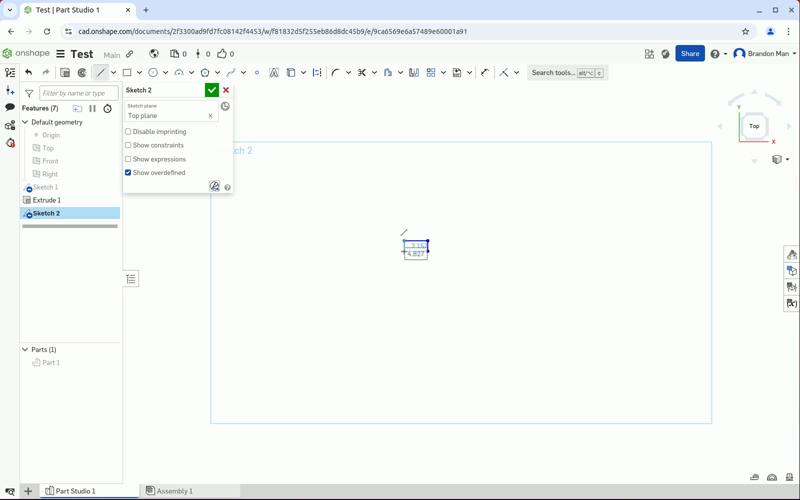
key(esc)
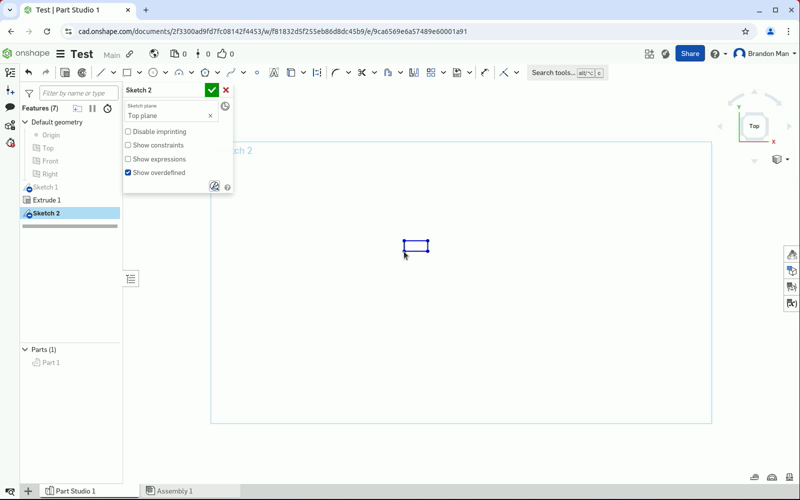
mouse_move(425, 243)
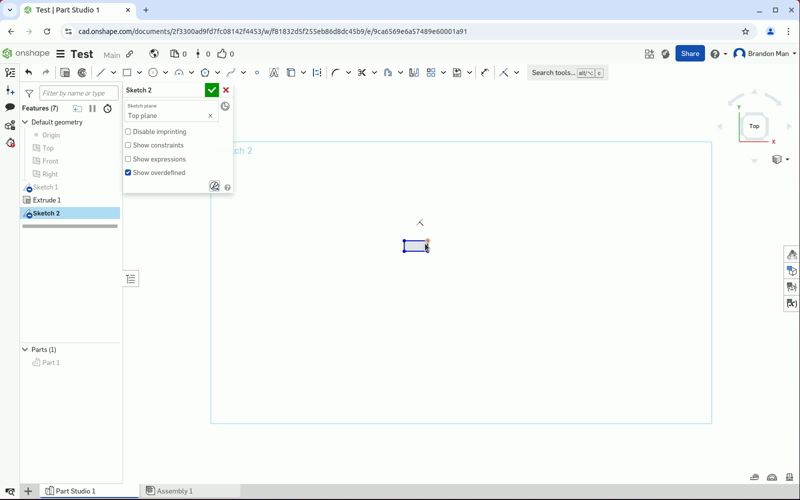
scroll(6)
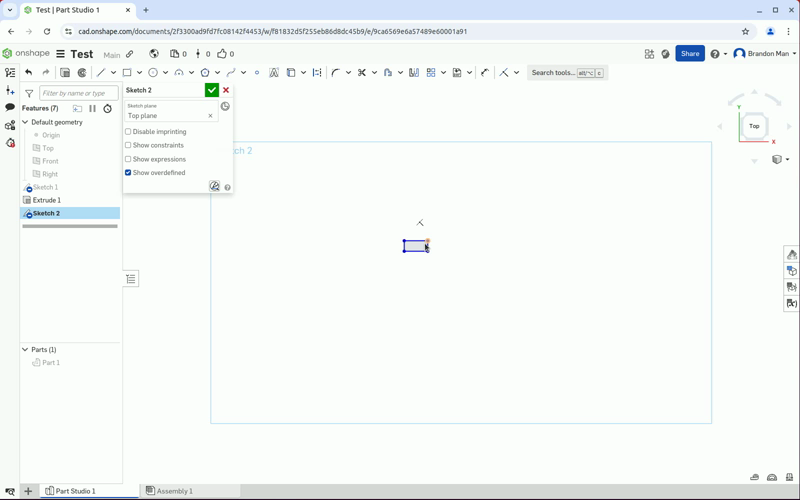
scroll(6)
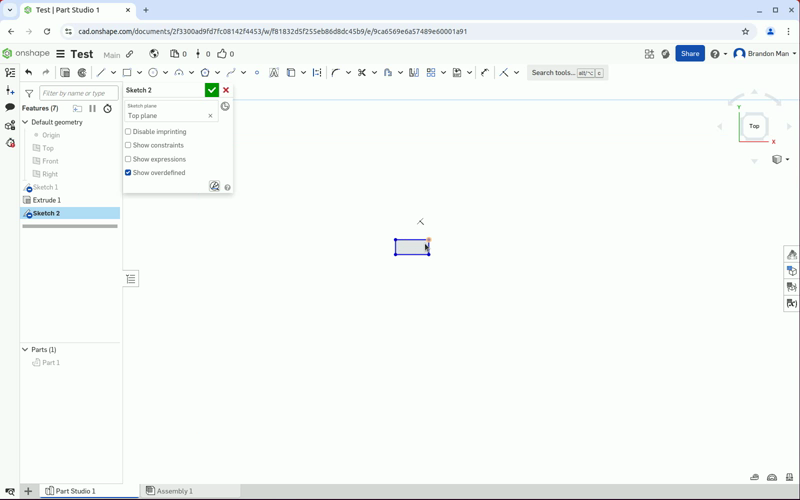
scroll(6)
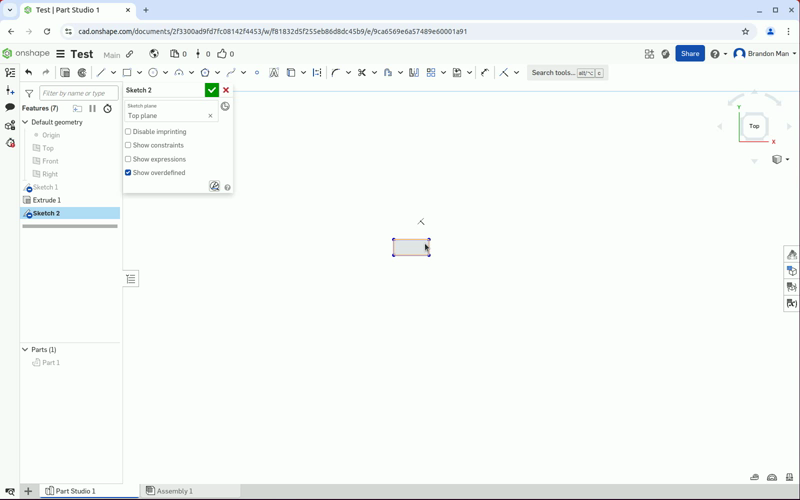
scroll(6)
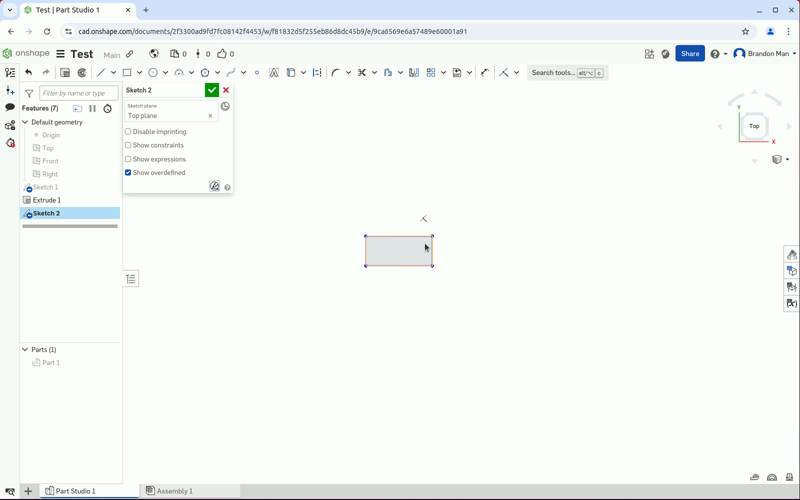
scroll(6)
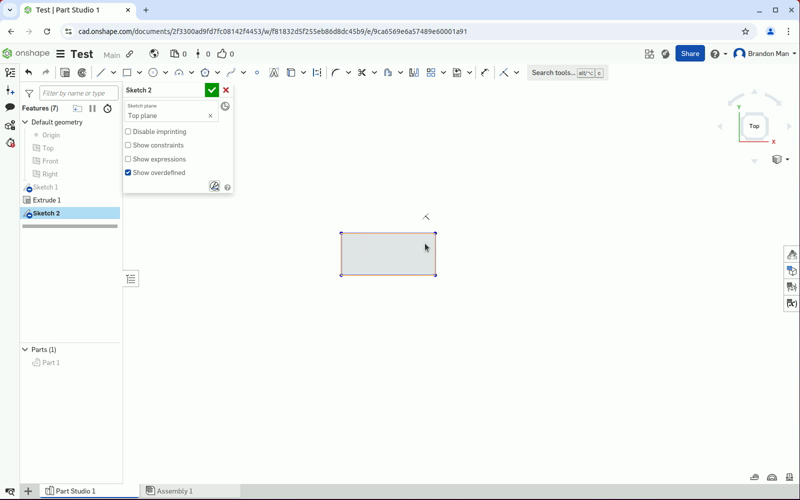
scroll(6)
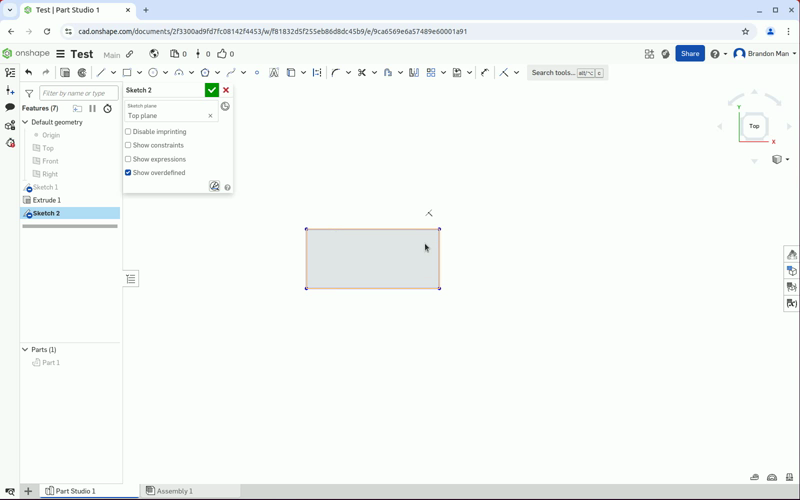
scroll(6)
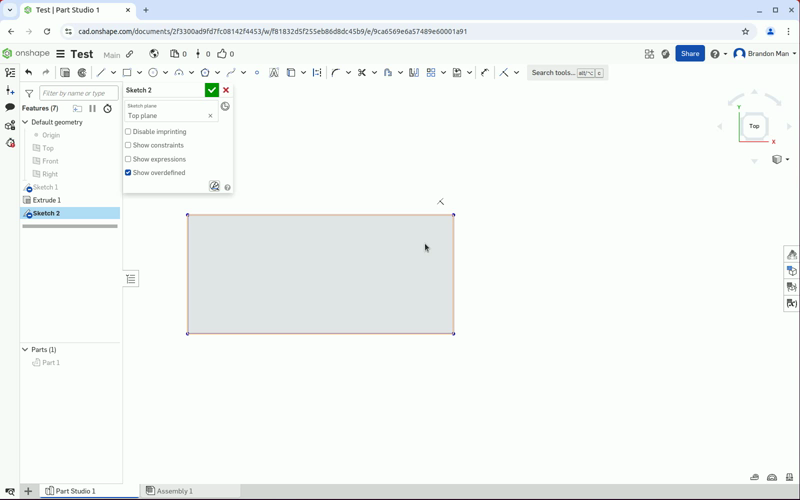
click(425, 243)
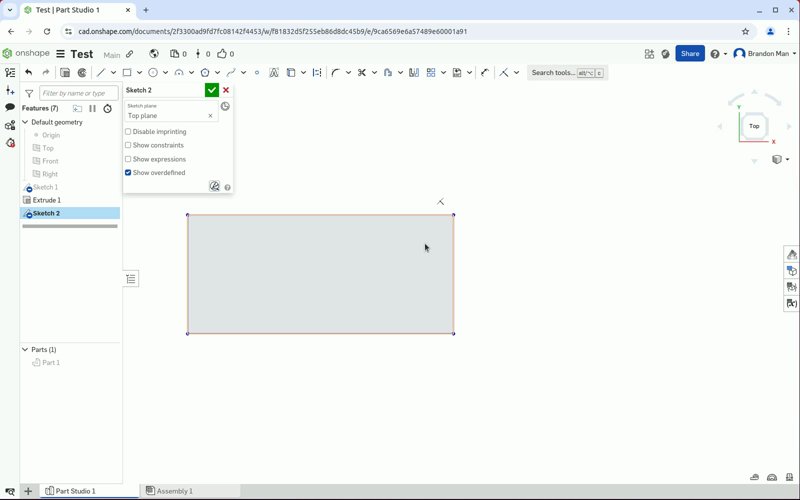
scroll(-6)
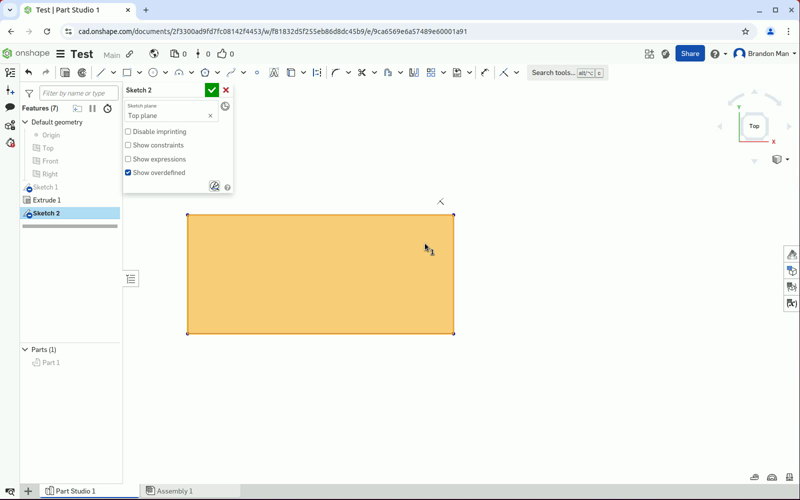
scroll(-6)
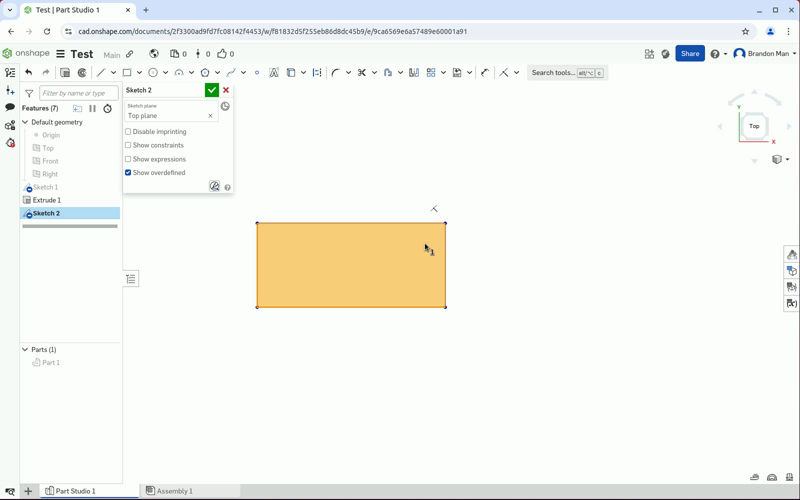
scroll(-6)
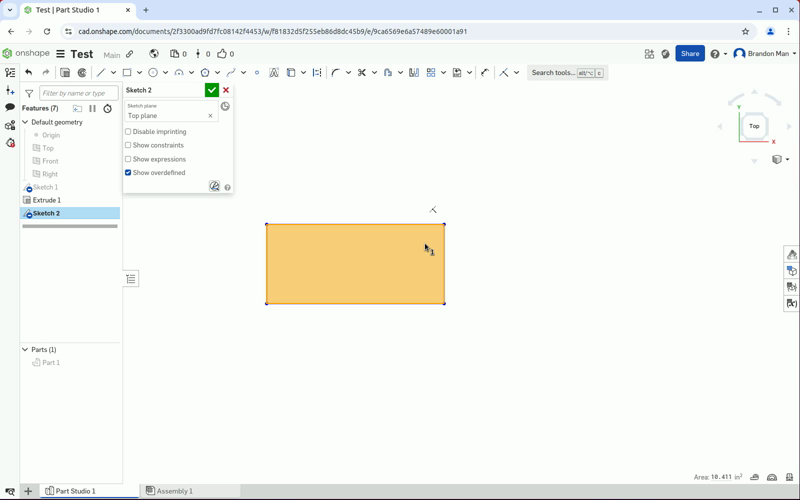
scroll(-6)
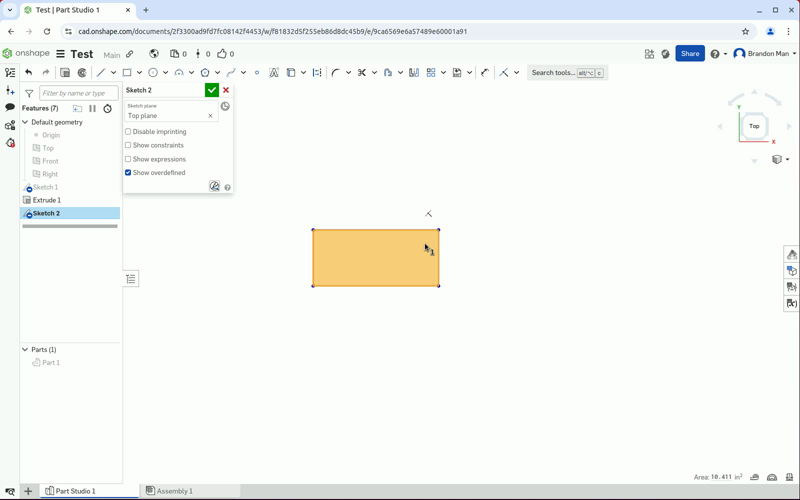
scroll(-6)
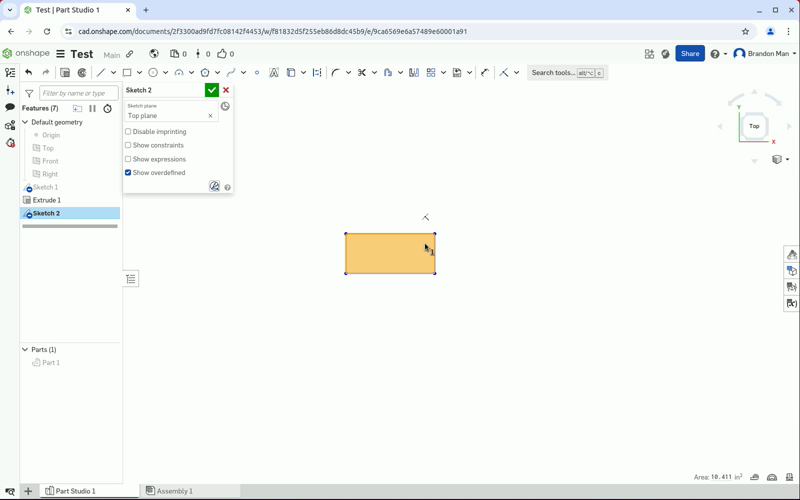
scroll(-6)
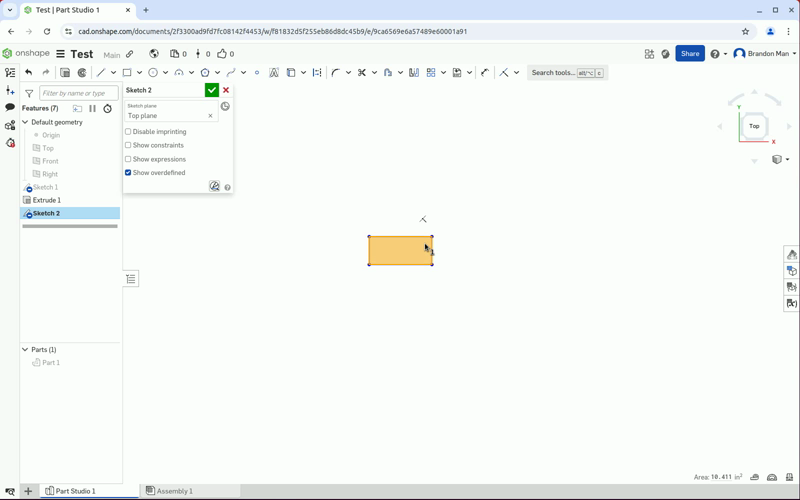
scroll(-6)
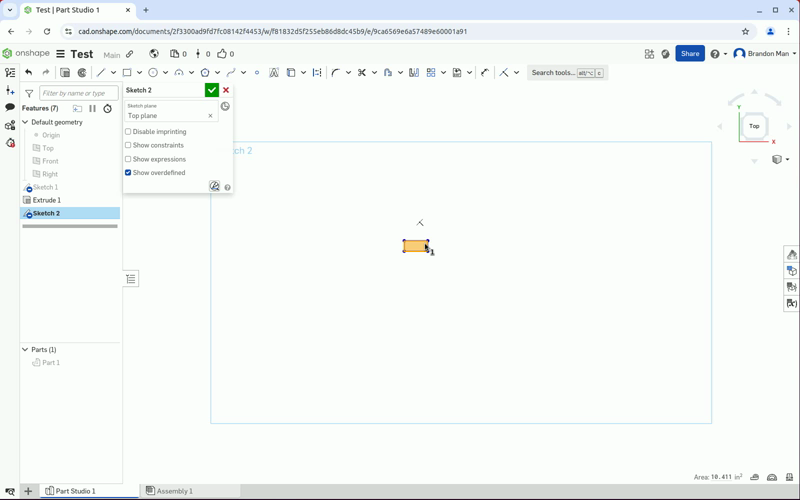
mouse_move(73, 352)
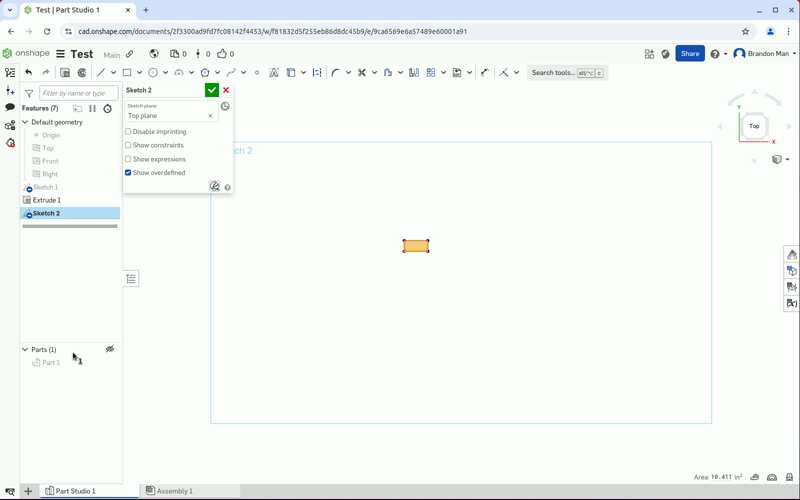
key(shift+y)
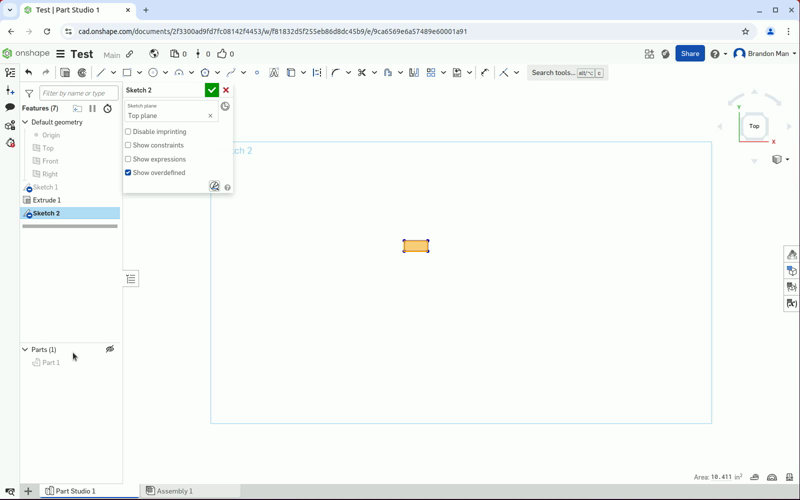
key(shift+e)
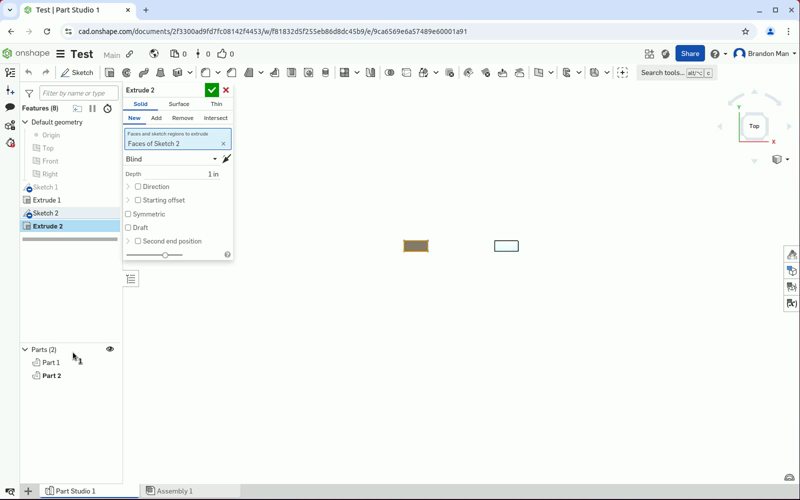
mouse_move(143, 106)
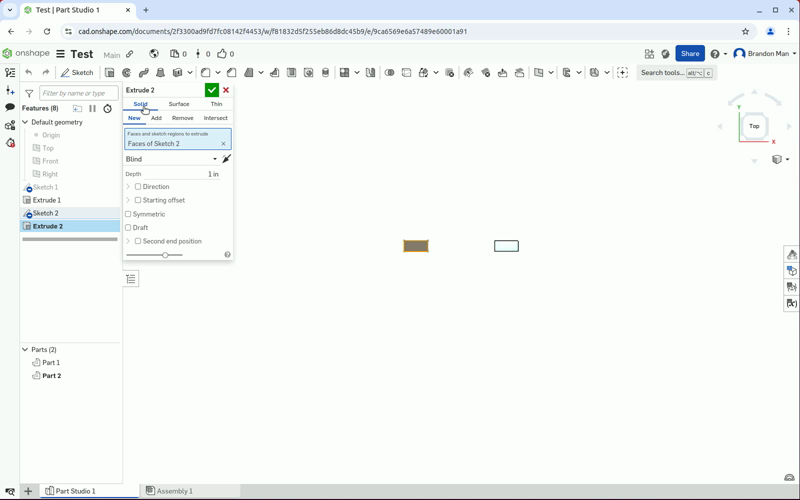
click(143, 106)
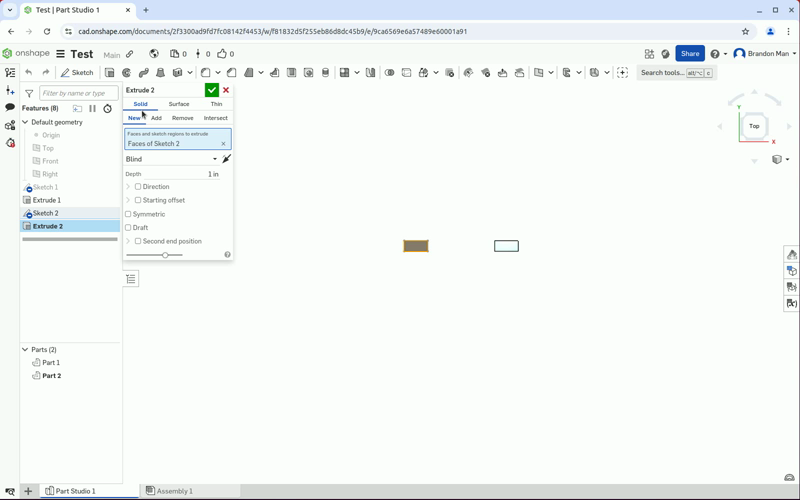
mouse_move(137, 120)
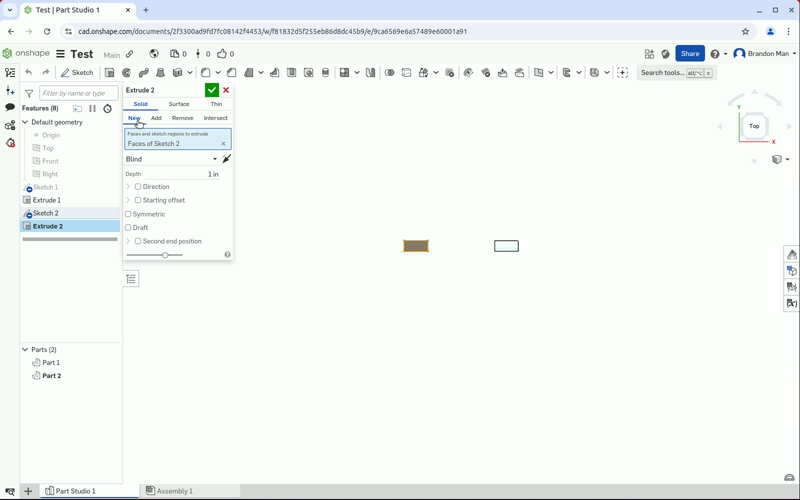
click(137, 120)
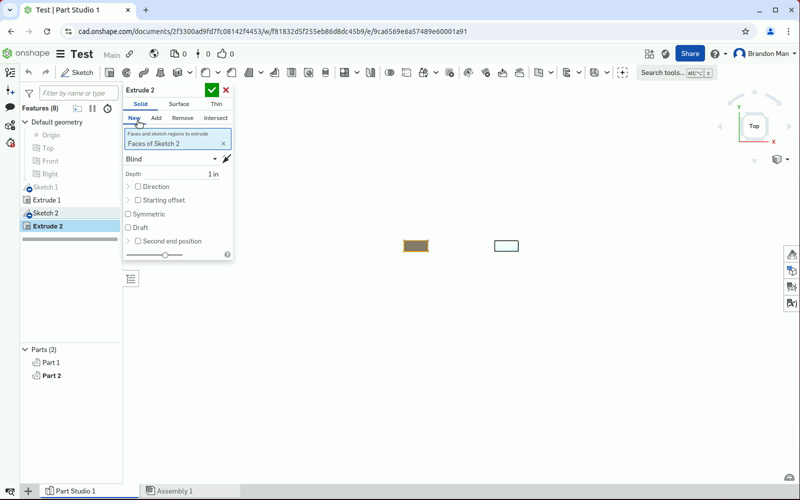
key(tab, 4)
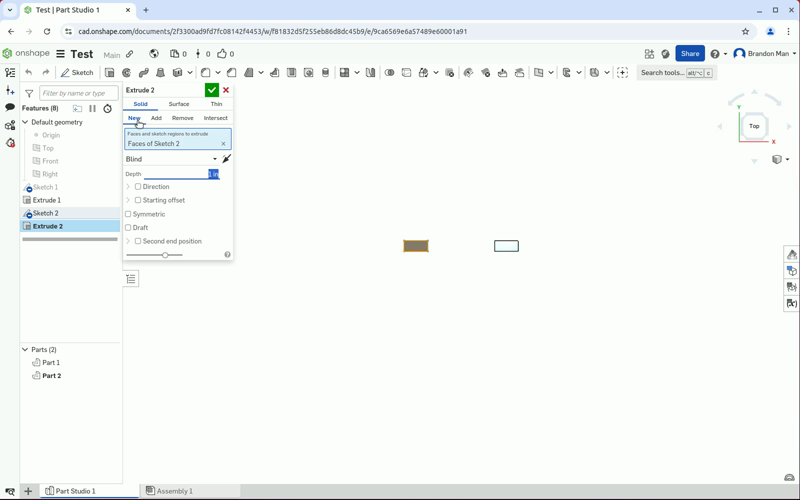
text(2.166)
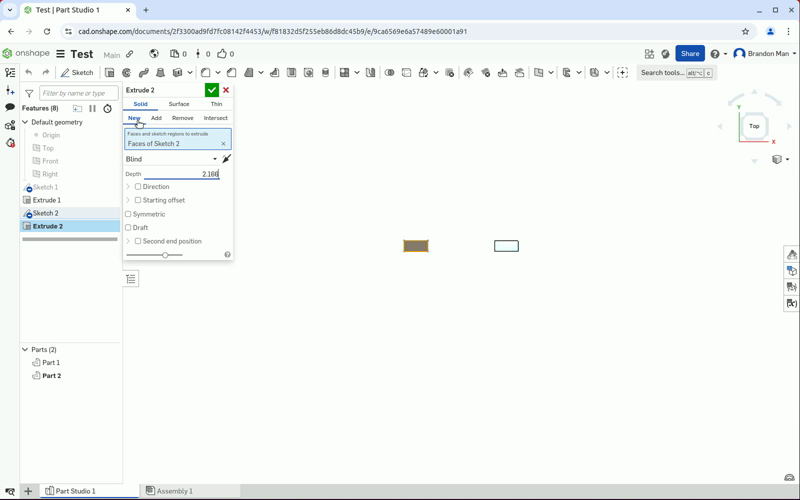
key(enter)
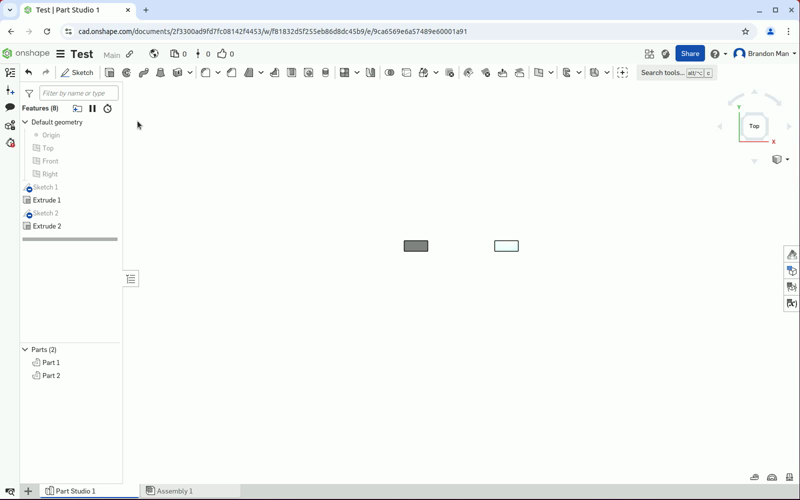
key(shift+h)
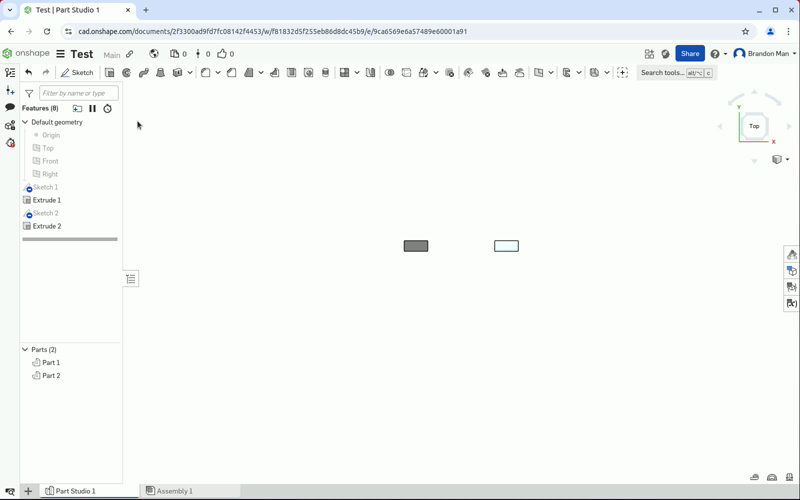
key(shift+h)
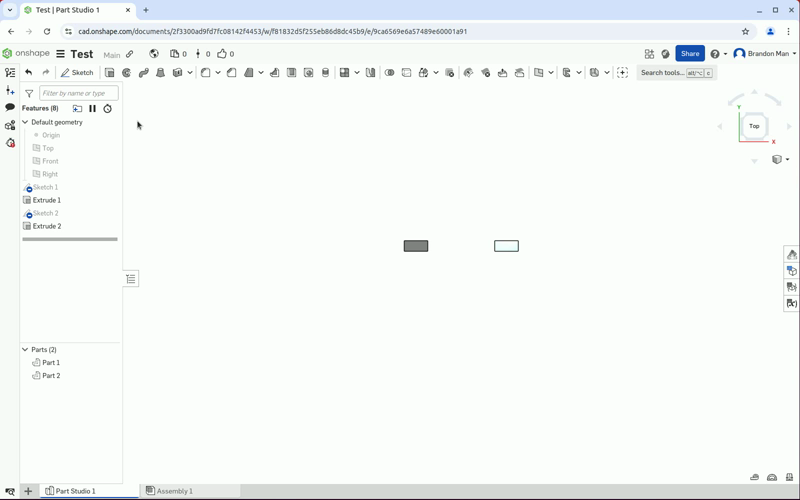
mouse_move(73, 189)
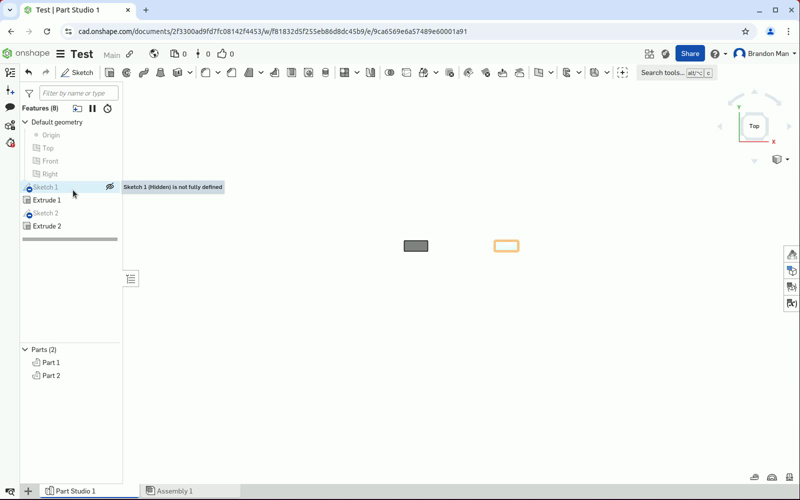
click(73, 189)
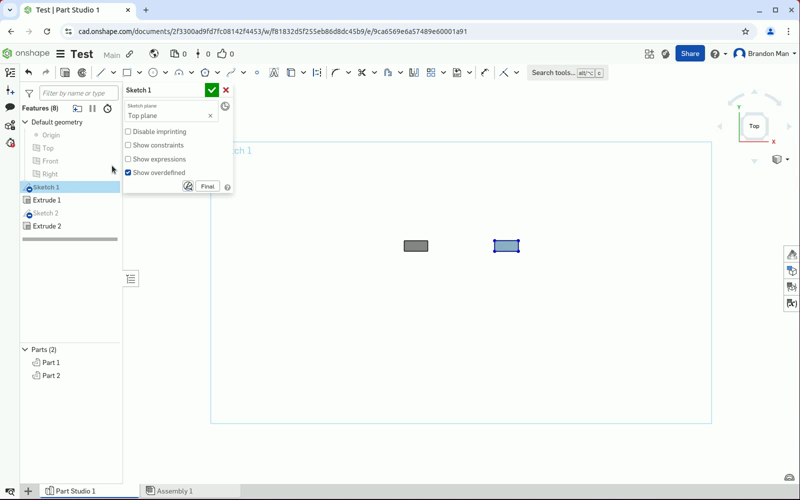
mouse_move(229, 92)
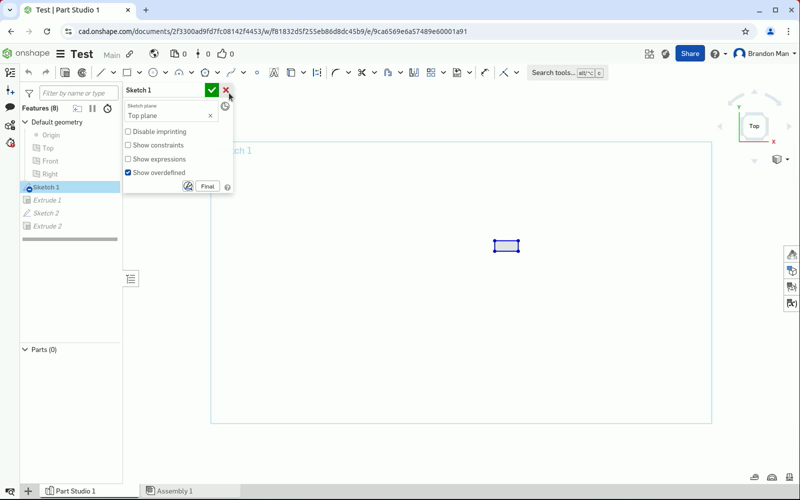
click(229, 92)
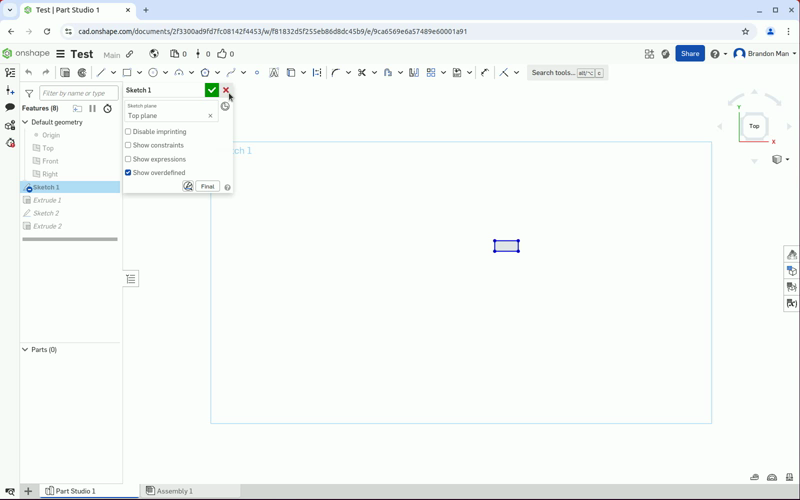
key(shift+s)
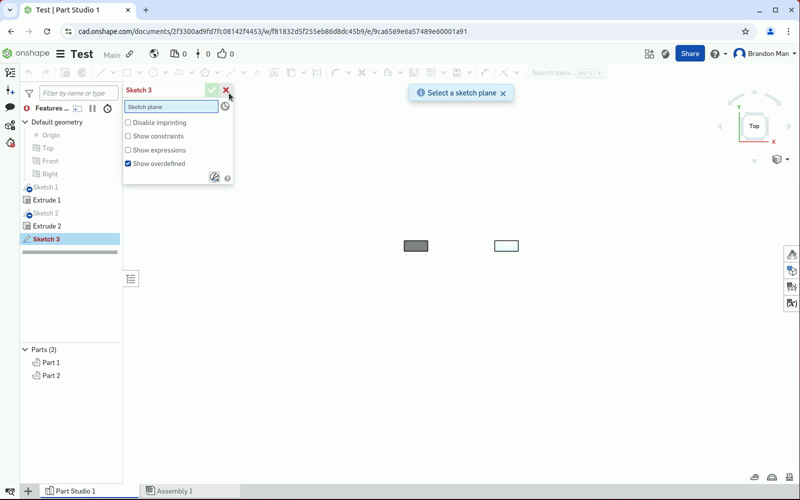
mouse_move(73, 150)
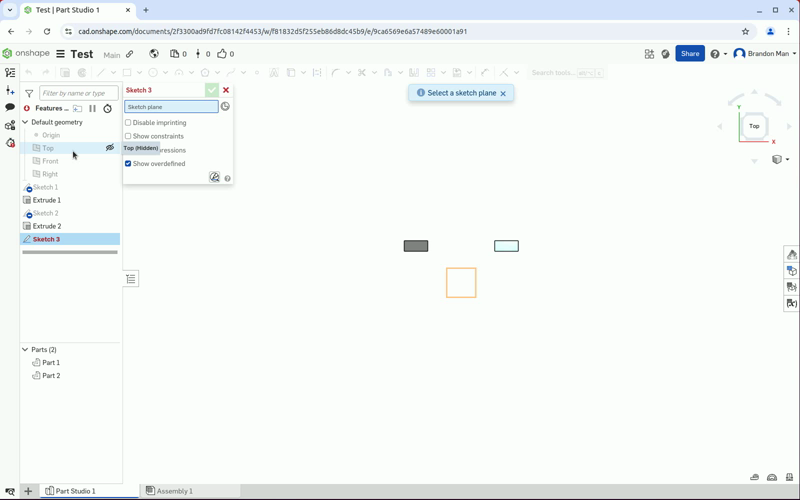
click(73, 150)
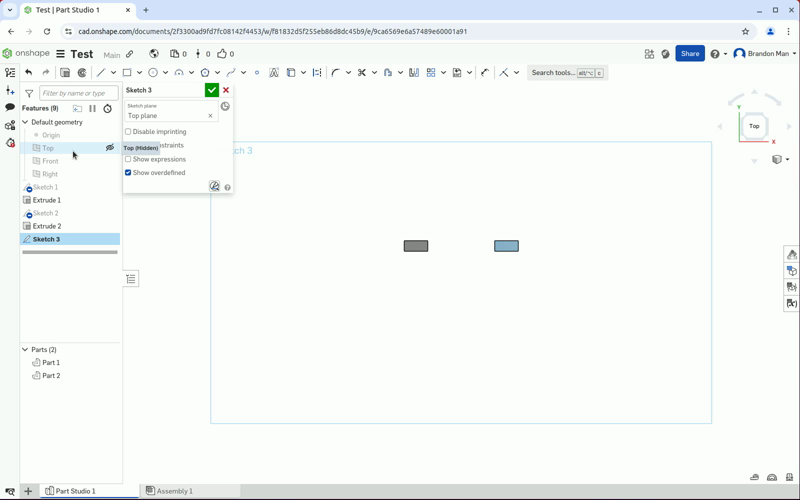
mouse_move(73, 352)
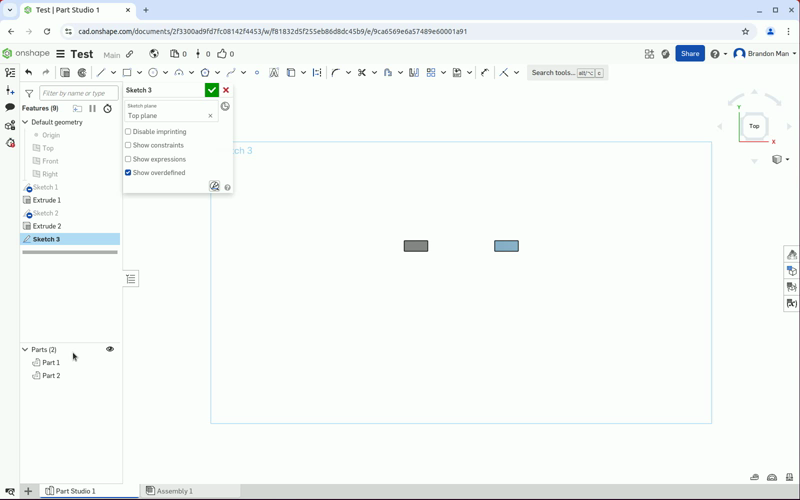
key(y)
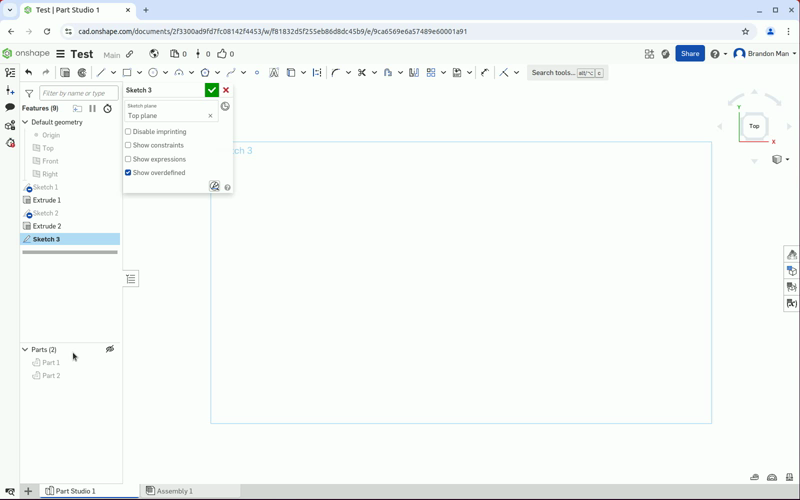
key(l)
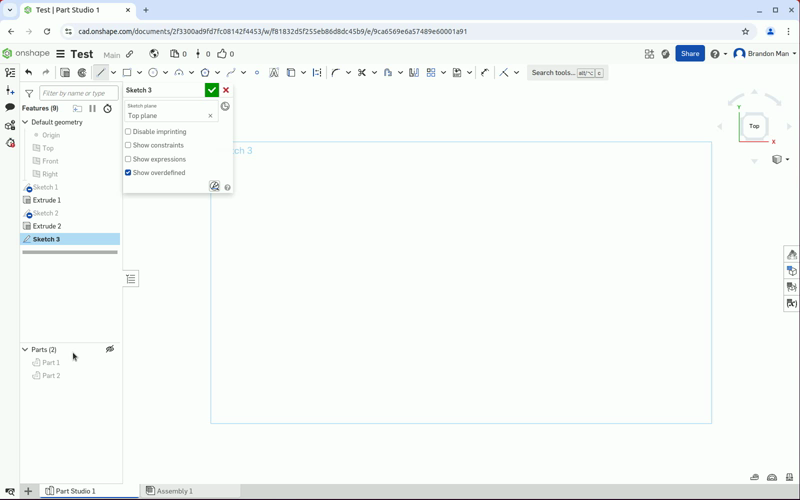
key_down(shift)
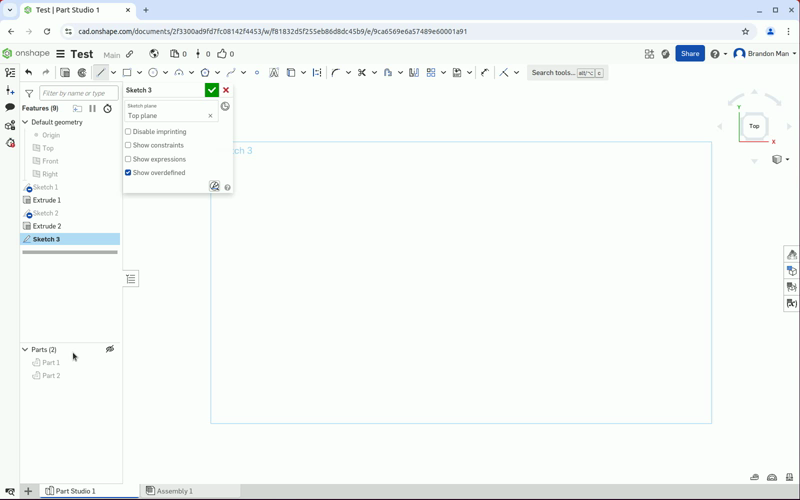
mouse_move(494, 325)
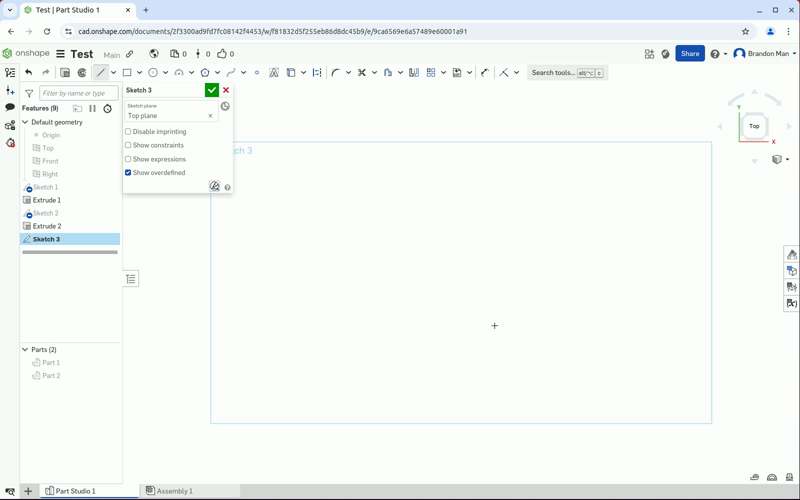
click(494, 325)
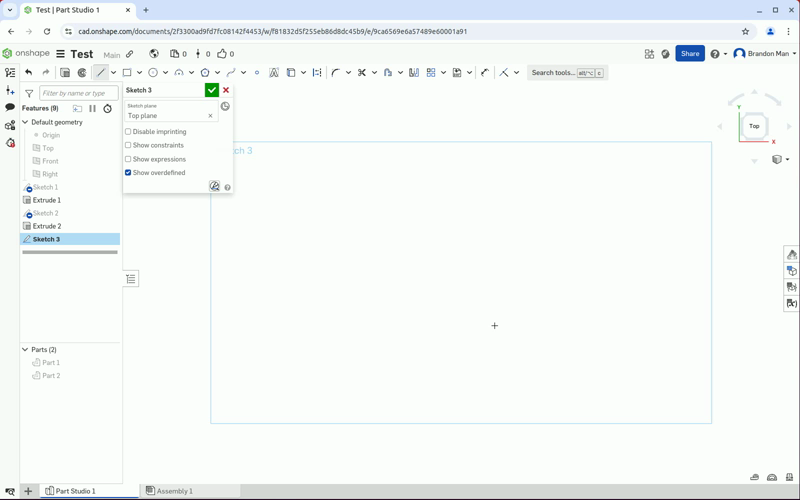
key_up(shift)
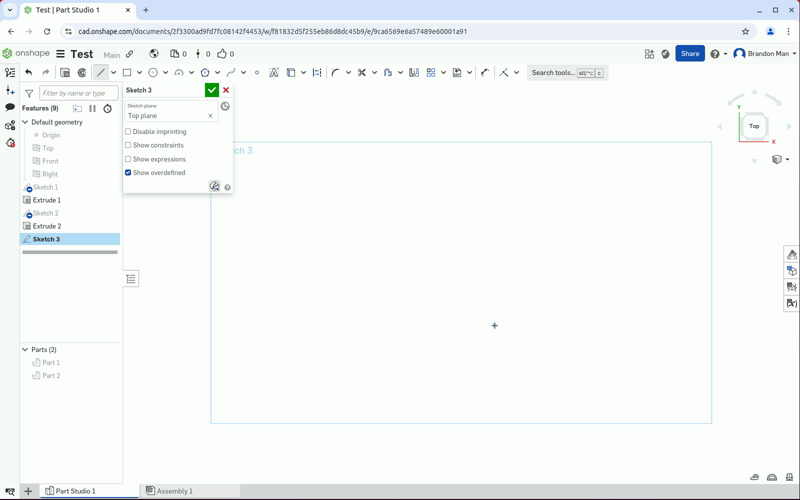
key_down(shift)
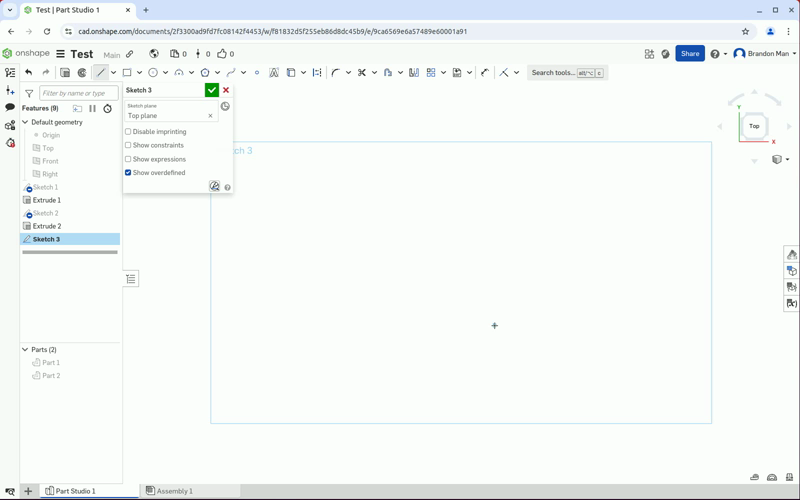
mouse_move(524, 325)
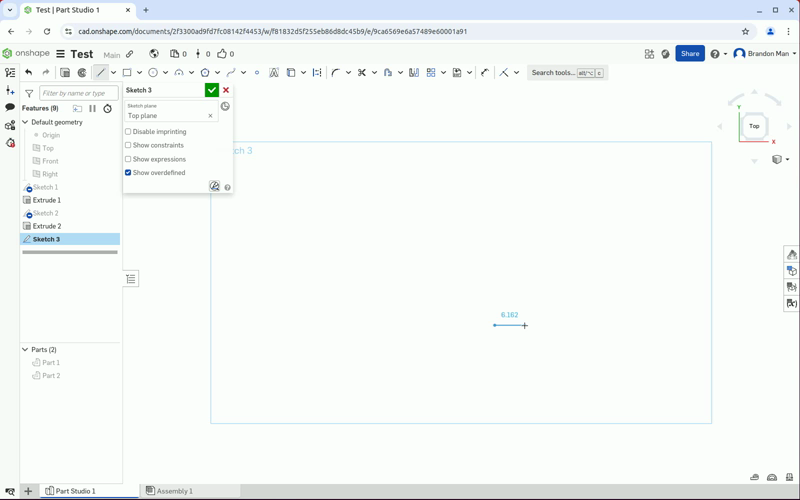
mouse_move(518, 325)
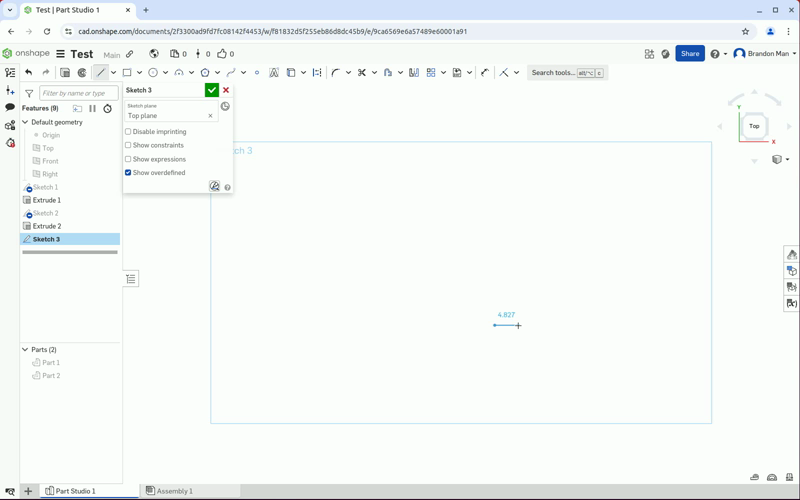
click(518, 325)
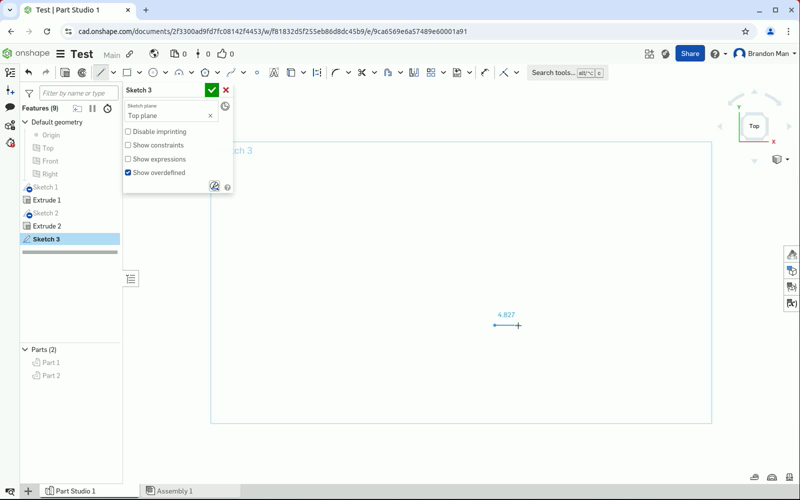
key_up(shift)
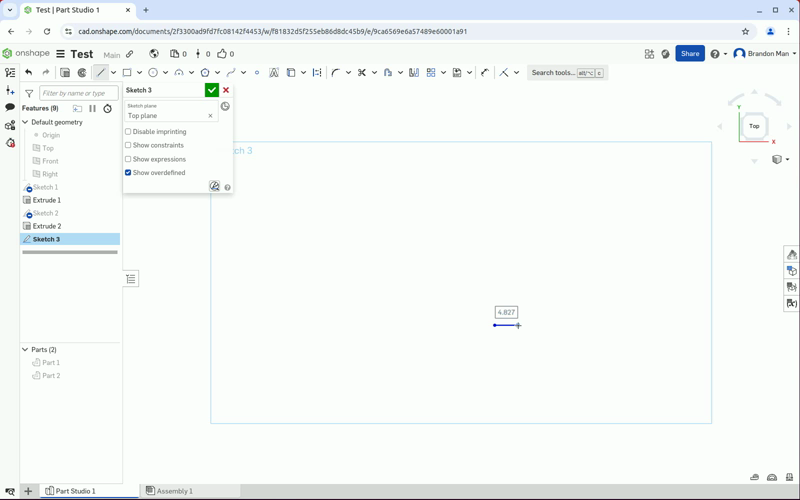
key_down(shift)
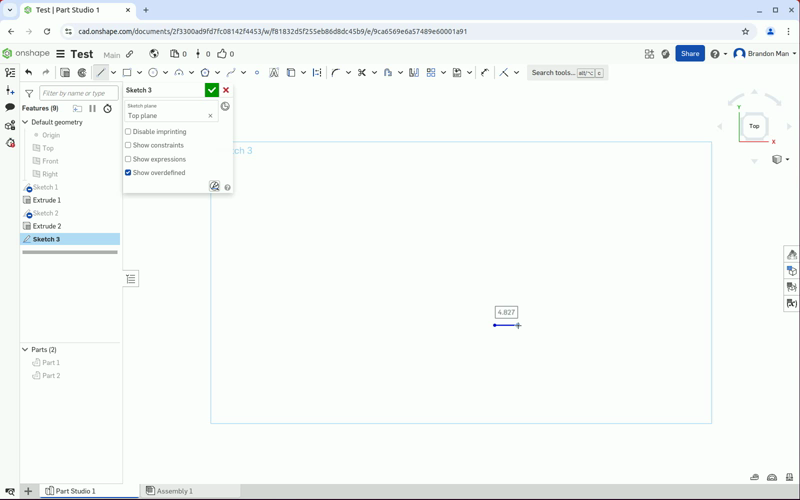
mouse_move(548, 325)
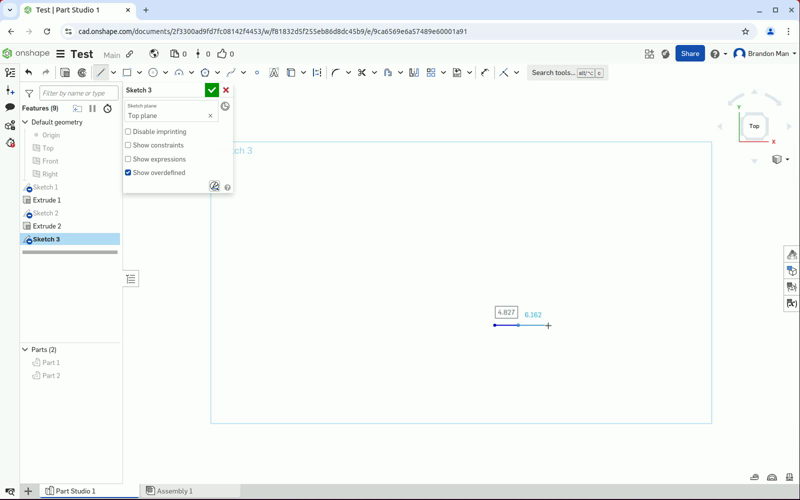
mouse_move(518, 314)
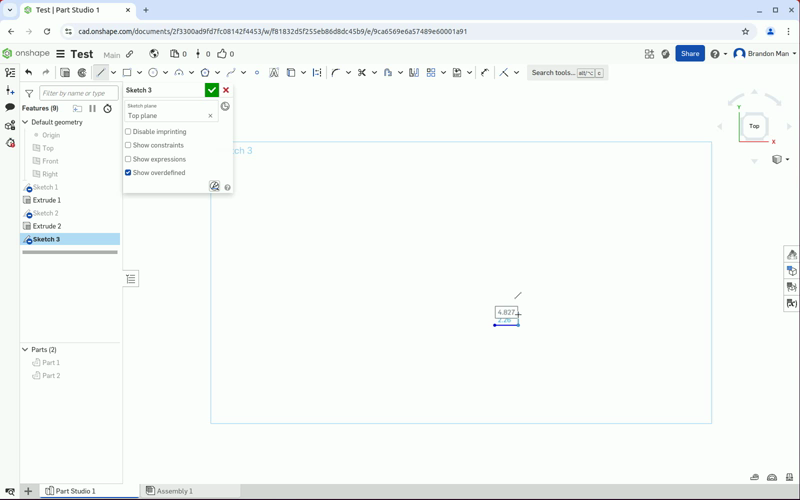
click(518, 314)
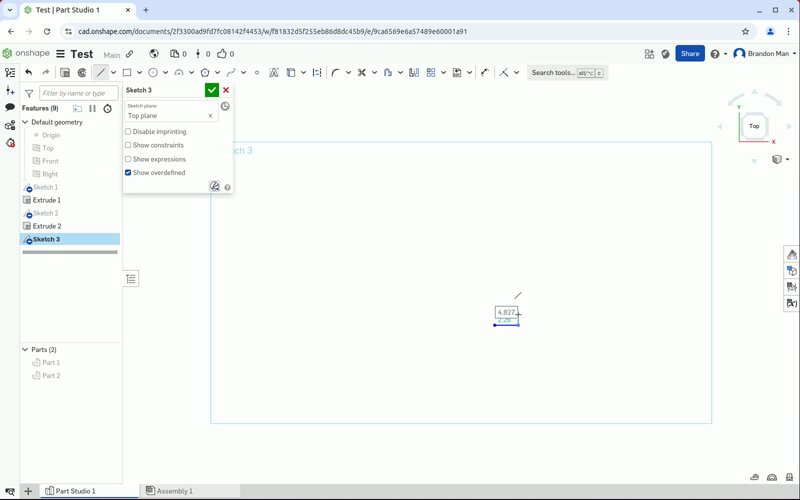
key_up(shift)
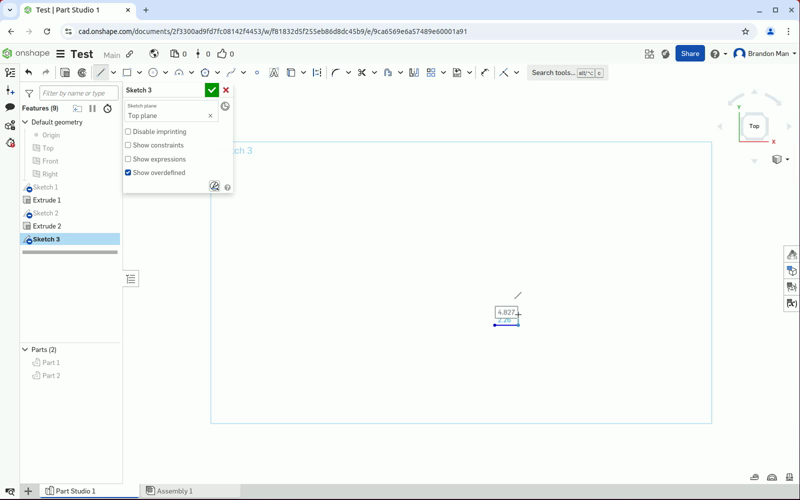
key_down(shift)
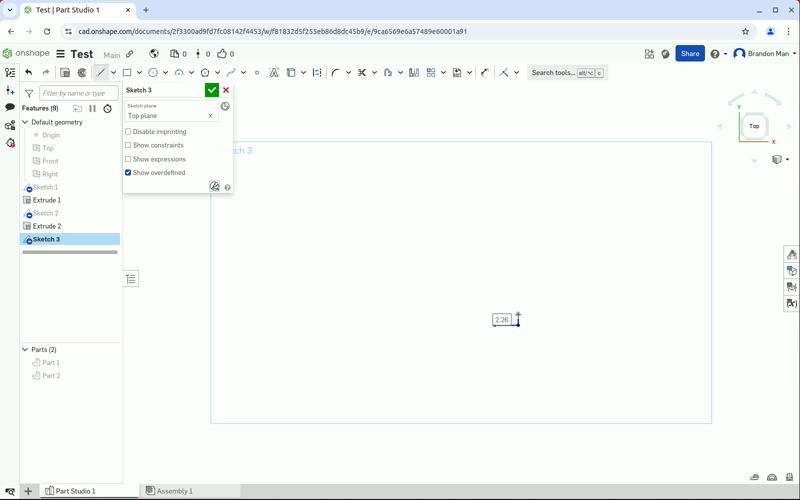
mouse_move(548, 314)
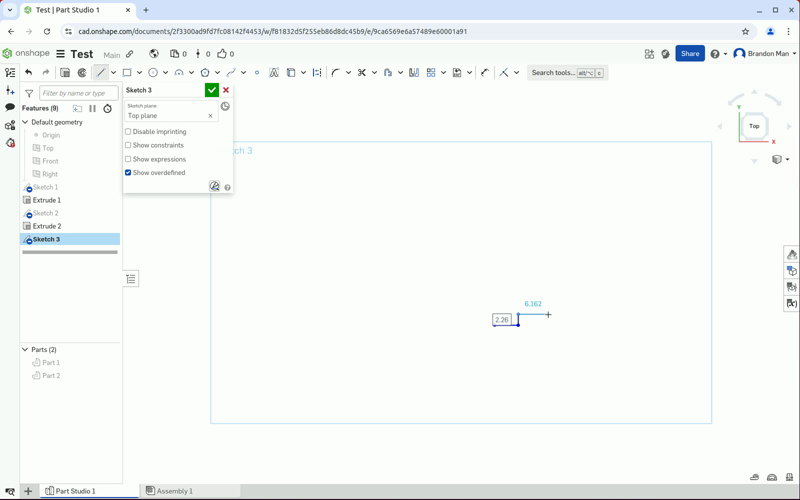
mouse_move(494, 314)
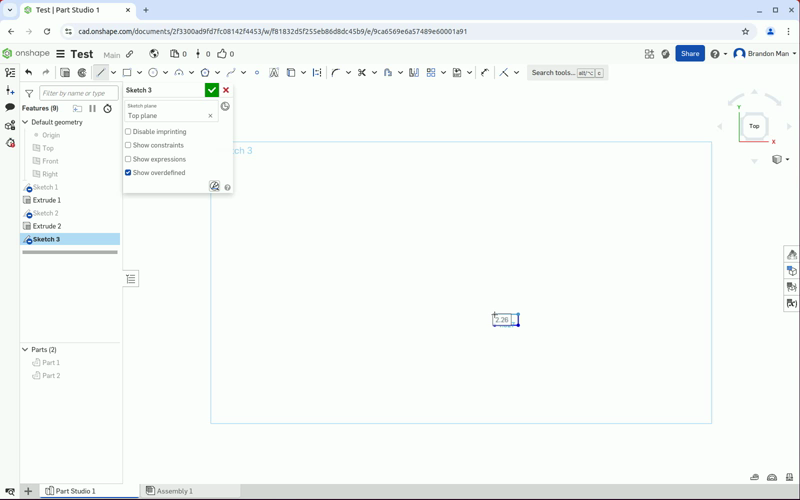
click(494, 314)
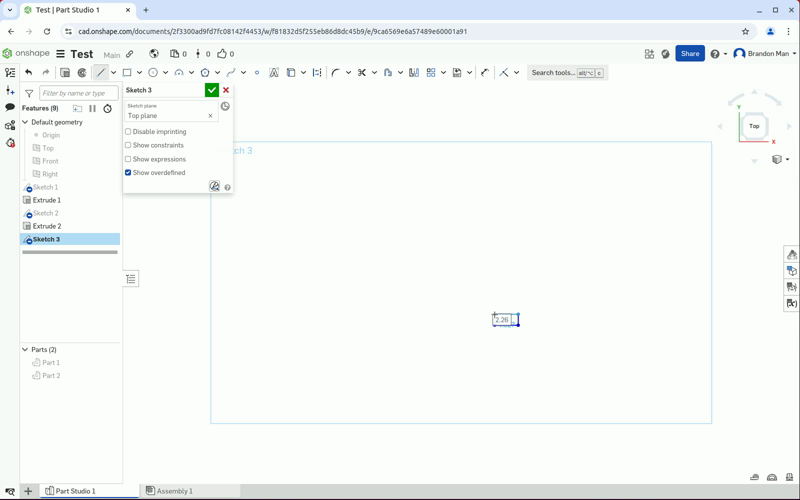
key_up(shift)
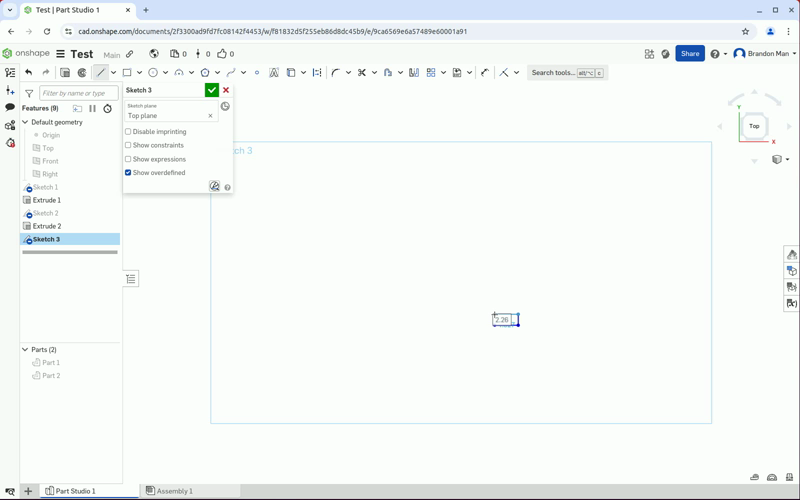
mouse_move(524, 314)
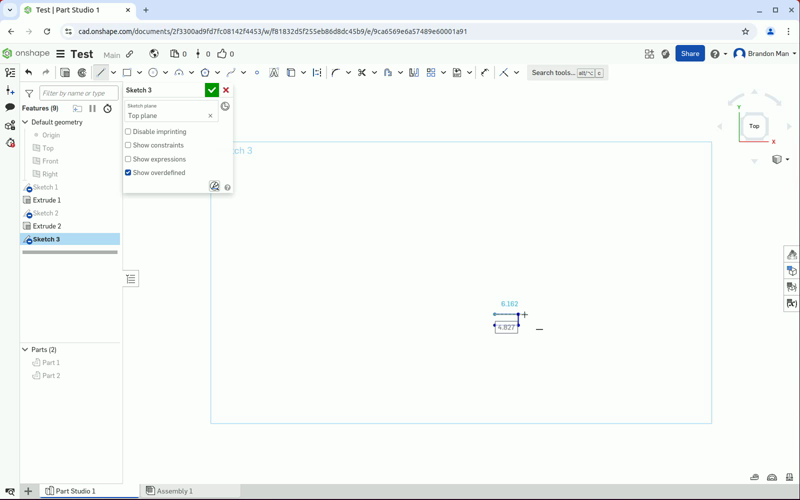
key_down(shift)
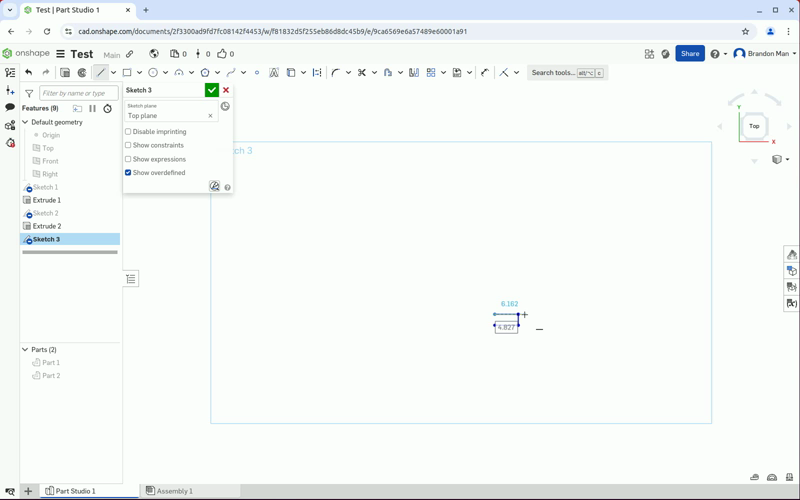
mouse_move(494, 325)
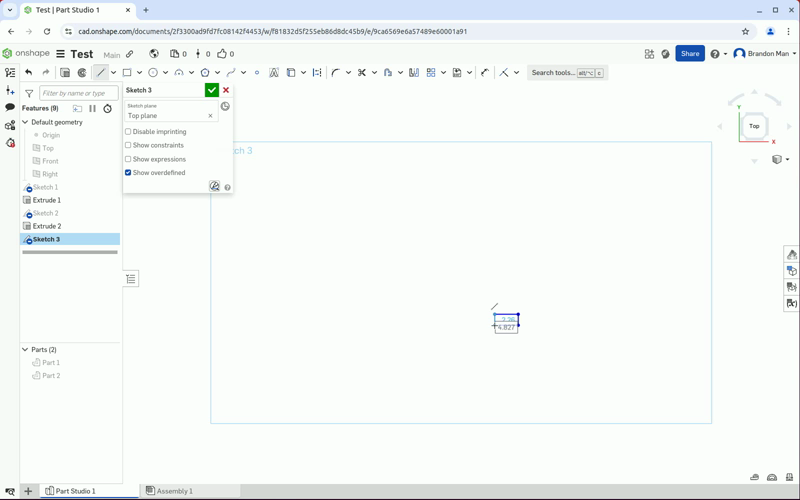
key_up(shift)
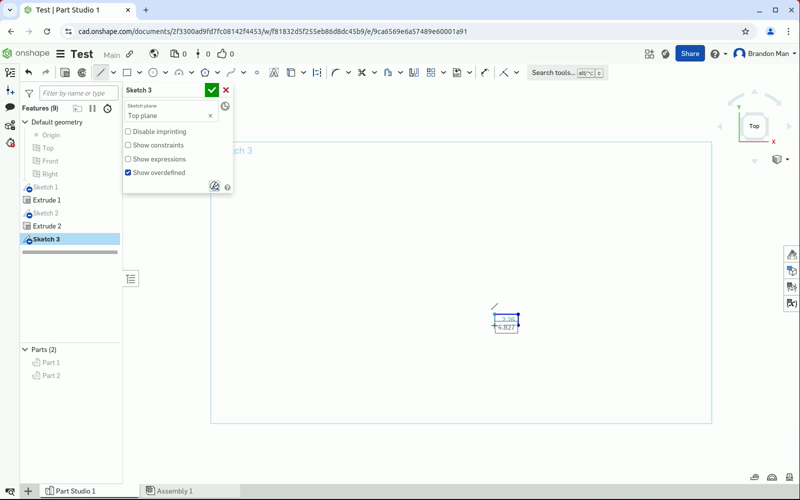
click(494, 325)
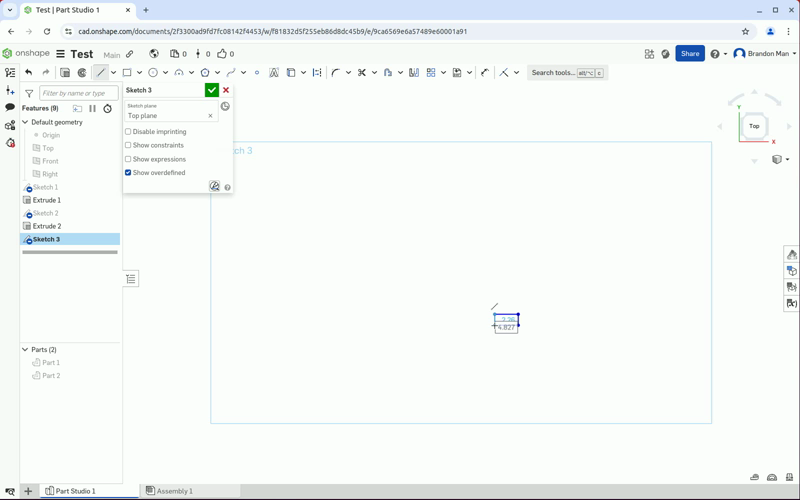
key(esc)
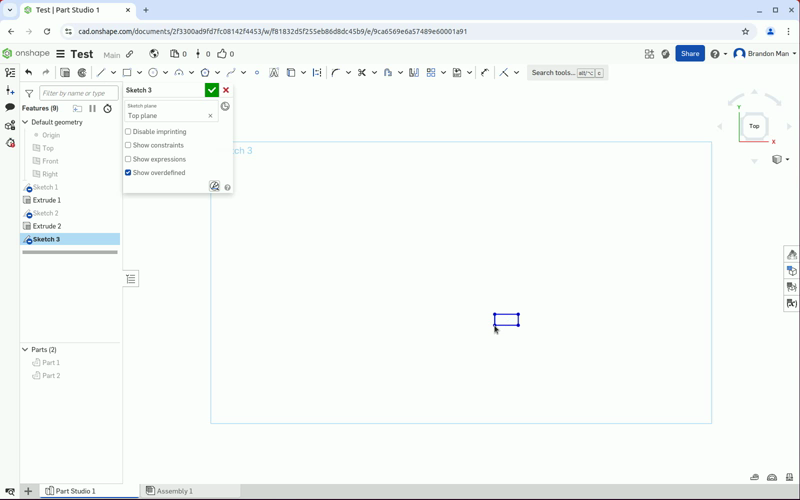
mouse_move(507, 320)
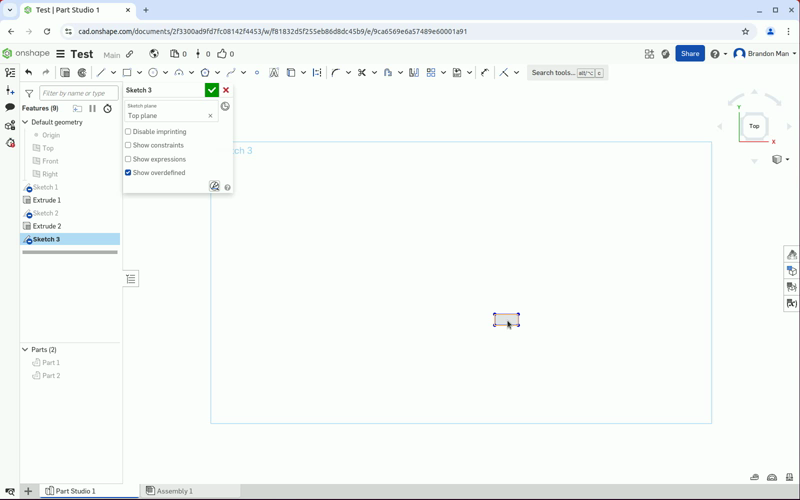
scroll(6)
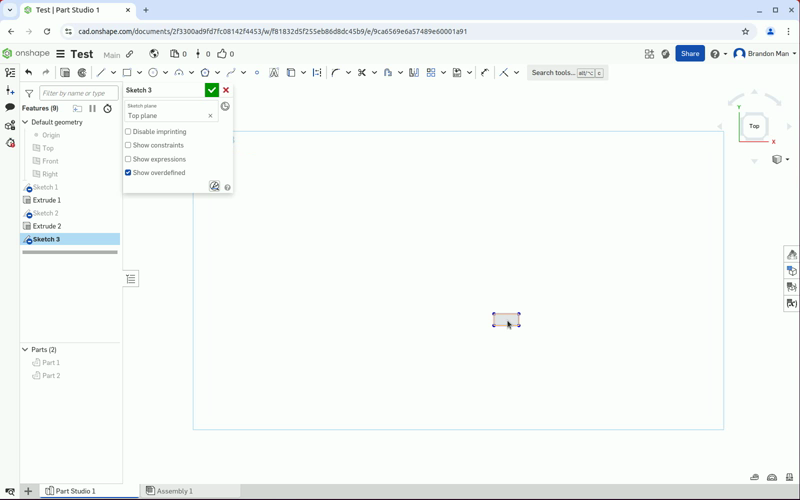
scroll(6)
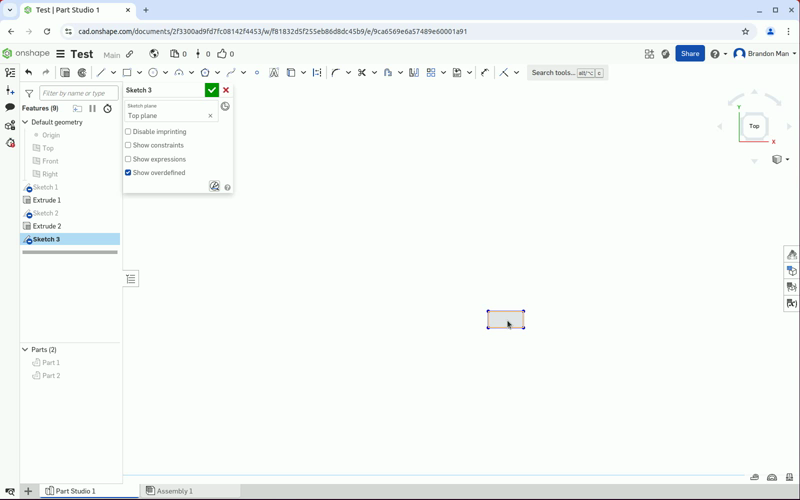
scroll(6)
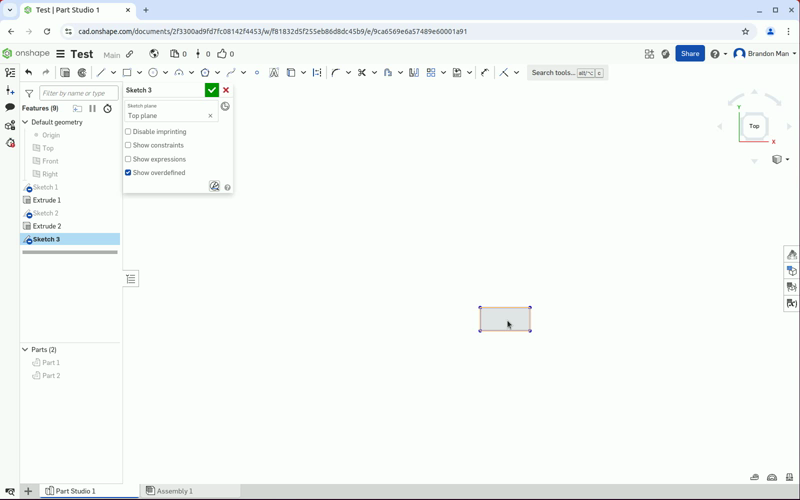
scroll(6)
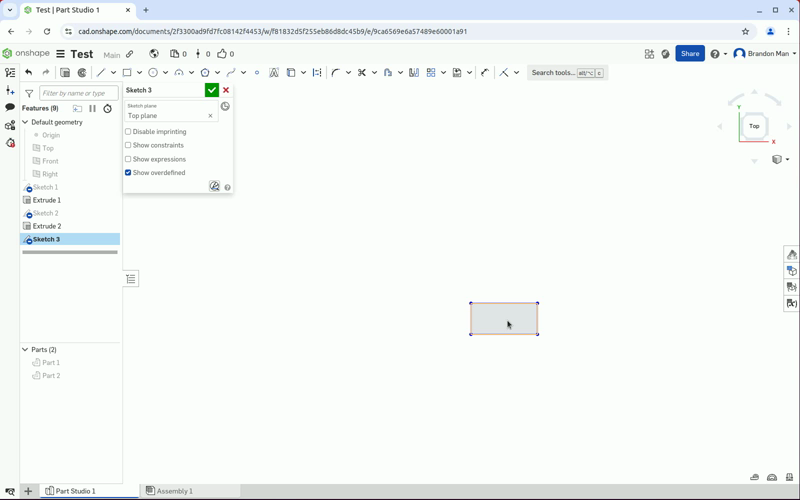
scroll(6)
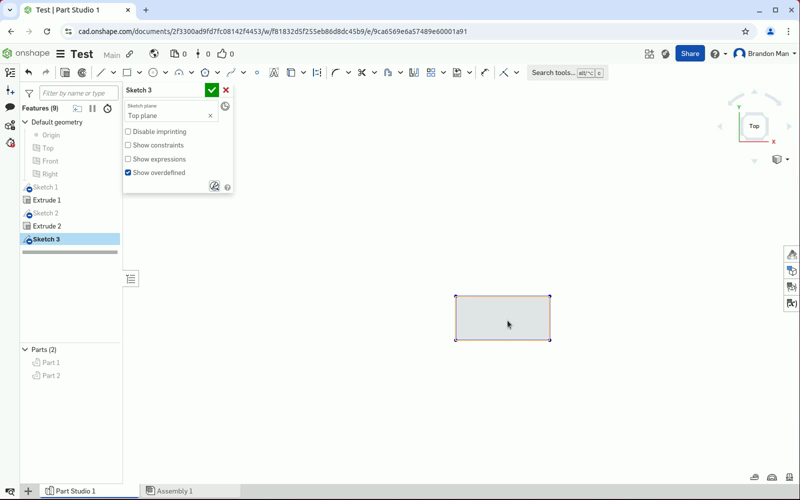
scroll(6)
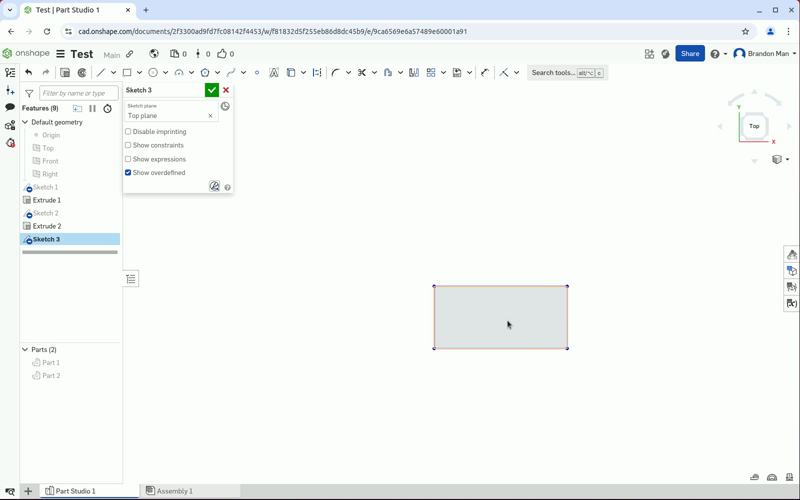
scroll(6)
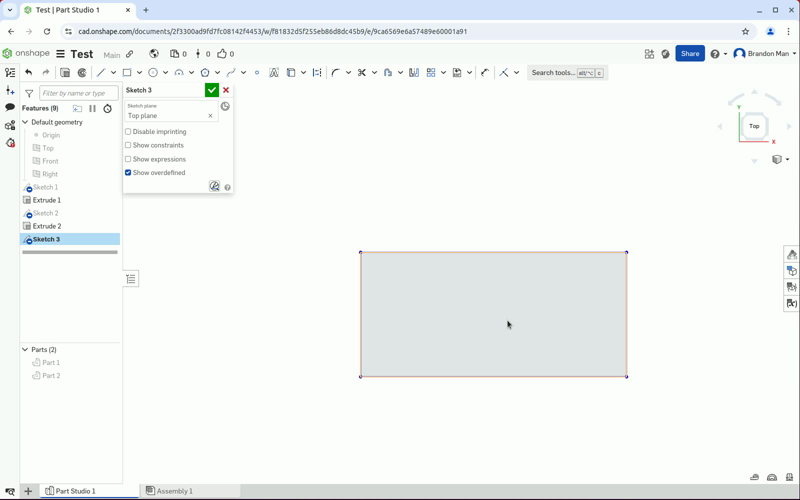
click(507, 320)
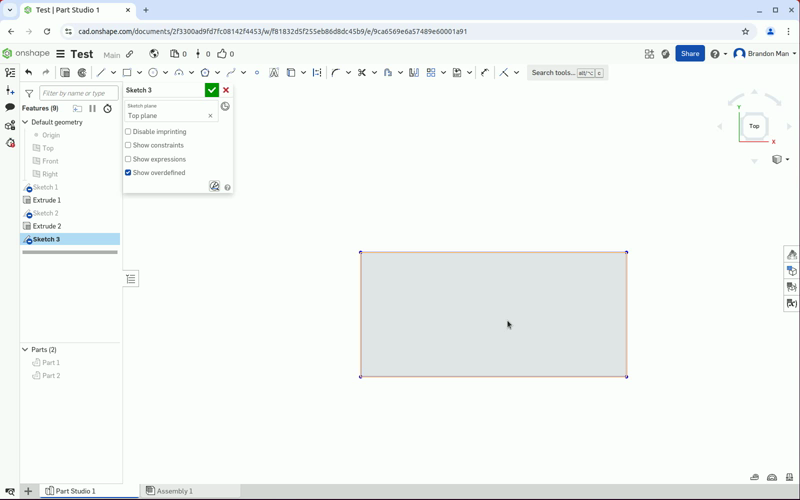
scroll(-6)
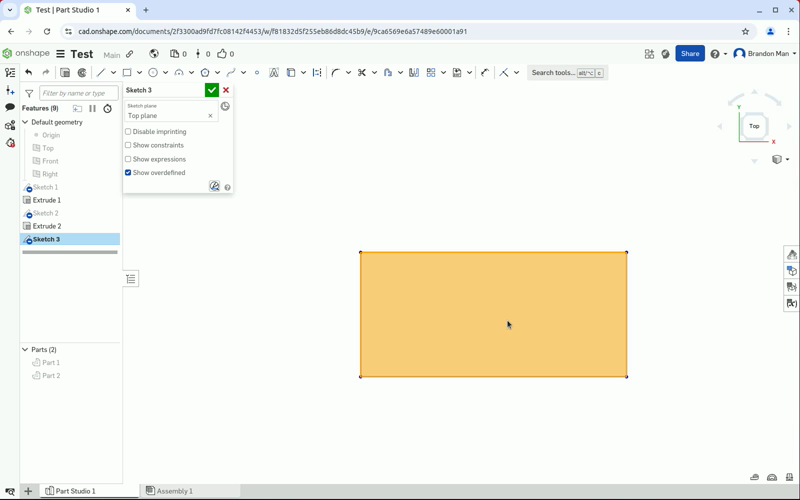
scroll(-6)
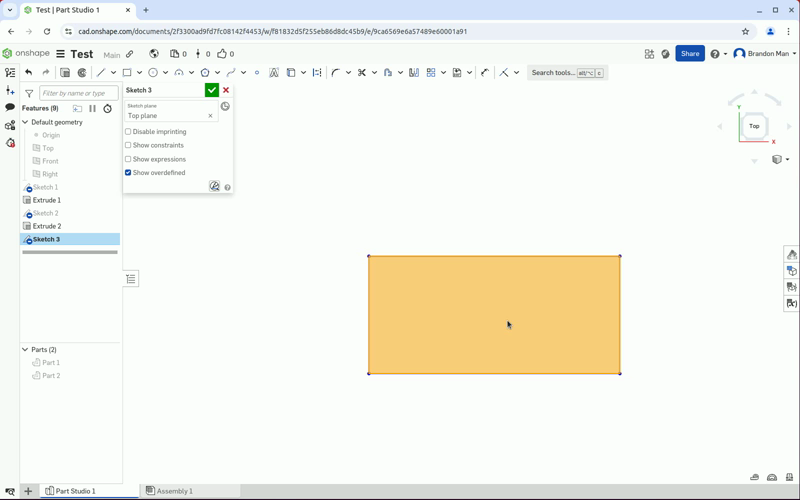
scroll(-6)
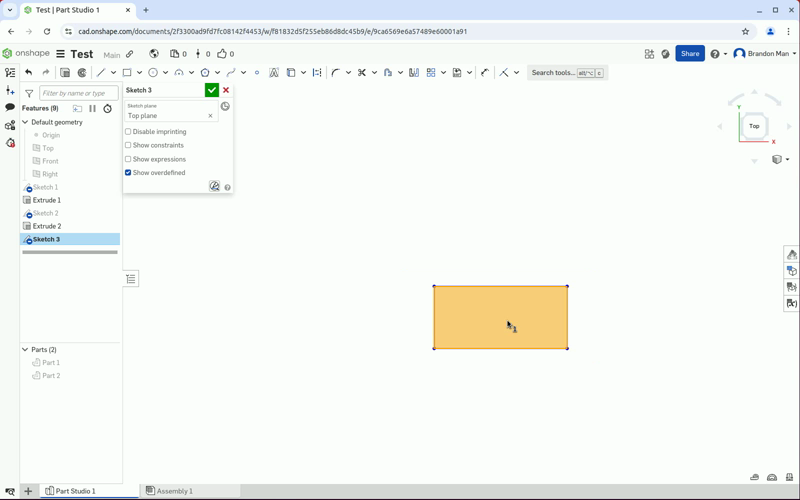
scroll(-6)
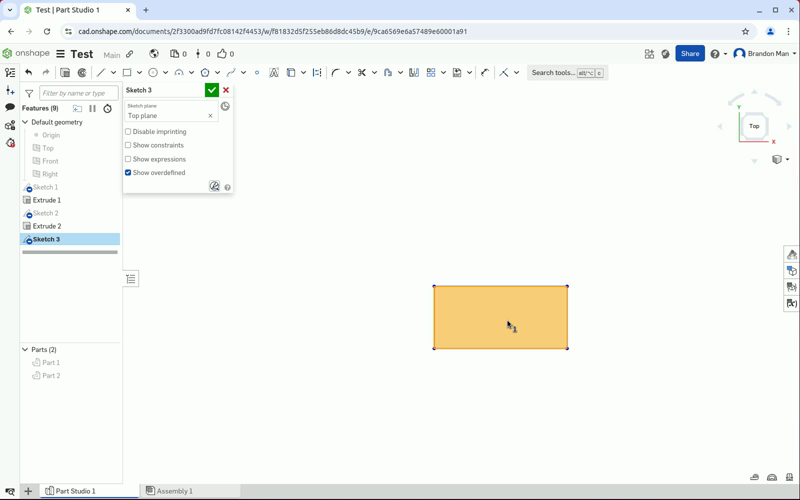
scroll(-6)
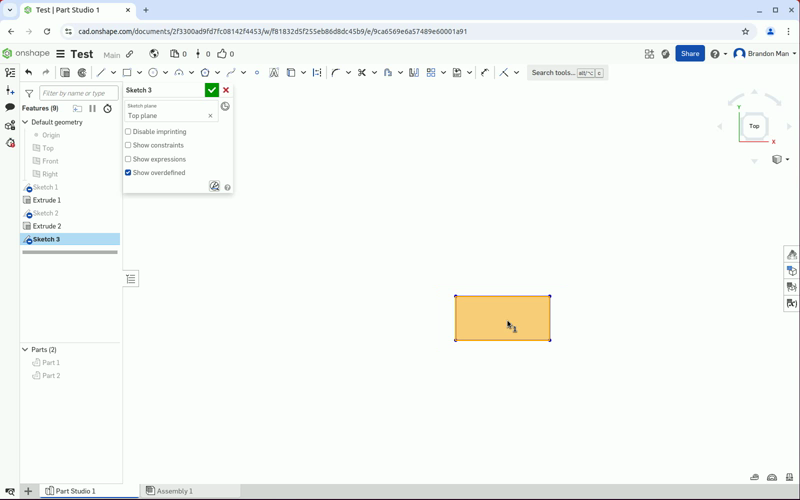
scroll(-6)
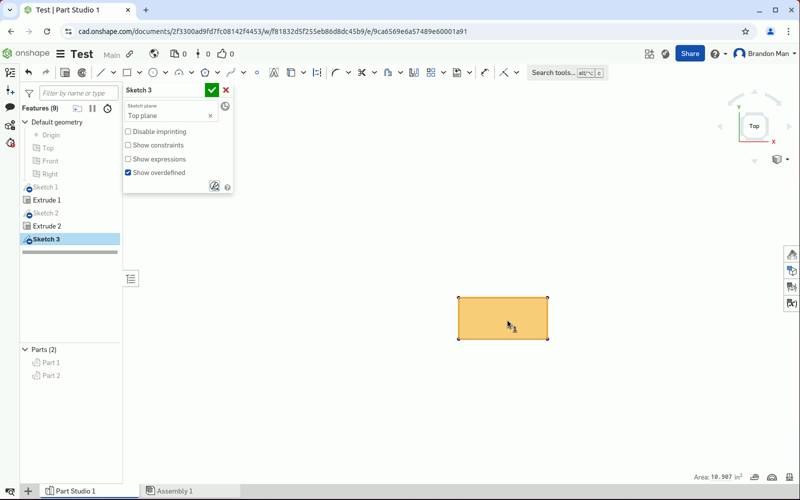
scroll(-6)
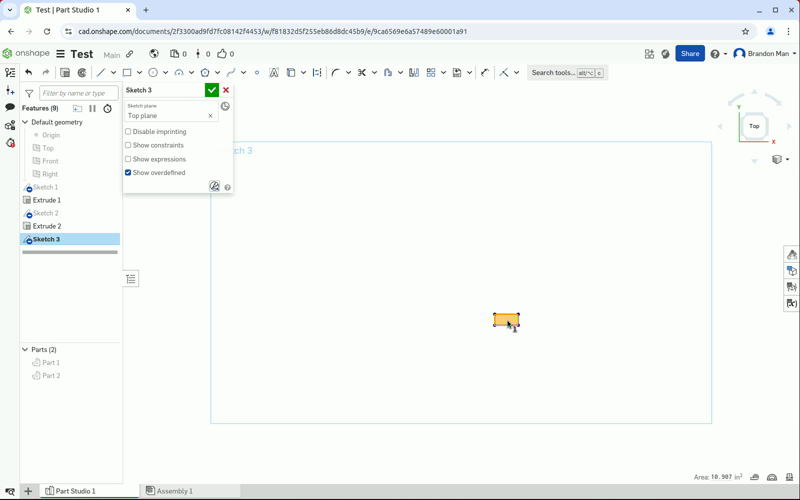
mouse_move(73, 352)
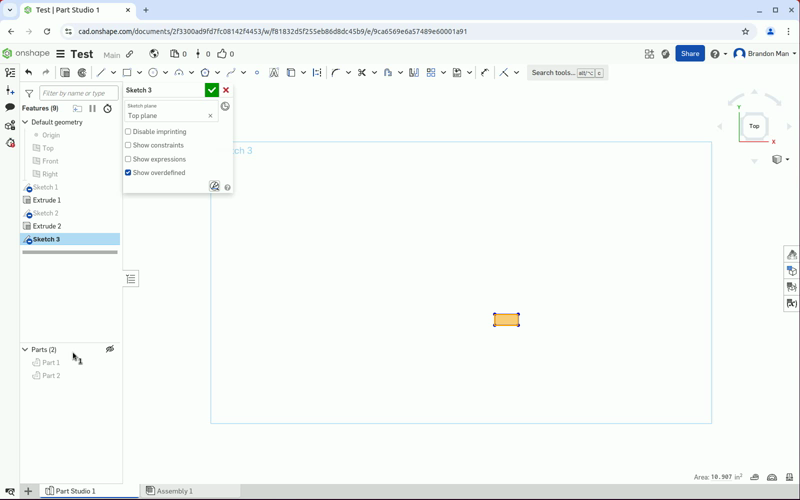
key(shift+y)
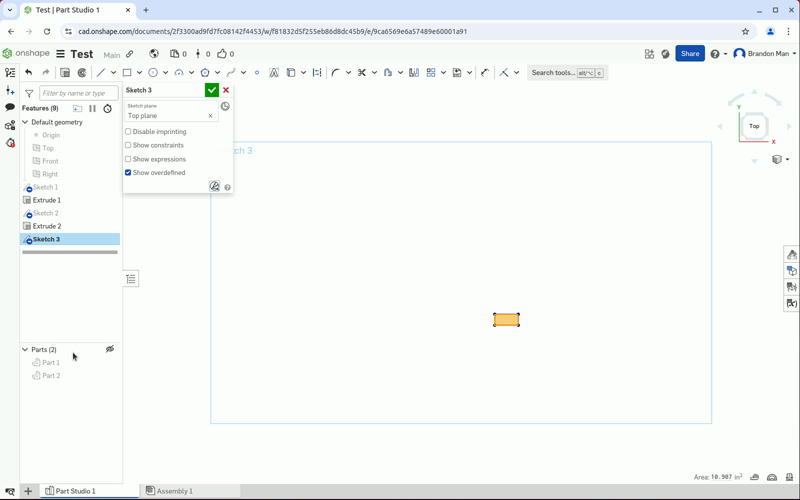
key(shift+e)
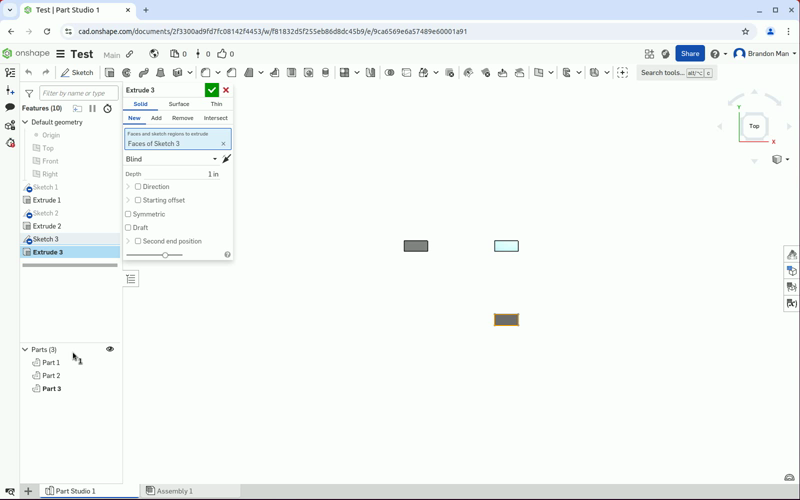
mouse_move(143, 106)
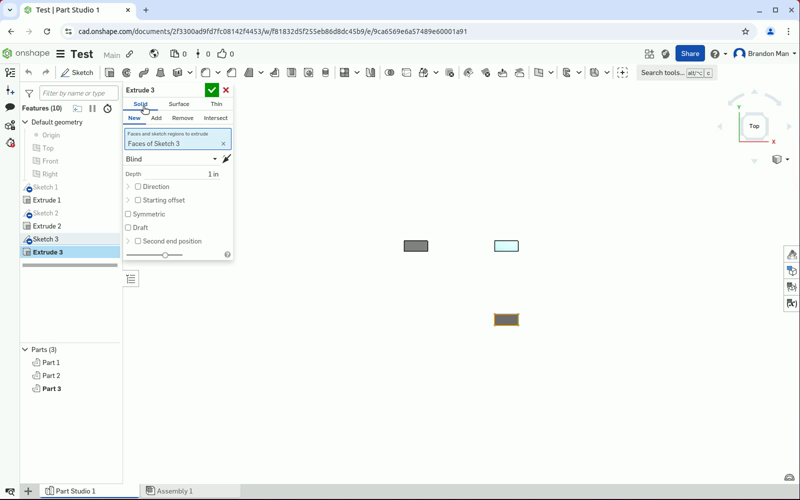
click(143, 106)
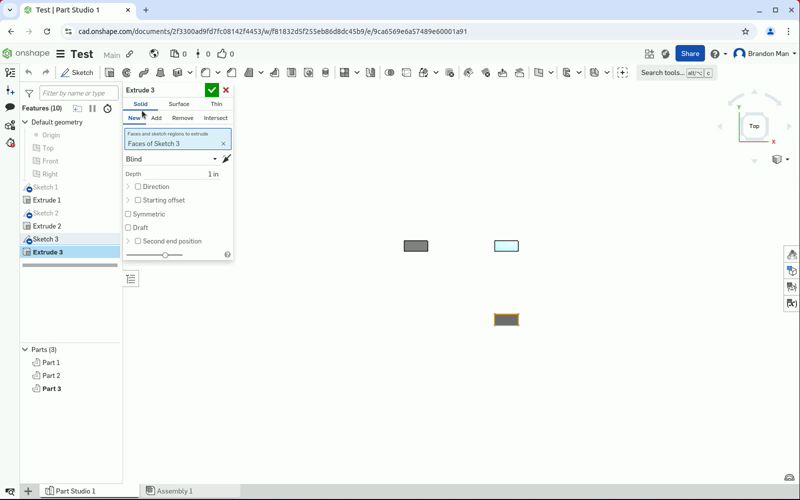
mouse_move(137, 120)
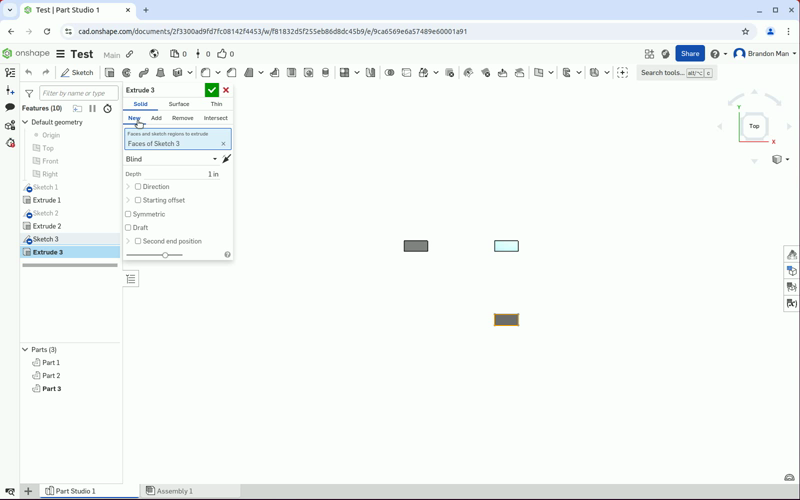
click(137, 120)
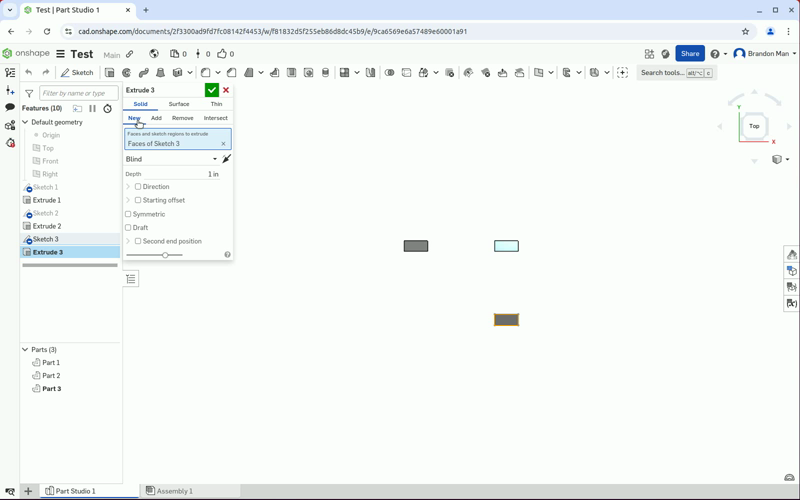
key(tab, 4)
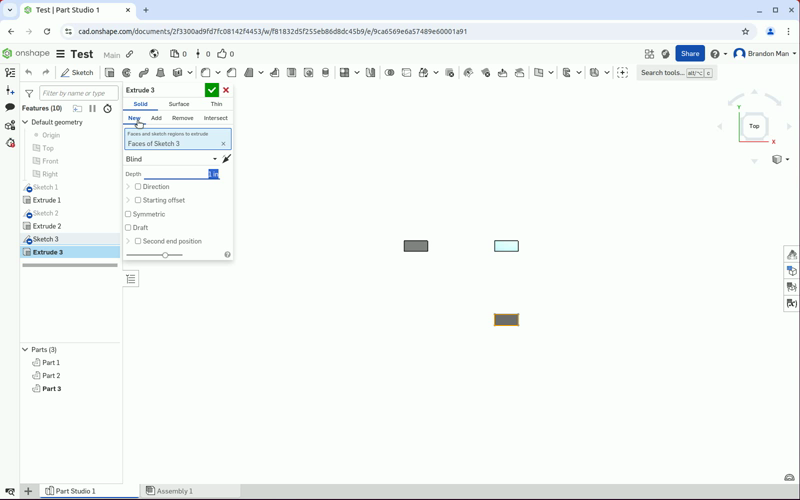
text(2.166)
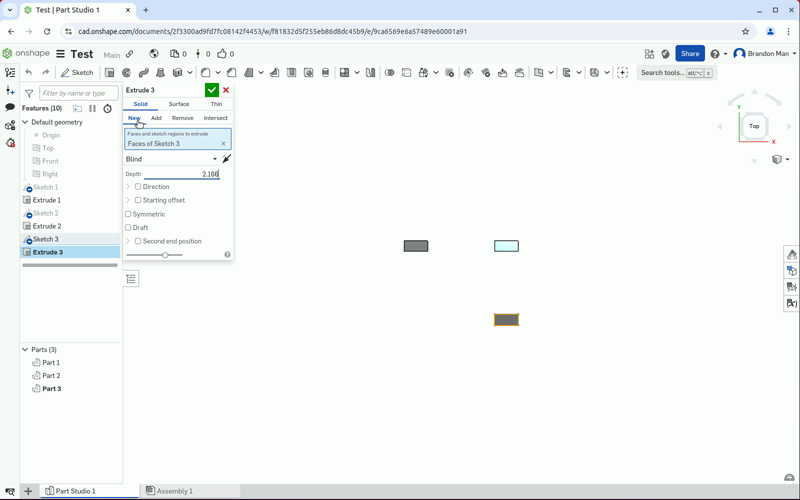
key(enter)
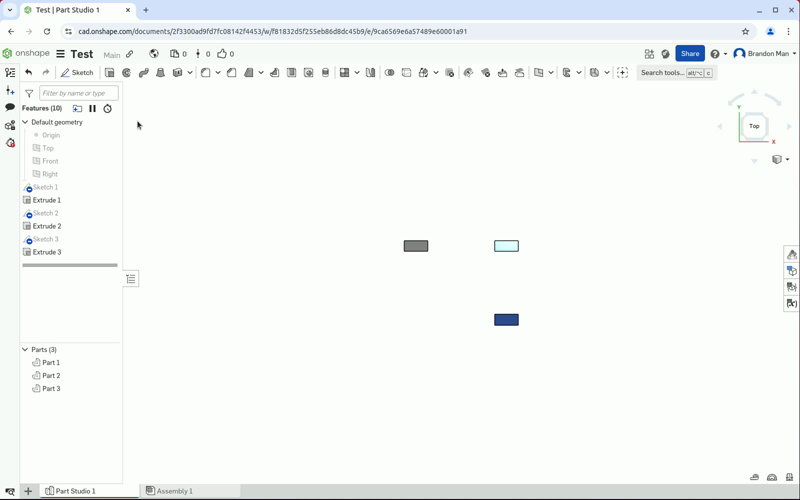
key(shift+h)
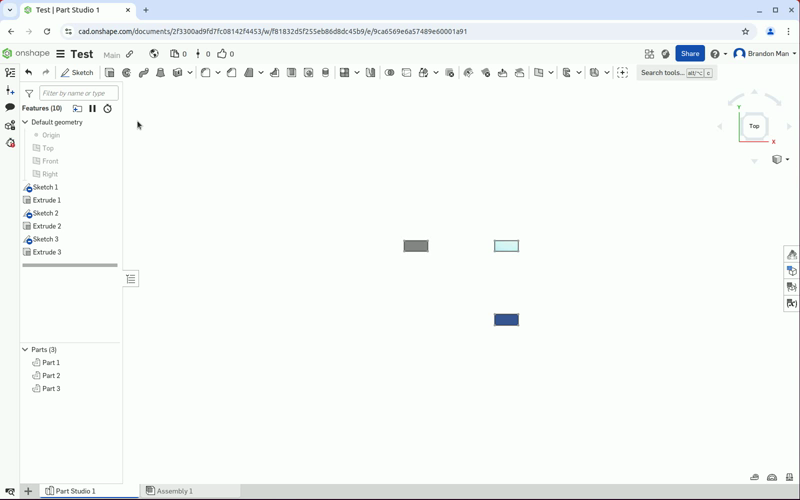
key(shift+h)
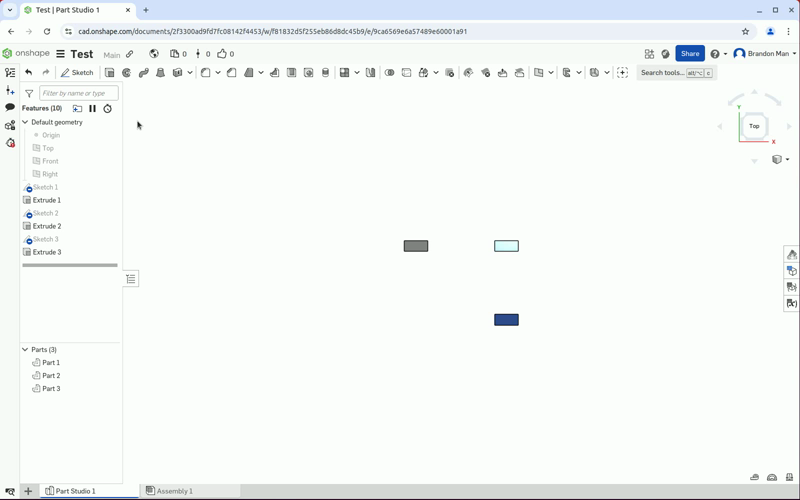
mouse_move(73, 189)
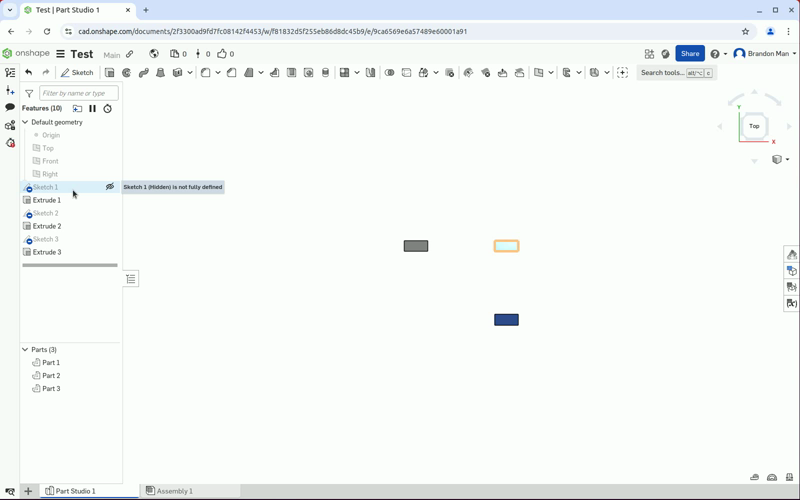
click(73, 189)
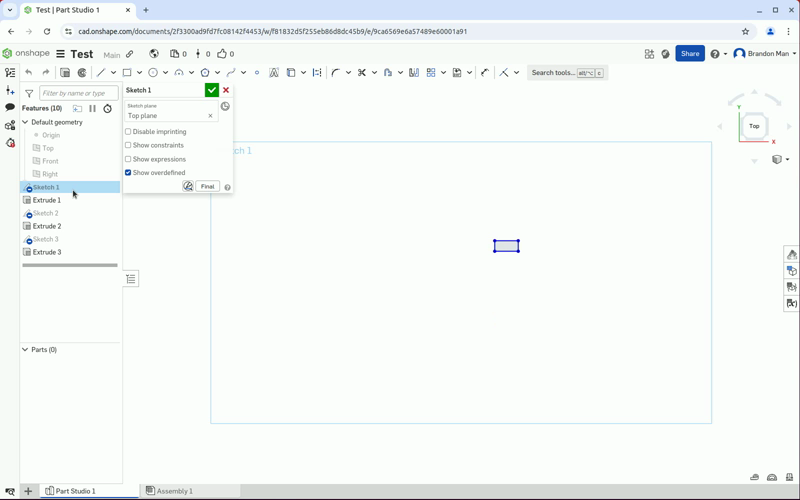
mouse_move(229, 92)
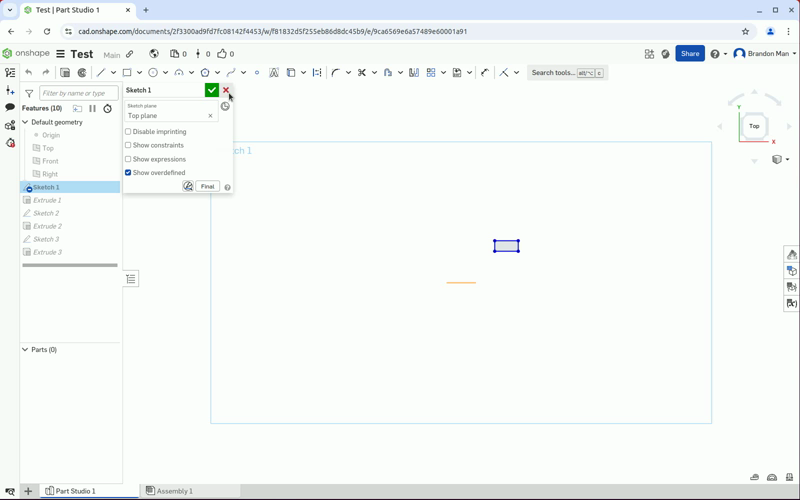
click(229, 92)
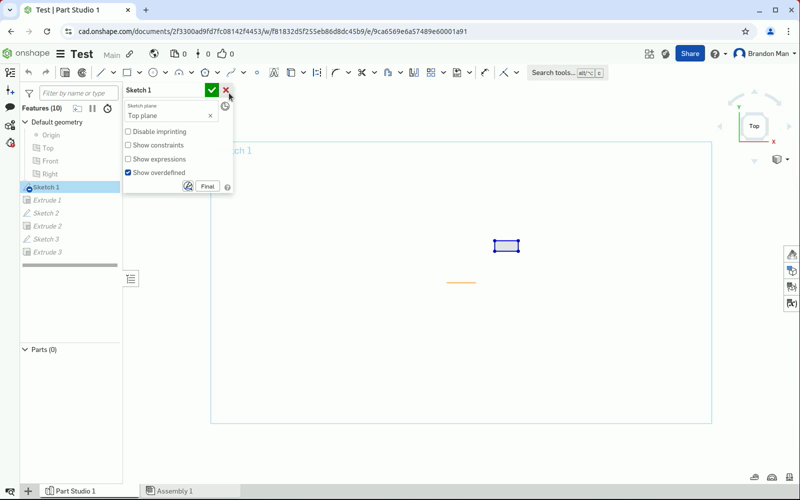
key(shift+s)
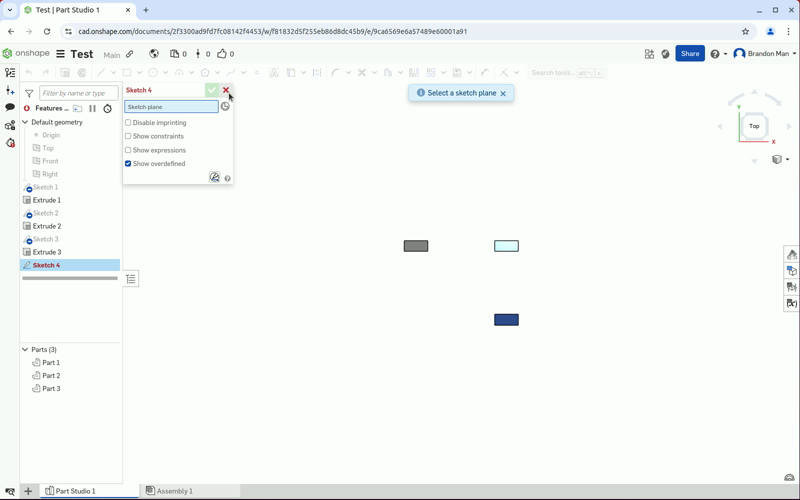
mouse_move(73, 150)
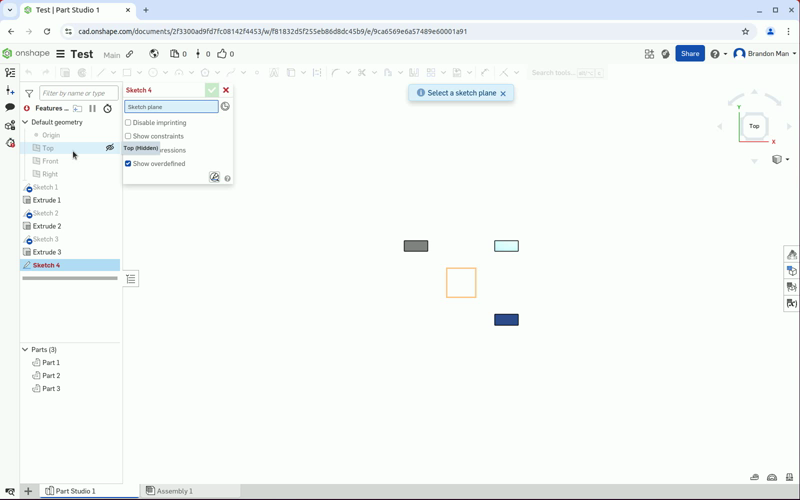
click(73, 150)
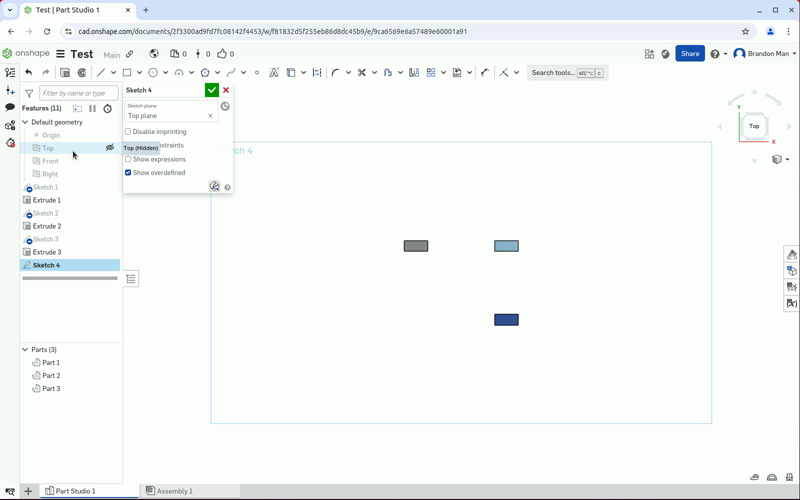
mouse_move(73, 352)
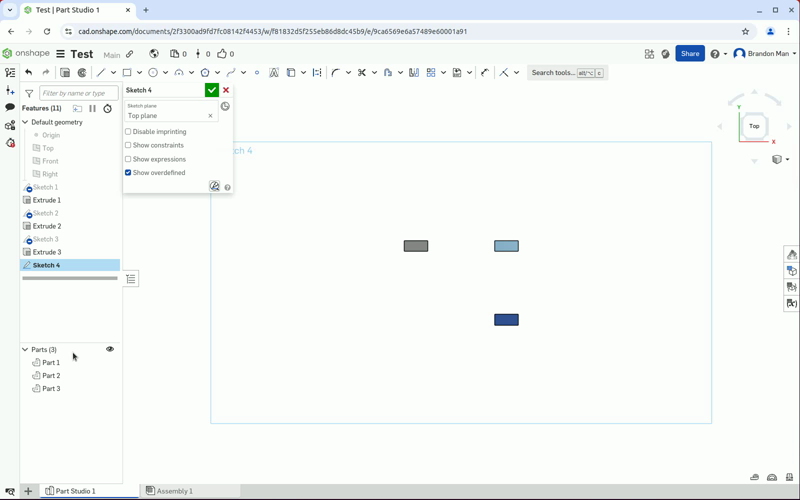
key(y)
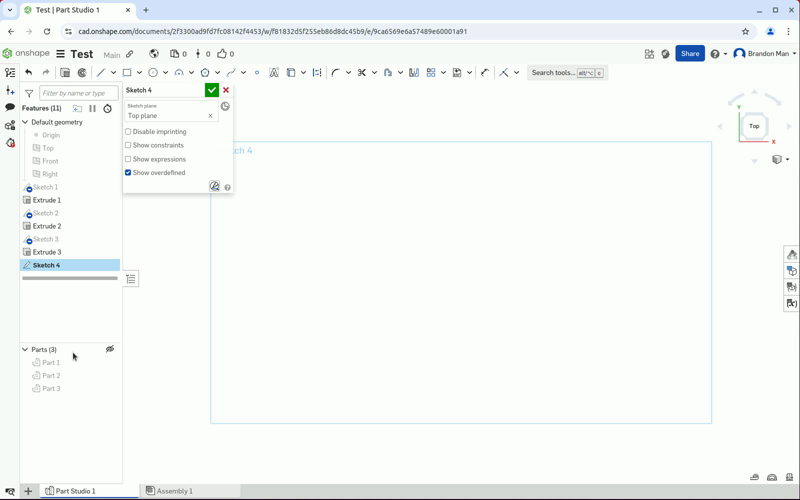
key(l)
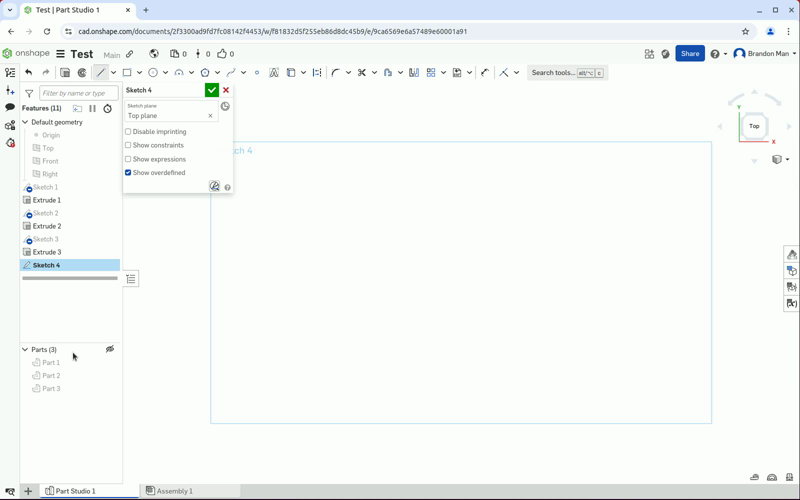
key_down(shift)
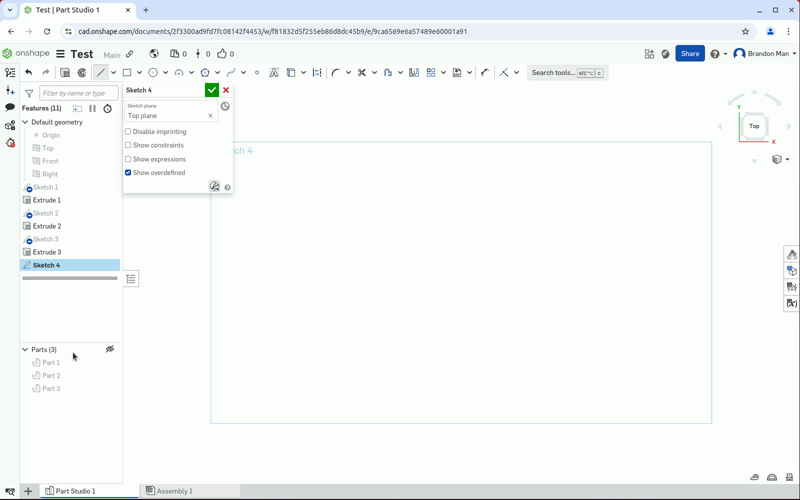
mouse_move(404, 325)
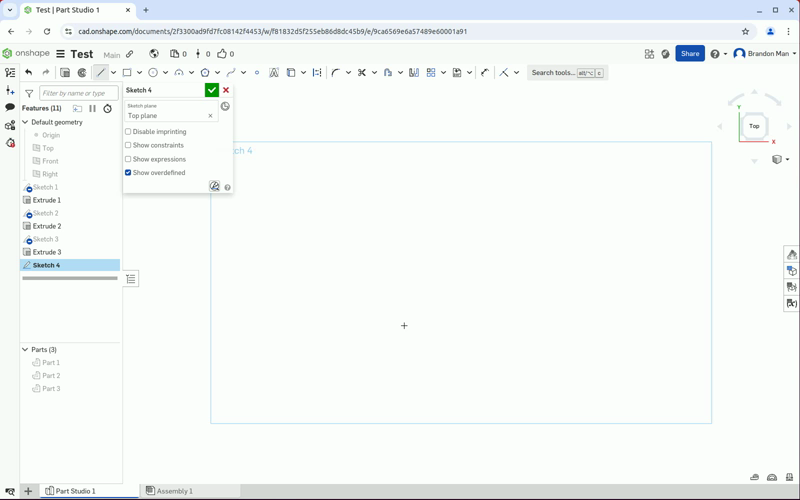
click(404, 325)
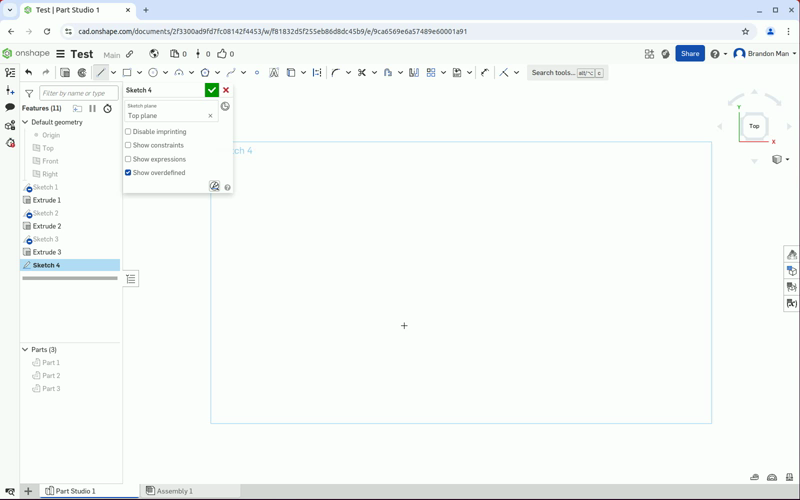
key_up(shift)
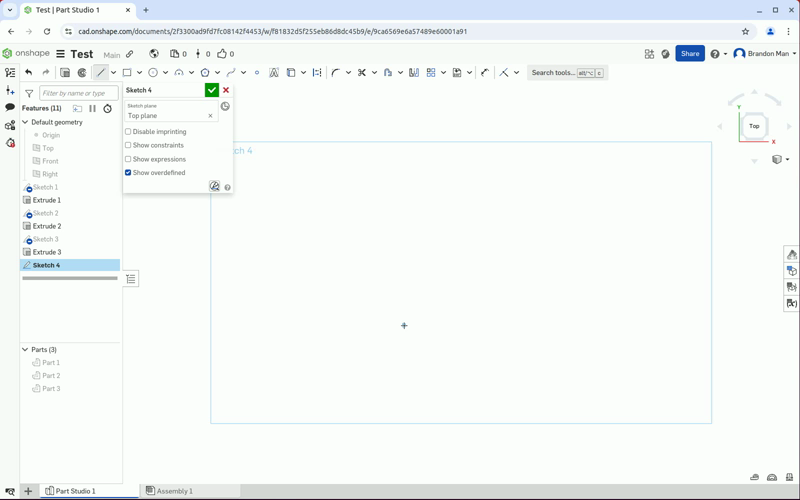
key_down(shift)
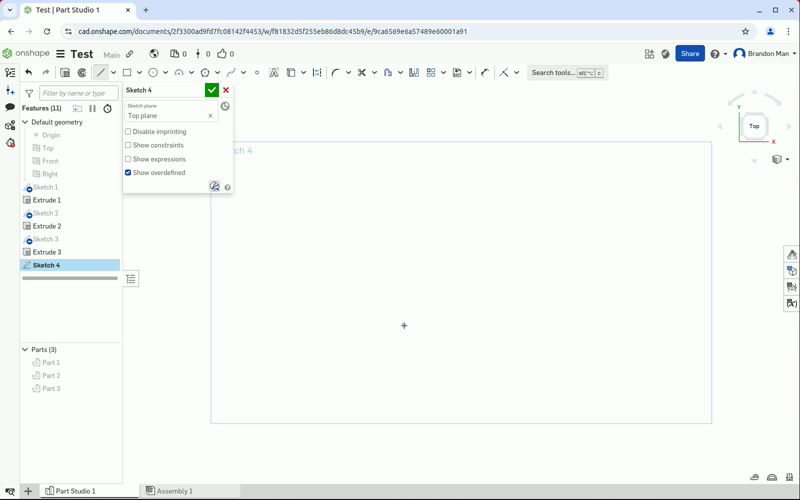
mouse_move(434, 325)
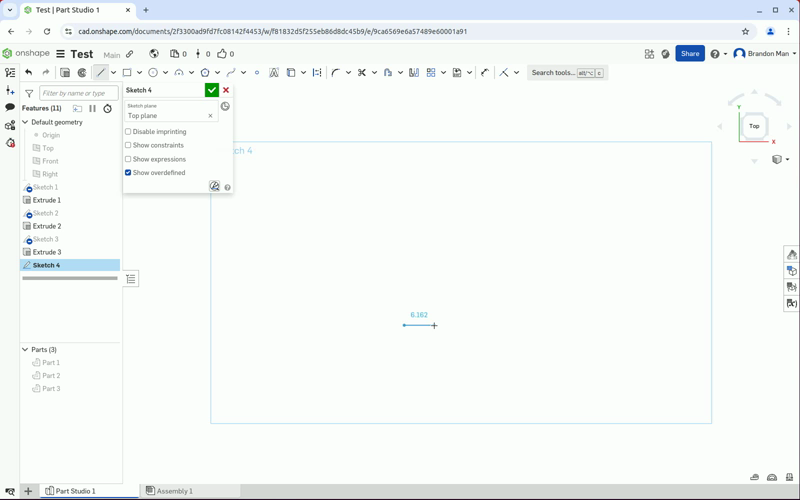
mouse_move(427, 325)
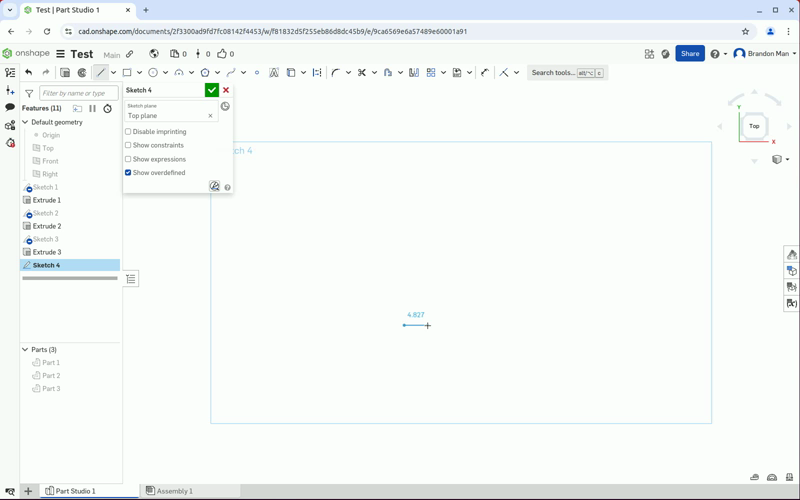
click(427, 325)
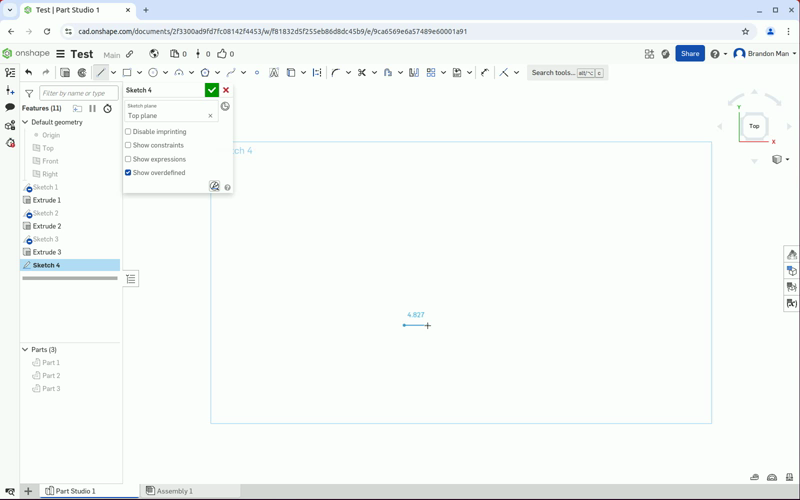
key_up(shift)
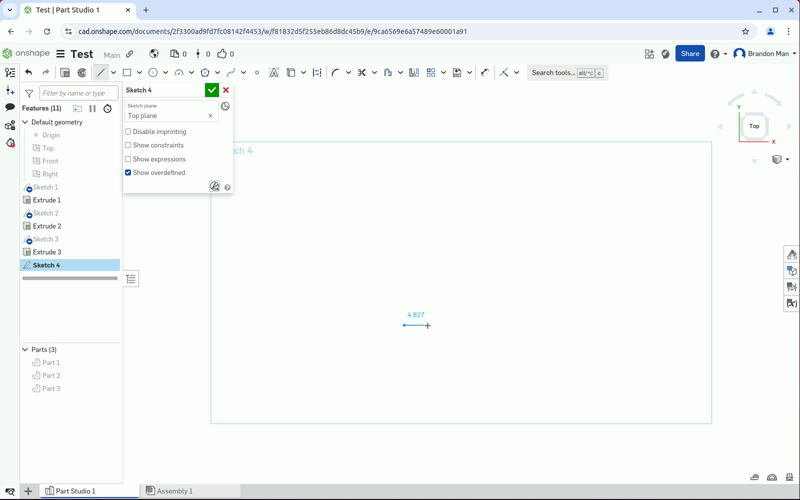
key_down(shift)
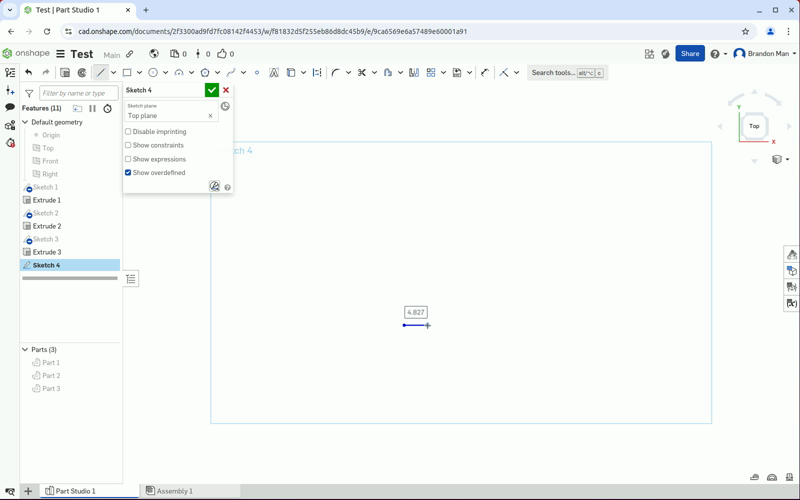
mouse_move(457, 325)
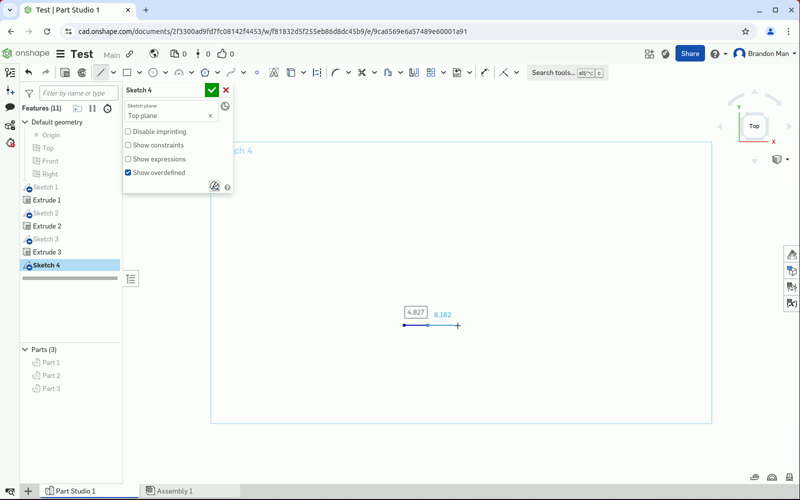
mouse_move(427, 314)
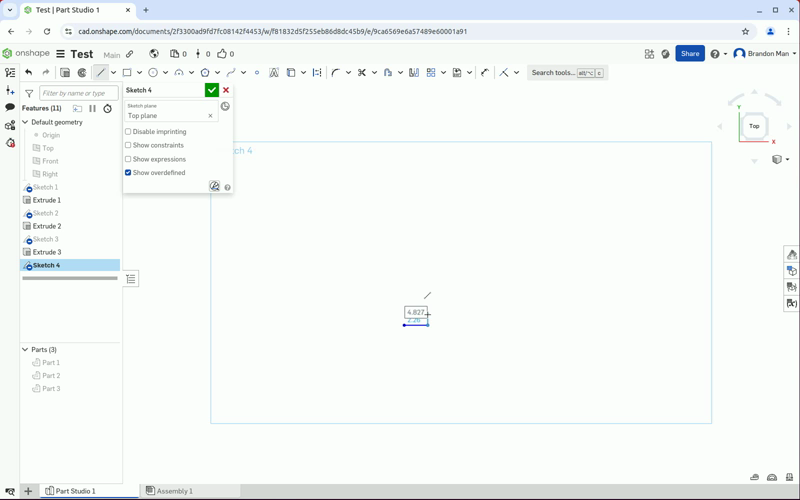
click(427, 314)
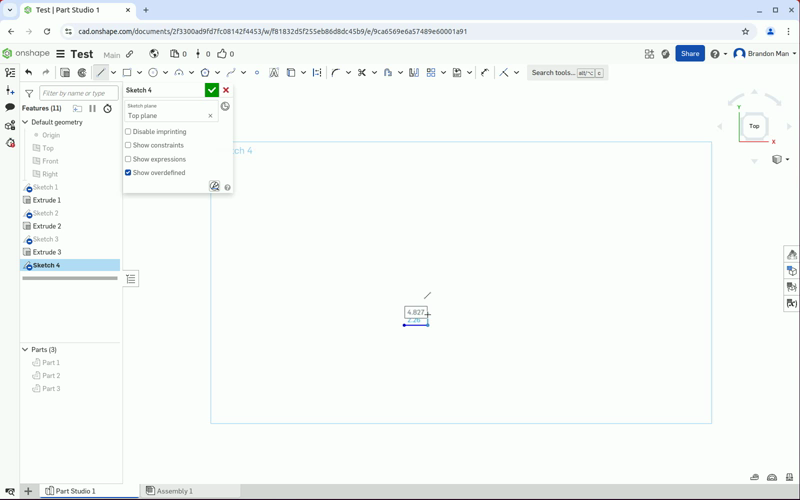
key_up(shift)
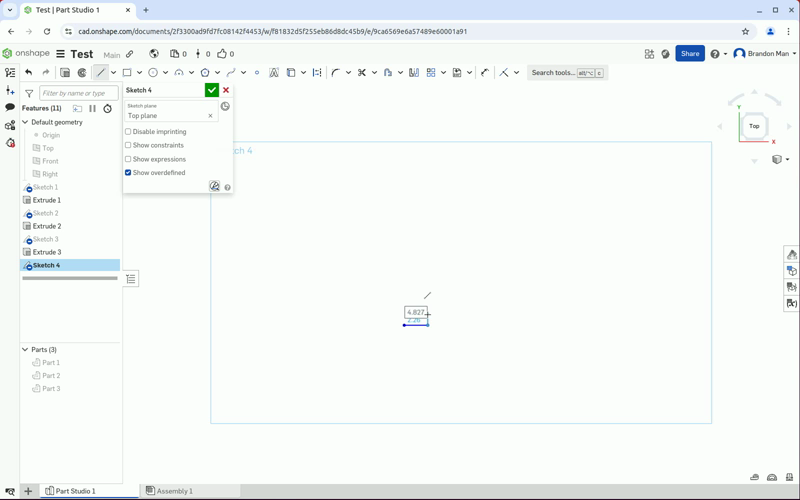
key_down(shift)
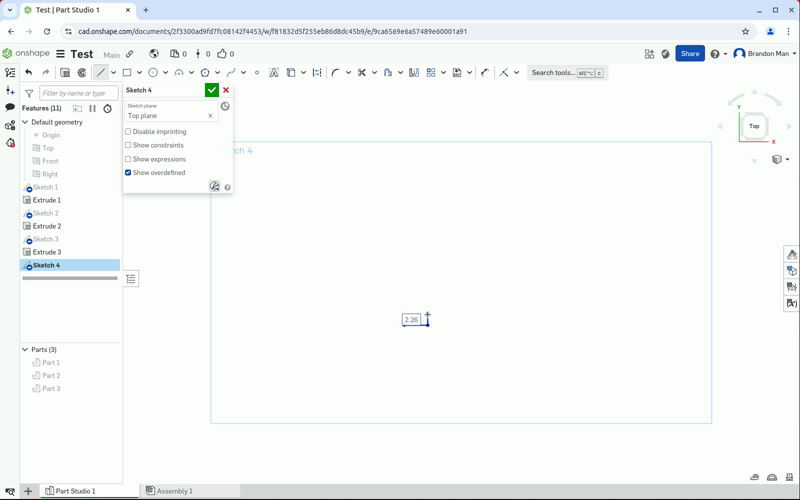
mouse_move(457, 314)
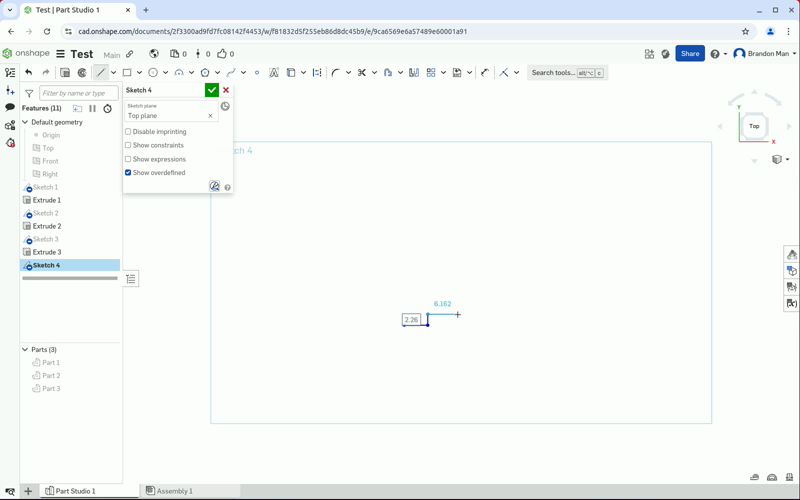
mouse_move(404, 314)
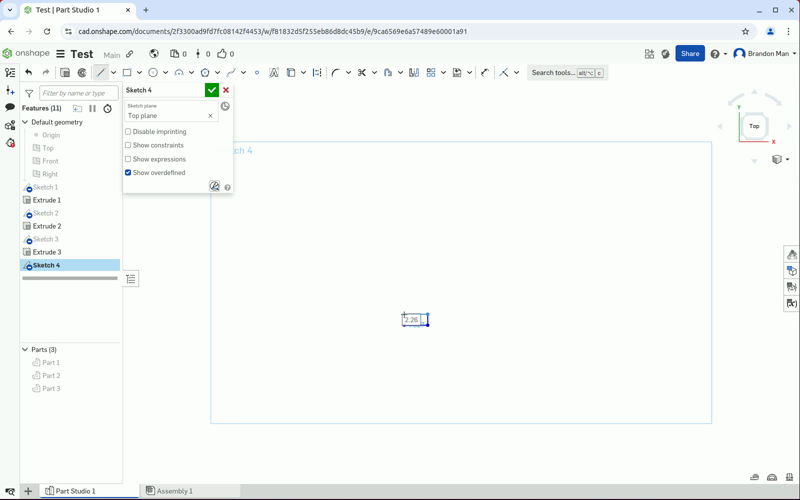
click(404, 314)
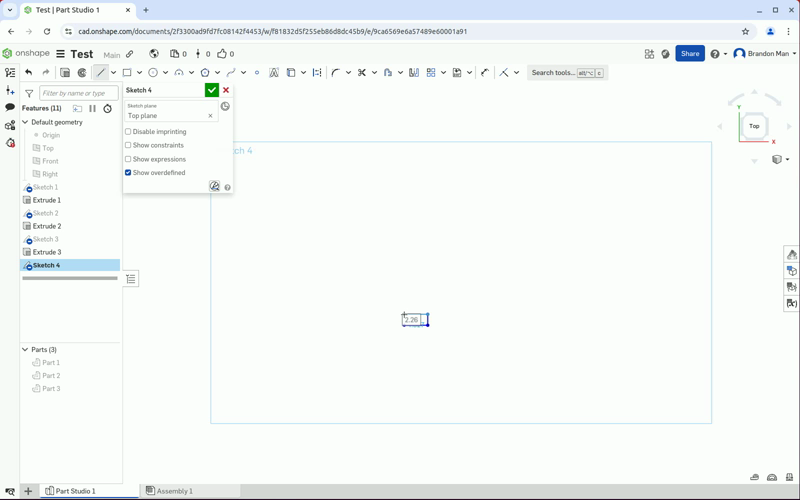
key_up(shift)
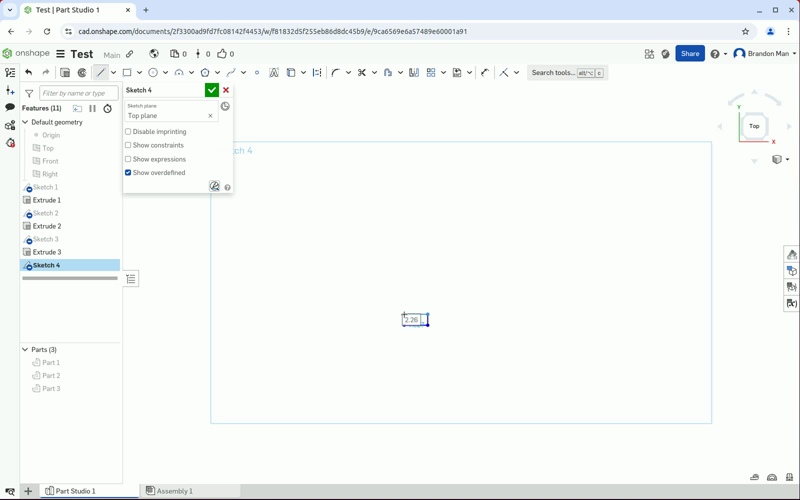
mouse_move(434, 314)
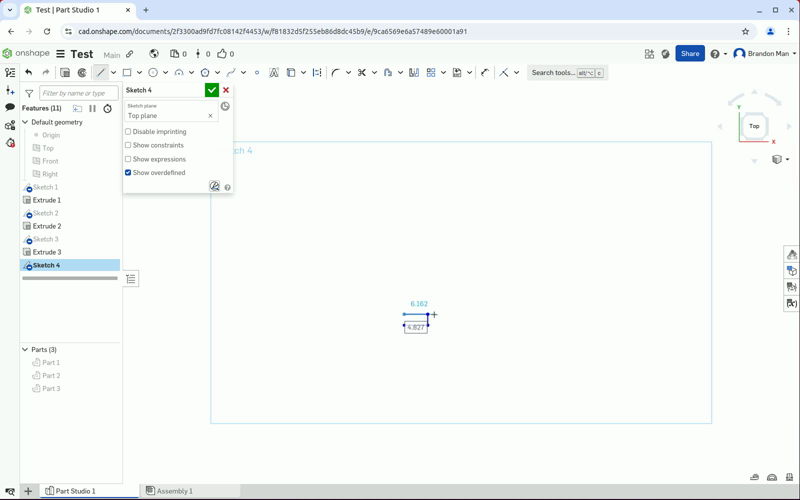
key_down(shift)
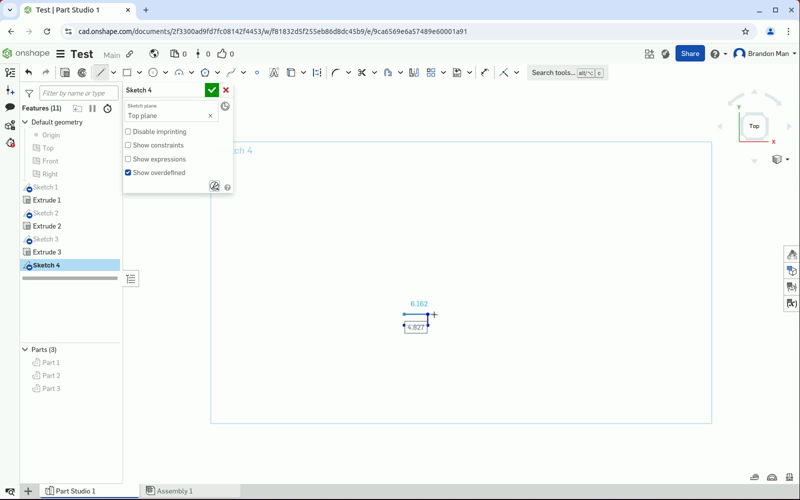
mouse_move(404, 325)
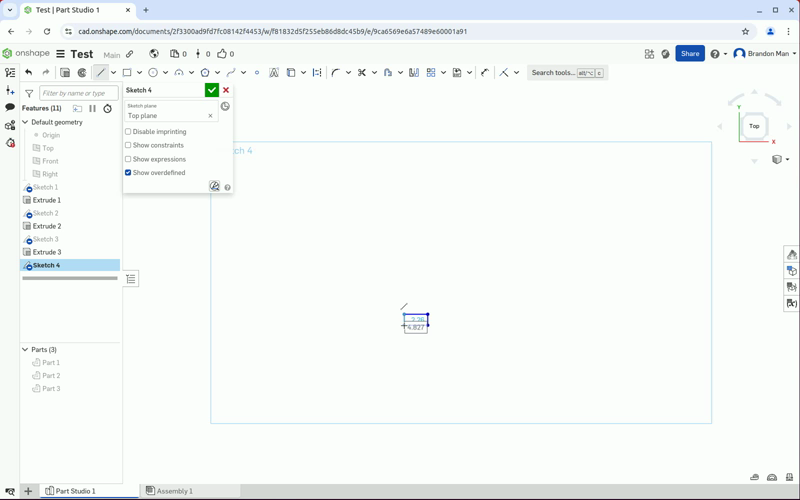
key_up(shift)
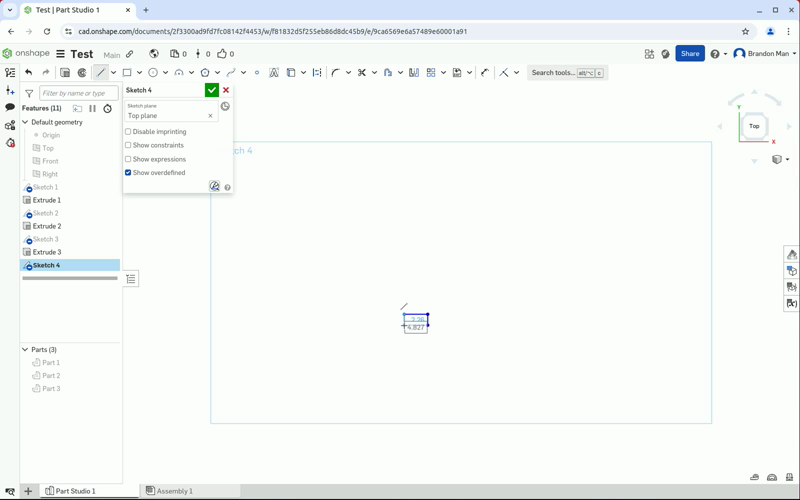
click(404, 325)
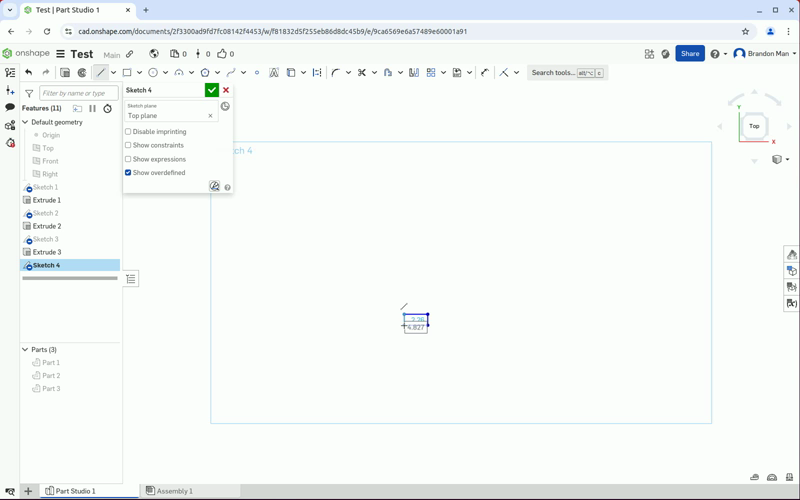
key(esc)
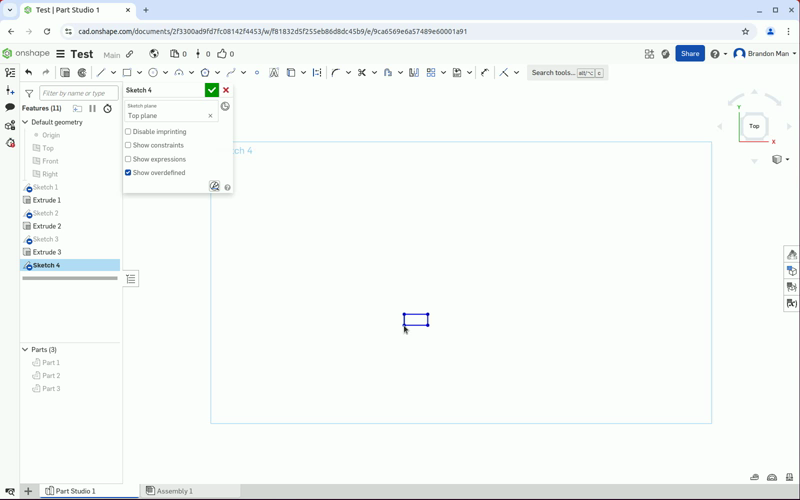
mouse_move(412, 323)
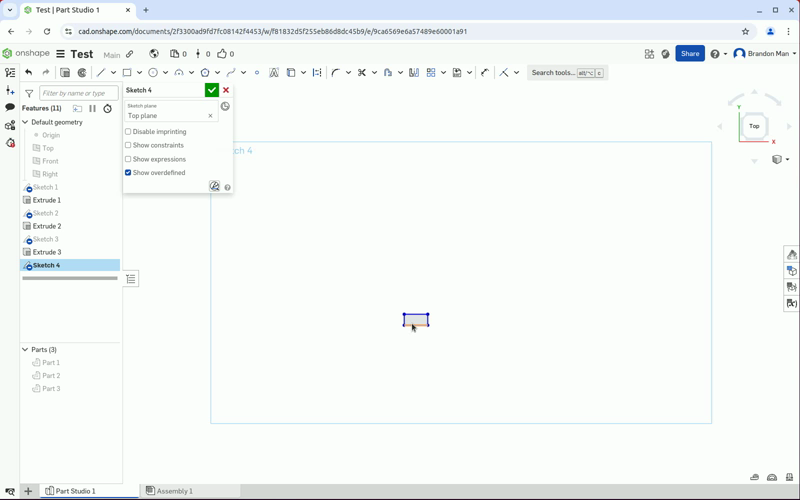
scroll(6)
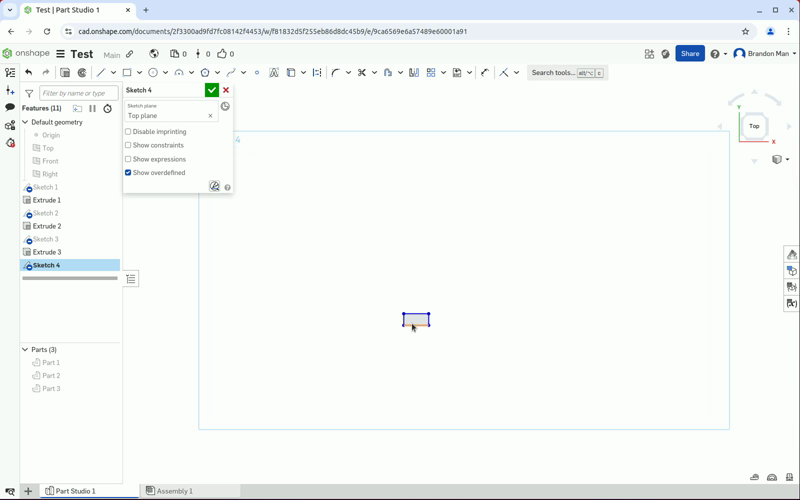
scroll(6)
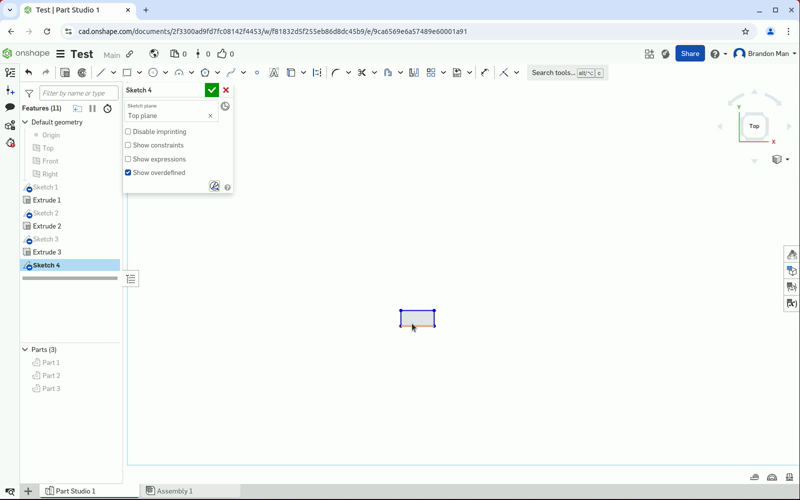
scroll(6)
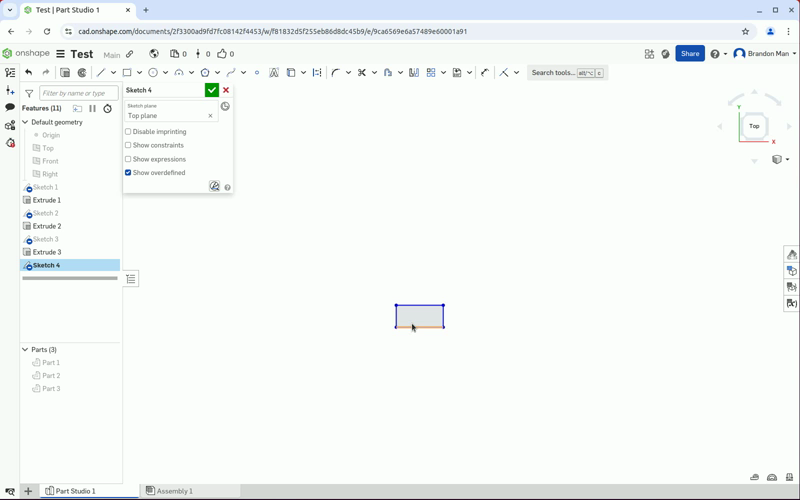
scroll(6)
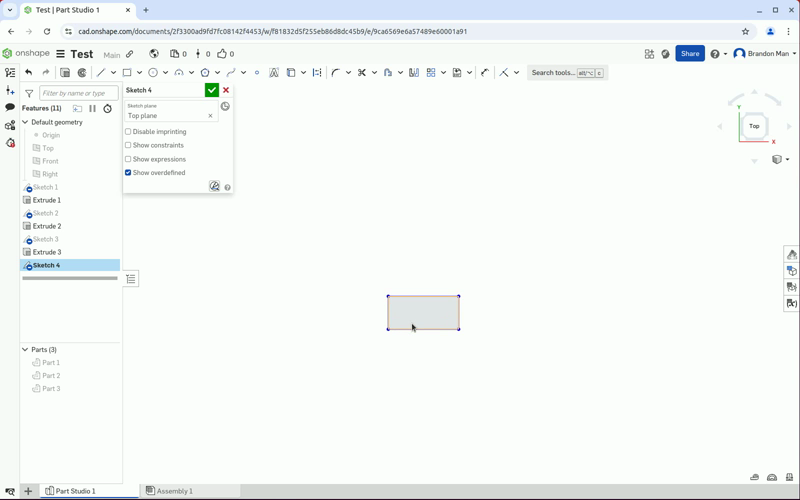
scroll(6)
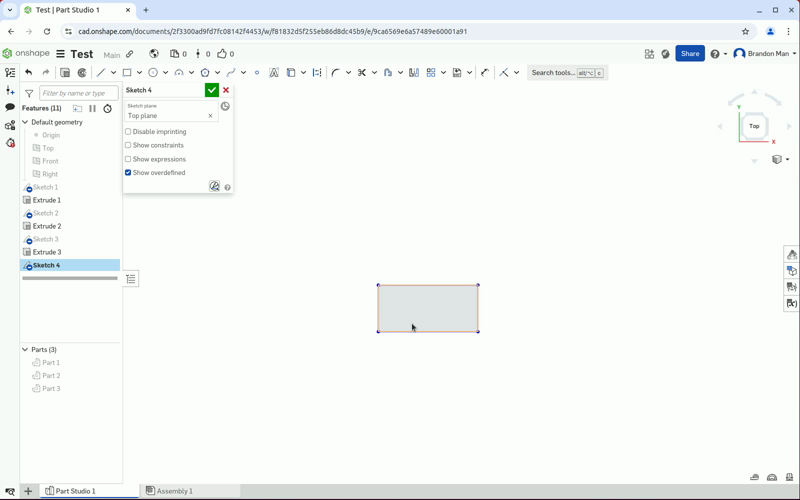
scroll(6)
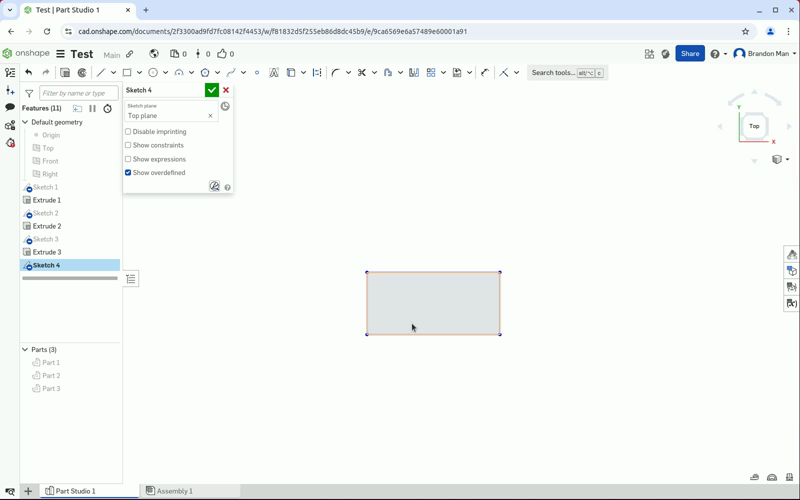
scroll(6)
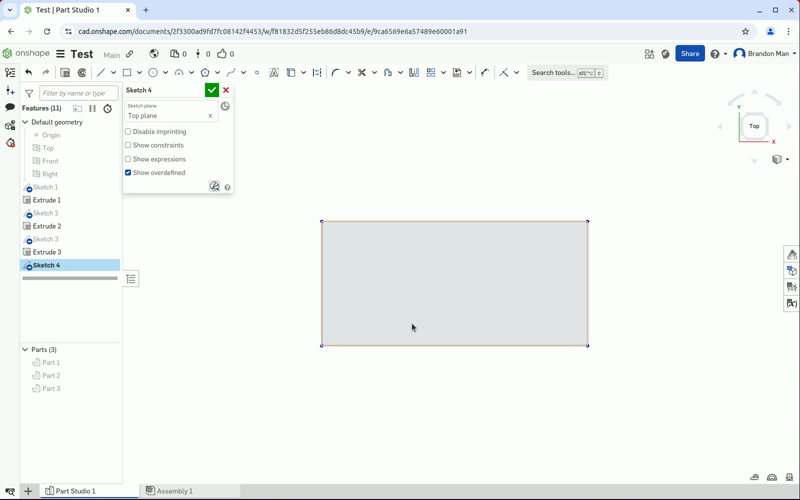
click(412, 323)
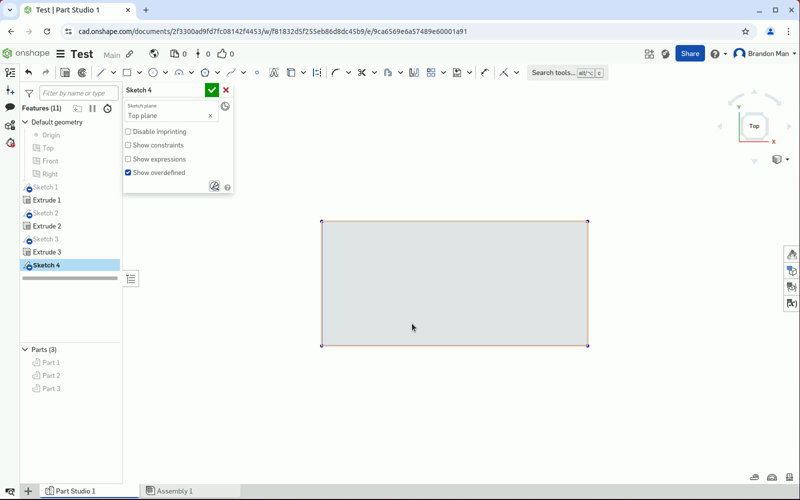
scroll(-6)
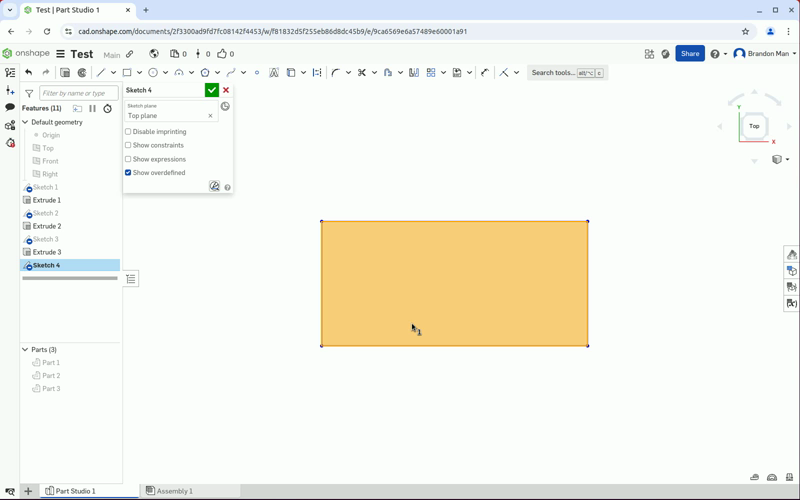
scroll(-6)
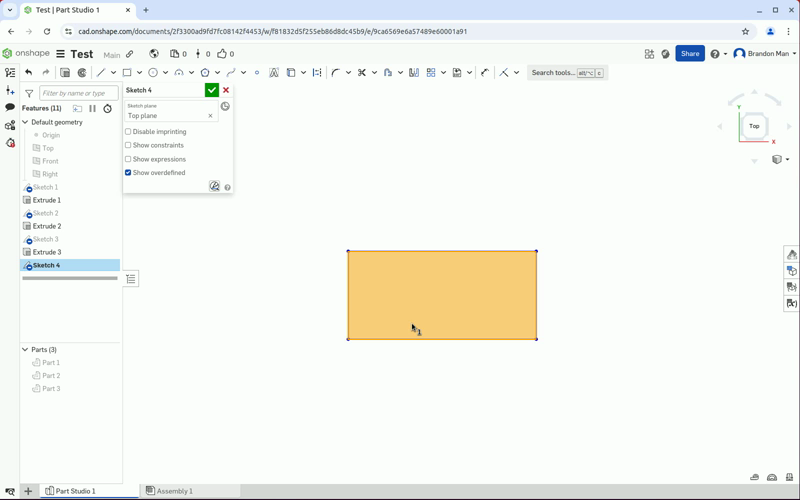
scroll(-6)
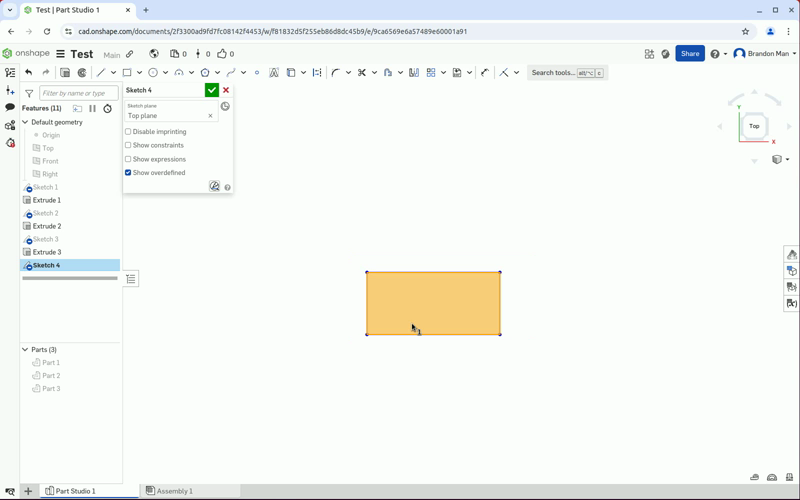
scroll(-6)
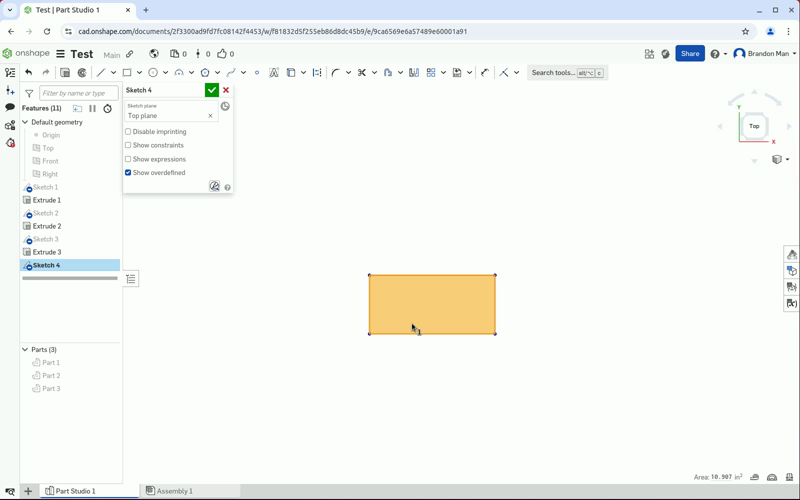
scroll(-6)
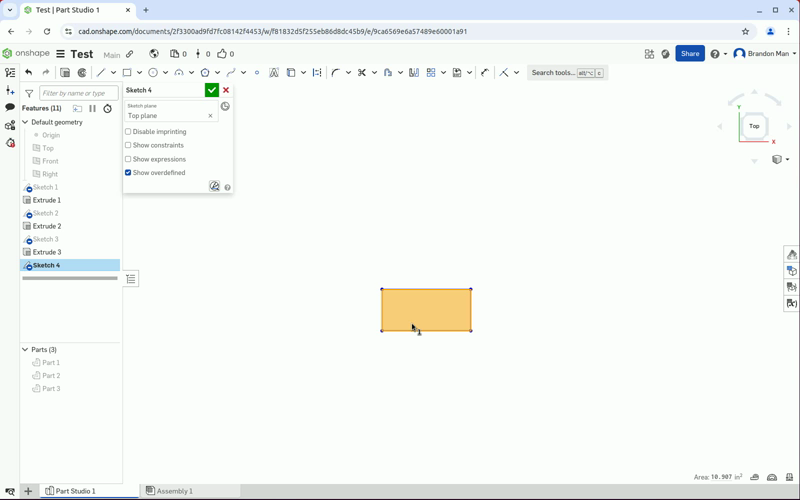
scroll(-6)
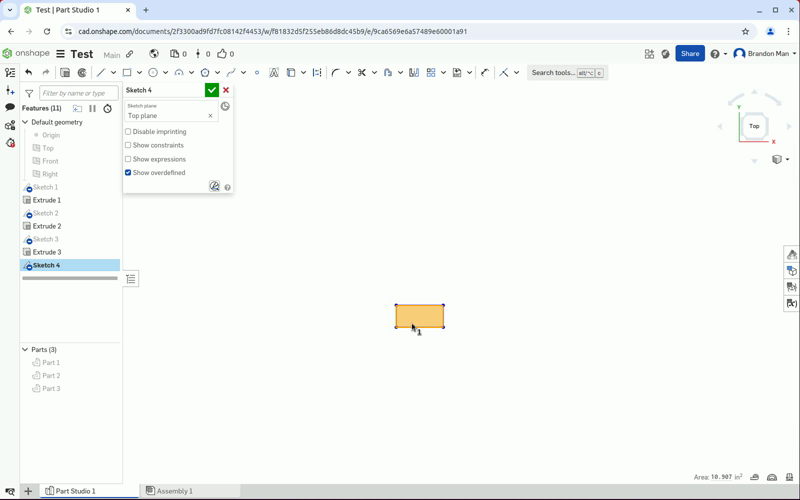
scroll(-6)
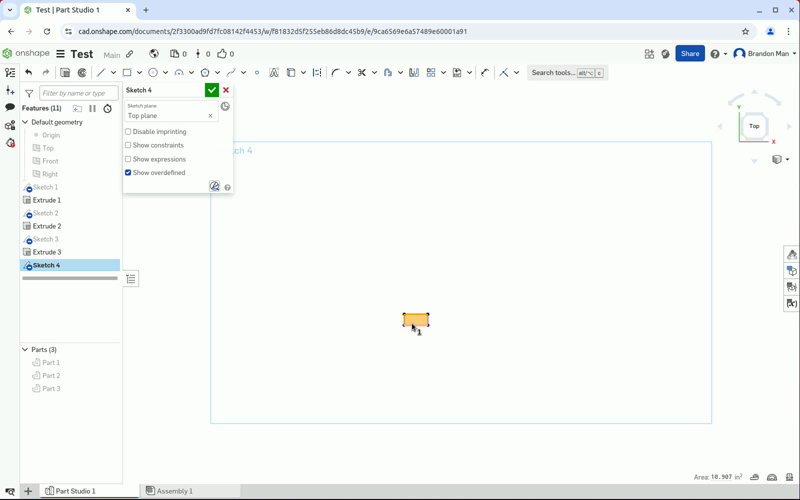
mouse_move(73, 352)
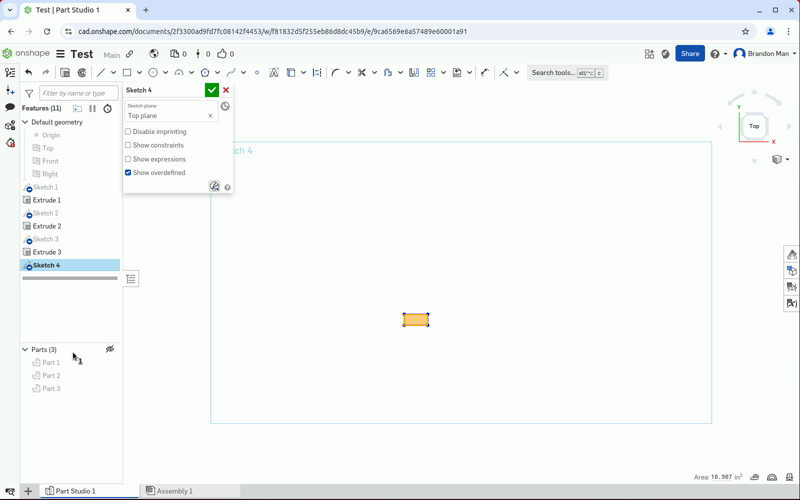
key(shift+y)
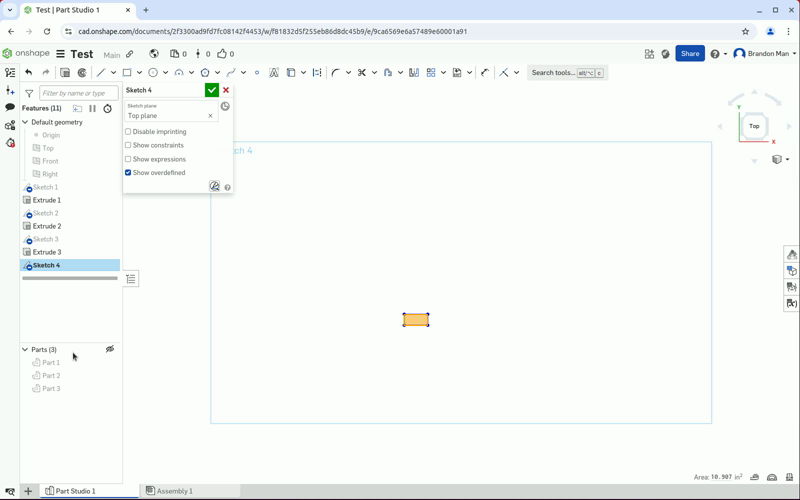
key(shift+e)
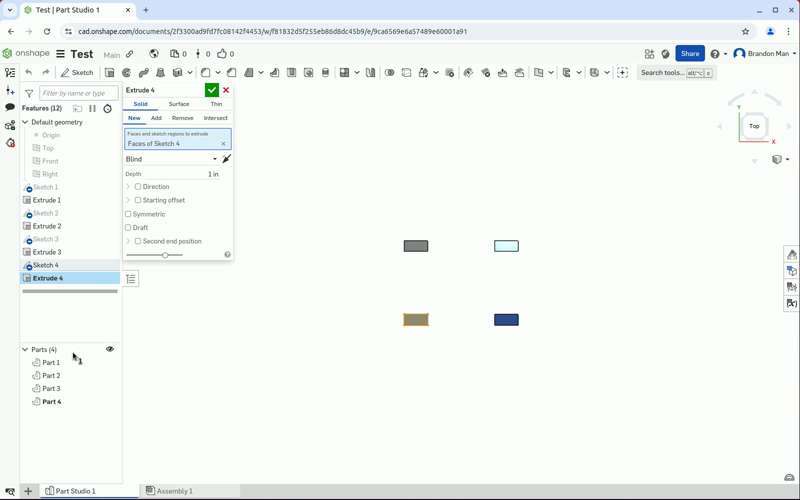
mouse_move(143, 106)
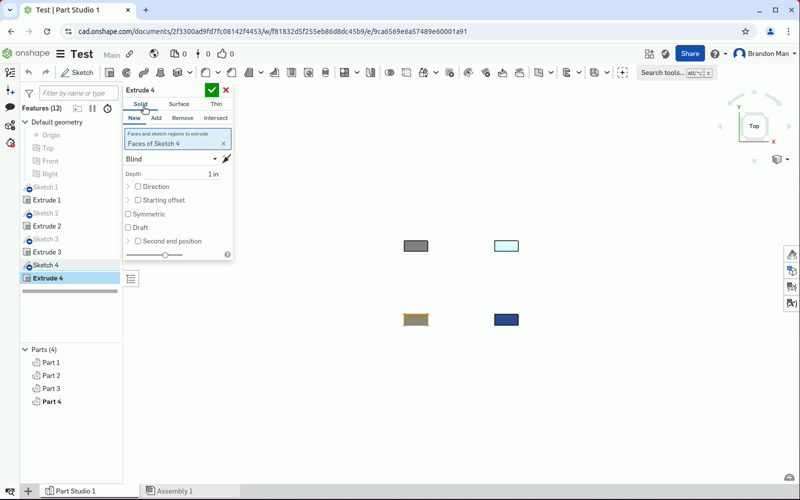
click(143, 106)
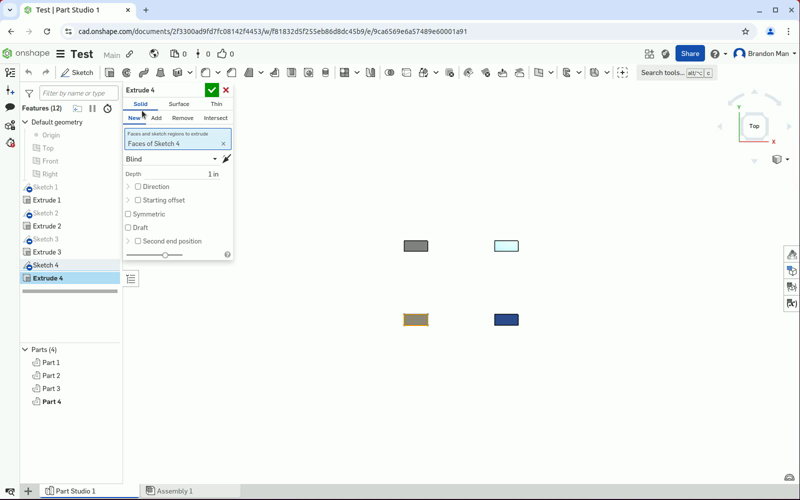
mouse_move(137, 120)
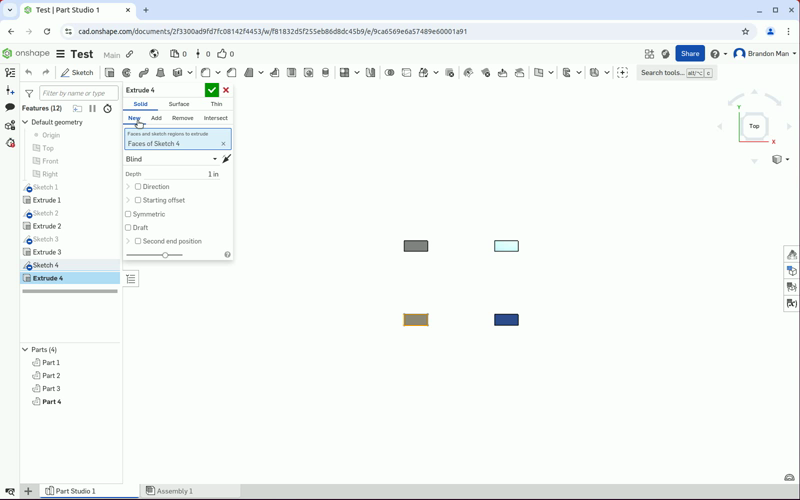
click(137, 120)
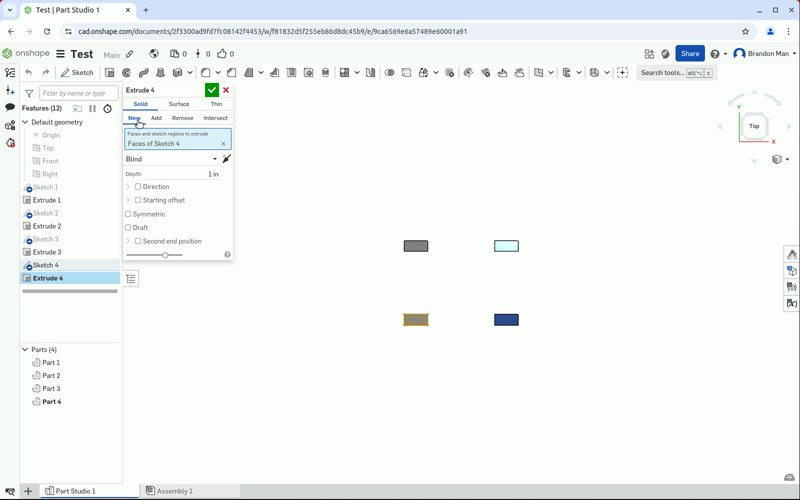
key(tab, 4)
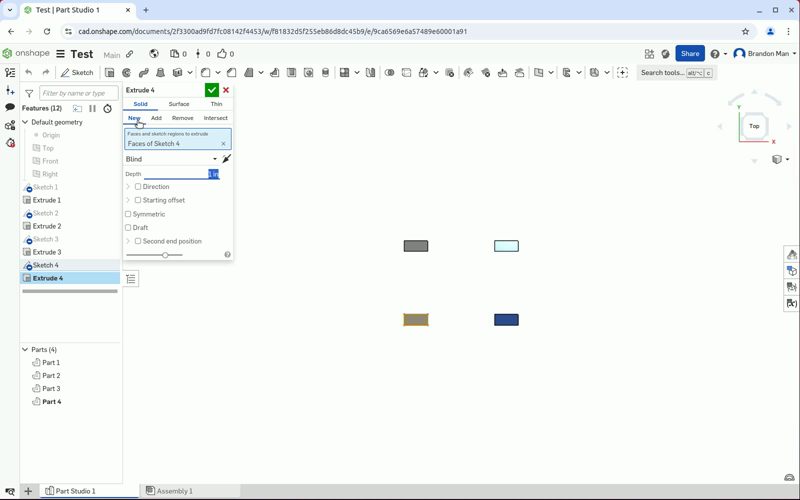
text(2.166)
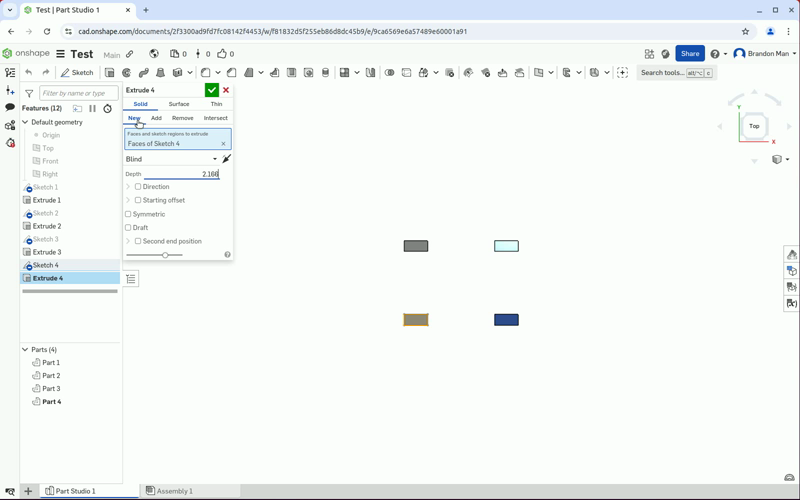
key(enter)
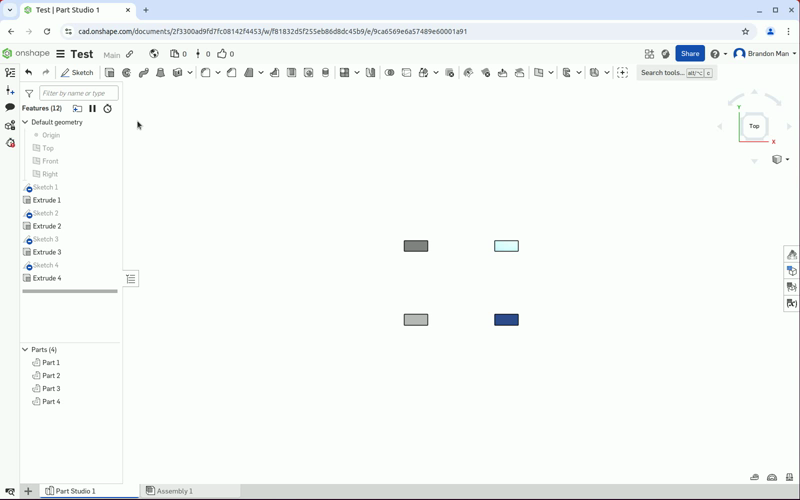
key(shift+h)
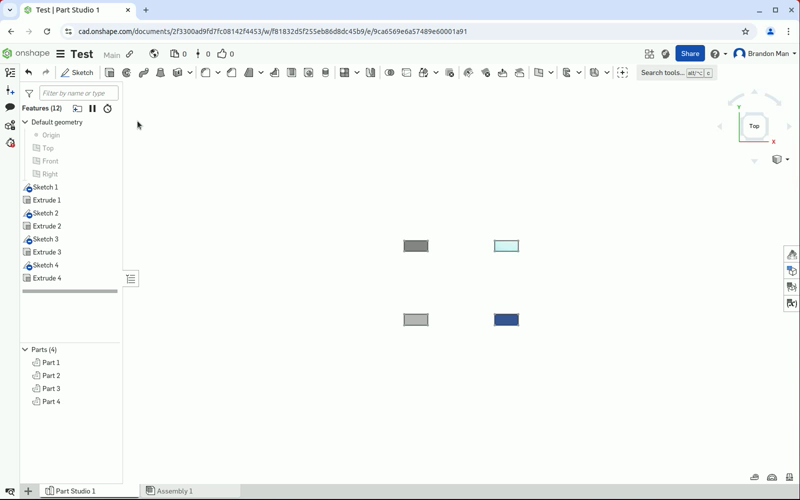
key(shift+h)
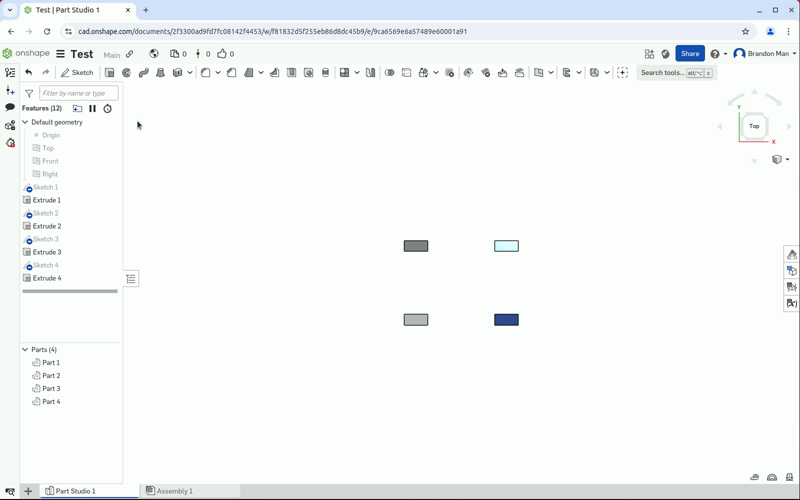
mouse_move(73, 189)
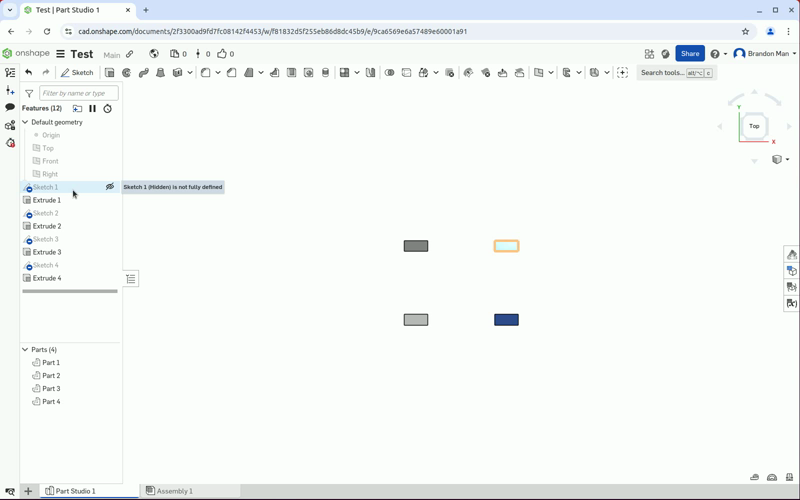
click(73, 189)
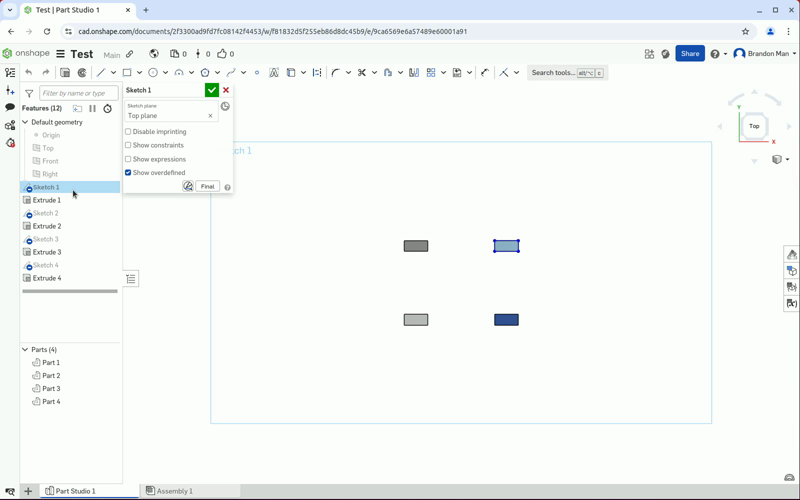
mouse_move(229, 92)
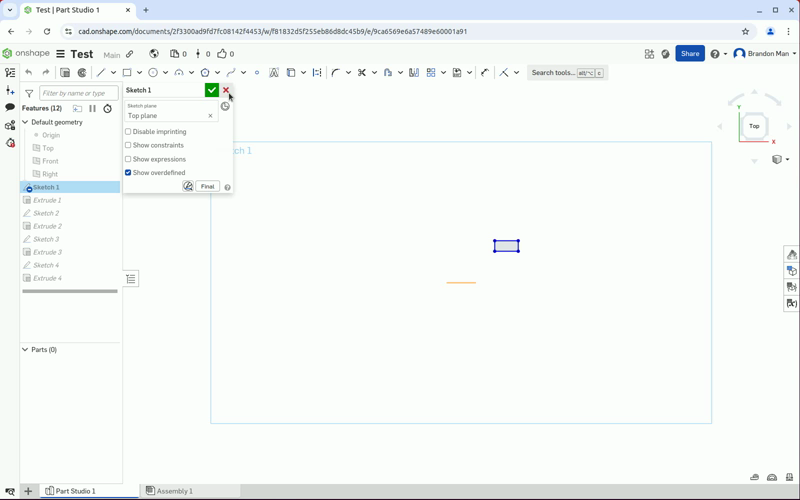
click(229, 92)
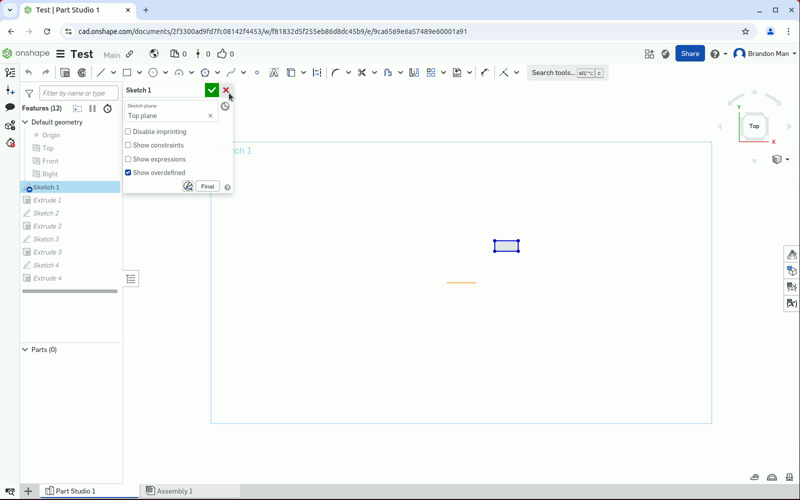
key(shift+s)
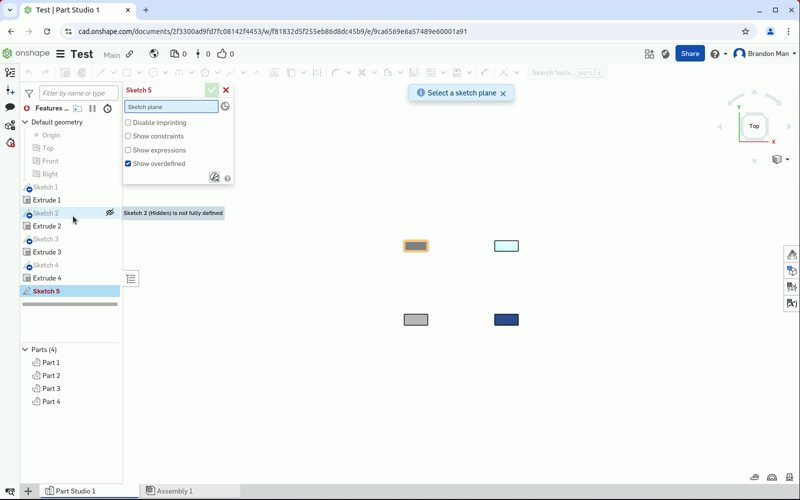
scroll(3)
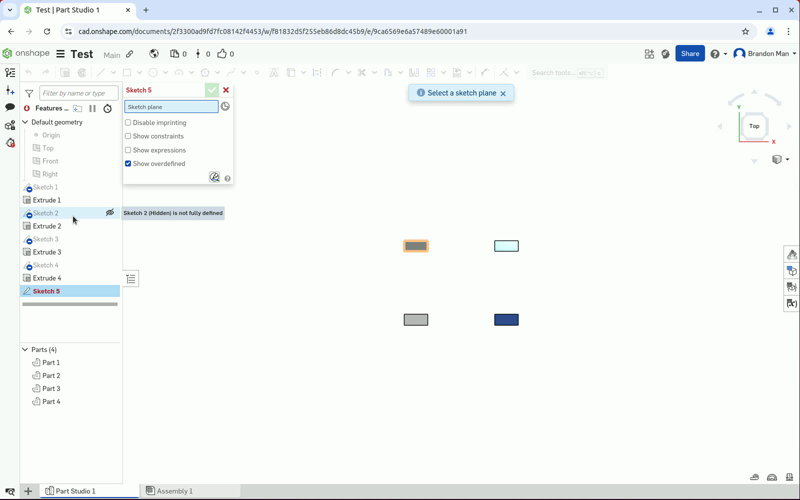
mouse_move(73, 150)
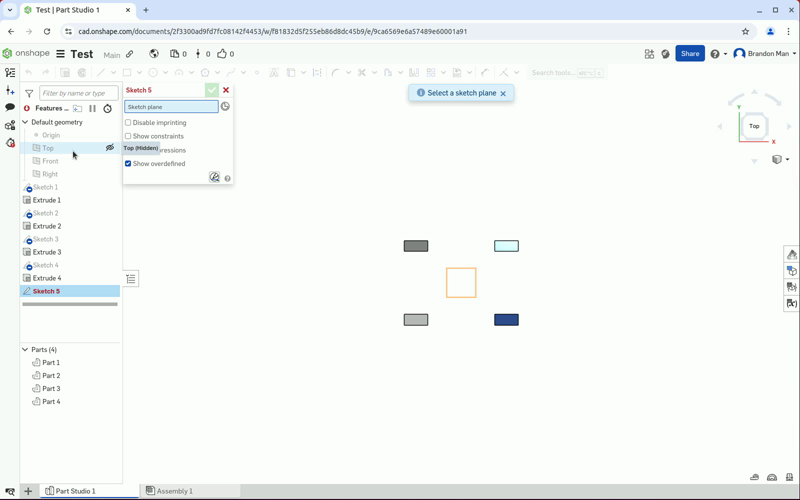
click(73, 150)
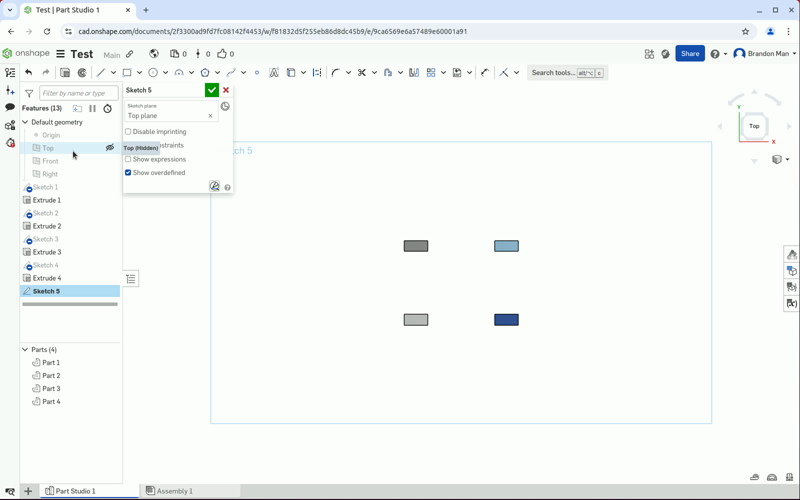
mouse_move(73, 352)
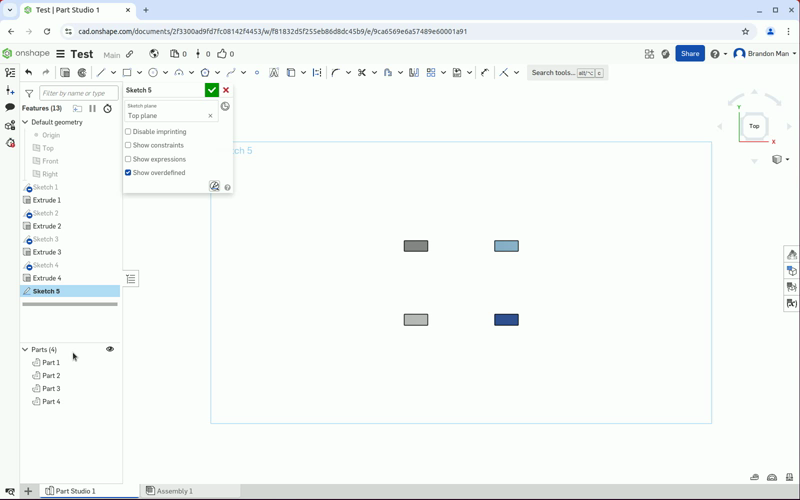
key(y)
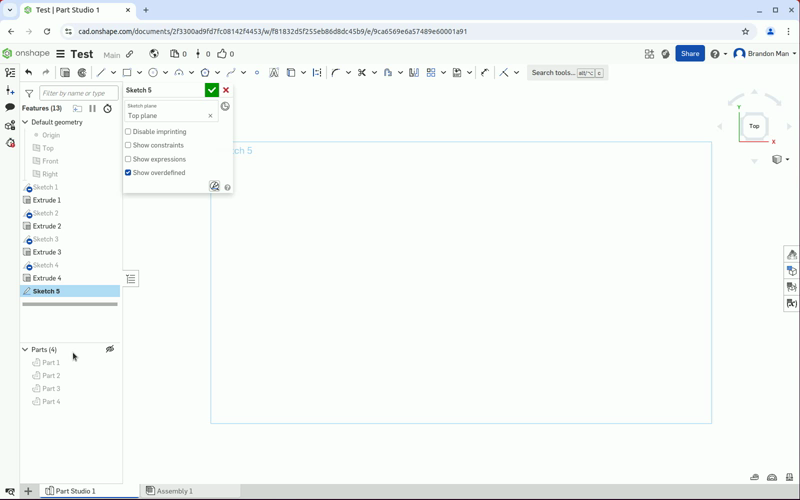
key(l)
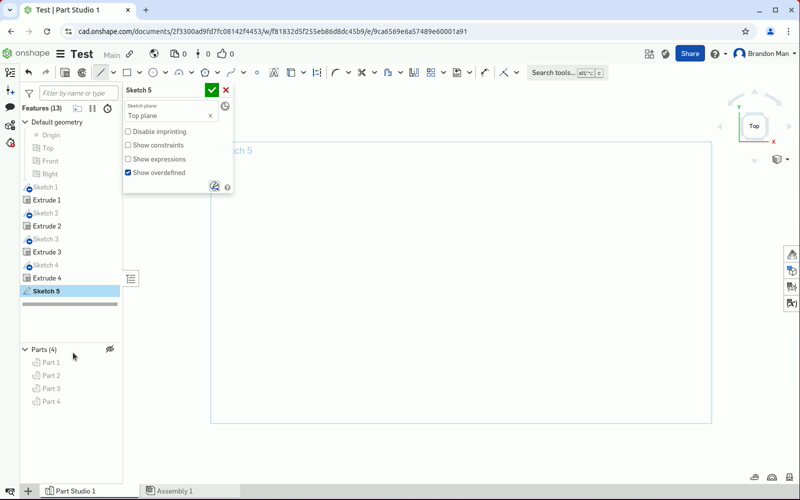
key_down(shift)
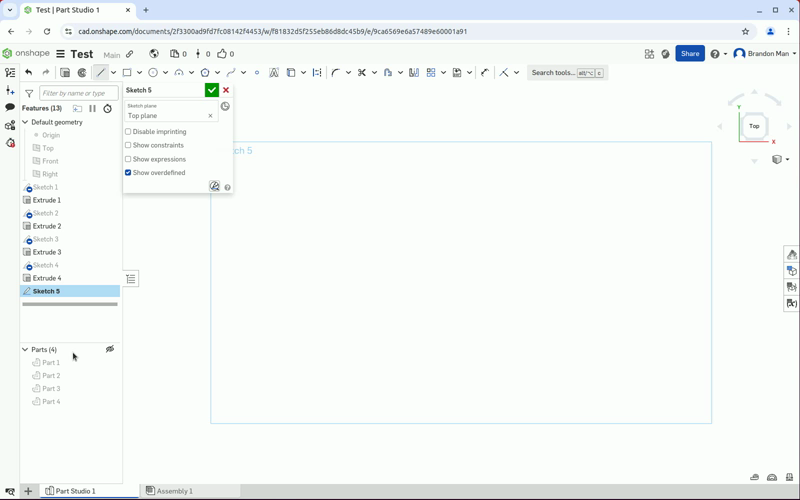
mouse_move(404, 261)
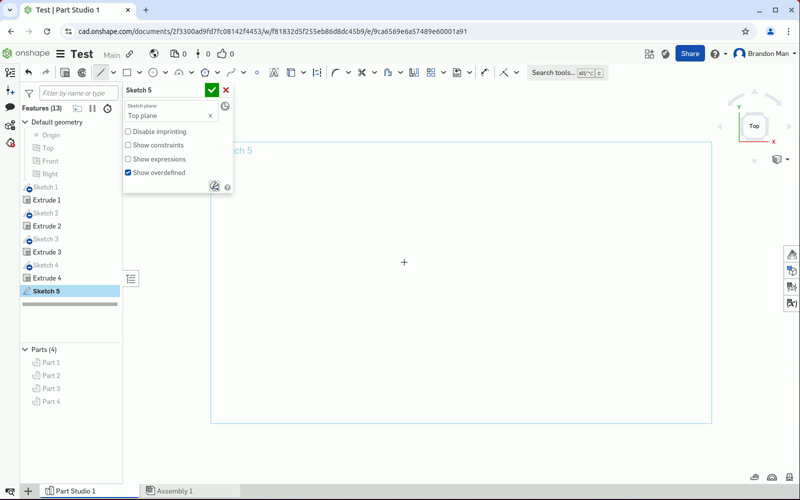
click(404, 261)
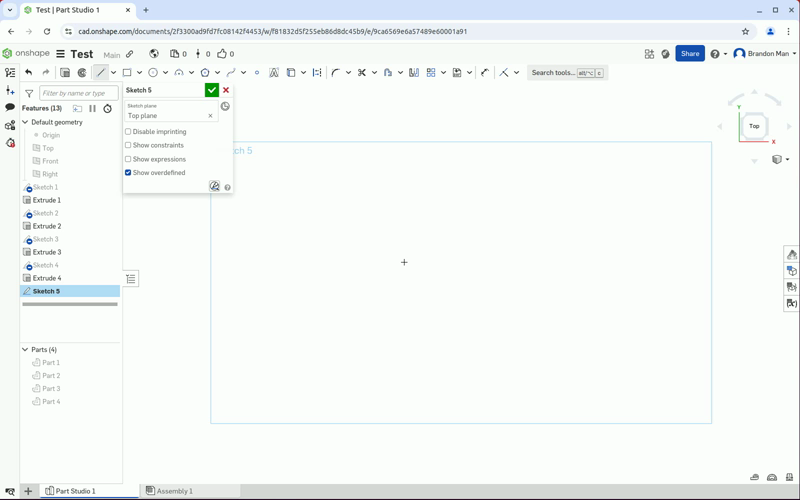
key_up(shift)
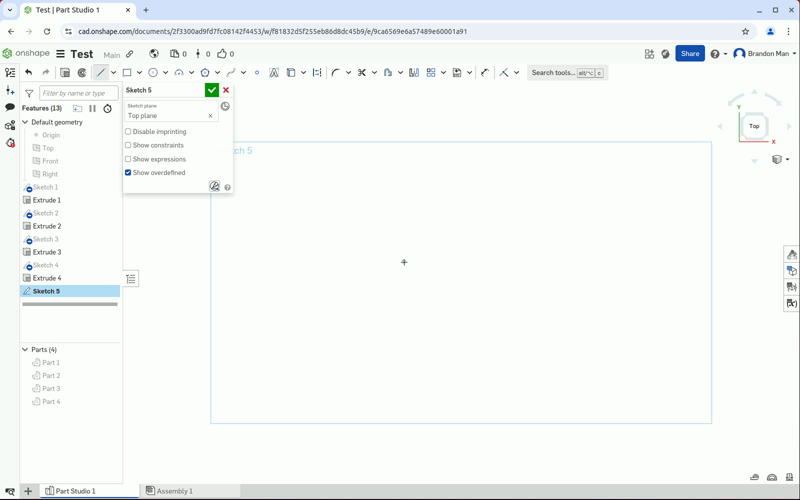
key_down(shift)
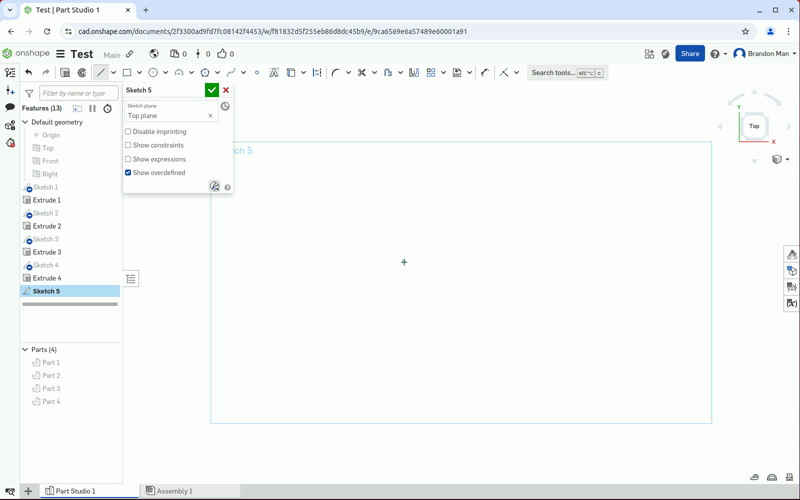
mouse_move(434, 261)
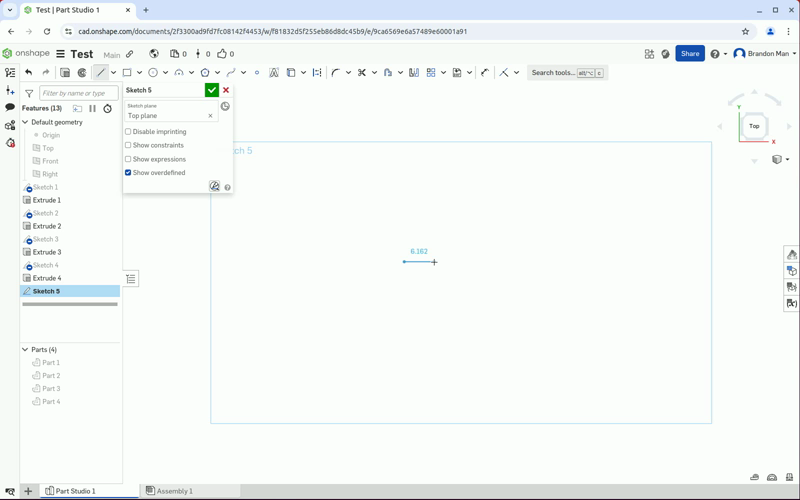
mouse_move(427, 261)
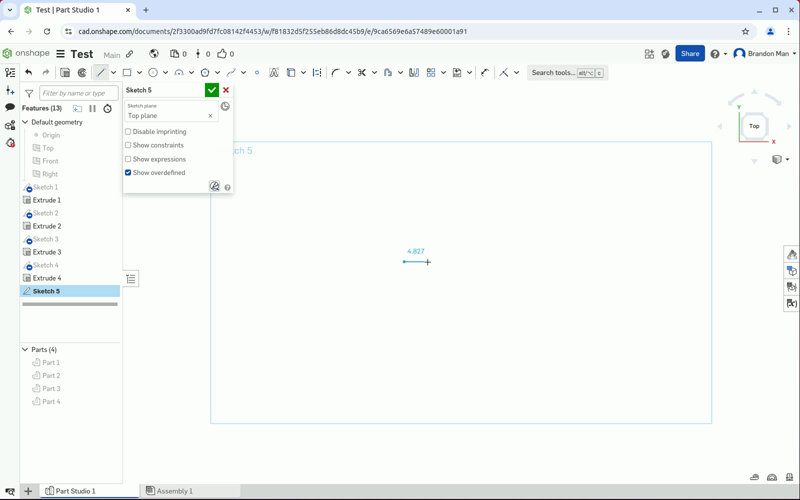
click(427, 261)
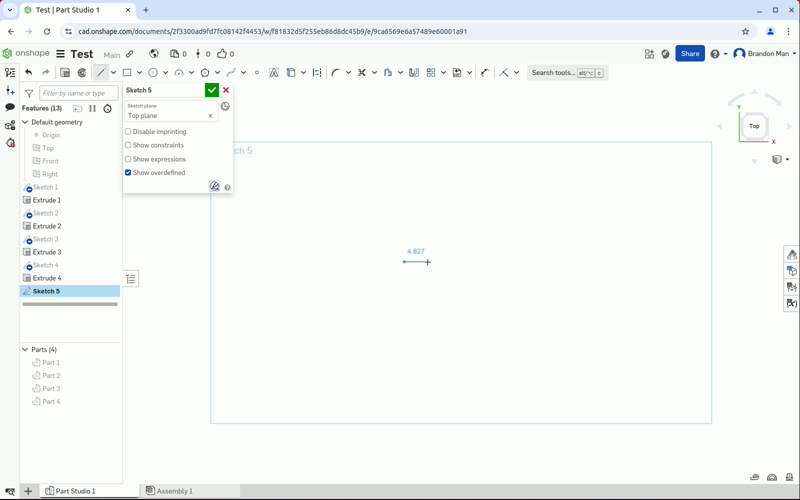
key_up(shift)
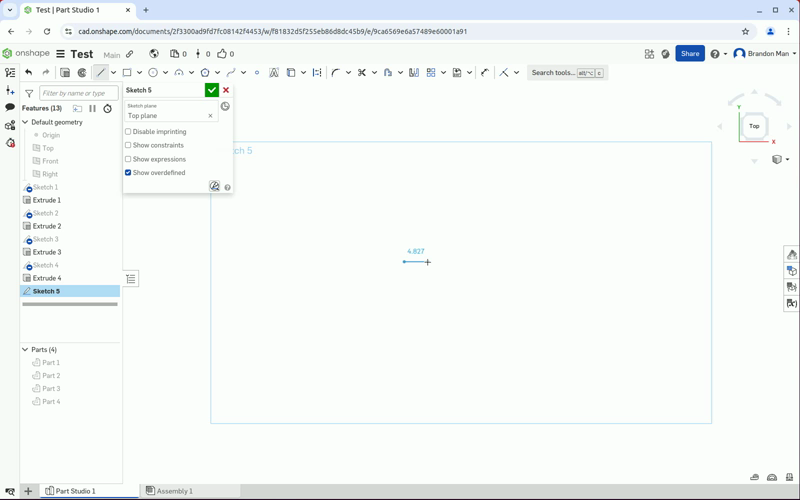
key_down(shift)
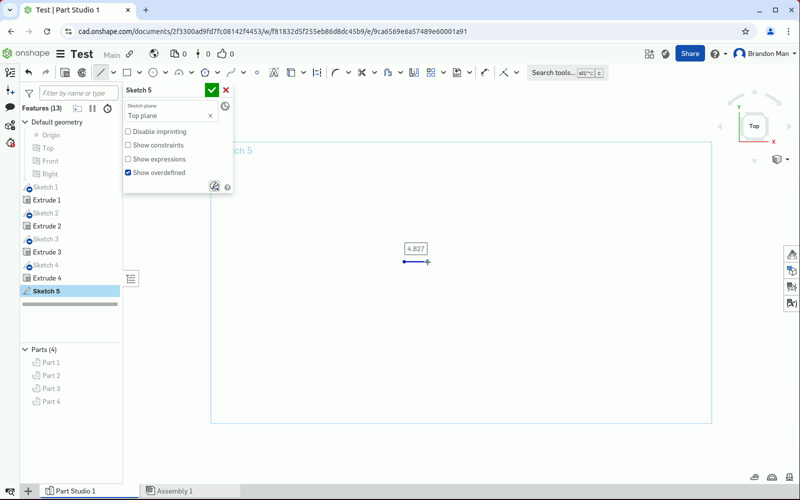
mouse_move(457, 261)
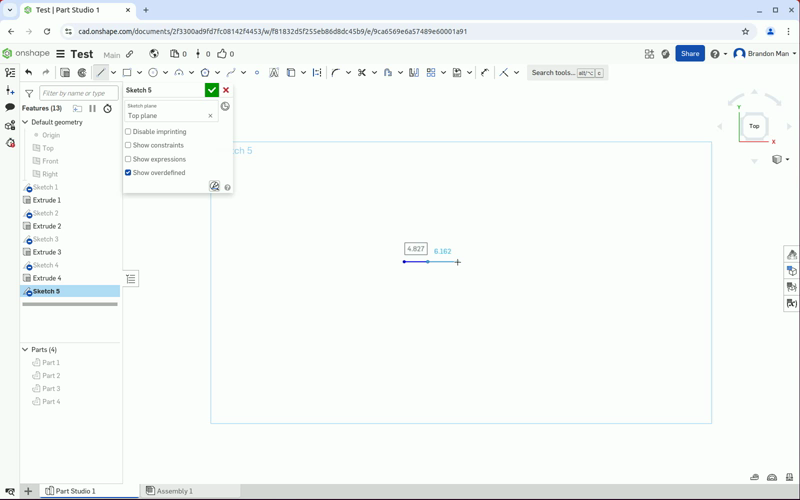
mouse_move(427, 251)
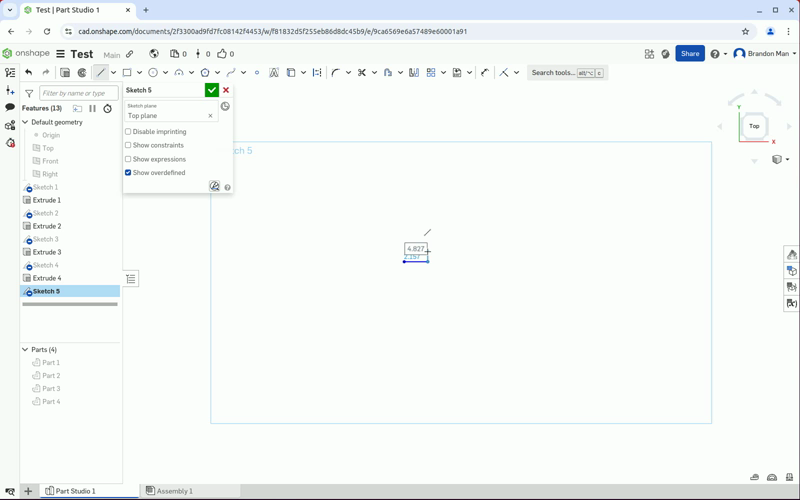
click(427, 251)
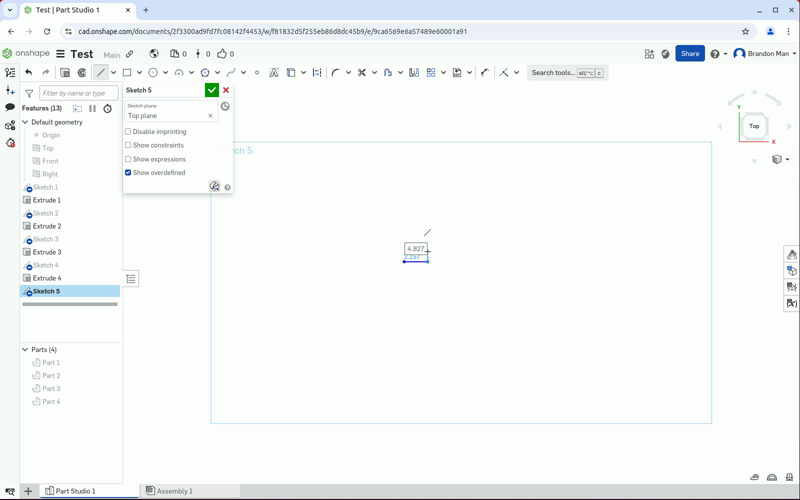
key_up(shift)
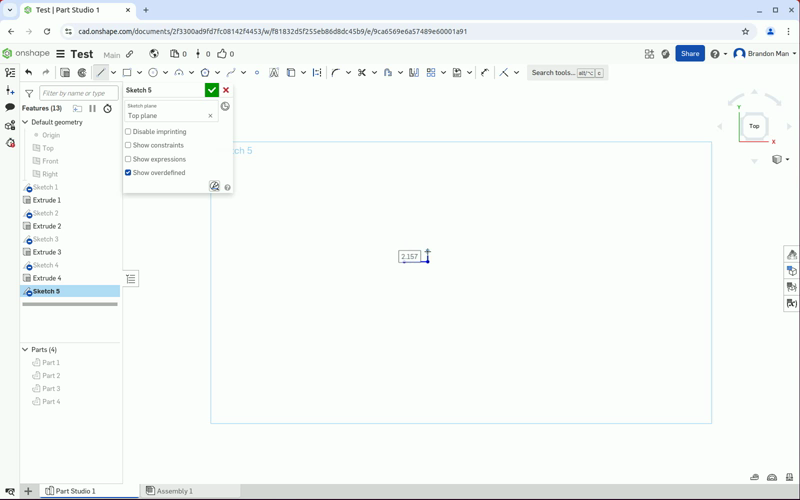
key_down(shift)
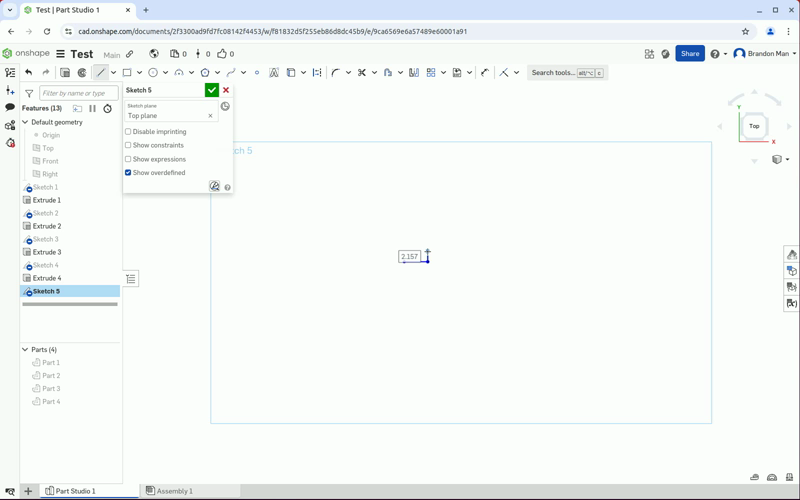
mouse_move(457, 251)
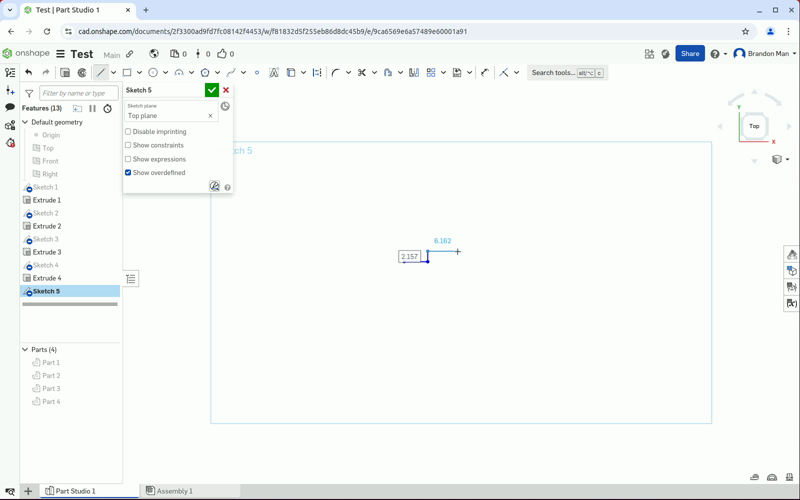
mouse_move(404, 251)
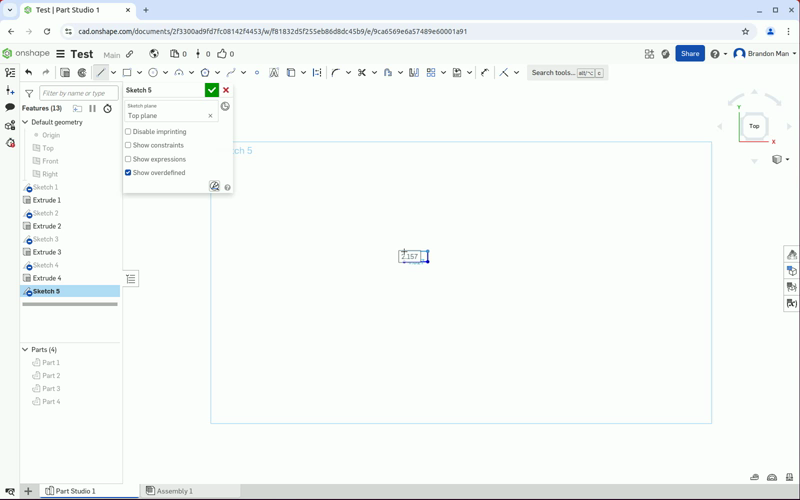
click(404, 251)
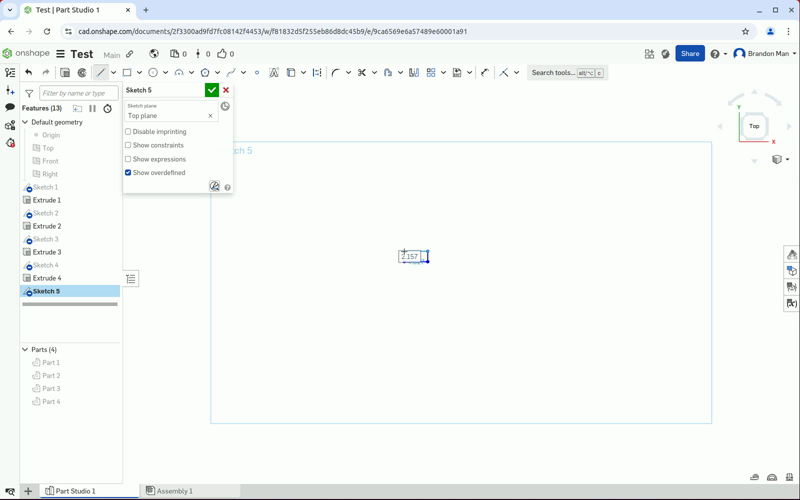
key_up(shift)
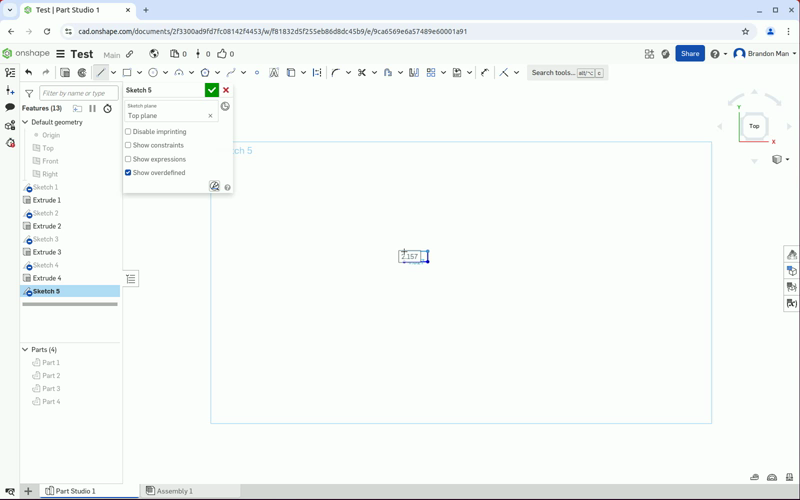
mouse_move(434, 251)
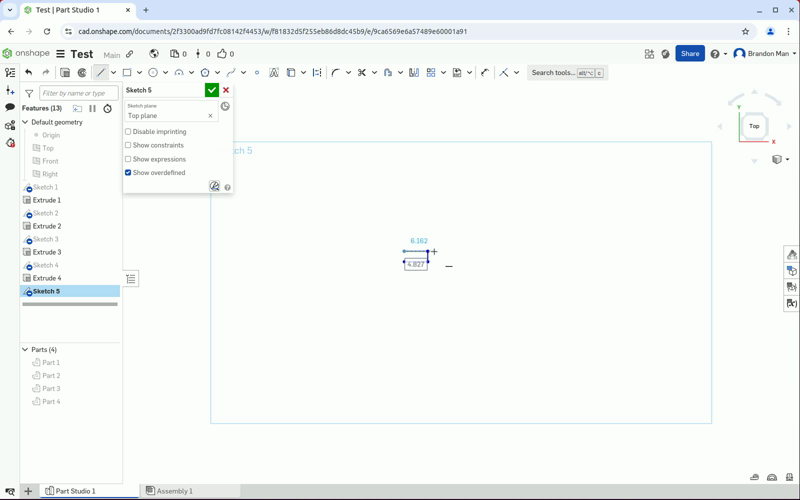
key_down(shift)
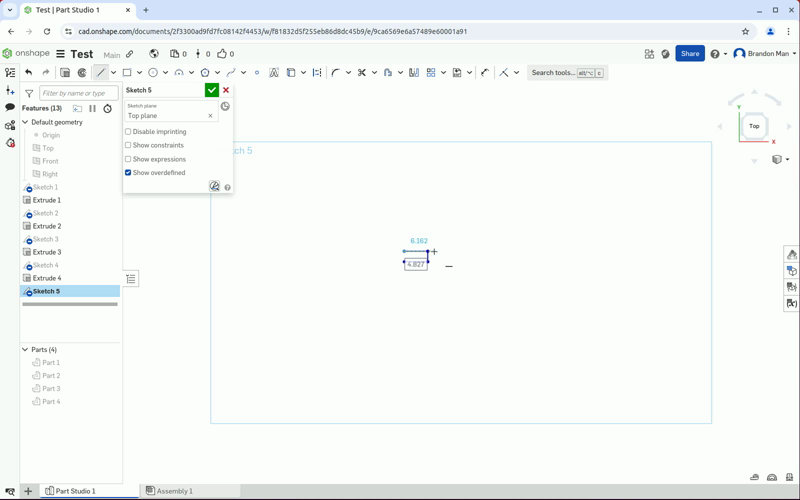
mouse_move(404, 261)
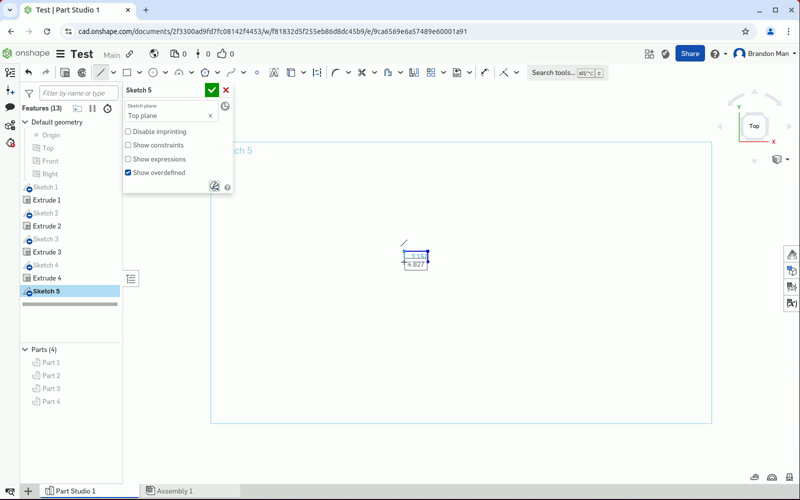
key_up(shift)
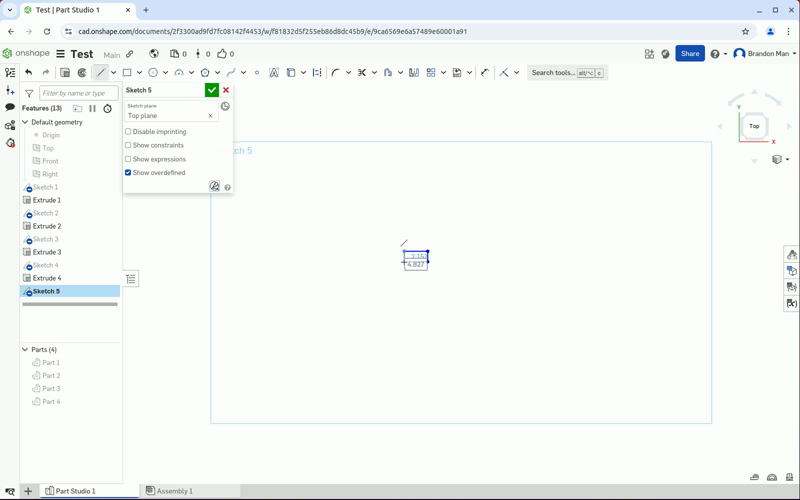
click(404, 261)
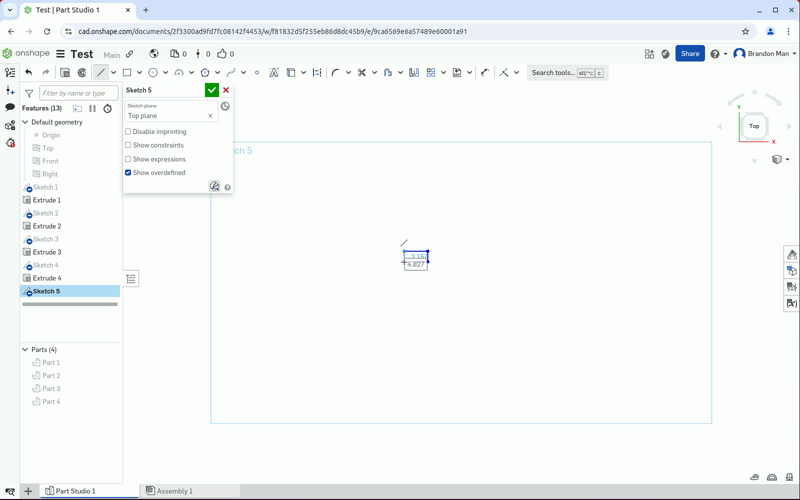
key(esc)
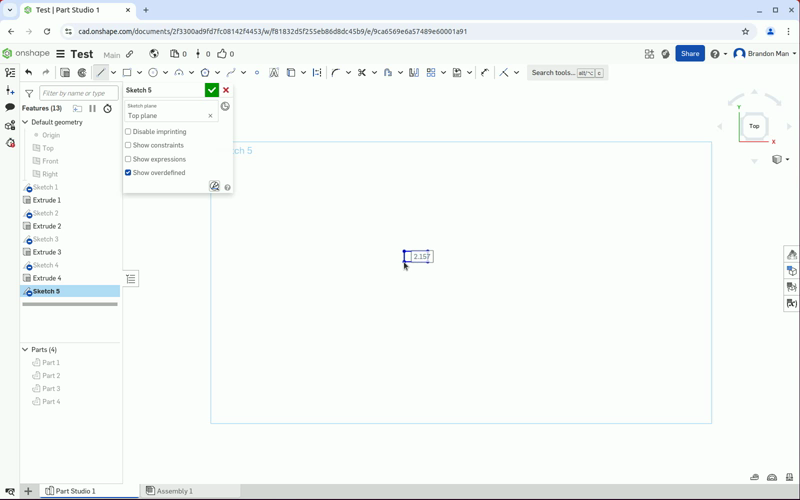
mouse_move(423, 251)
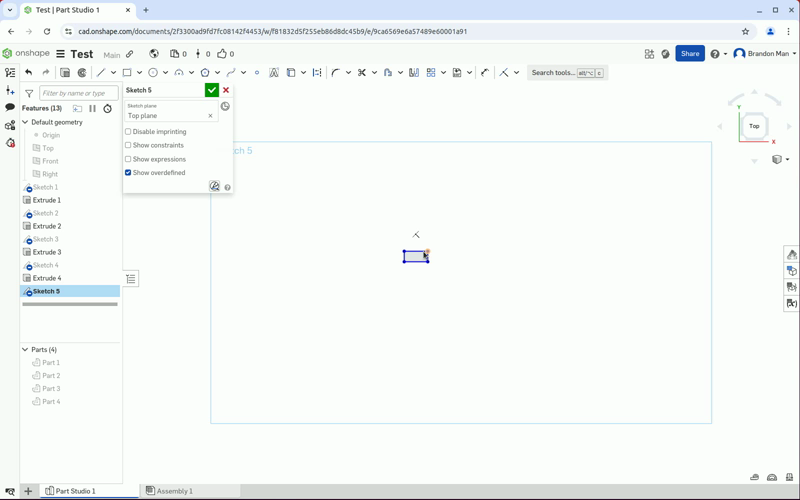
scroll(6)
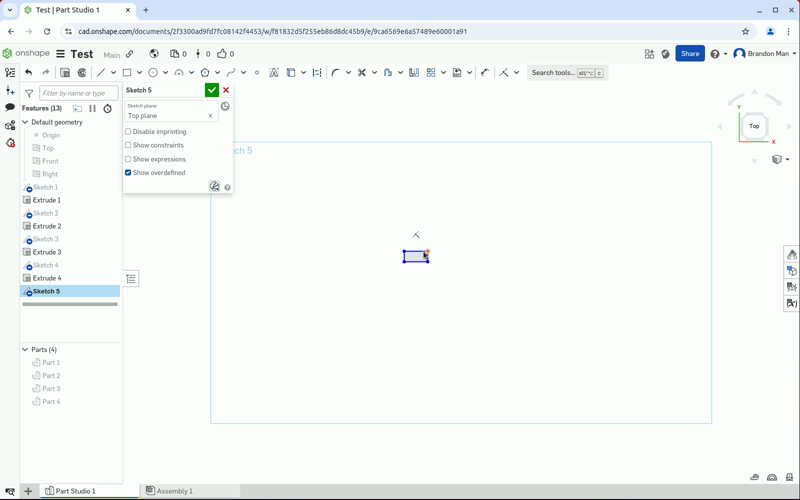
scroll(6)
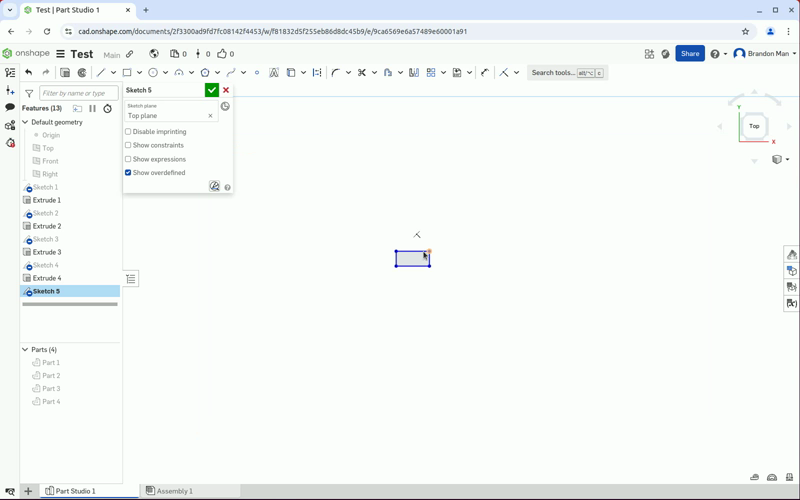
scroll(6)
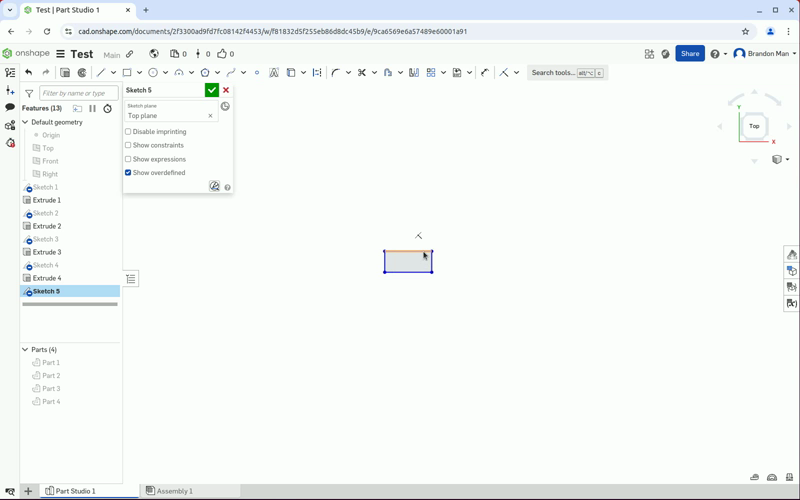
scroll(6)
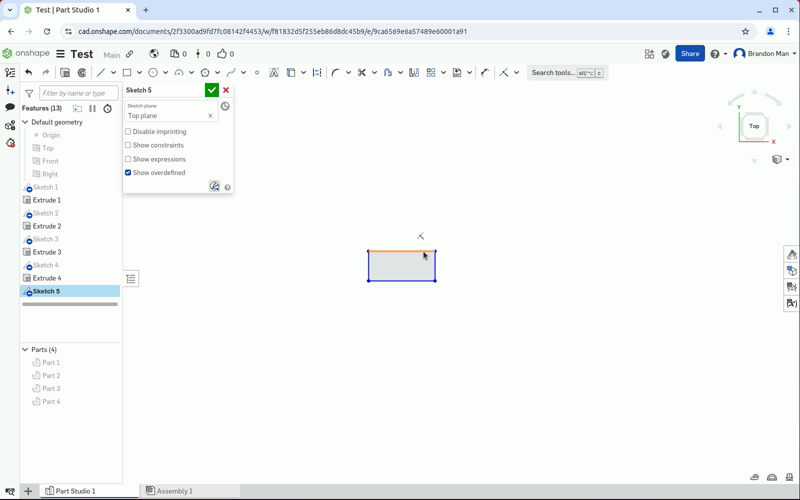
scroll(6)
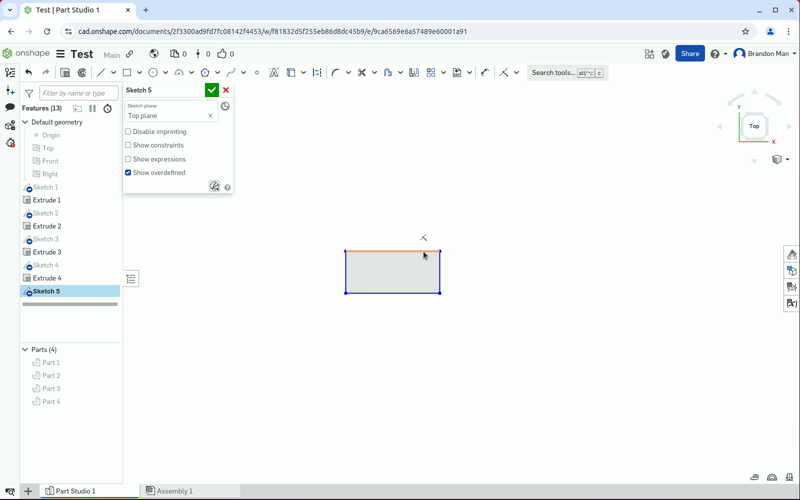
scroll(6)
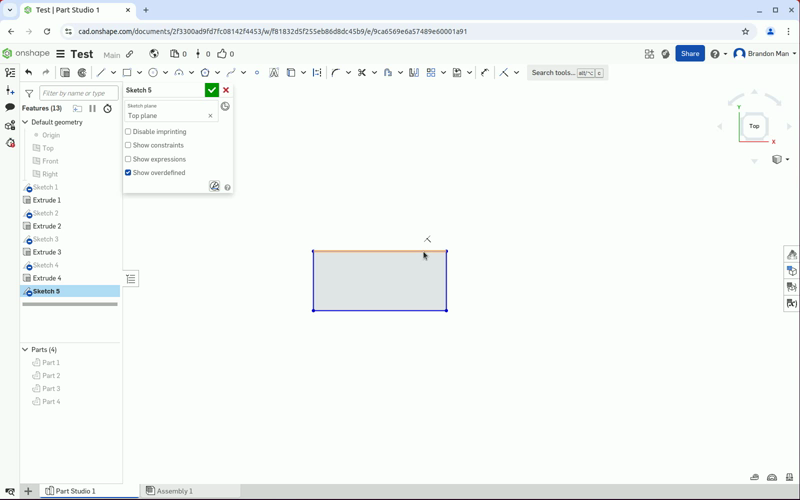
scroll(6)
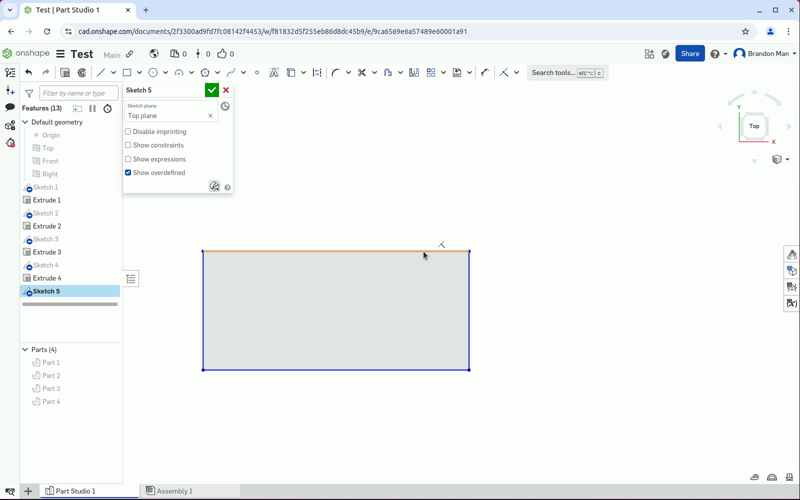
click(423, 251)
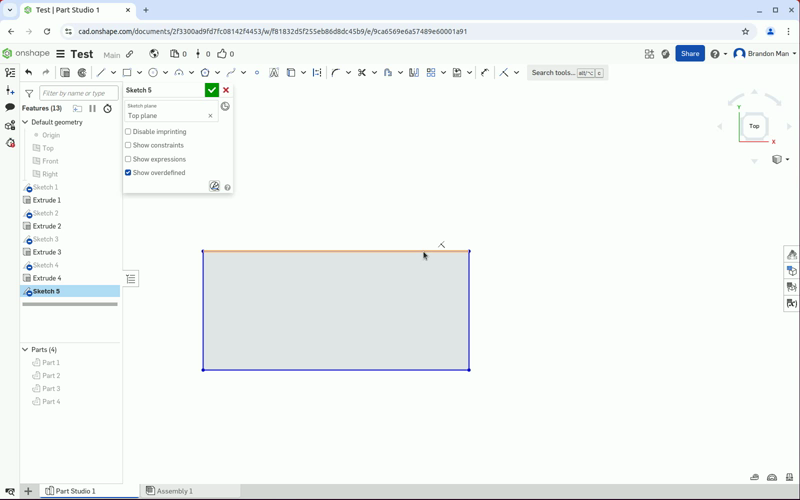
scroll(-6)
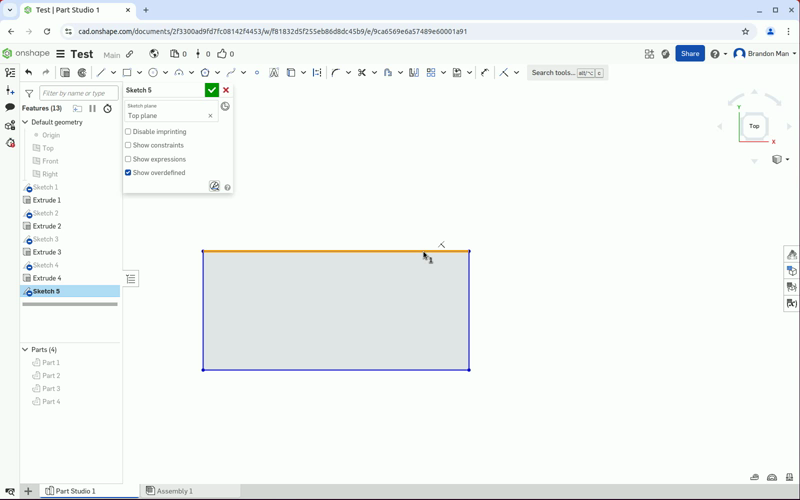
scroll(-6)
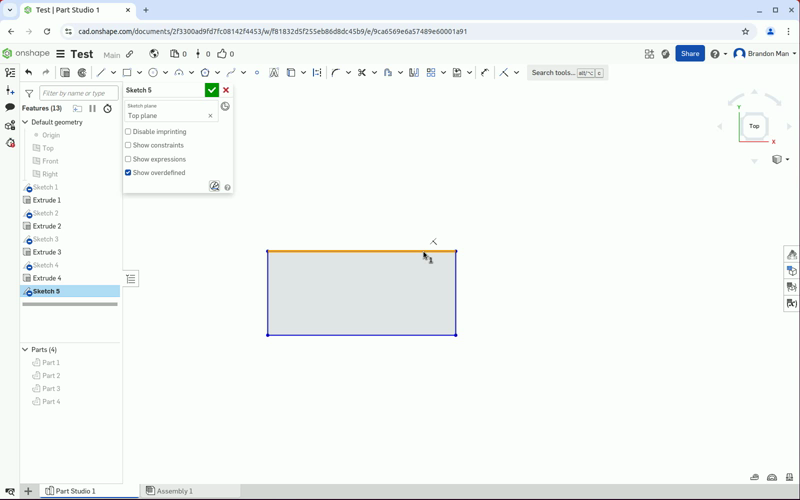
scroll(-6)
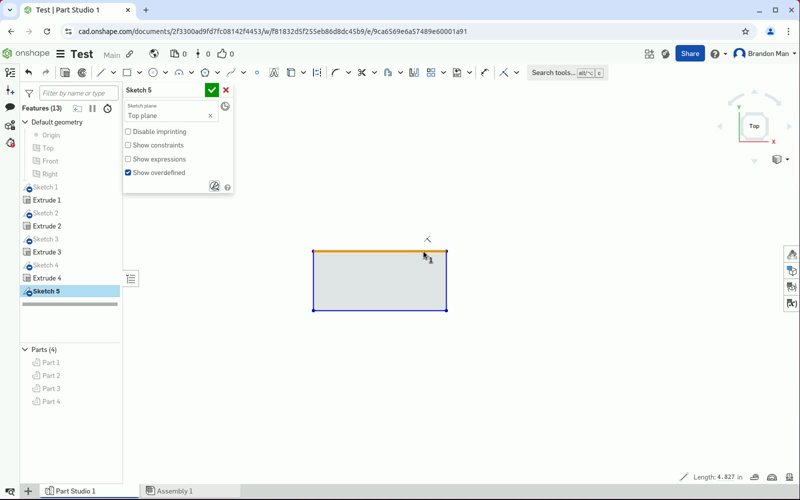
scroll(-6)
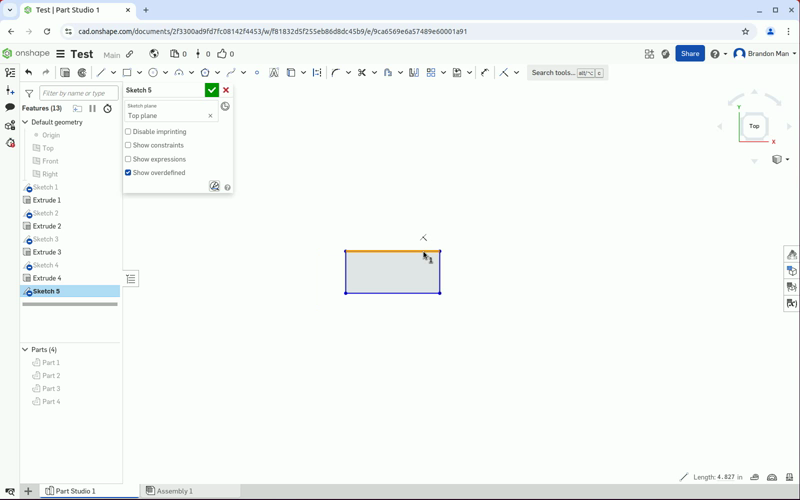
scroll(-6)
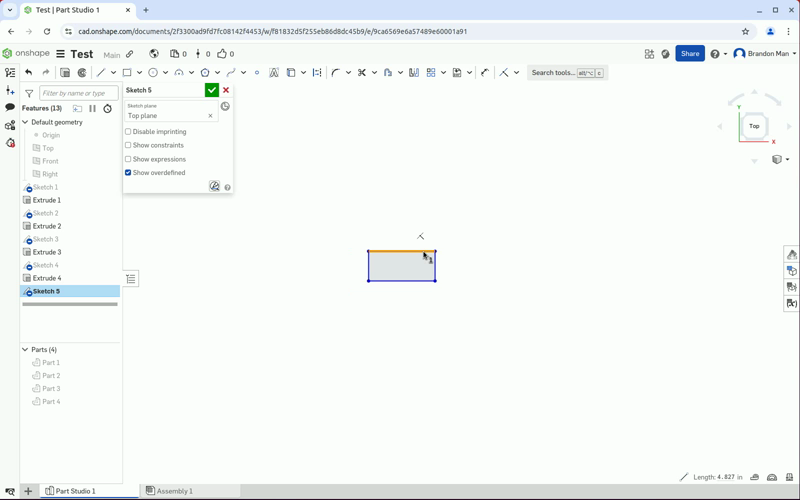
scroll(-6)
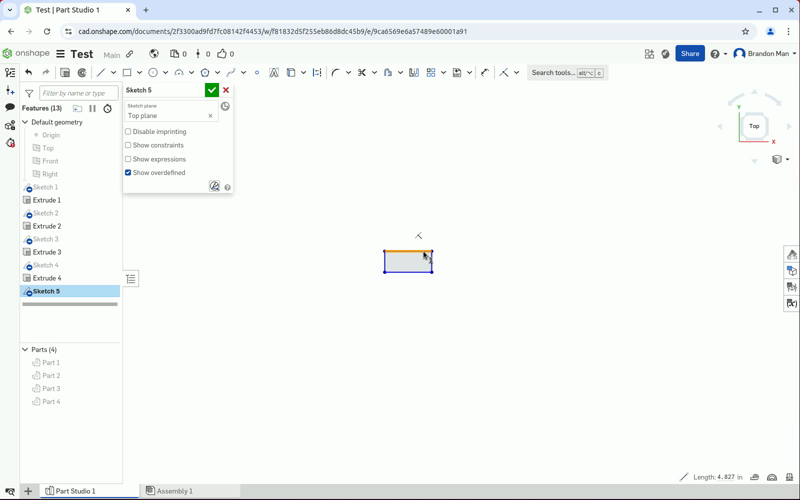
scroll(-6)
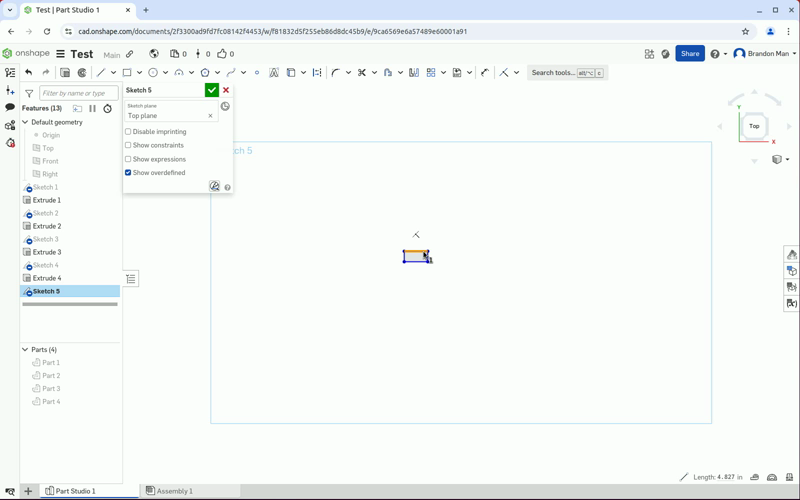
mouse_move(73, 352)
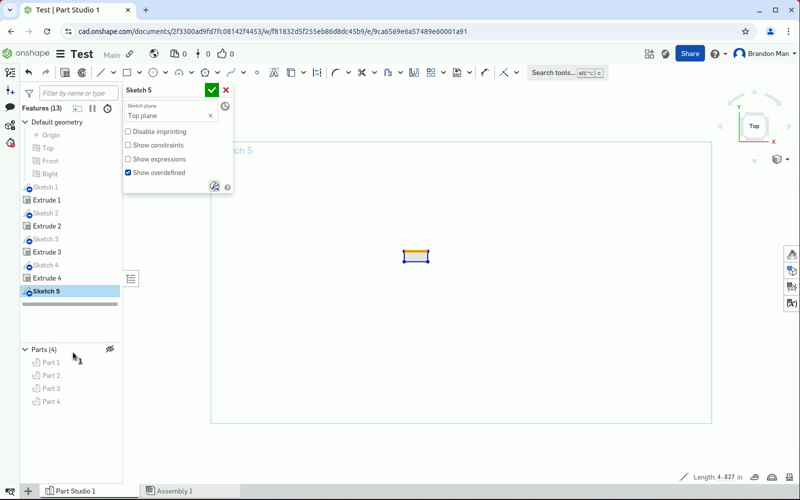
key(shift+y)
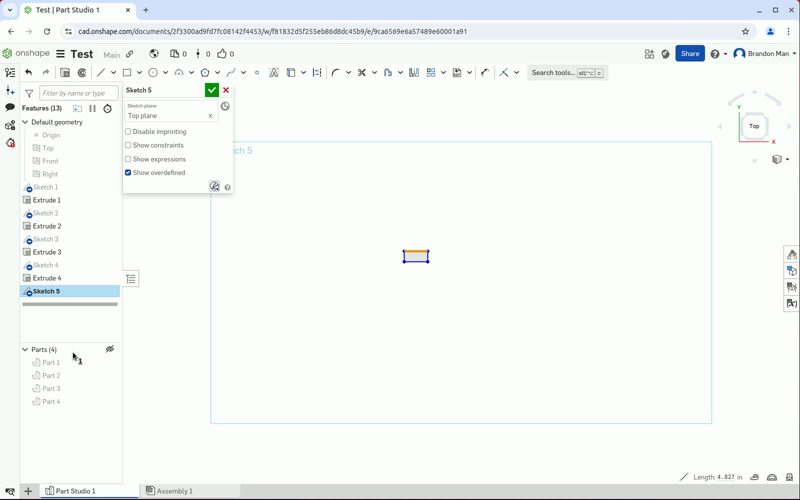
key(shift+e)
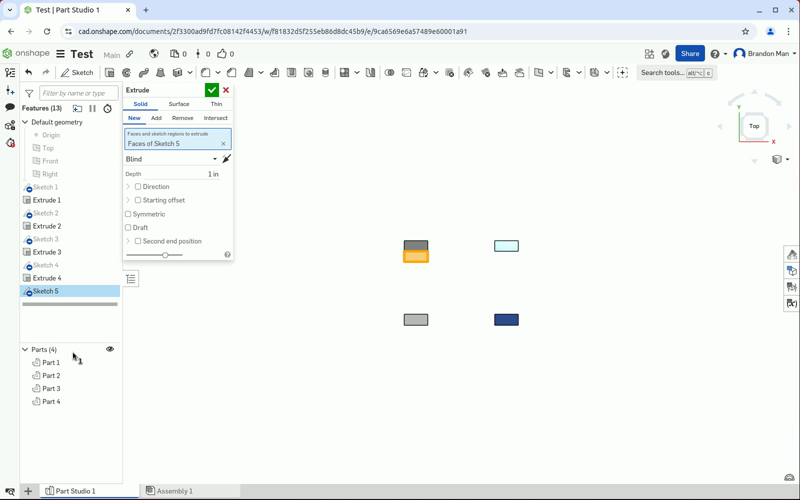
mouse_move(143, 106)
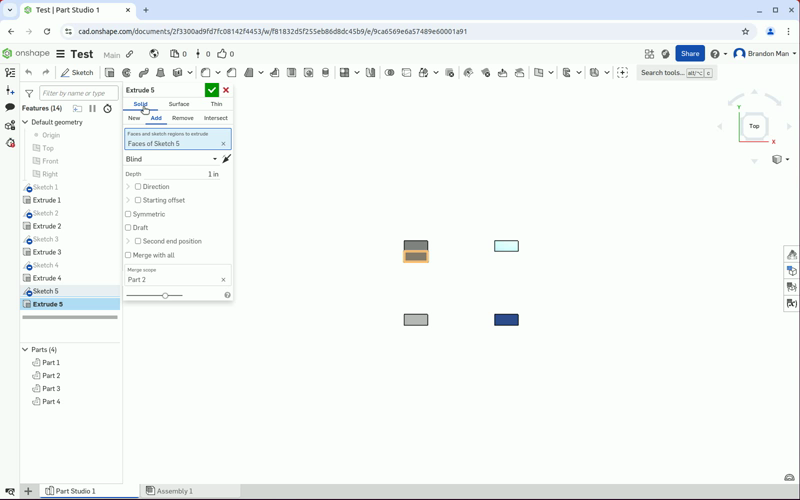
click(143, 106)
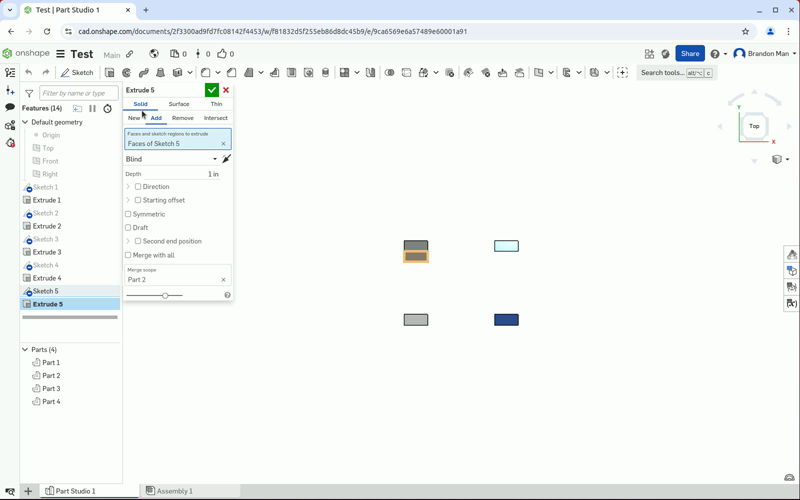
mouse_move(137, 120)
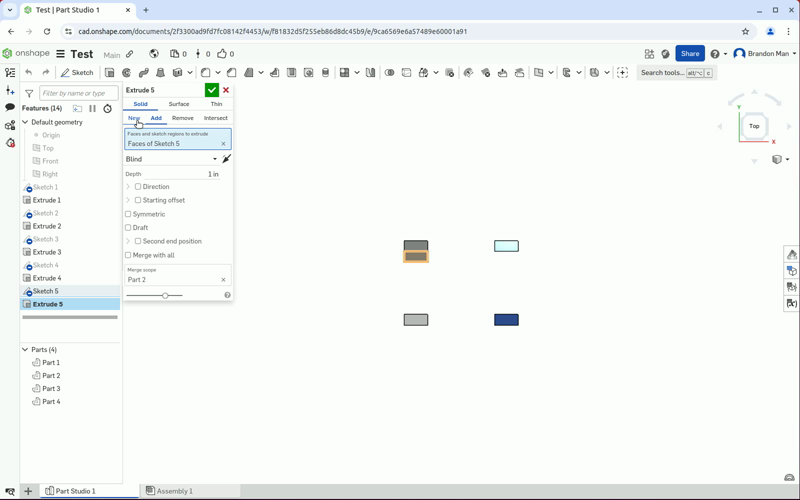
click(137, 120)
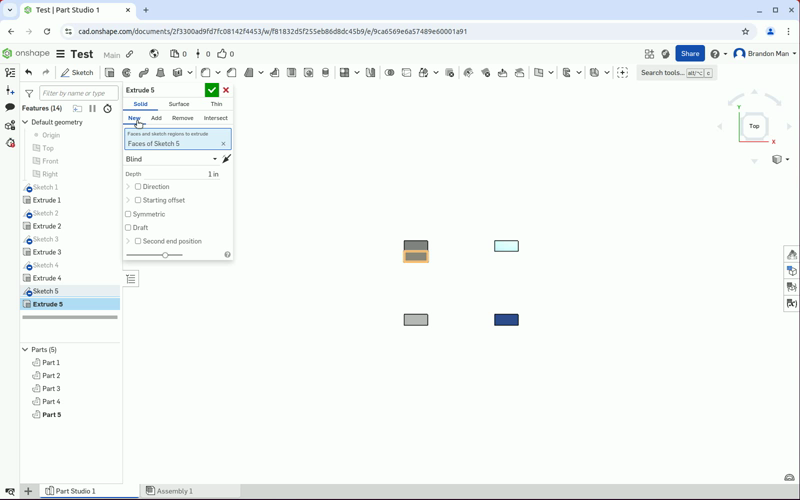
key(tab, 4)
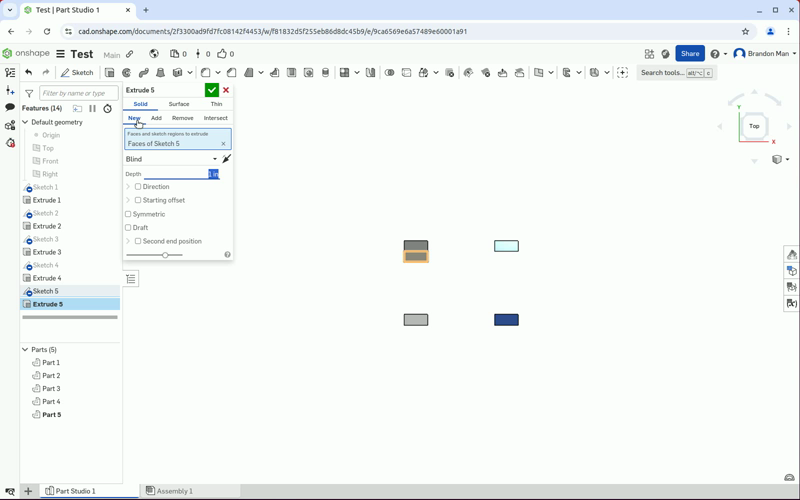
text(2.166)
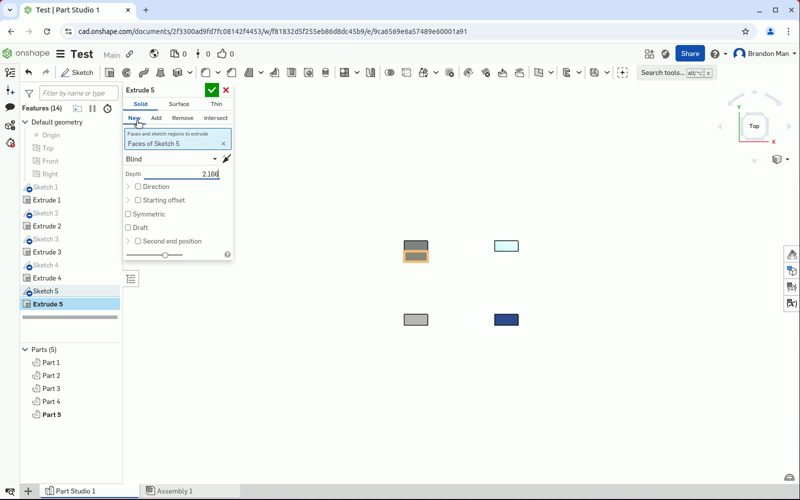
key(enter)
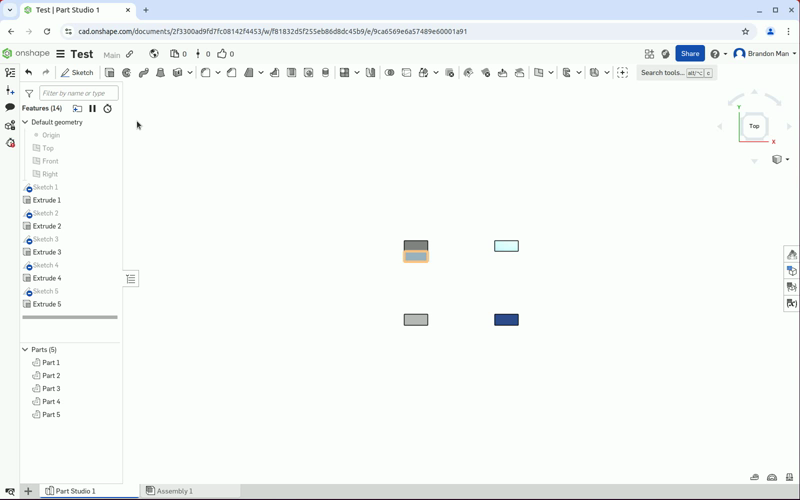
key(shift+h)
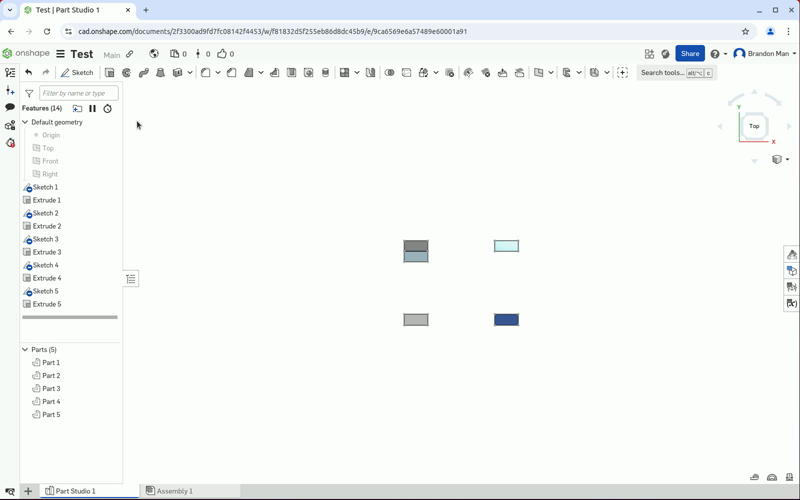
key(shift+h)
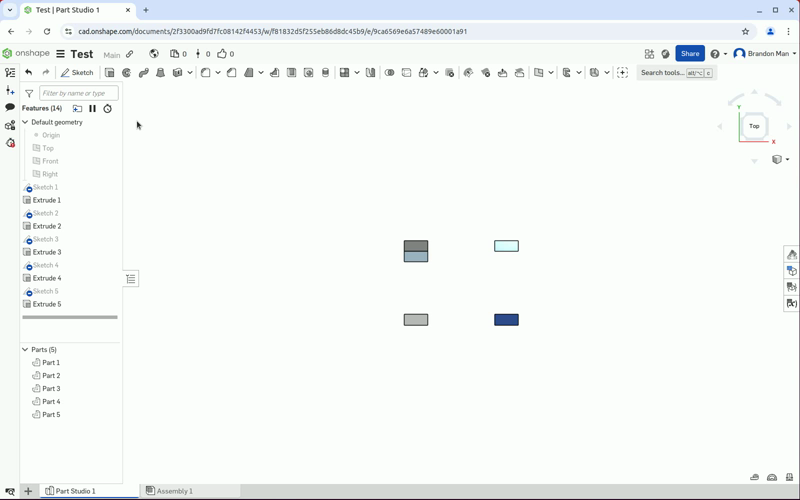
mouse_move(73, 189)
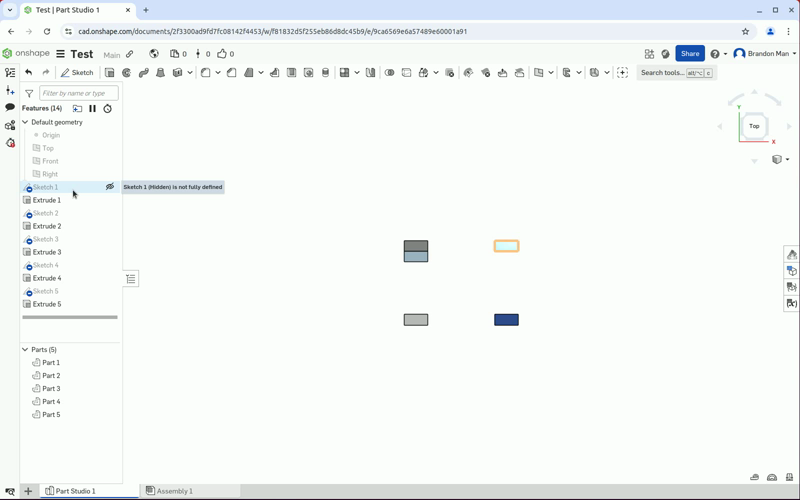
click(73, 189)
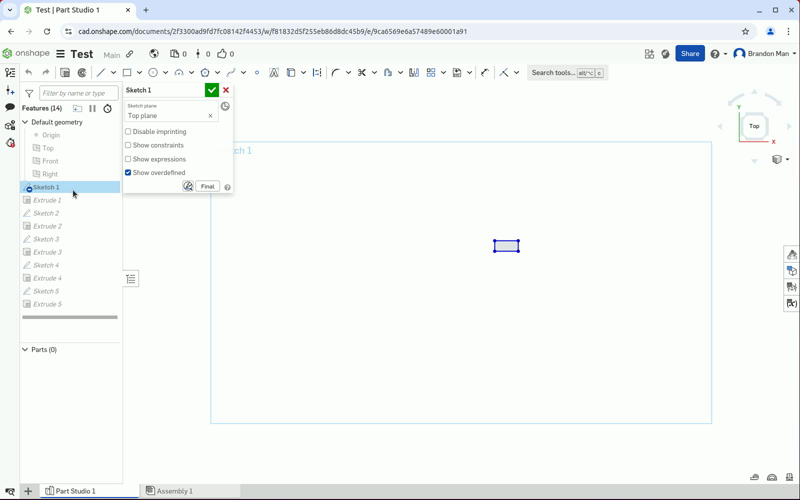
mouse_move(229, 92)
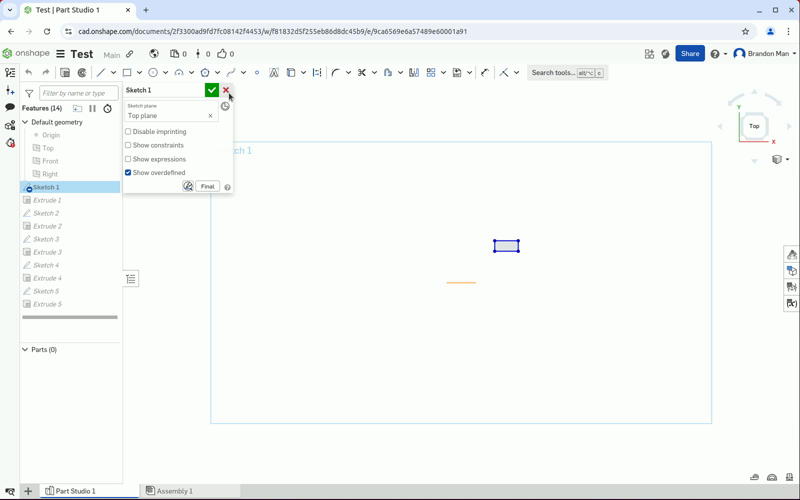
click(229, 92)
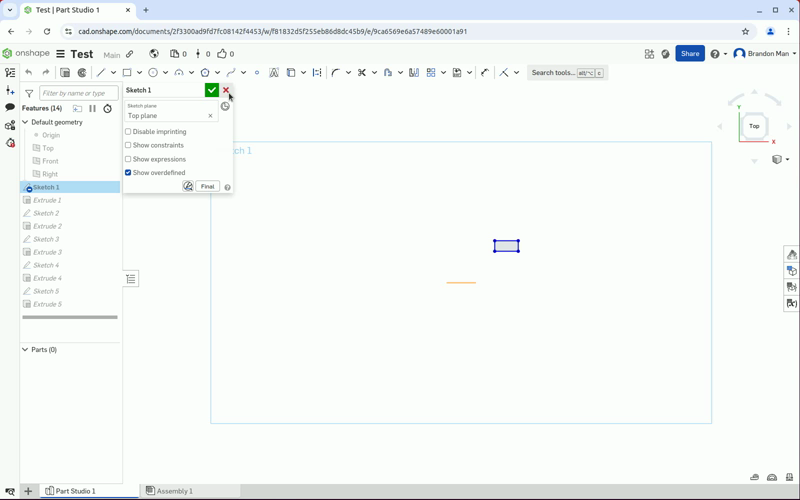
key(shift+s)
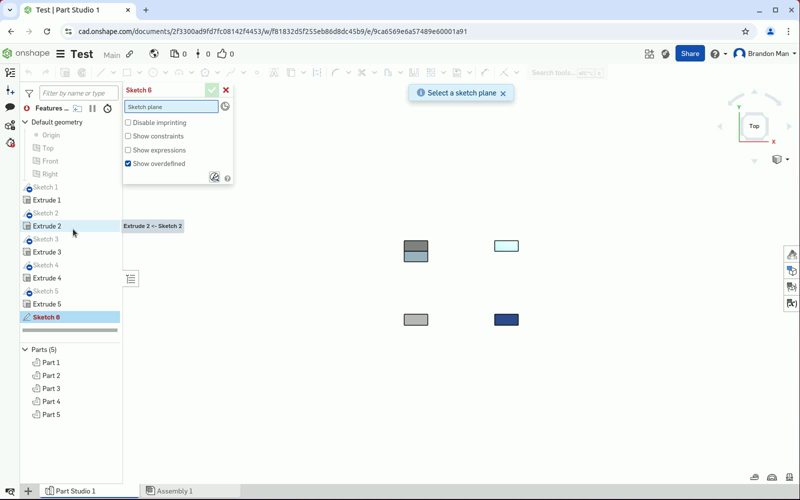
scroll(3)
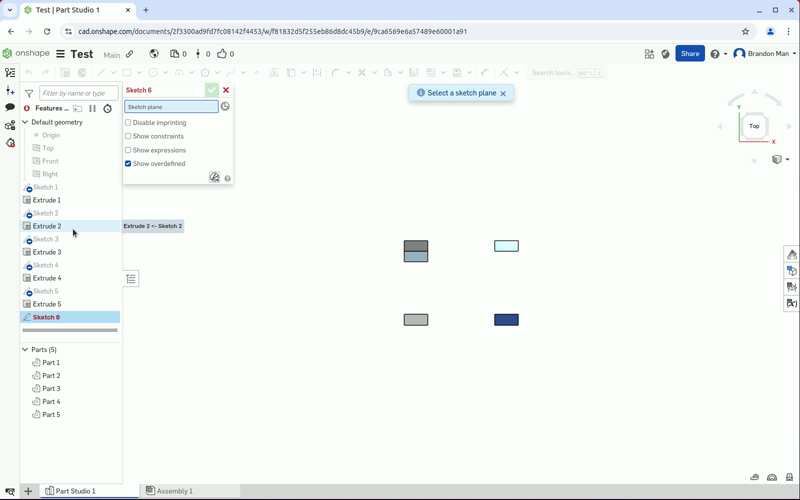
mouse_move(73, 150)
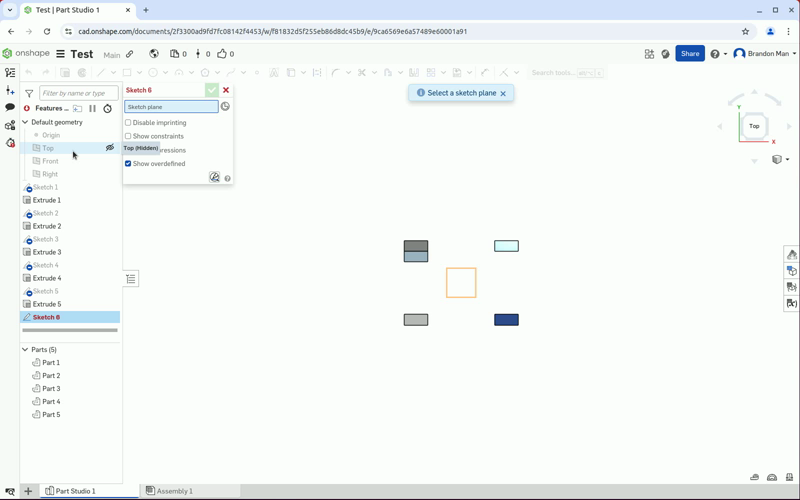
click(73, 150)
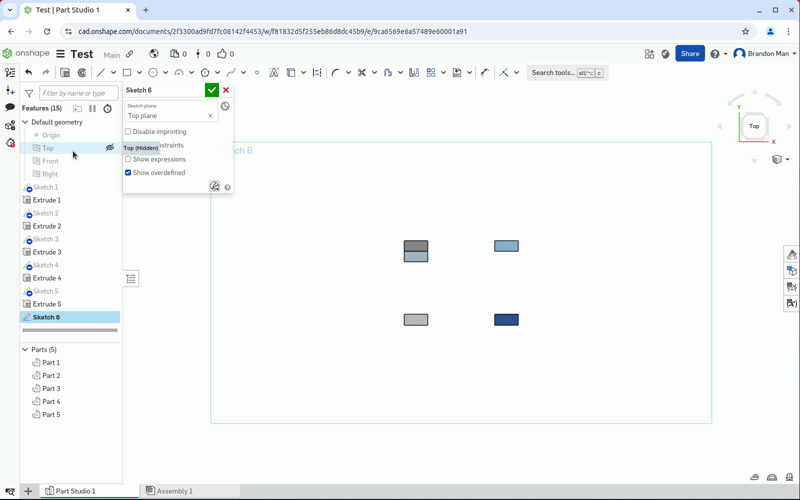
mouse_move(73, 352)
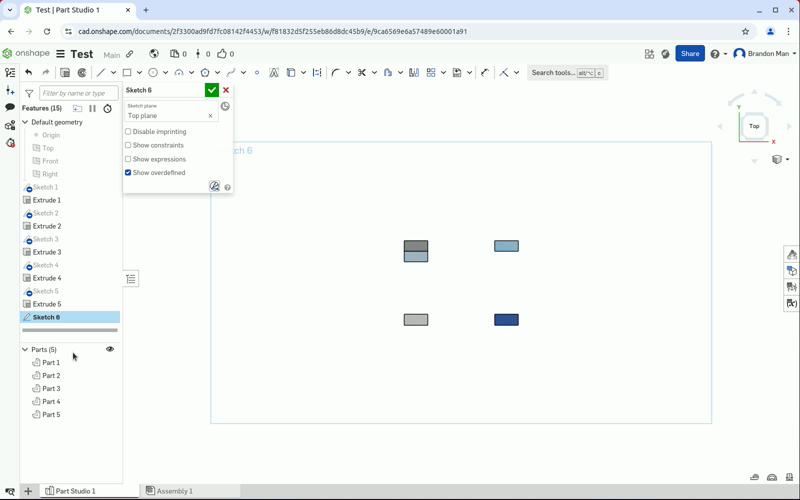
key(y)
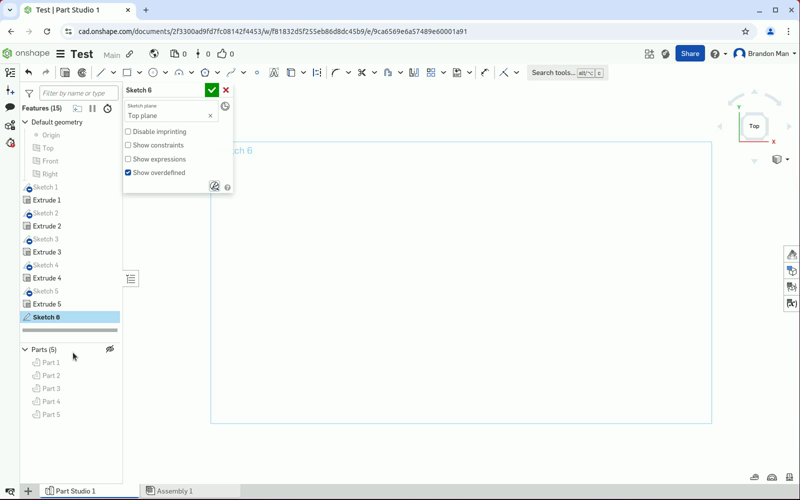
key(l)
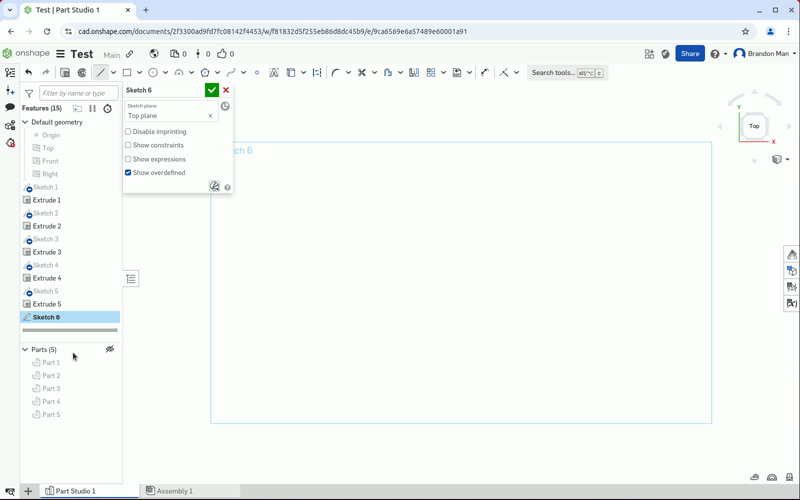
key_down(shift)
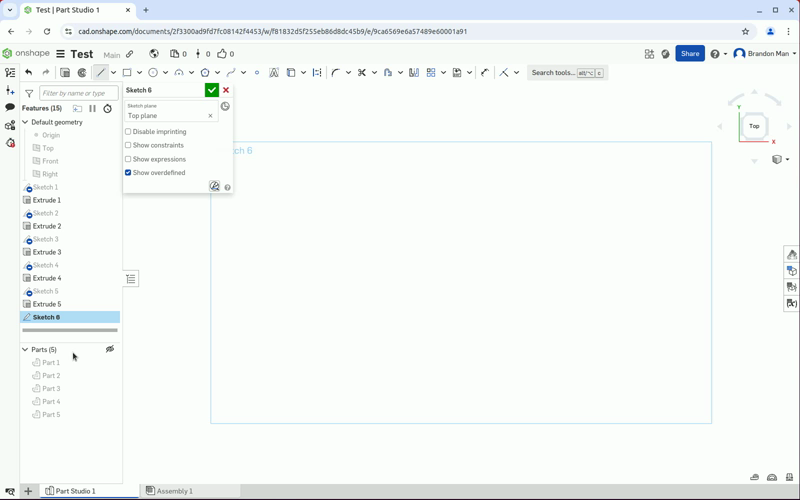
mouse_move(348, 314)
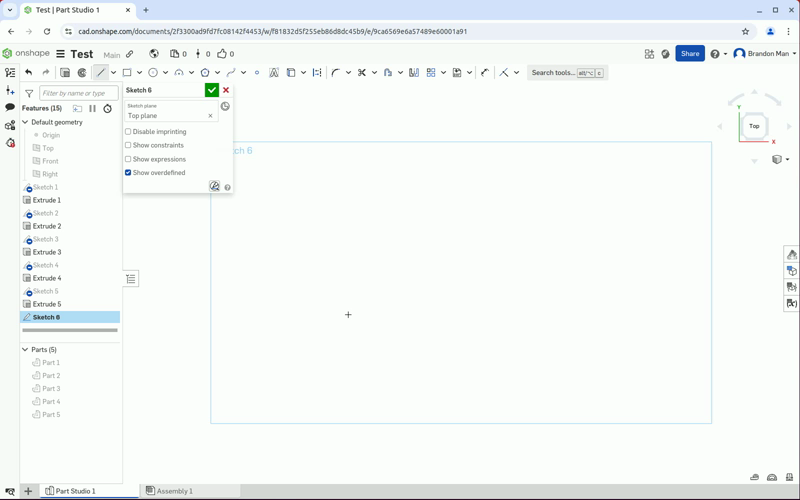
click(348, 314)
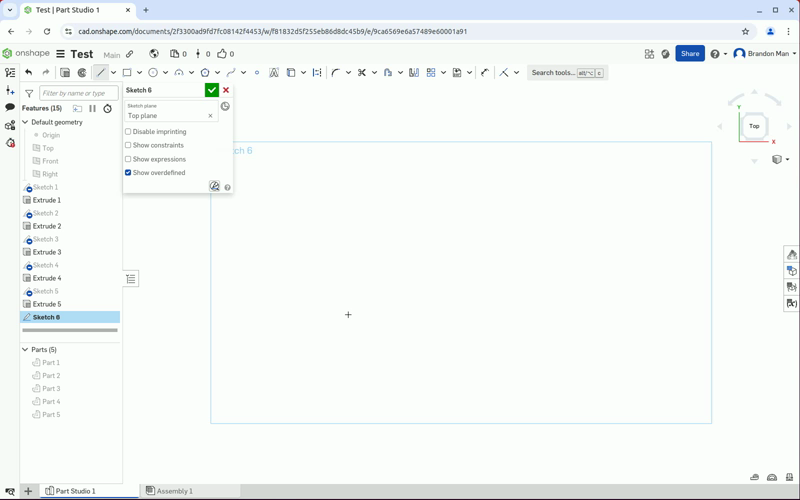
key_up(shift)
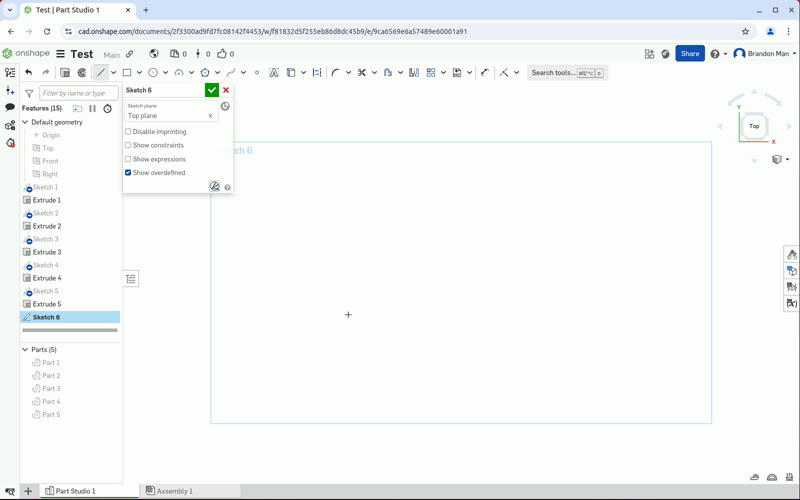
key_down(shift)
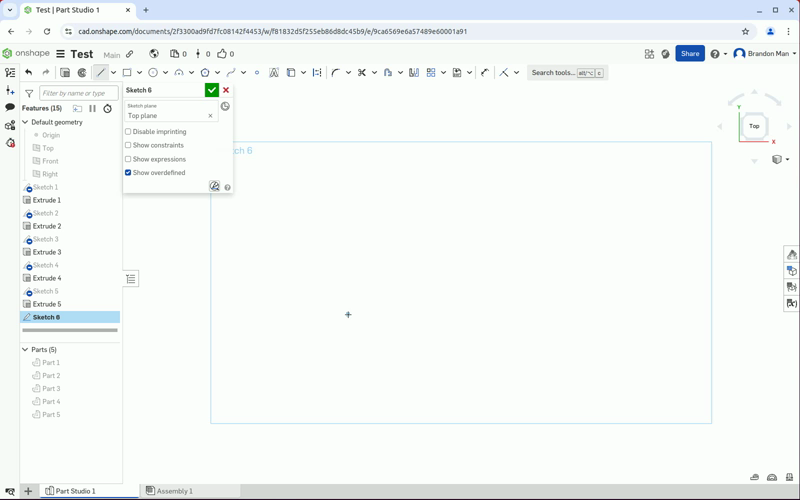
mouse_move(378, 314)
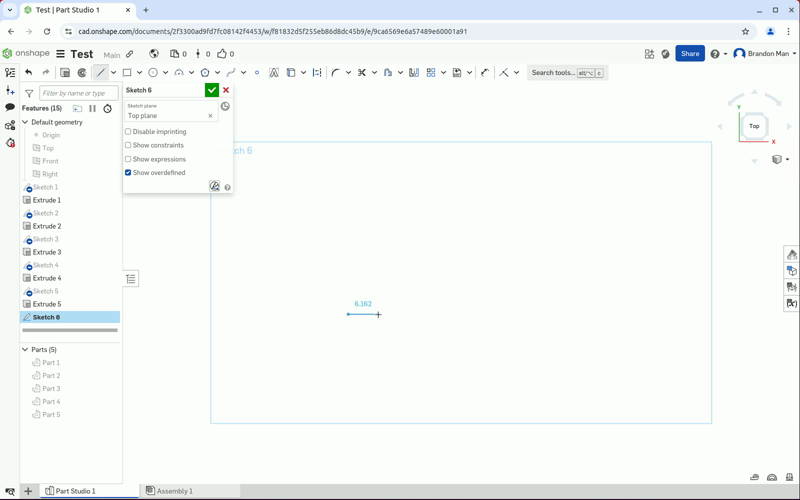
mouse_move(404, 314)
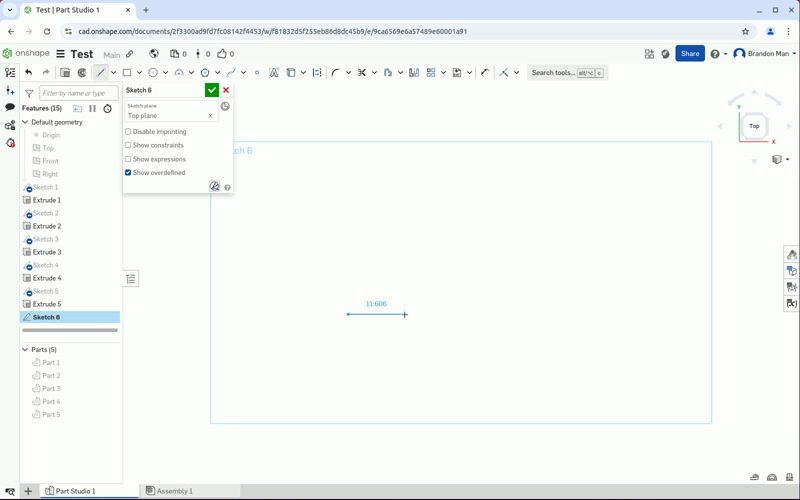
click(404, 314)
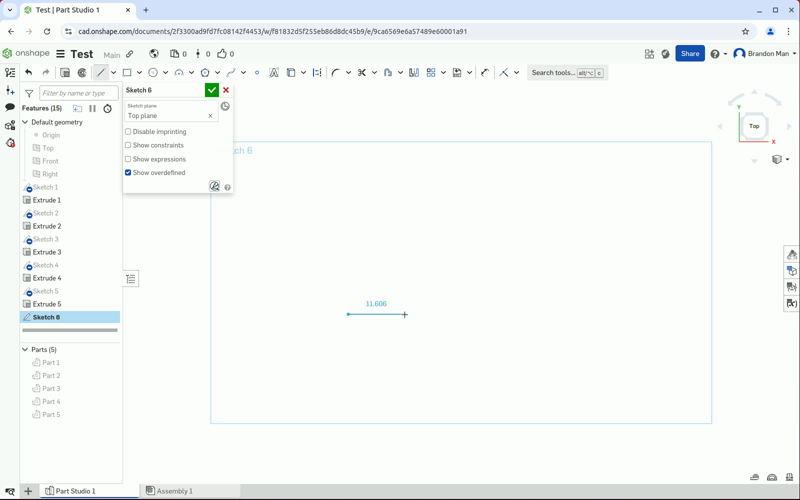
key_up(shift)
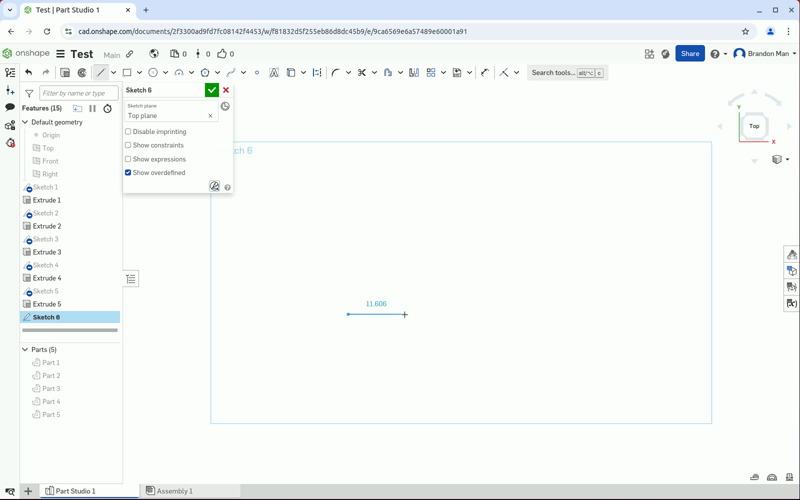
key_down(shift)
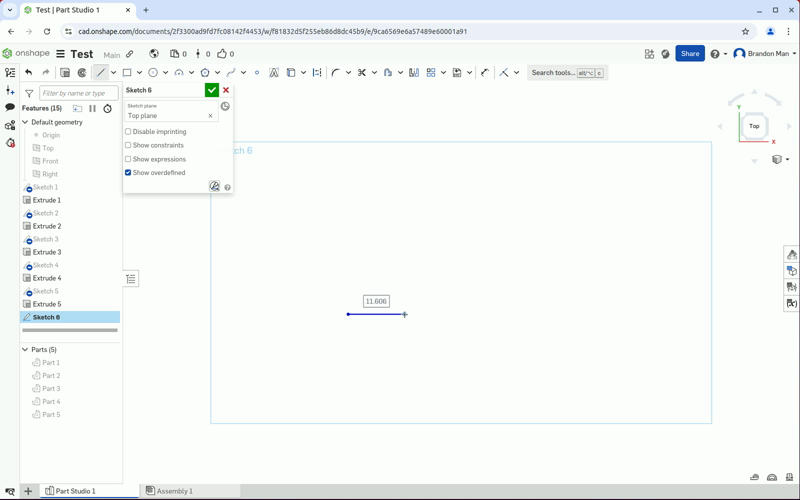
mouse_move(434, 314)
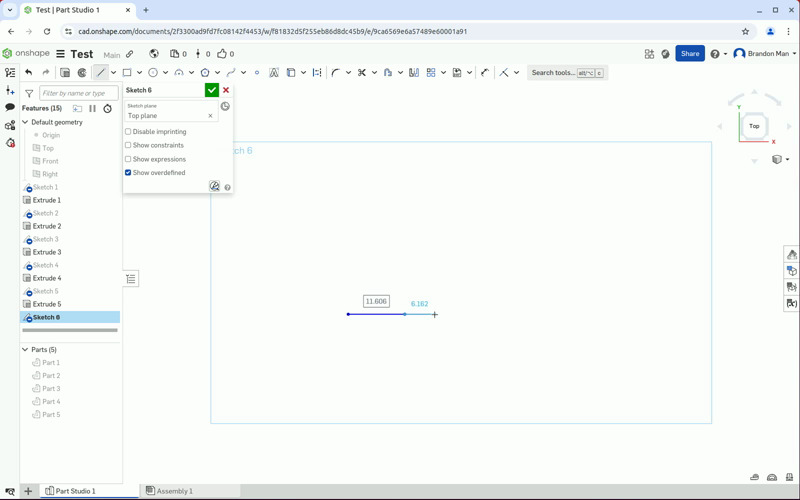
mouse_move(426, 314)
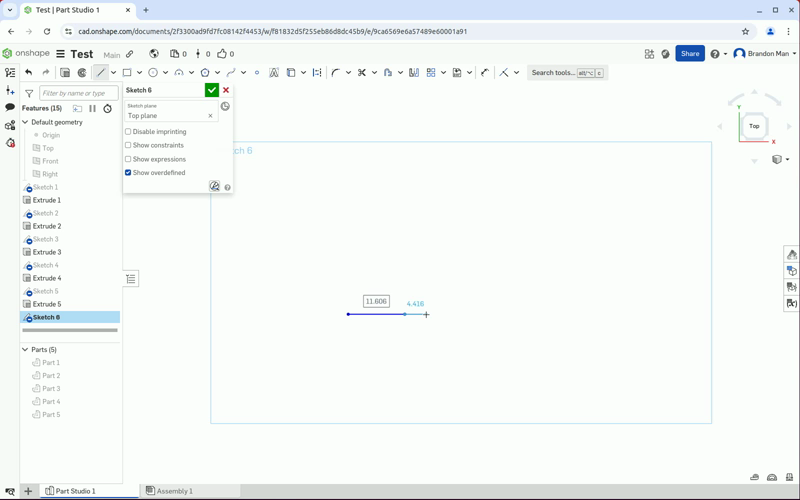
click(426, 314)
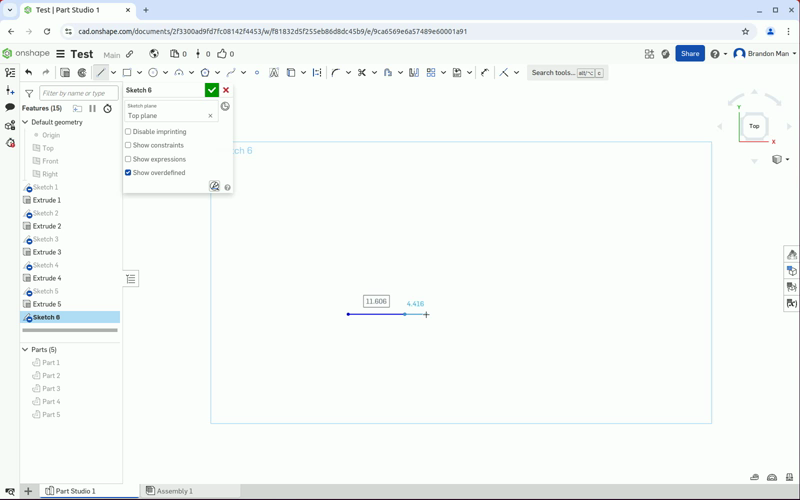
key_up(shift)
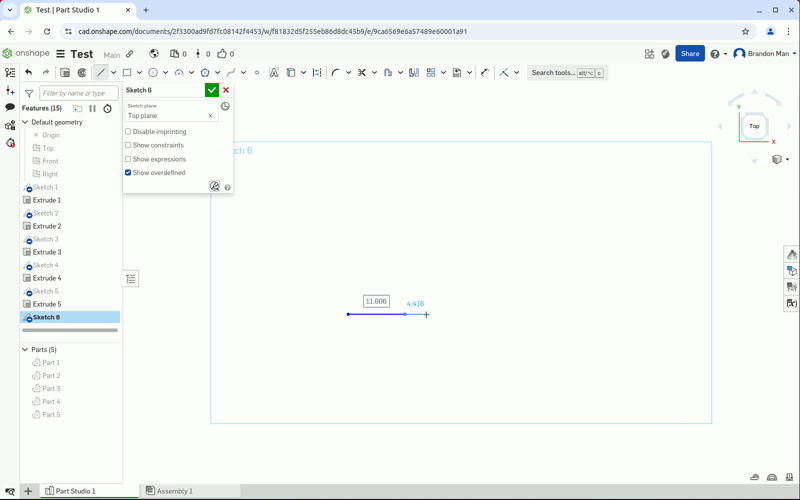
key_down(shift)
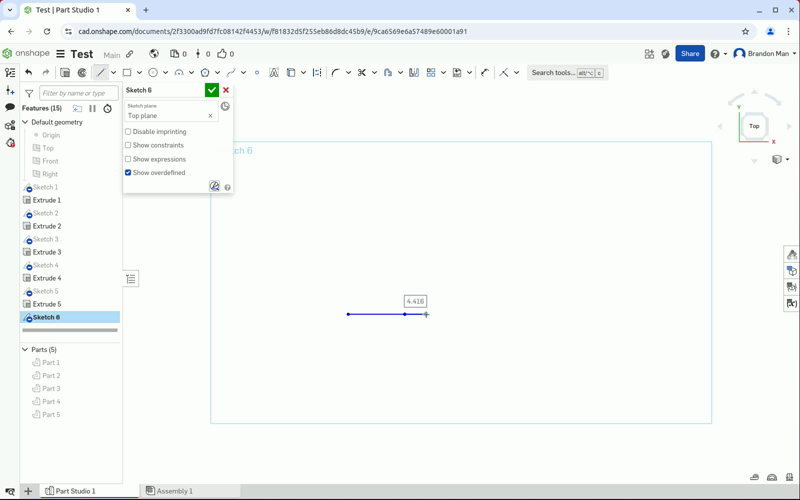
mouse_move(494, 314)
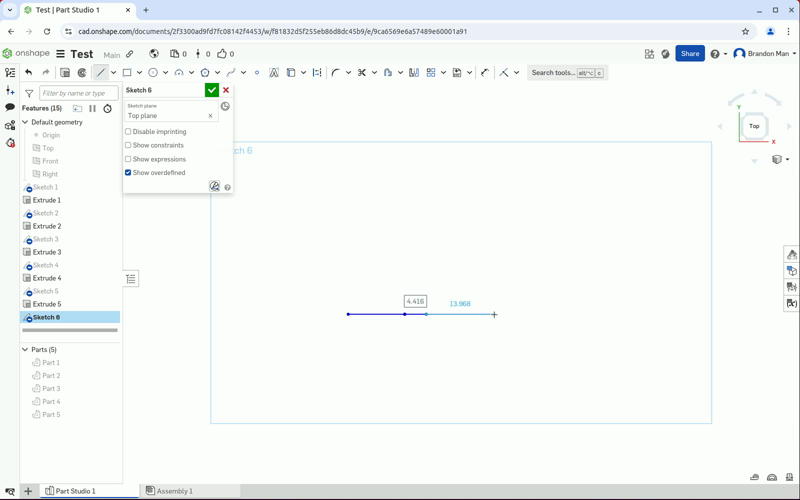
click(494, 314)
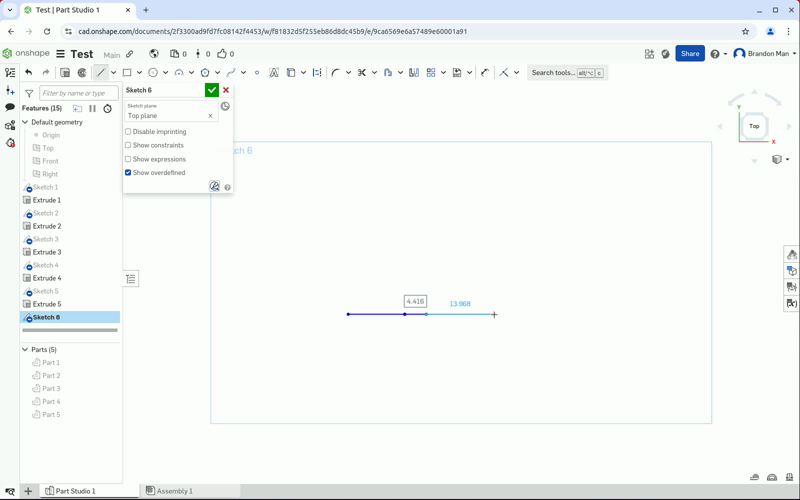
key_up(shift)
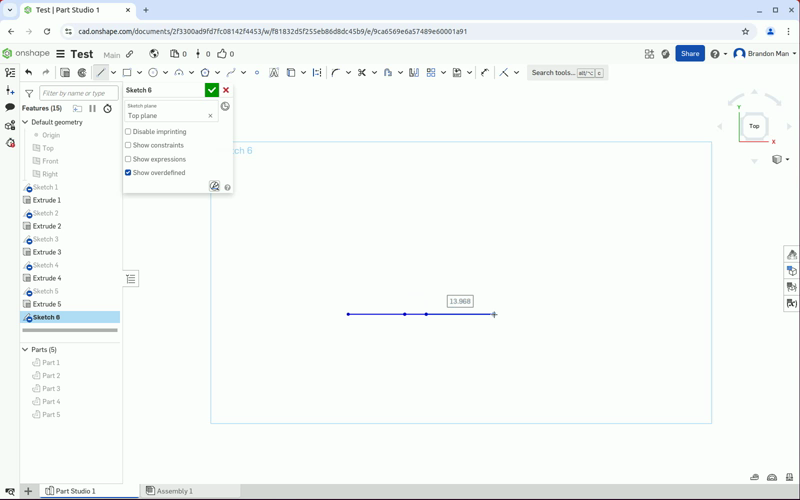
key_down(shift)
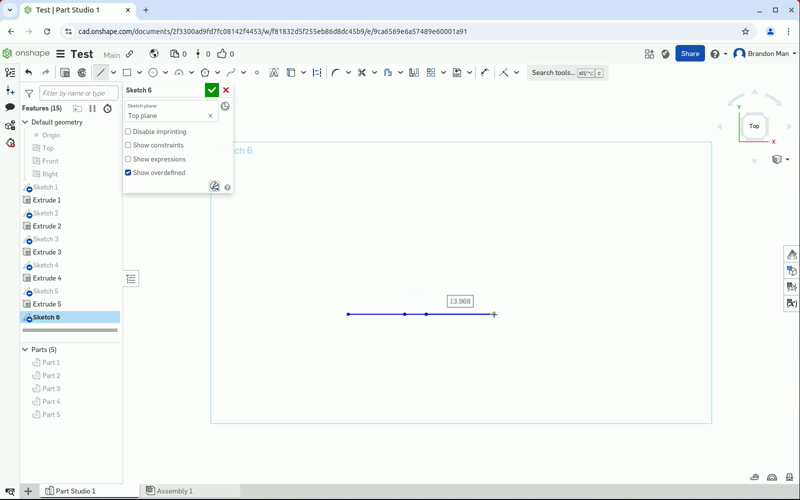
mouse_move(524, 314)
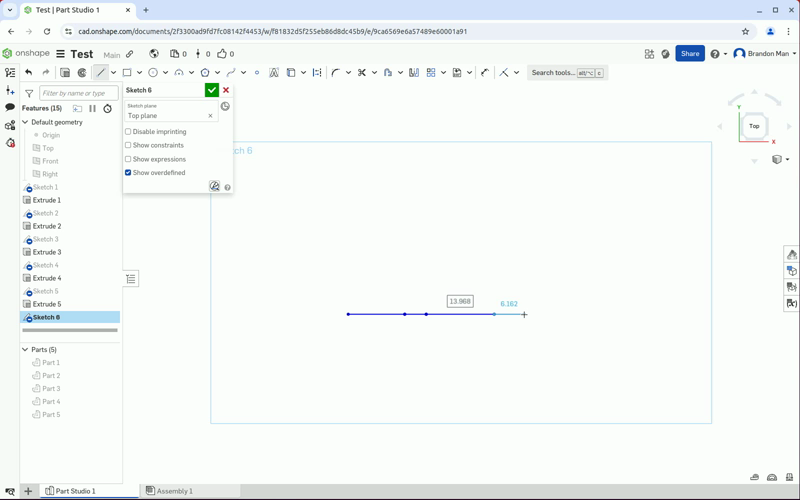
mouse_move(515, 314)
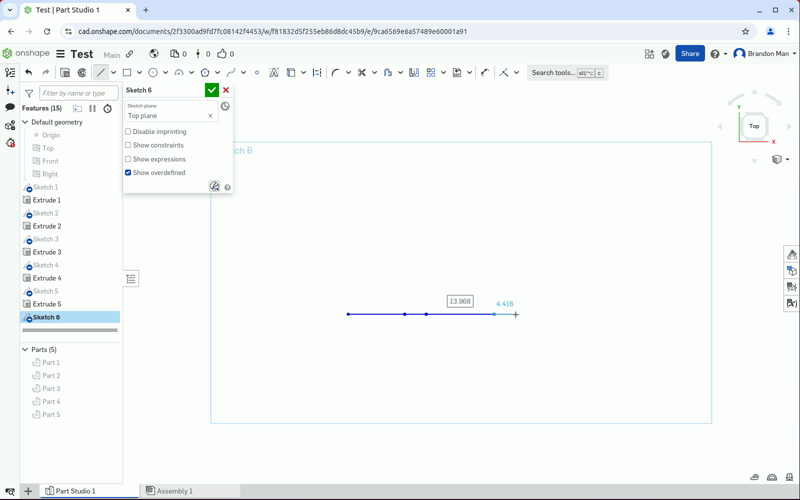
click(515, 314)
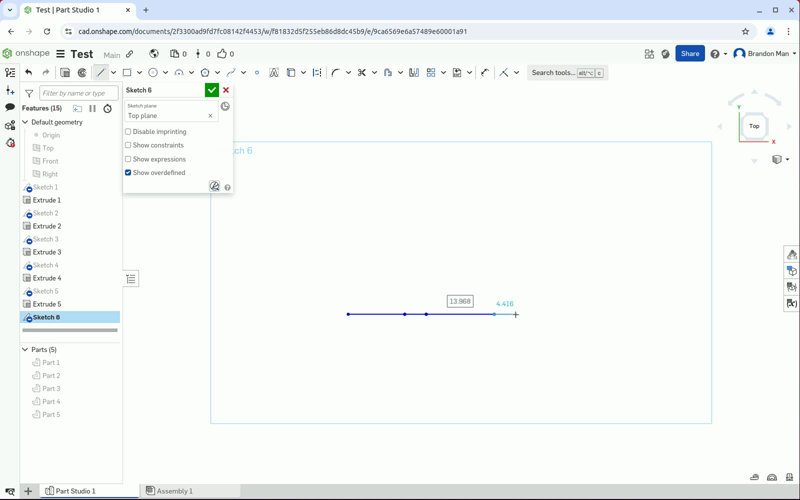
key_up(shift)
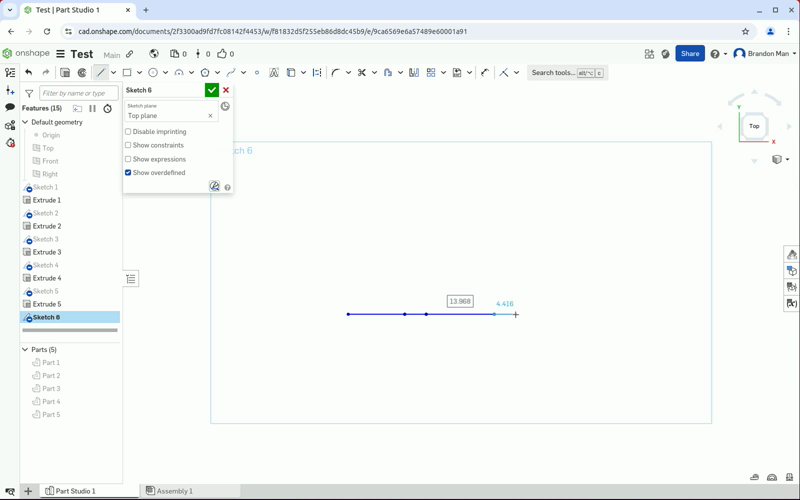
key_down(shift)
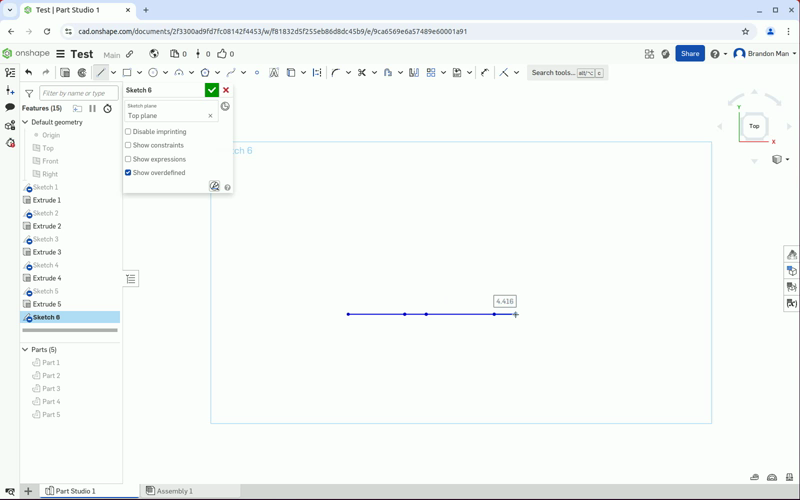
mouse_move(545, 314)
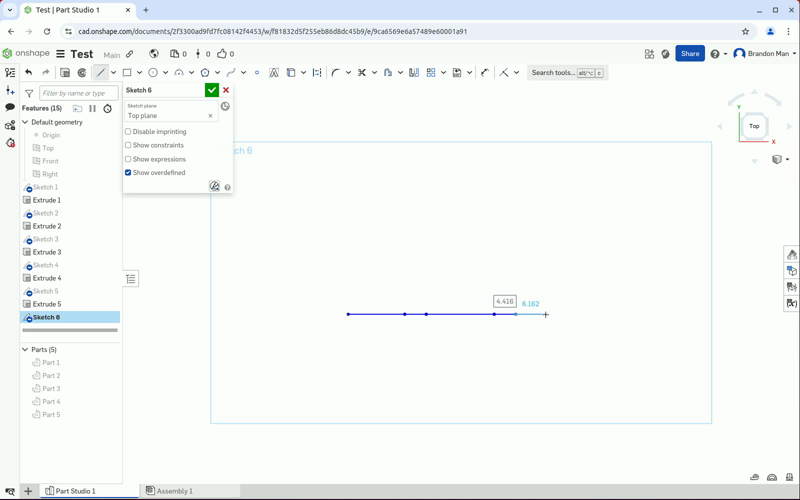
mouse_move(572, 314)
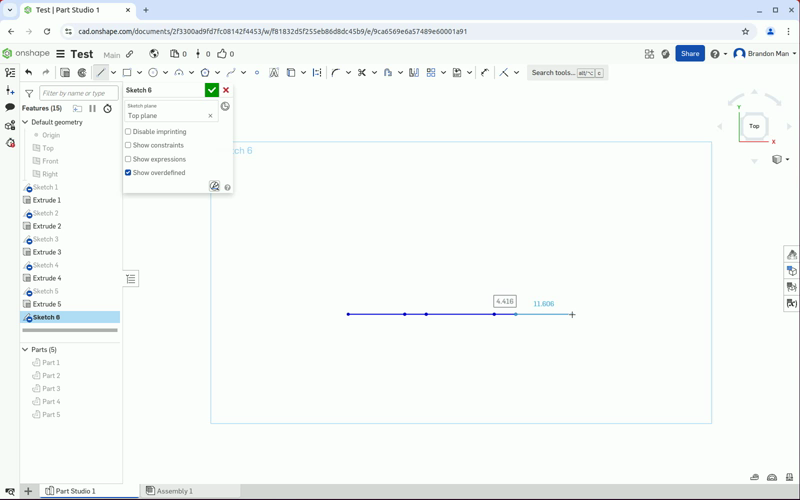
click(572, 314)
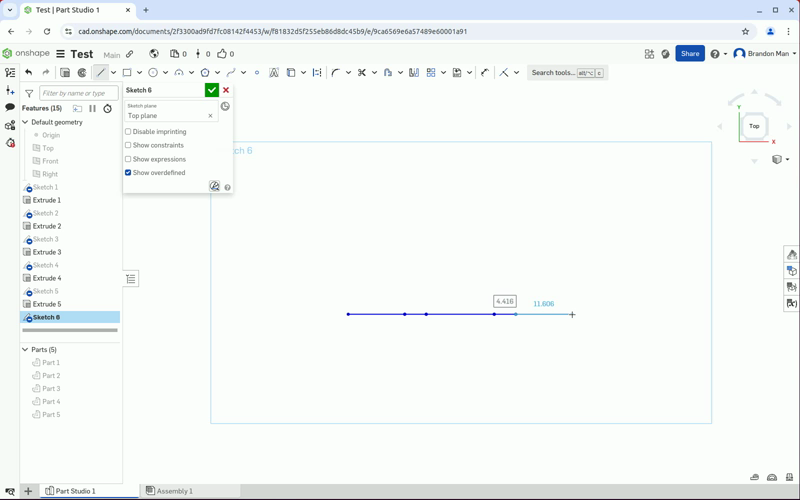
key_up(shift)
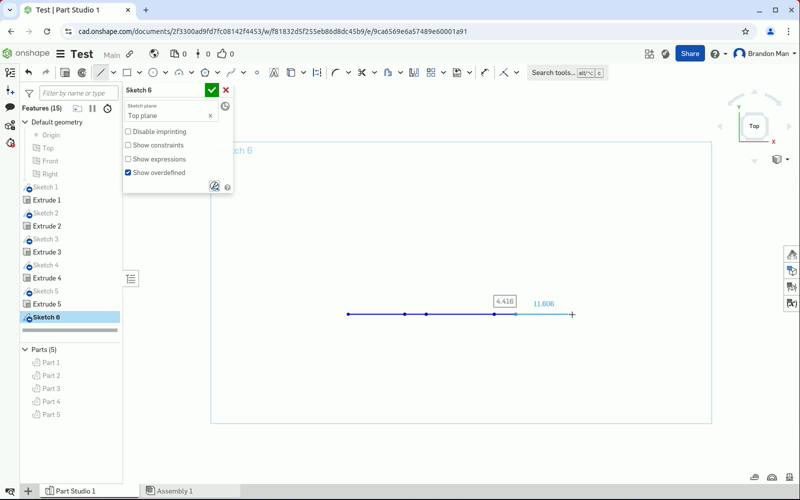
key_down(shift)
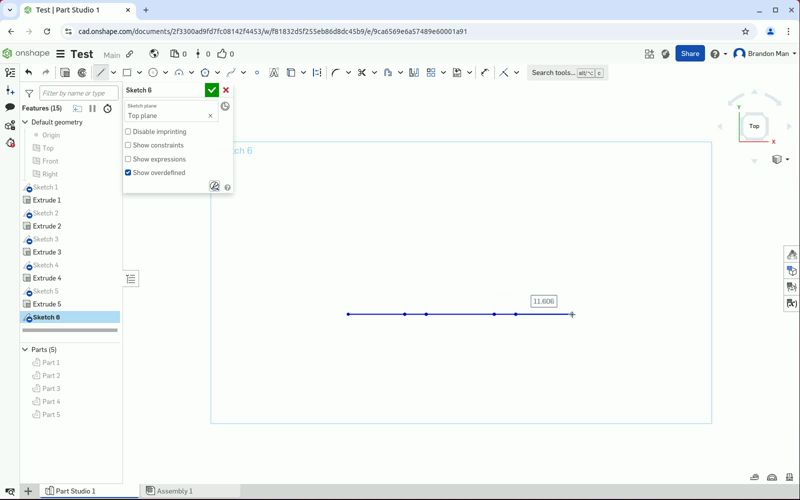
mouse_move(572, 250)
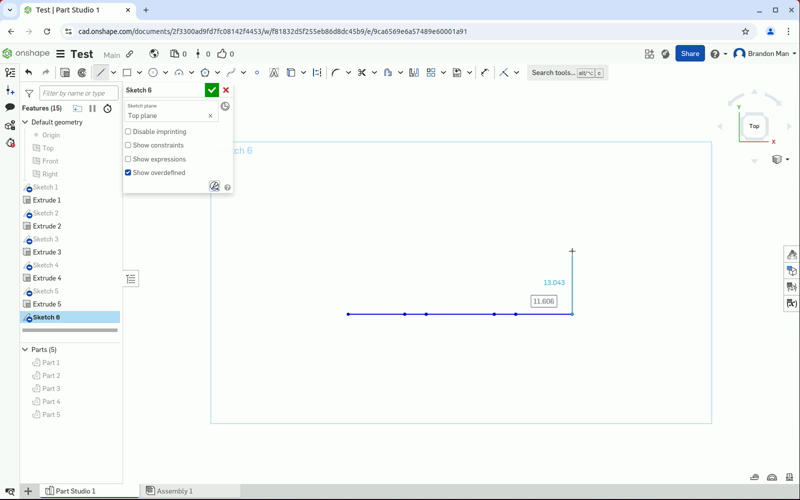
click(572, 250)
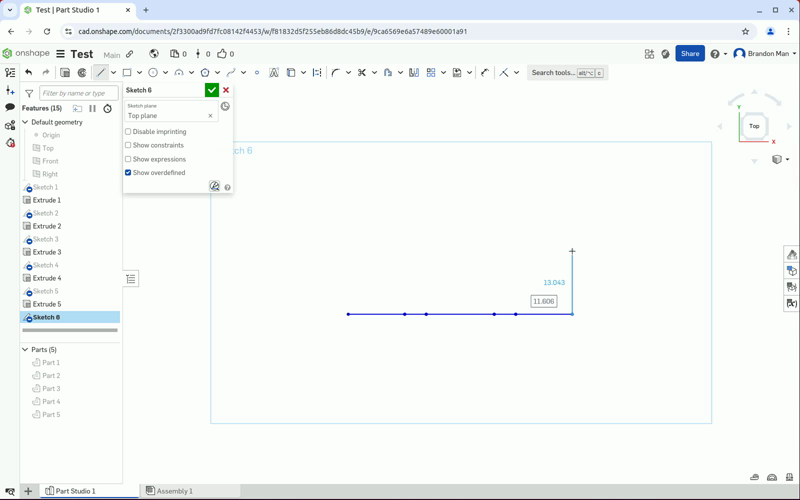
key_up(shift)
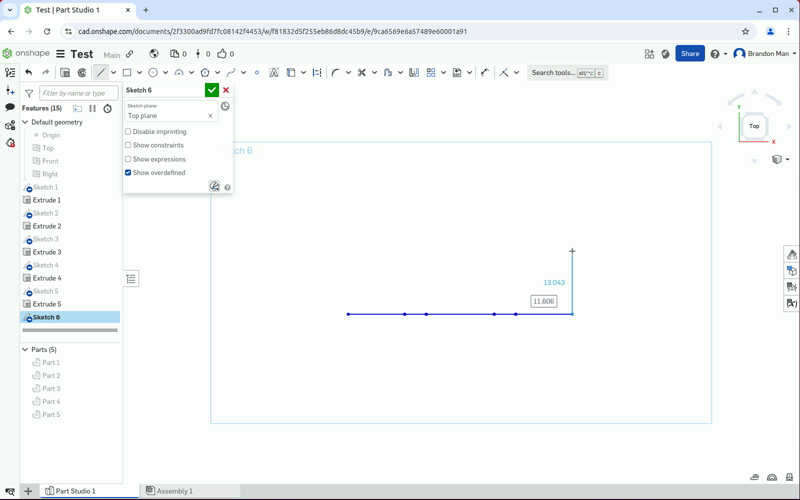
key_down(shift)
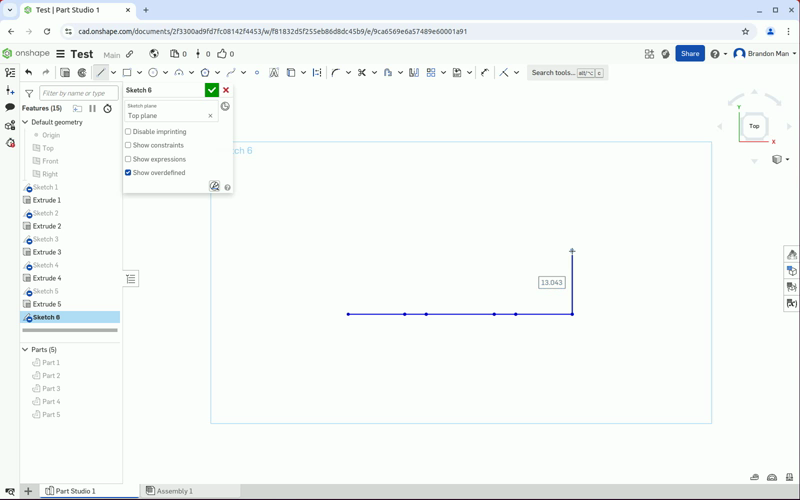
mouse_move(589, 250)
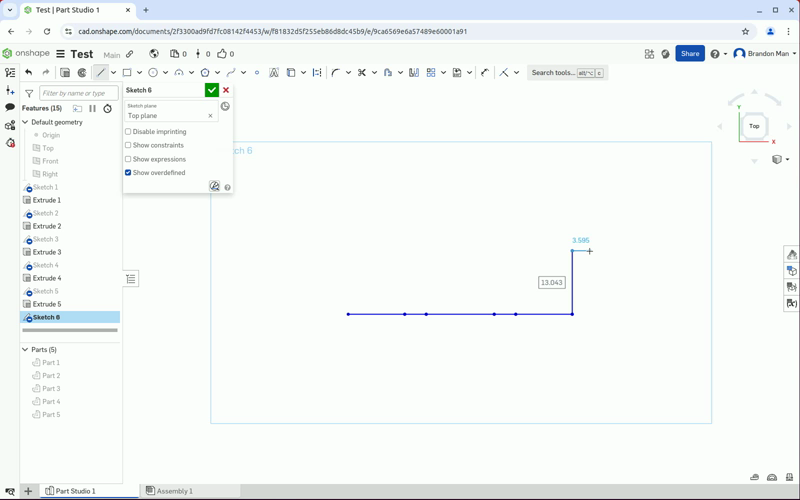
mouse_move(515, 250)
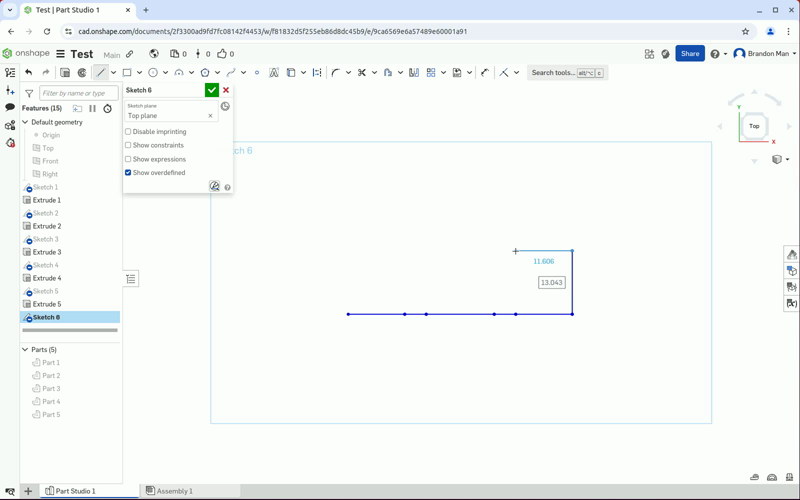
click(515, 250)
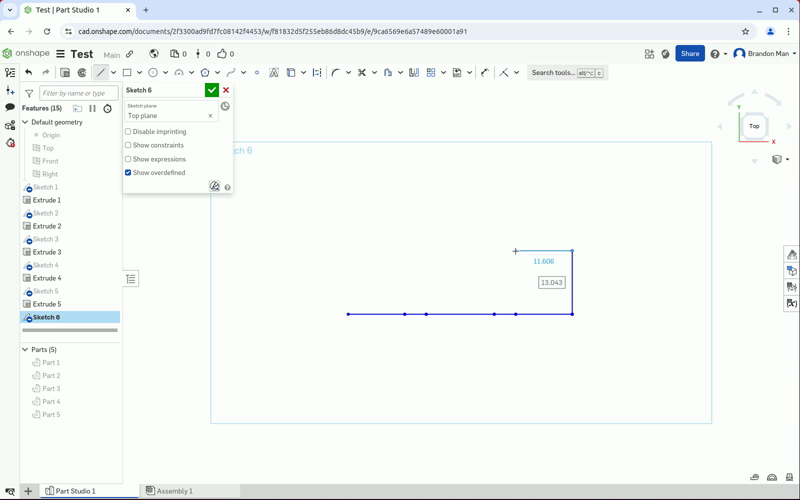
key_up(shift)
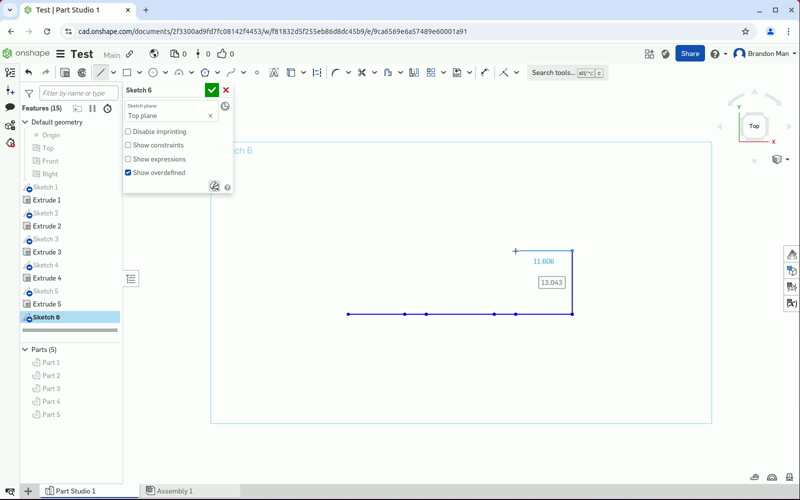
key_down(shift)
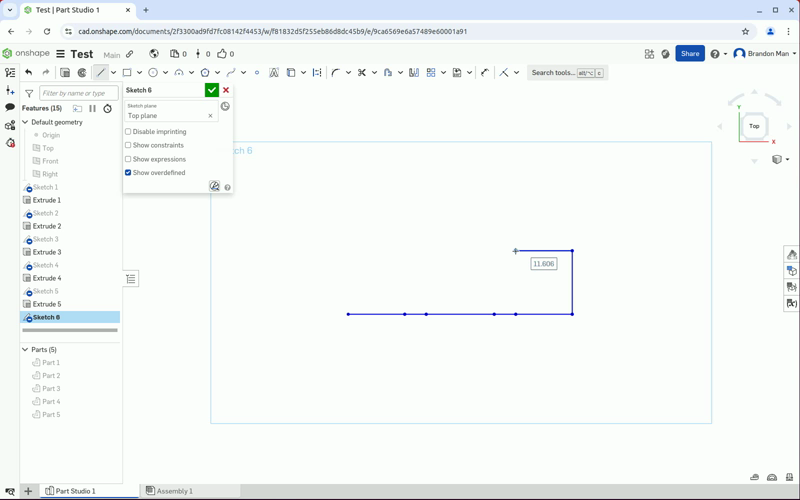
mouse_move(545, 250)
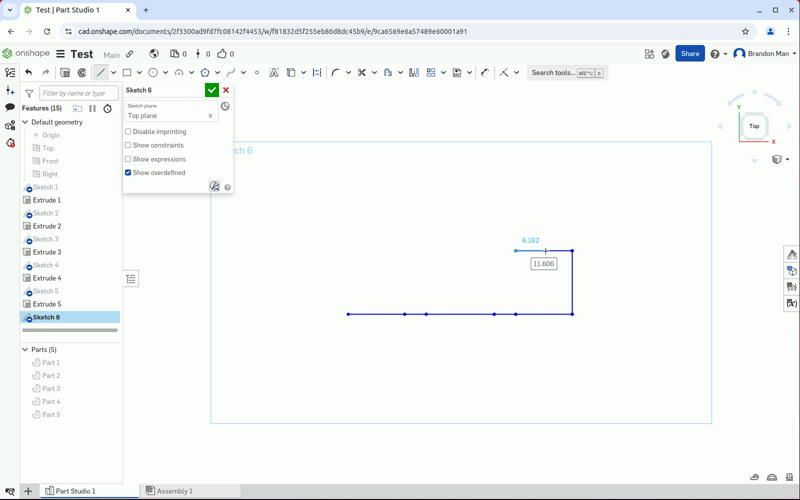
mouse_move(494, 250)
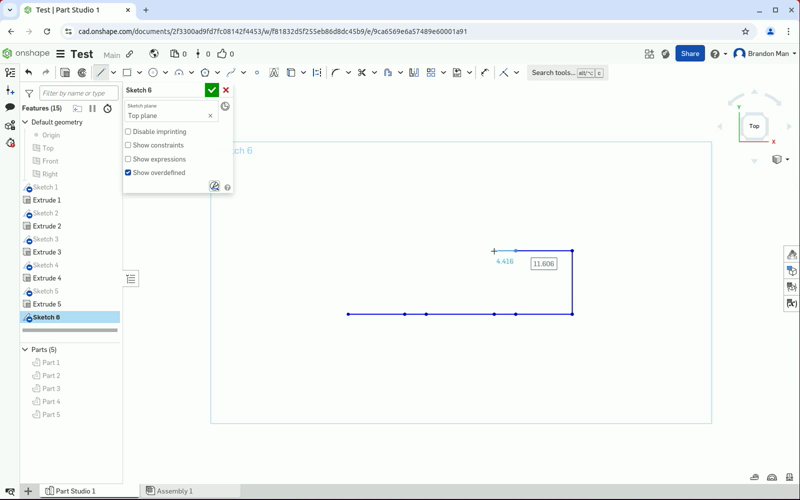
click(494, 250)
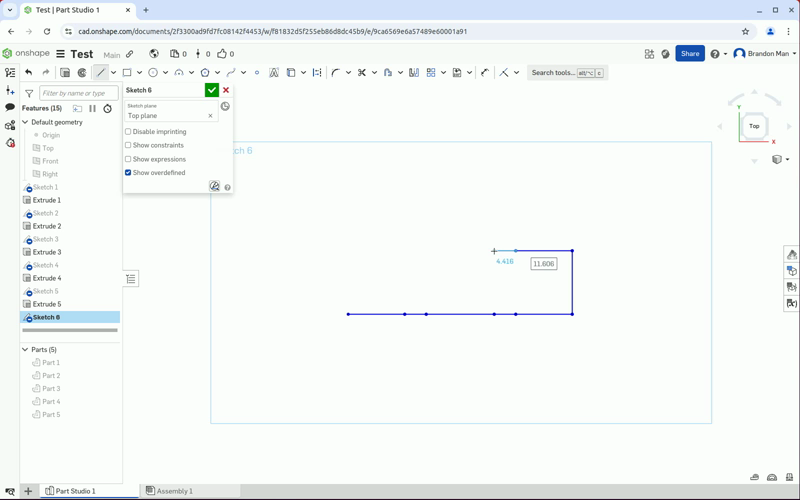
key_up(shift)
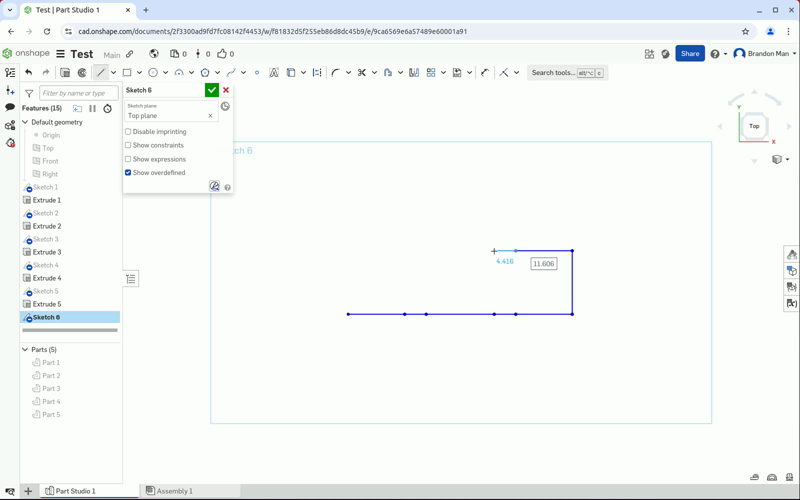
key_down(shift)
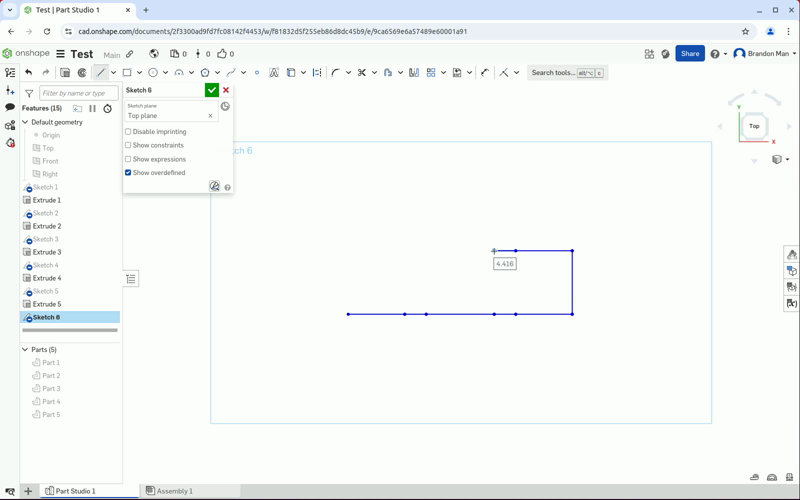
mouse_move(426, 250)
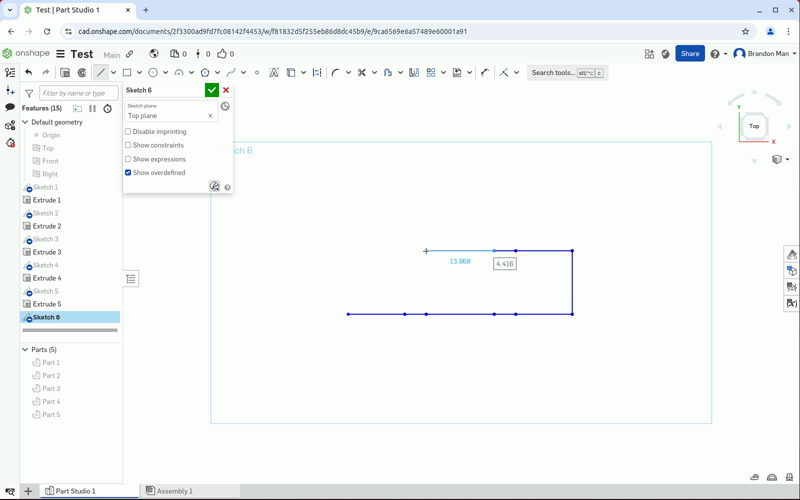
click(426, 250)
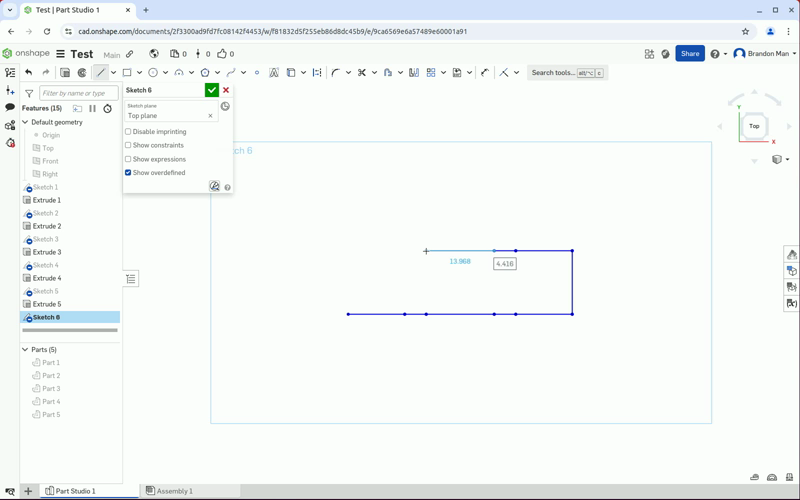
key_up(shift)
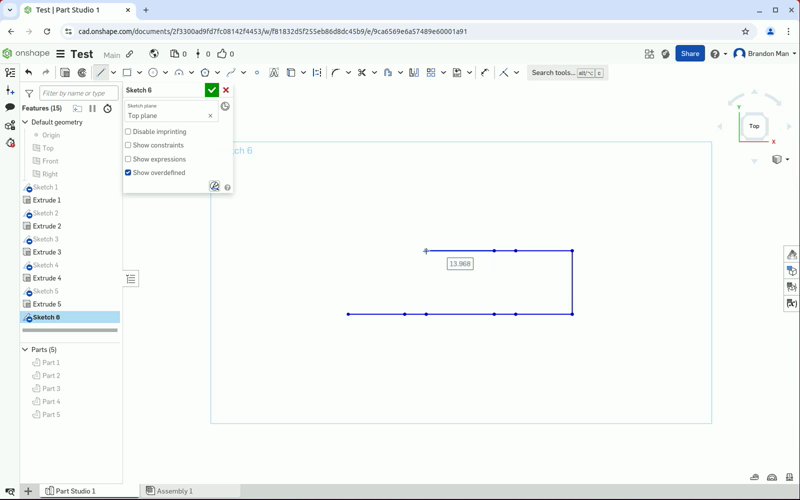
key_down(shift)
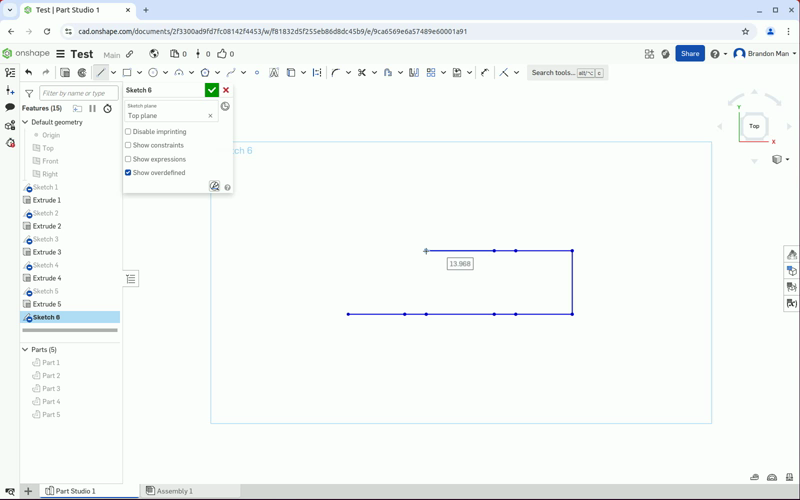
mouse_move(456, 250)
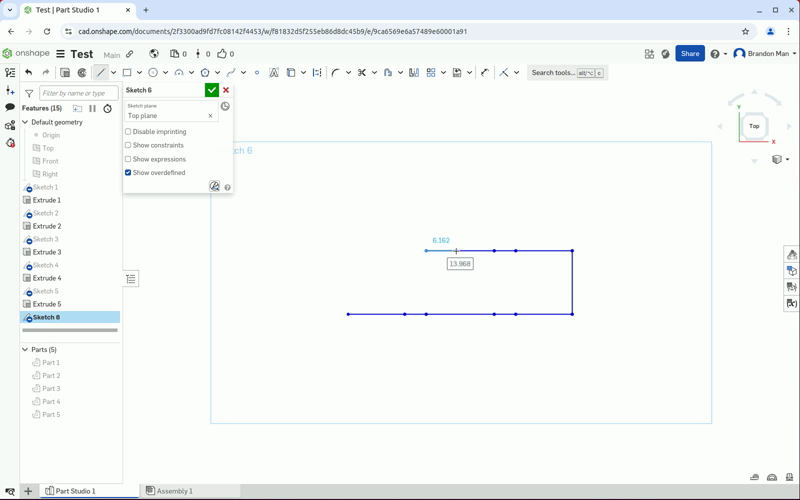
mouse_move(426, 262)
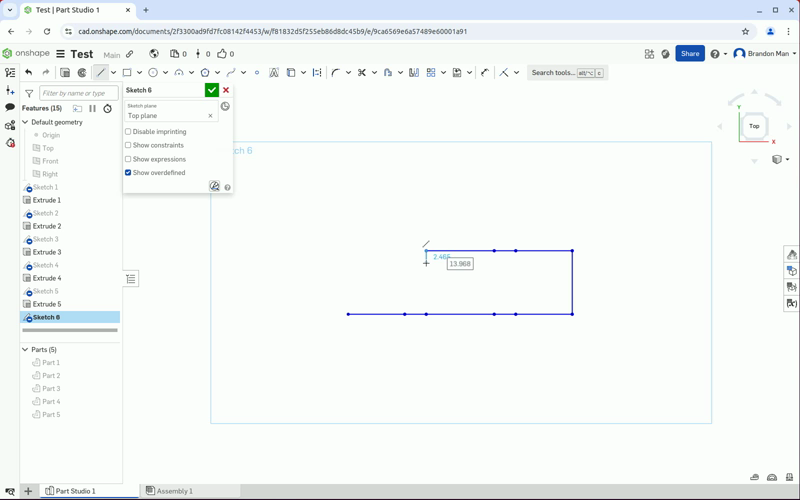
click(426, 262)
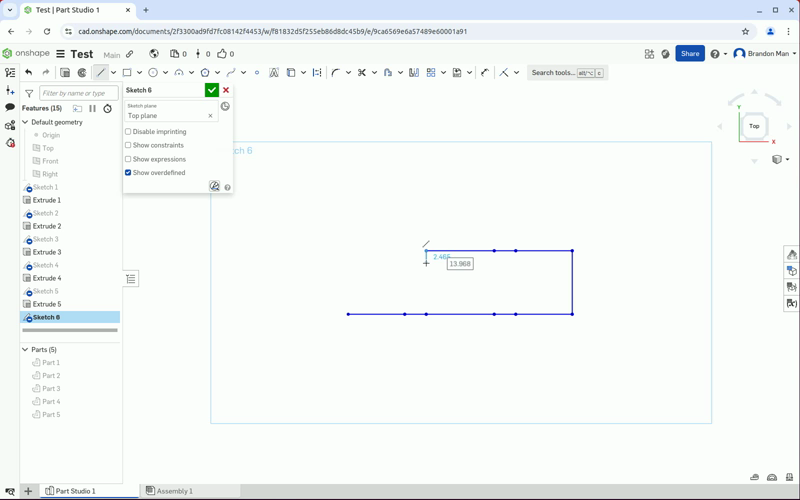
key_up(shift)
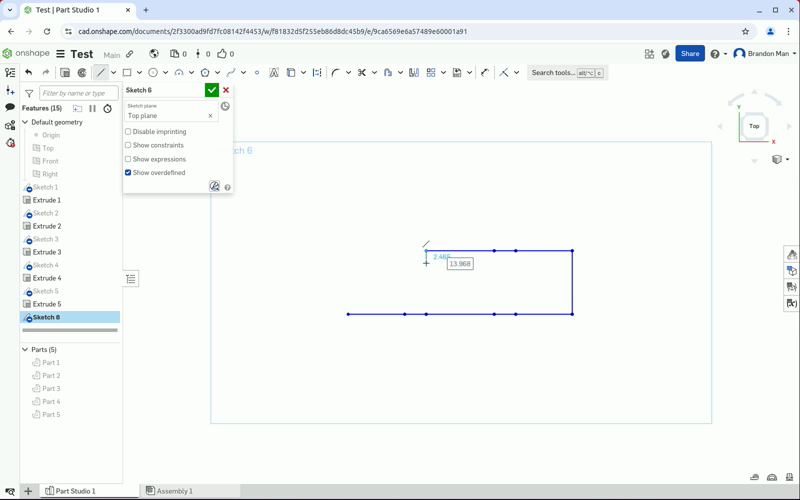
key_down(shift)
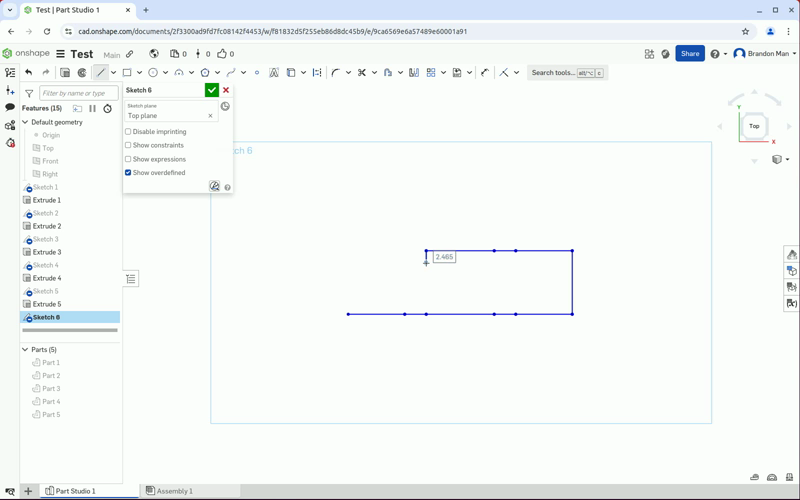
mouse_move(456, 262)
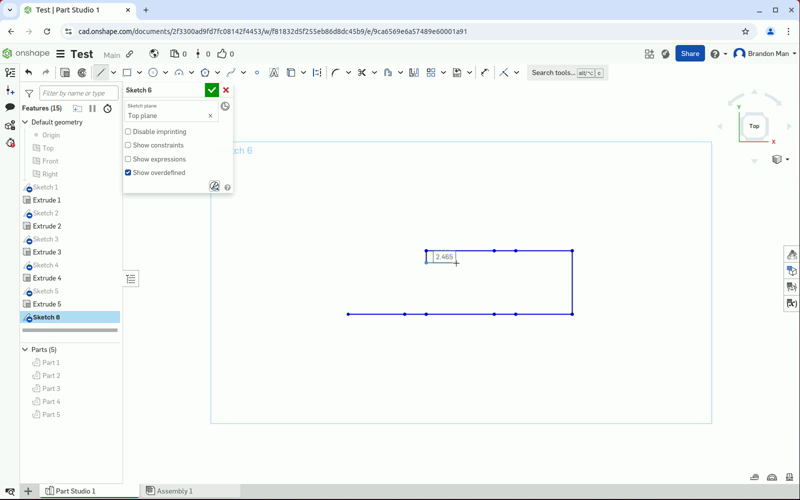
mouse_move(404, 262)
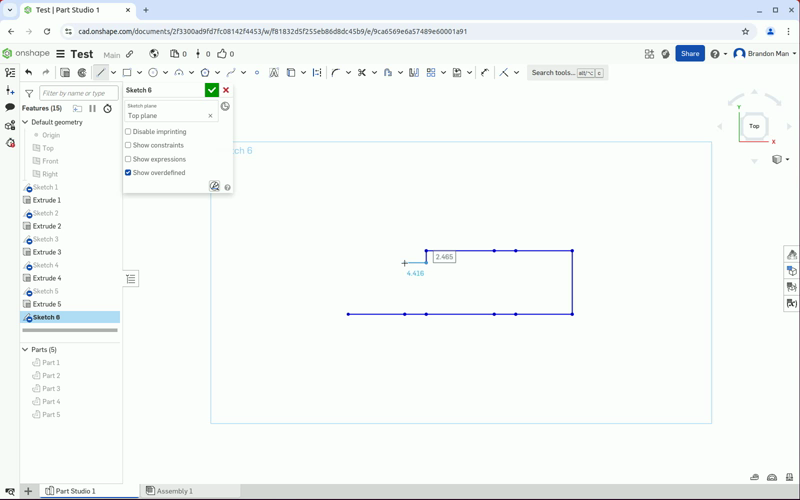
click(404, 262)
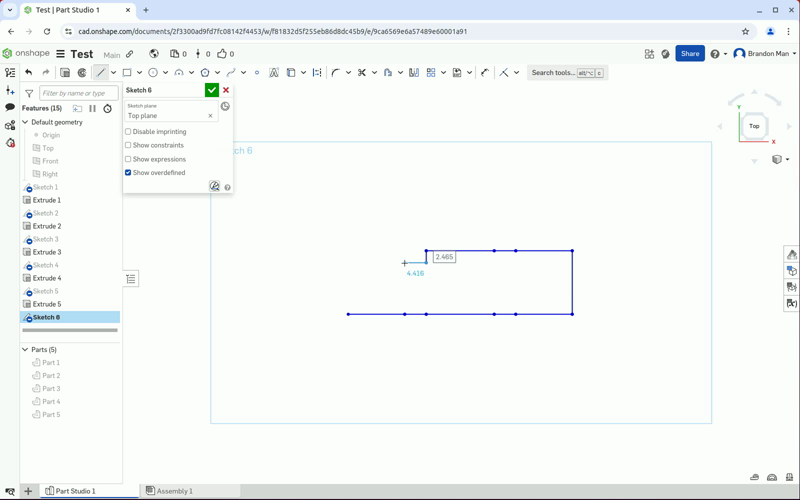
key_up(shift)
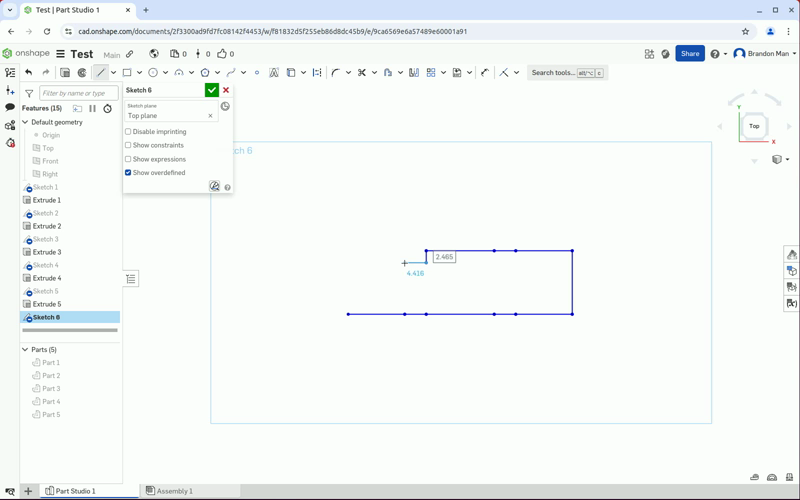
key_down(shift)
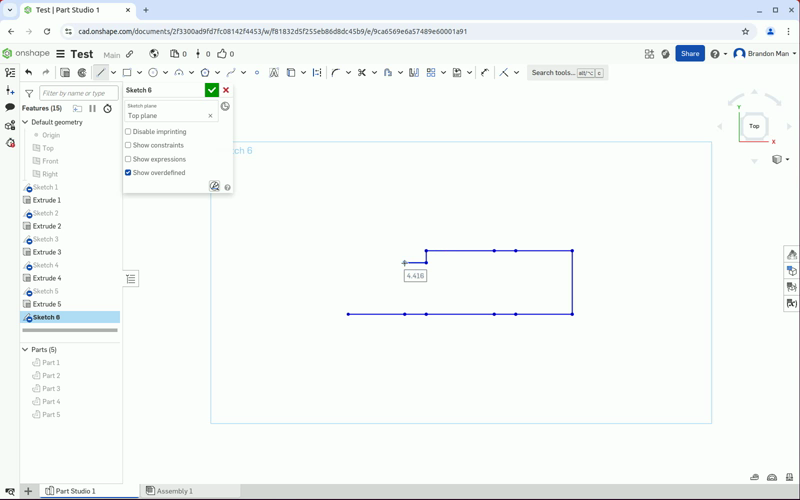
mouse_move(434, 262)
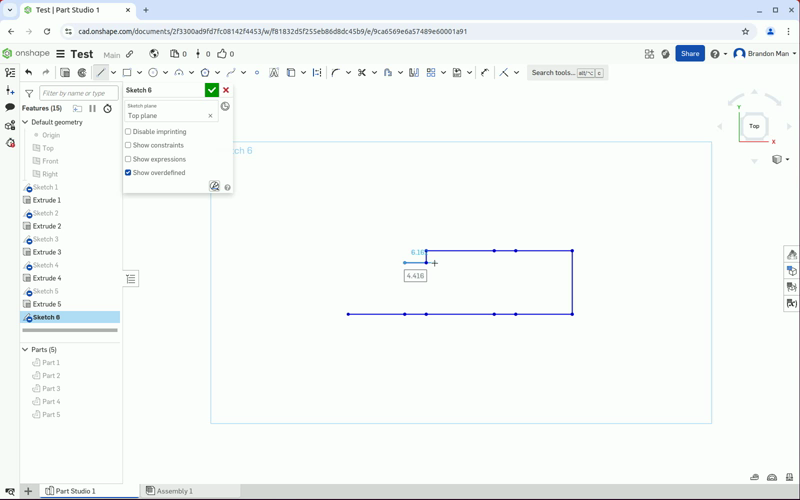
mouse_move(404, 250)
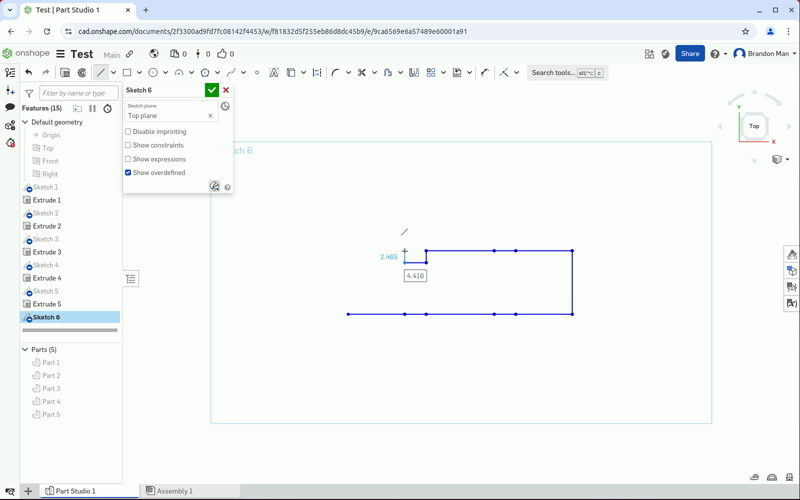
click(404, 250)
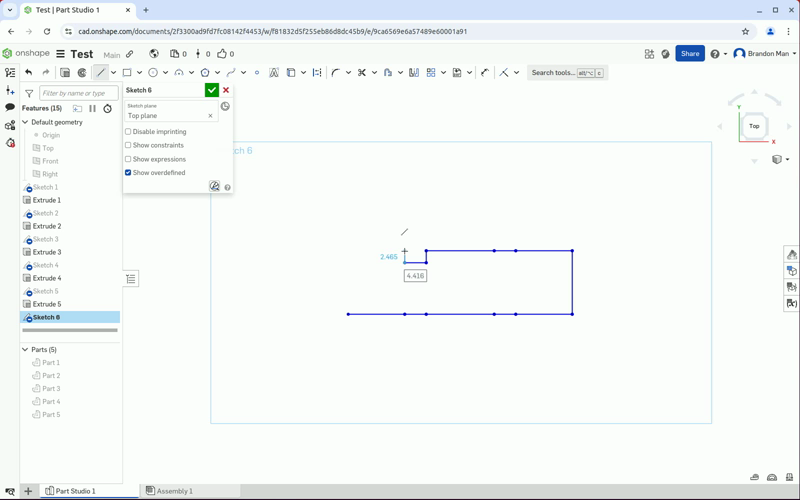
key_up(shift)
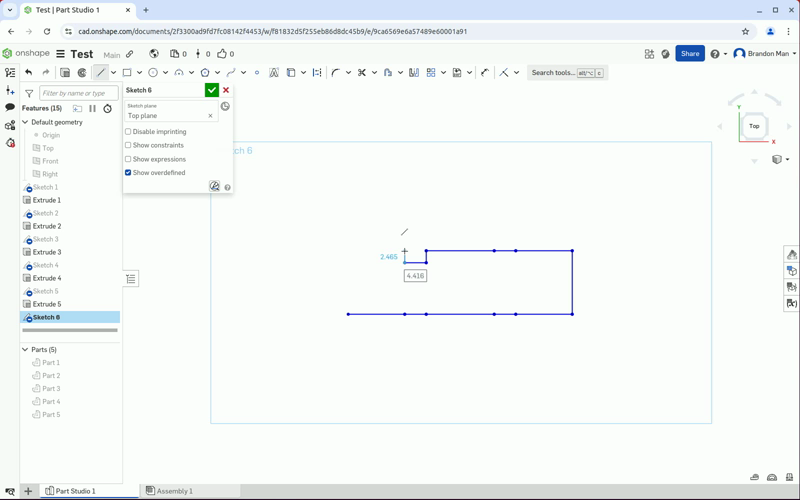
key_down(shift)
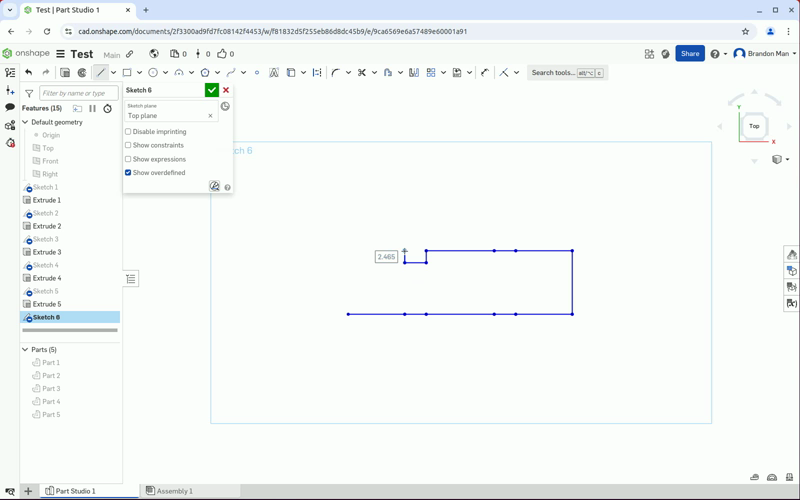
mouse_move(434, 250)
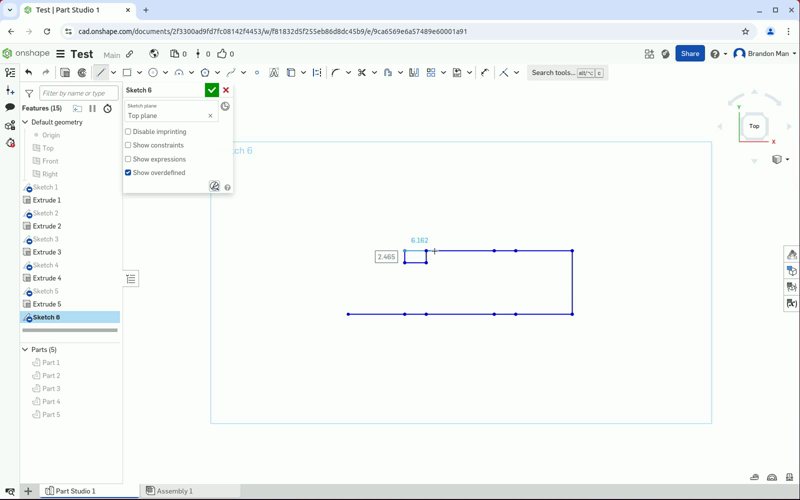
mouse_move(348, 250)
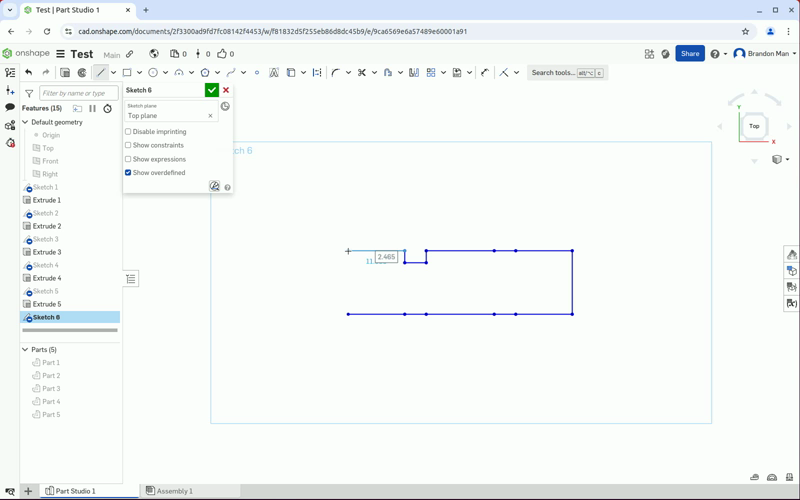
click(348, 250)
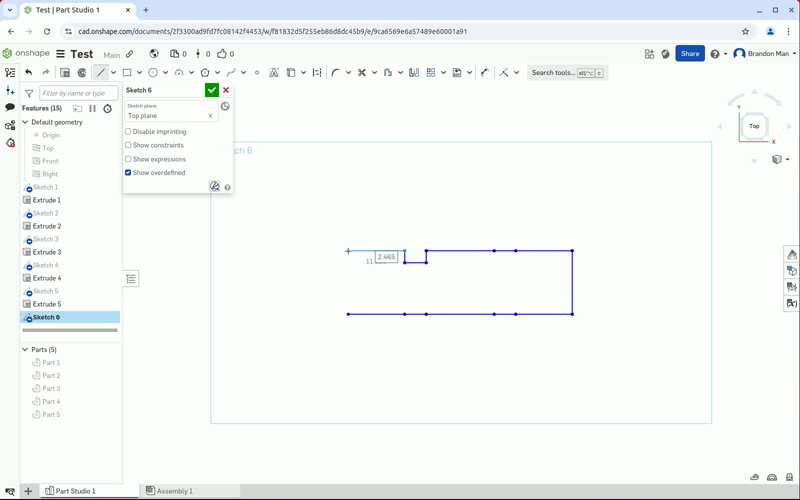
key_up(shift)
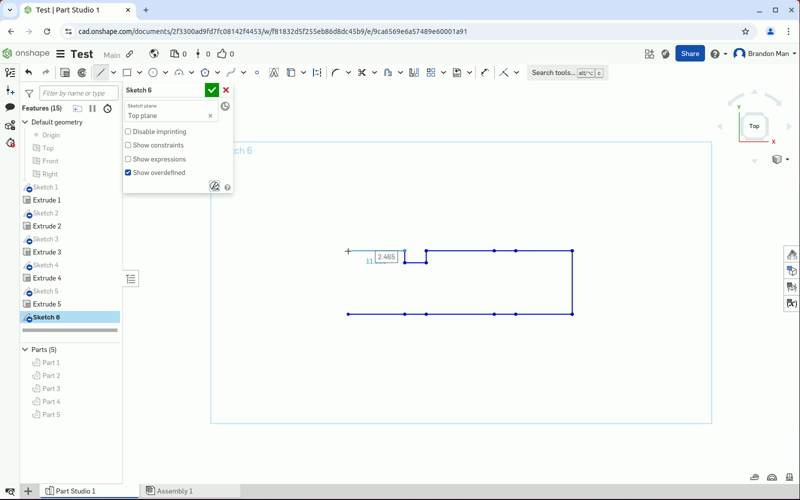
key_down(shift)
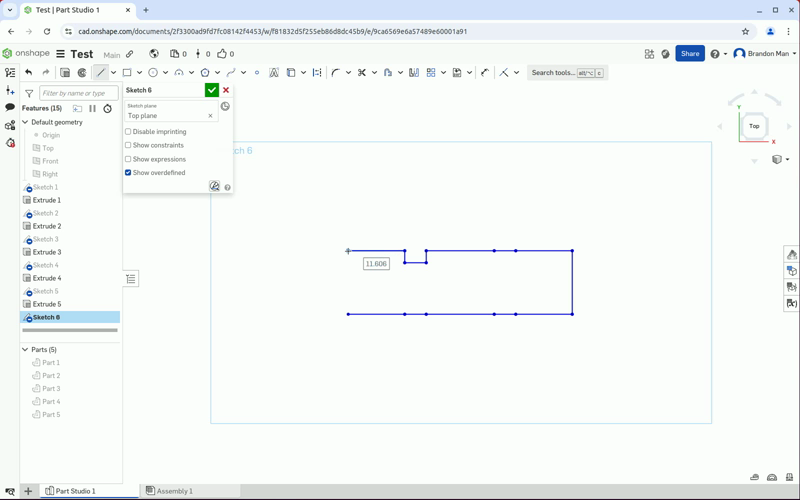
mouse_move(348, 314)
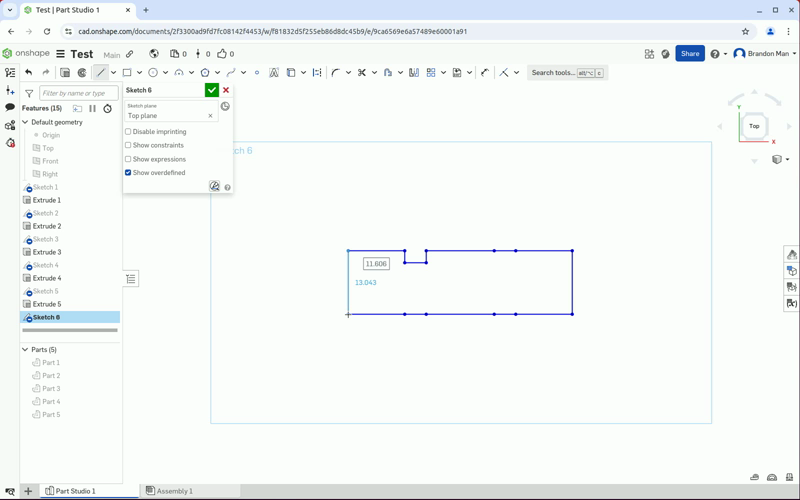
key_up(shift)
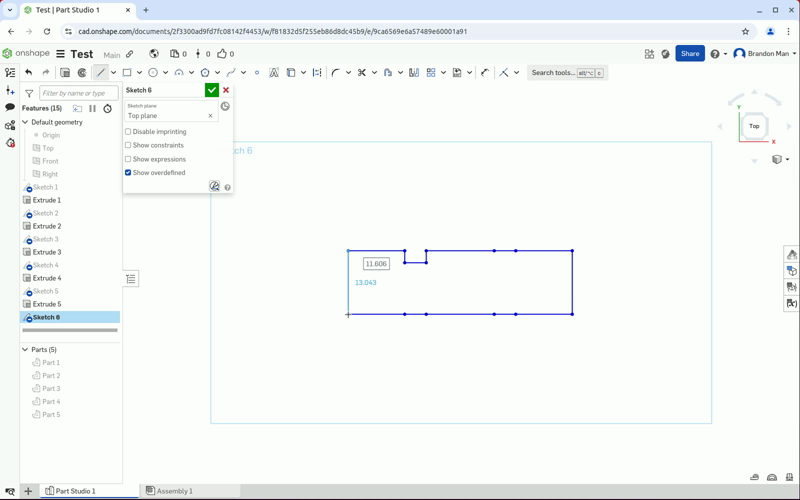
click(348, 314)
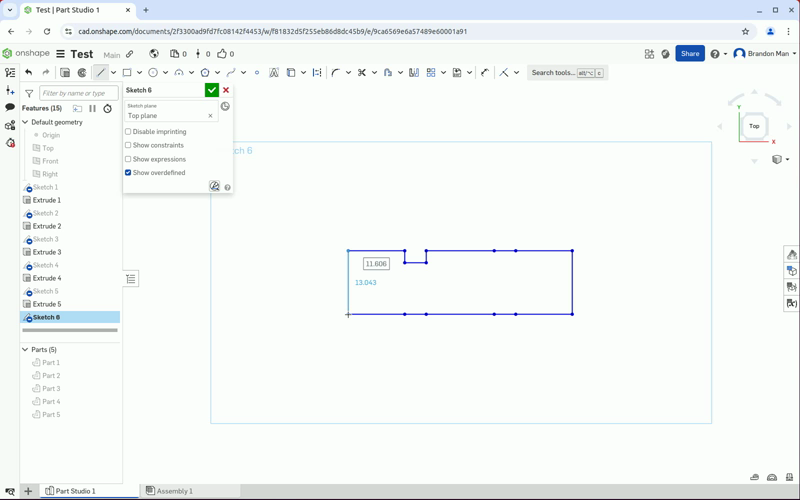
key(esc)
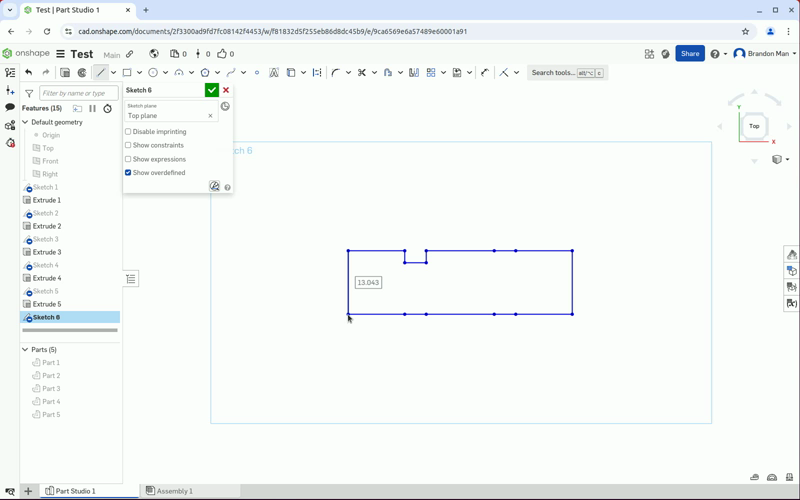
mouse_move(491, 262)
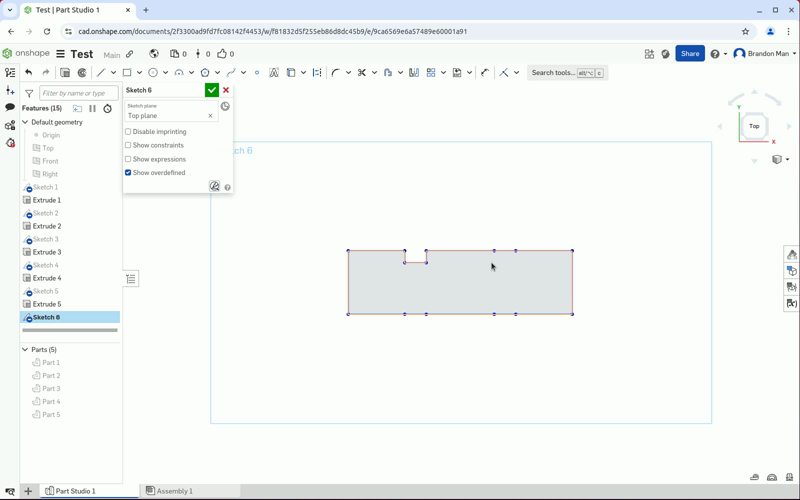
click(491, 262)
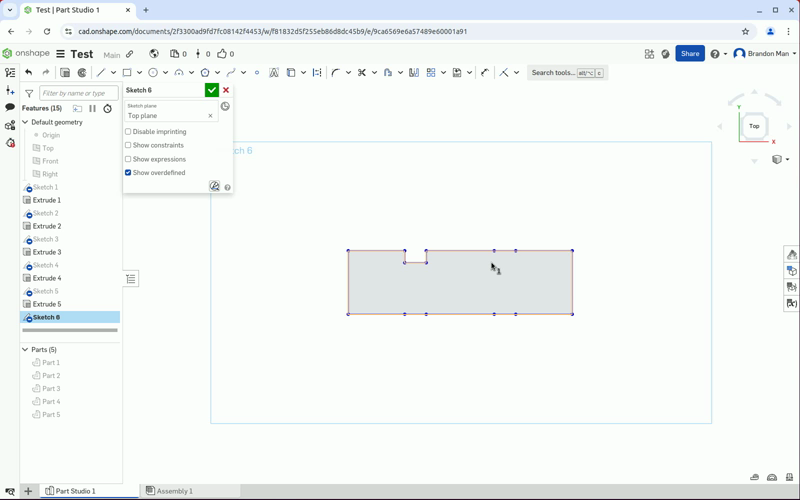
mouse_move(73, 352)
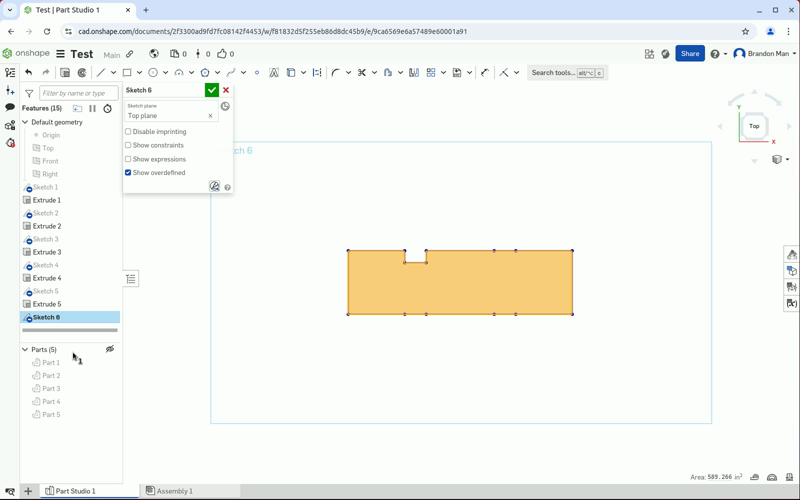
key(shift+y)
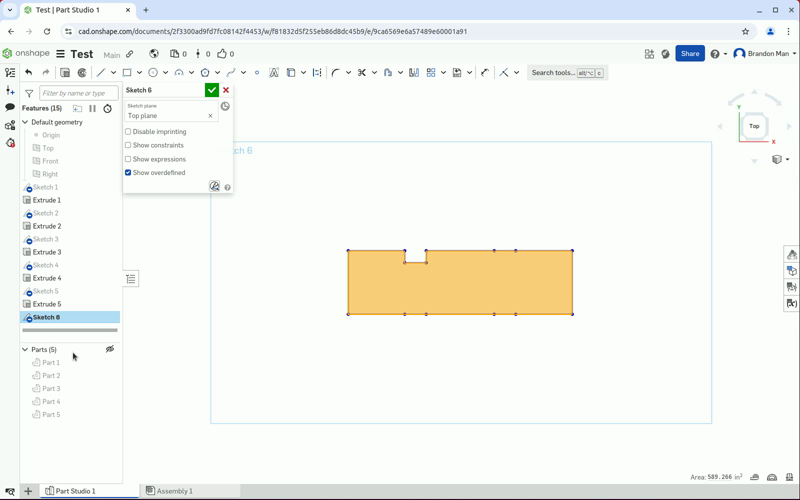
key(shift+e)
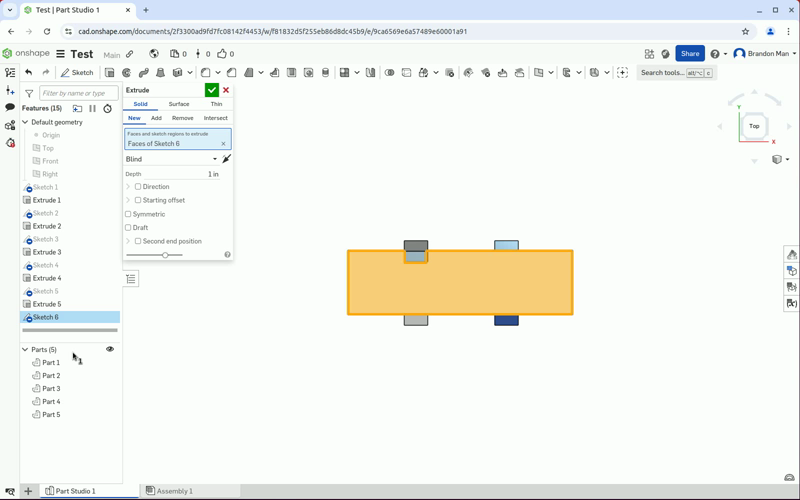
mouse_move(143, 106)
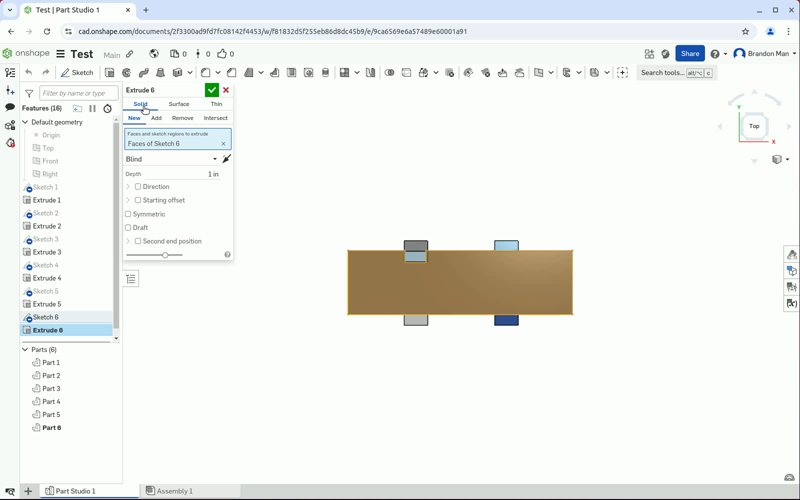
click(143, 106)
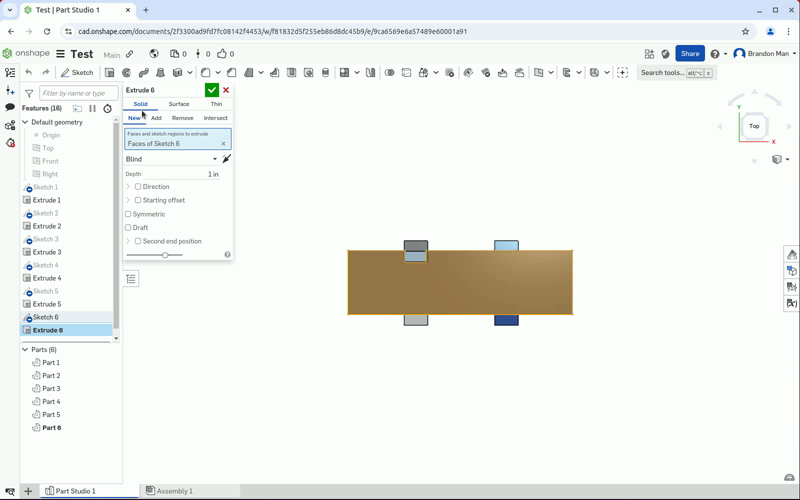
mouse_move(137, 120)
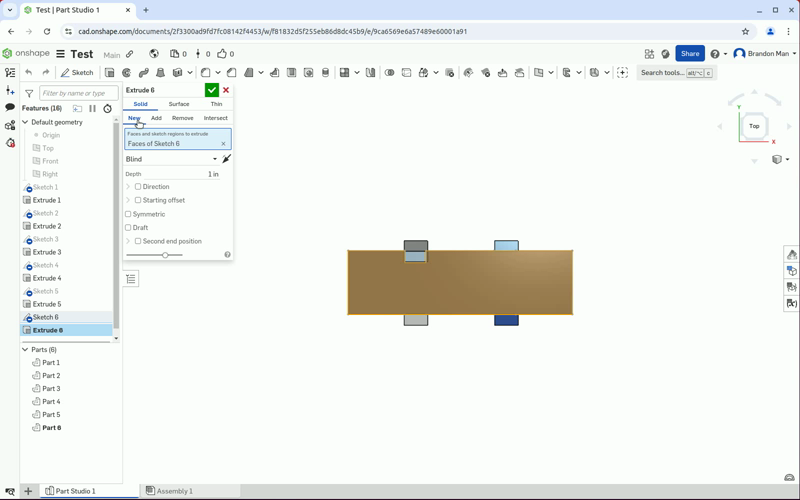
click(137, 120)
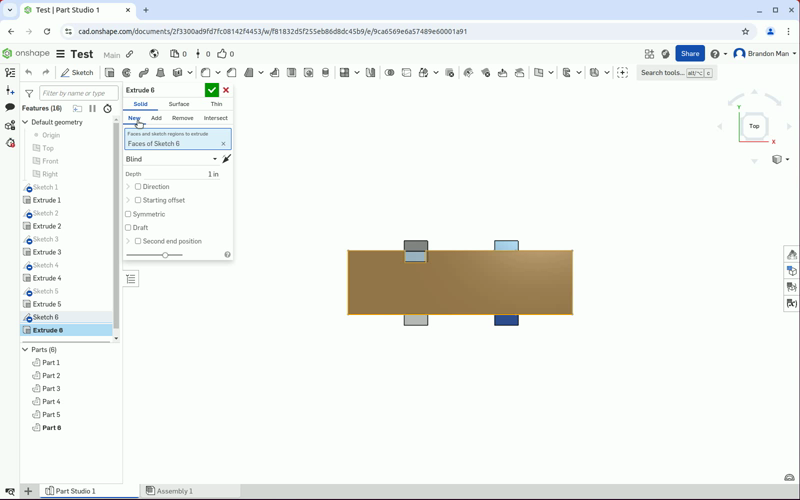
key(tab, 4)
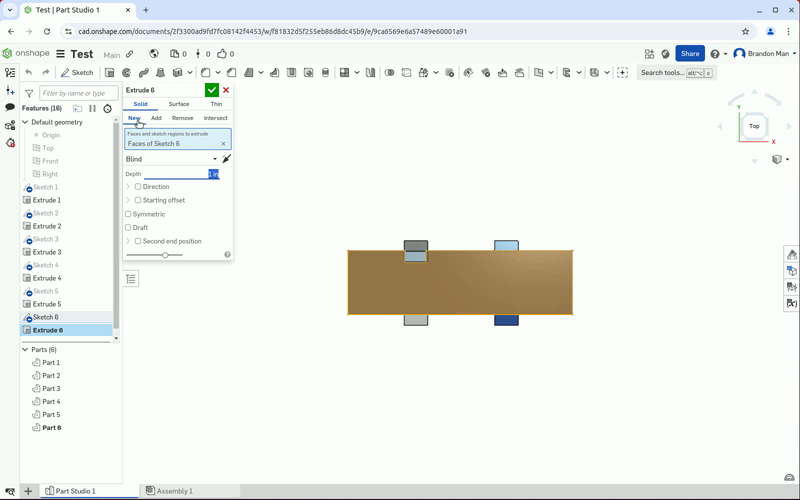
text(2.166)
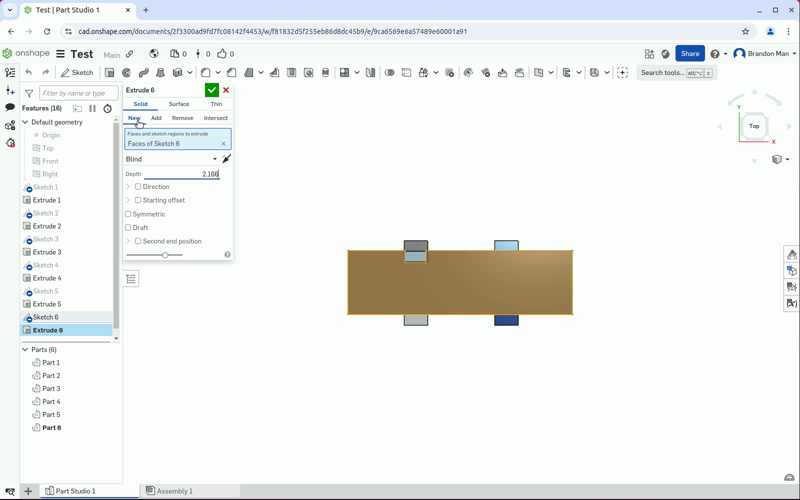
key(enter)
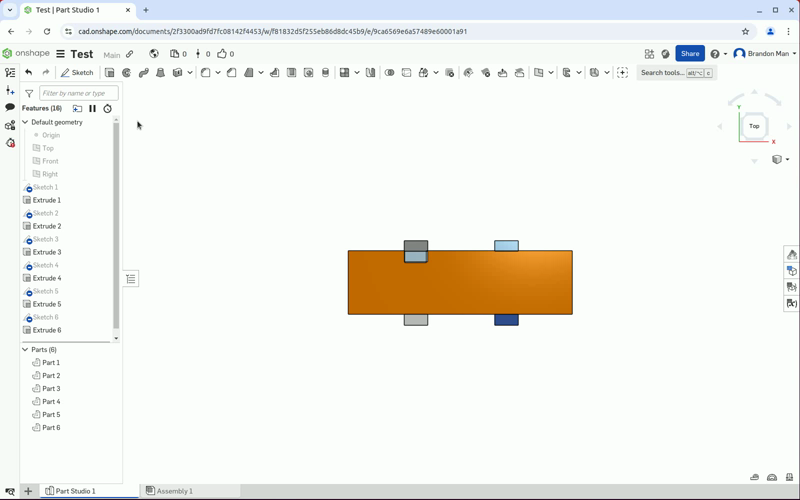
key(shift+h)
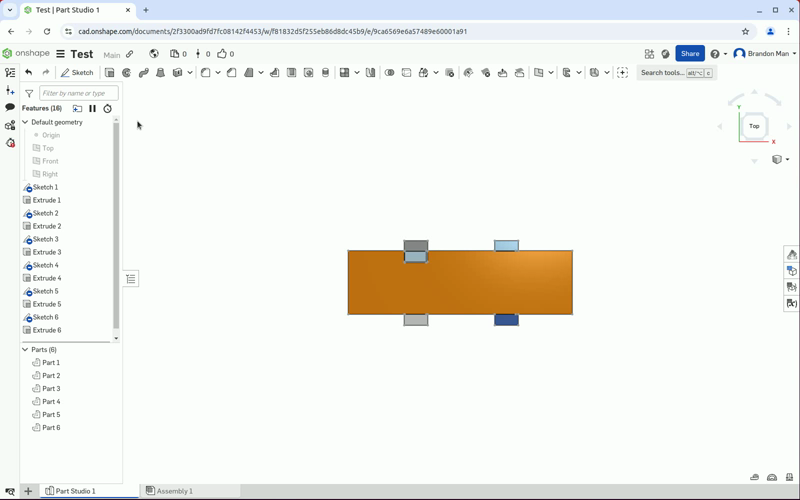
key(shift+h)
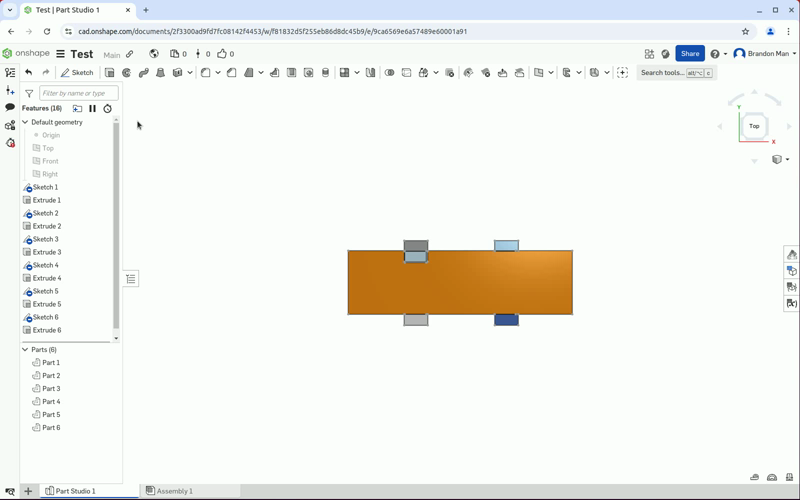
key(shift+7)
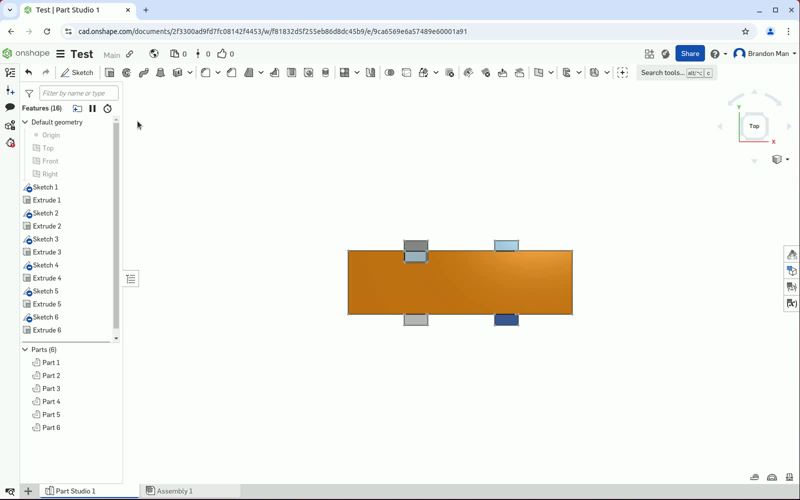
key(up, 3)
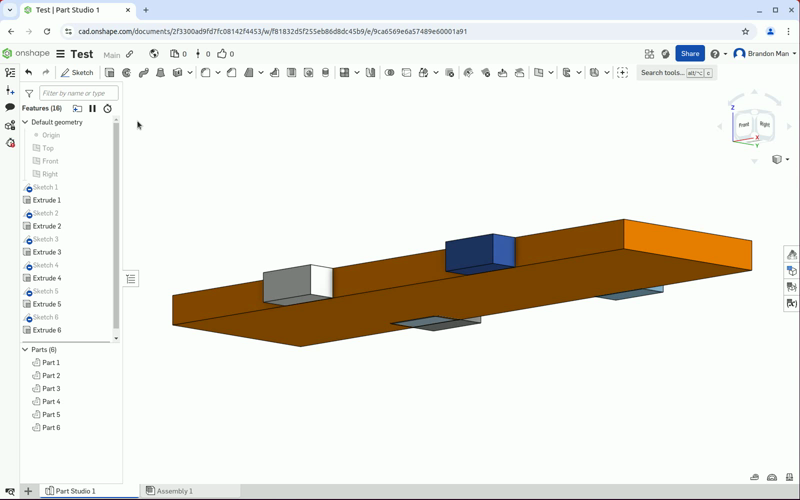
key(left, 3)
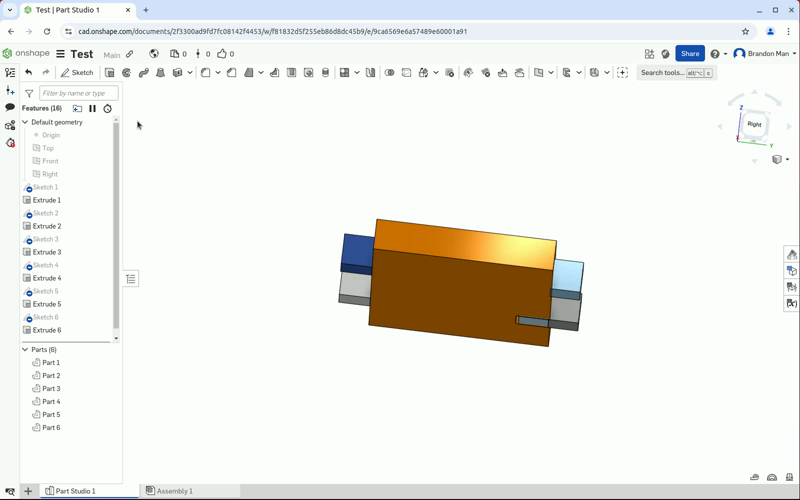
key(right, 3)
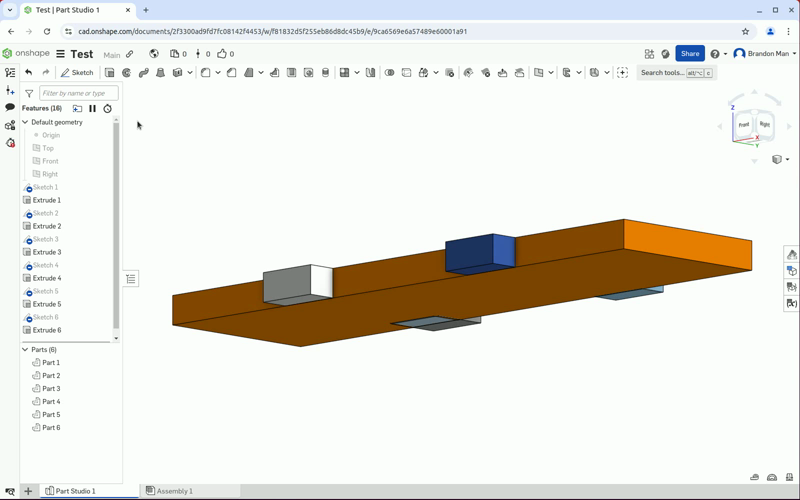
key(down, 3)
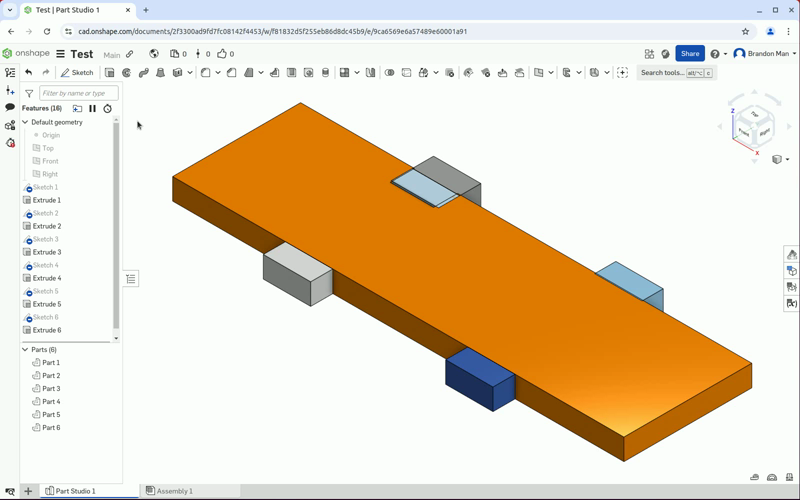
mouse_move(69, 189)
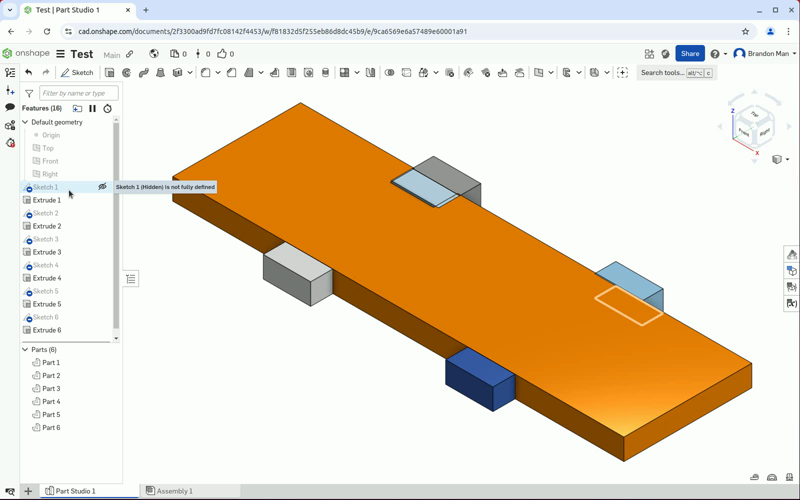
click(69, 189)